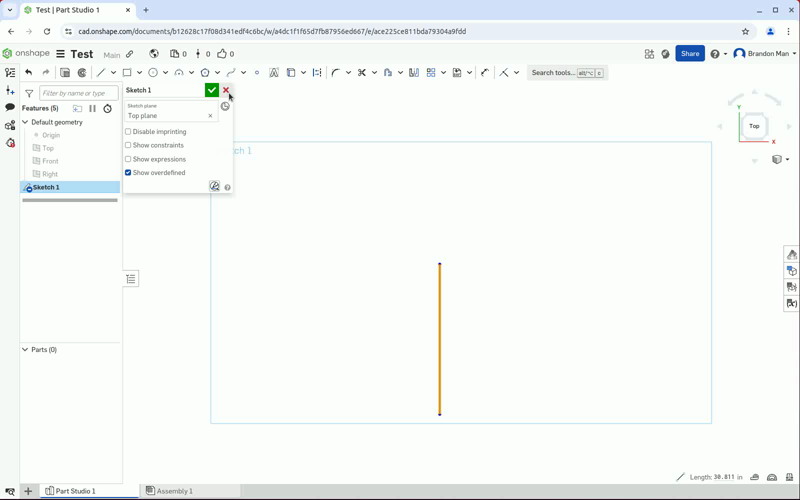
key(shift+h)
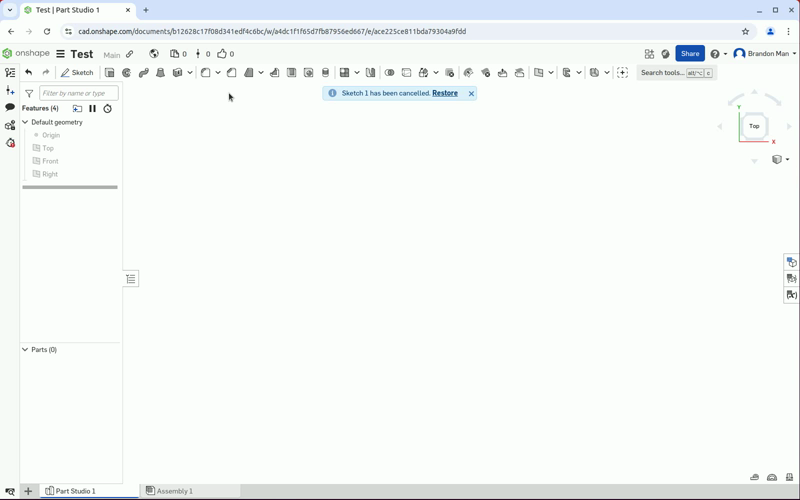
mouse_move(73, 352)
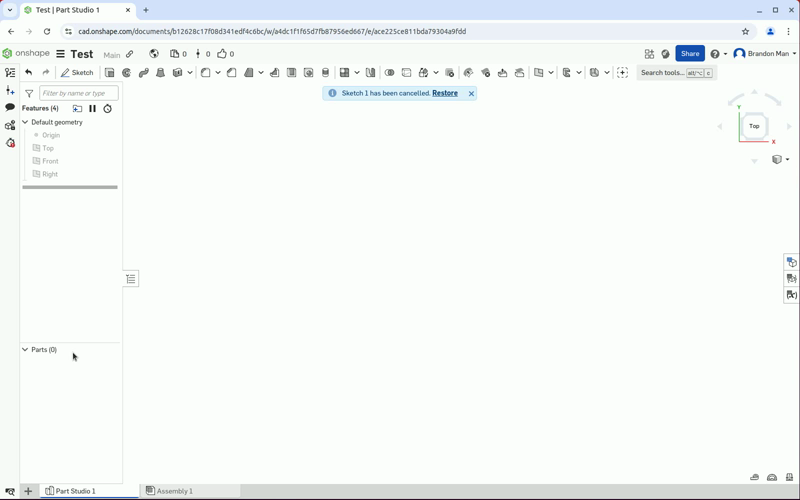
key(y)
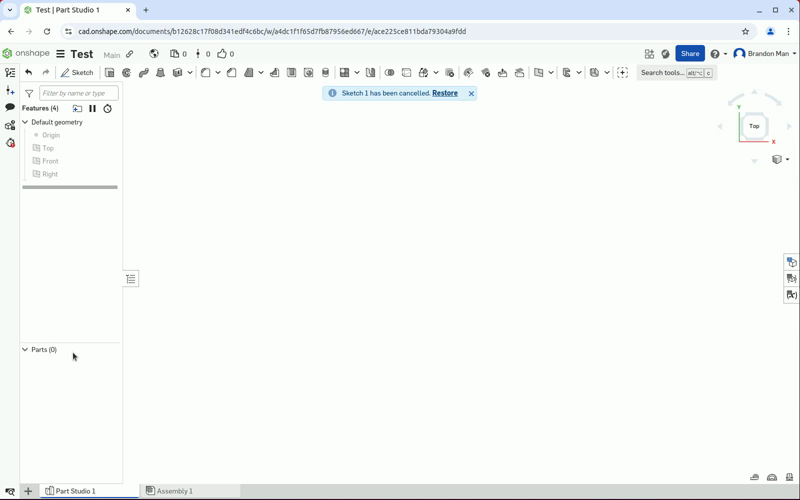
key(shift+p)
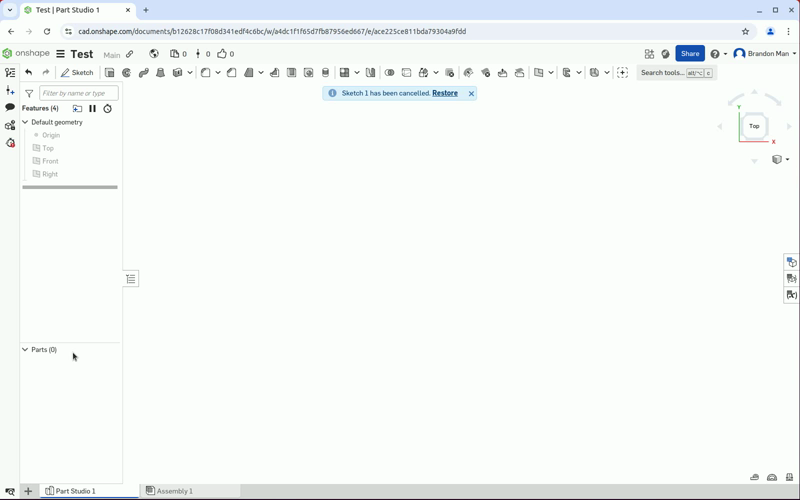
key(space)
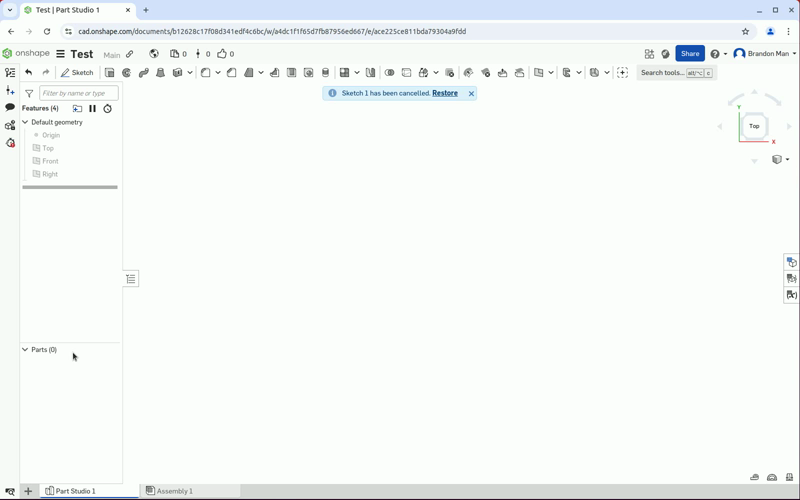
key_down(shift)
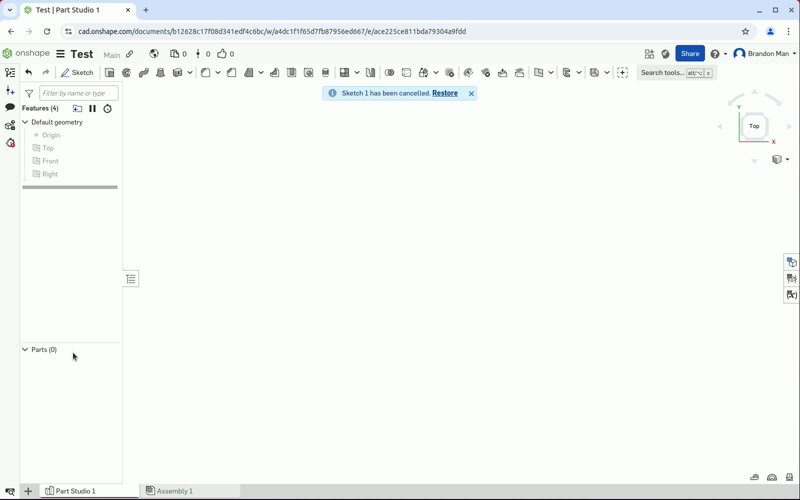
key(up)
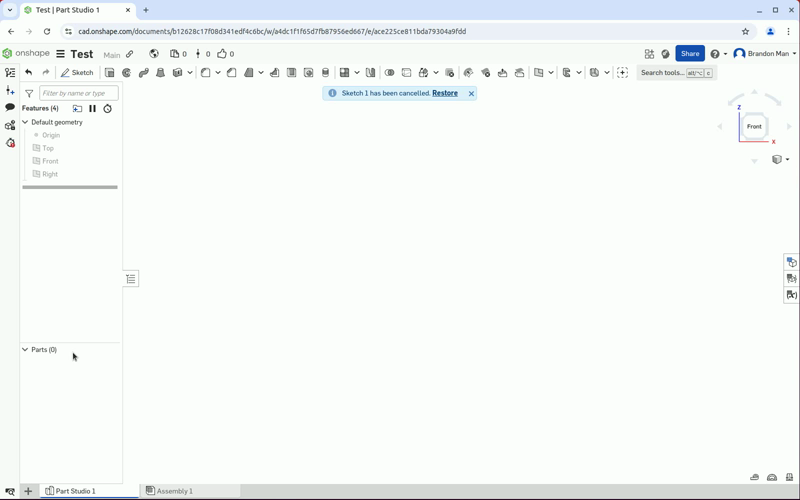
key_up(shift)
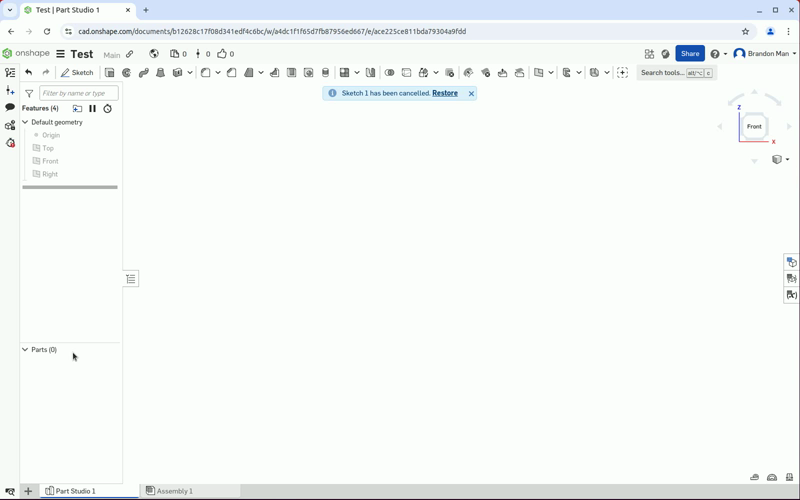
mouse_move(73, 352)
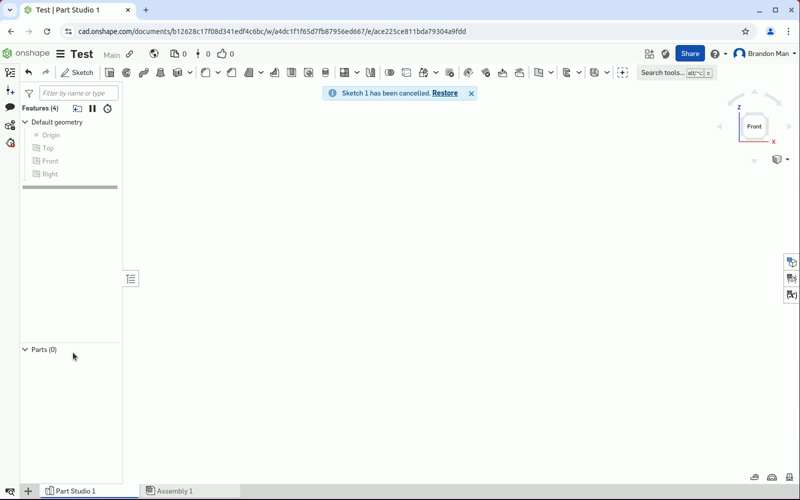
key(shift+y)
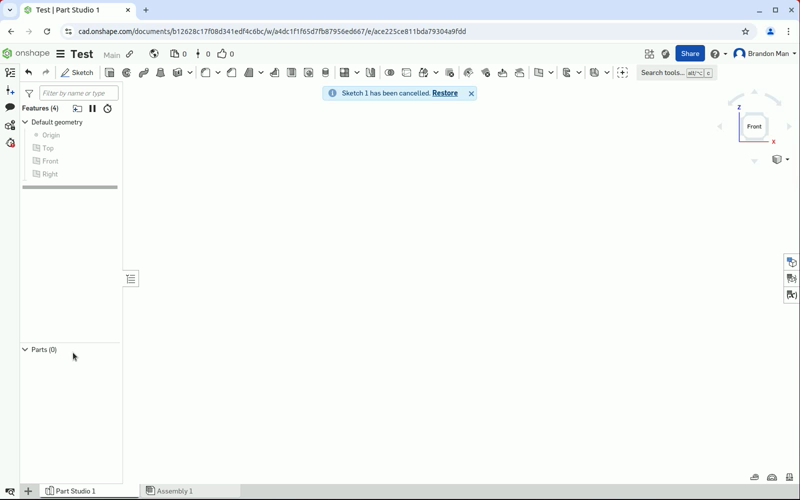
key(shift+s)
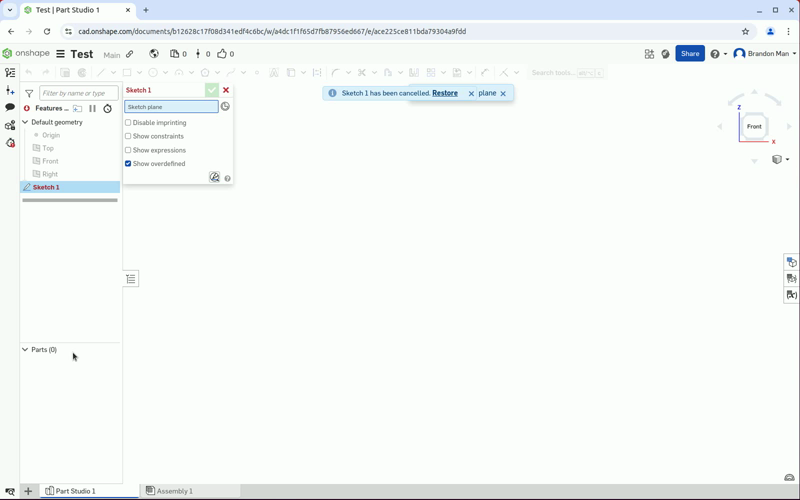
mouse_move(73, 163)
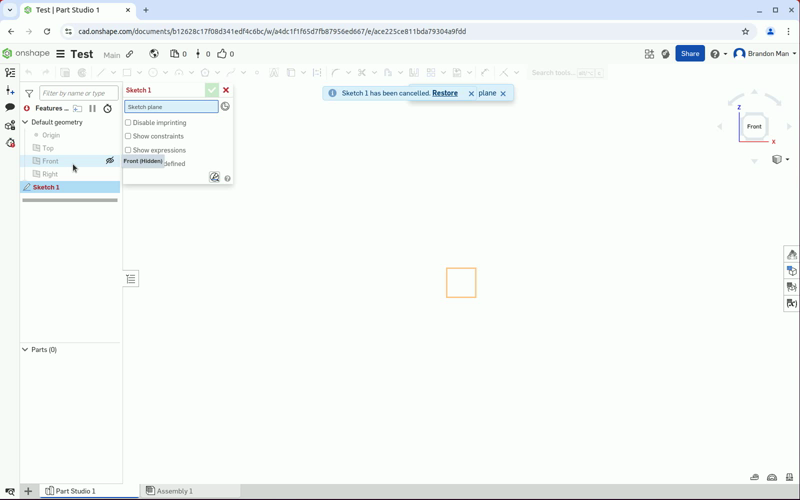
click(73, 163)
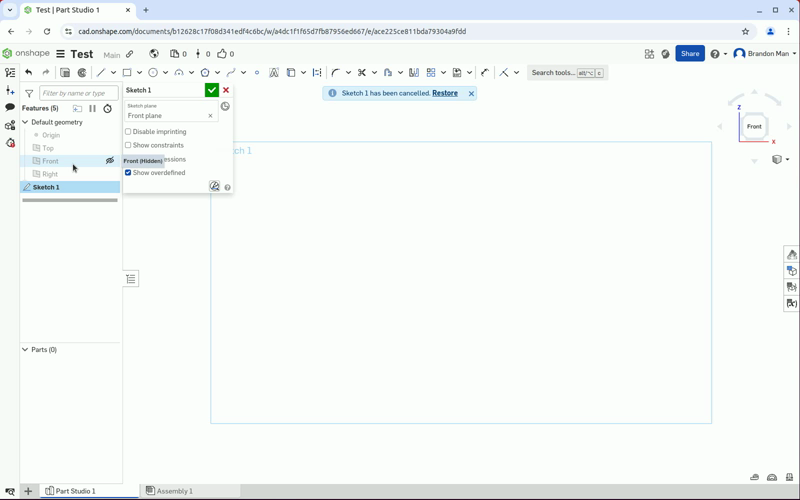
mouse_move(73, 352)
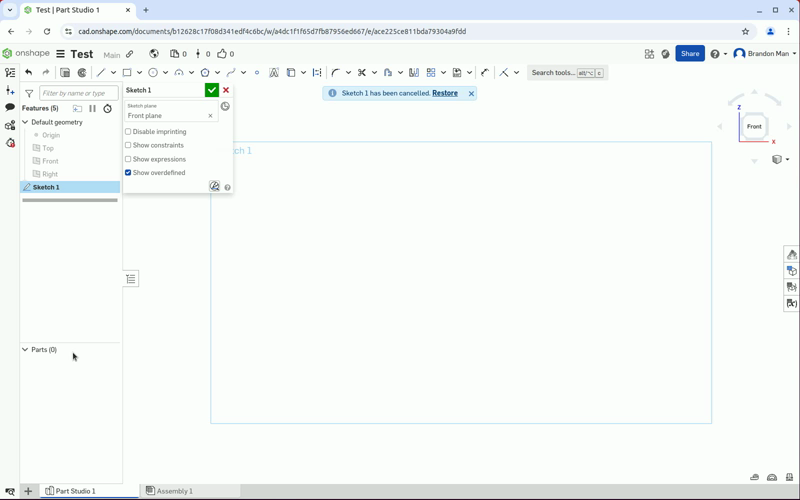
key(y)
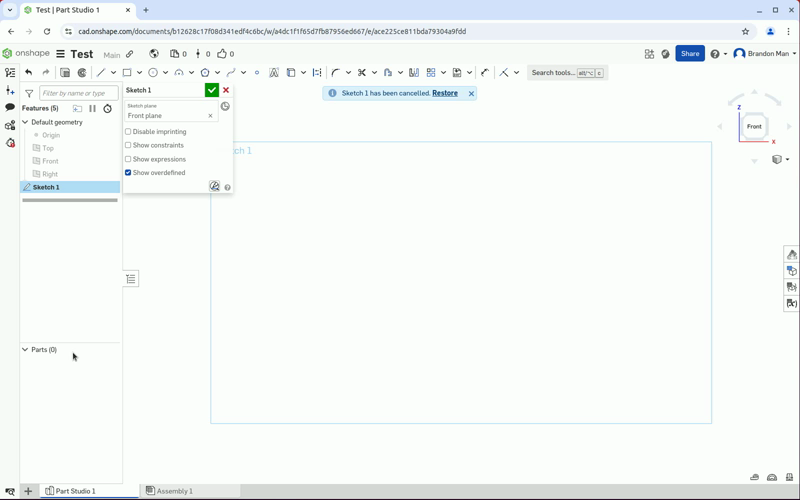
key(l)
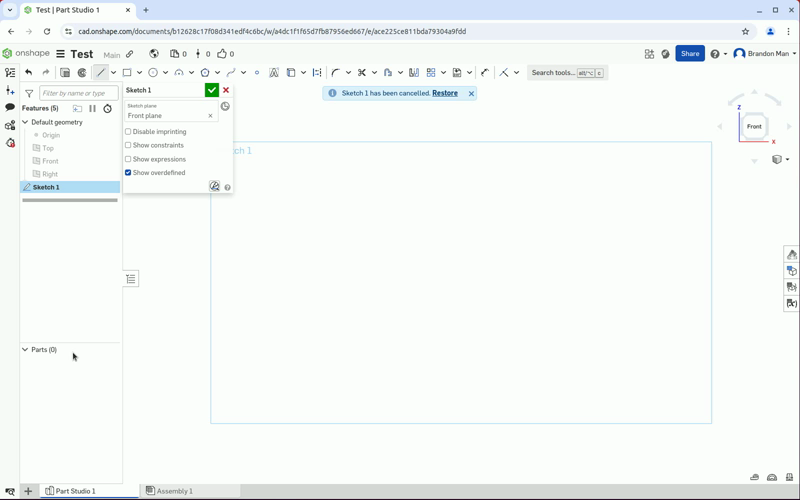
key_down(shift)
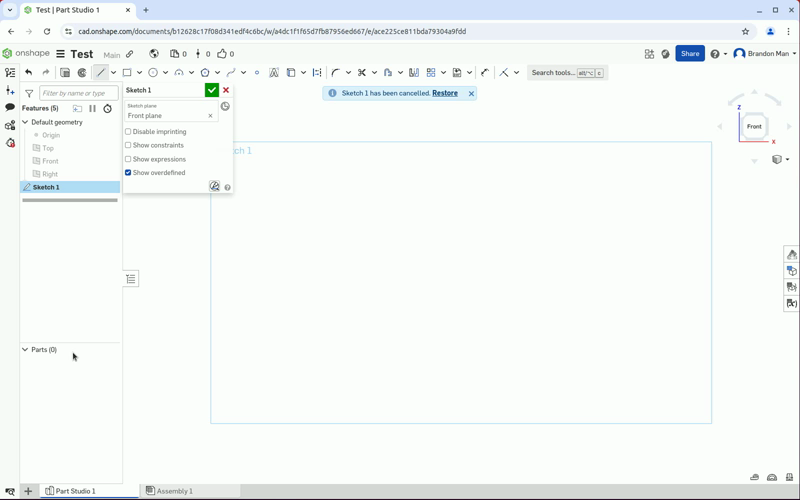
mouse_move(460, 282)
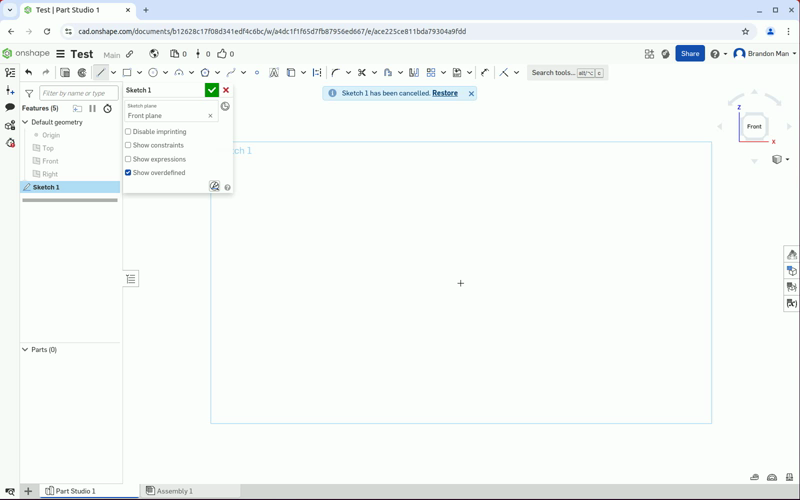
click(460, 282)
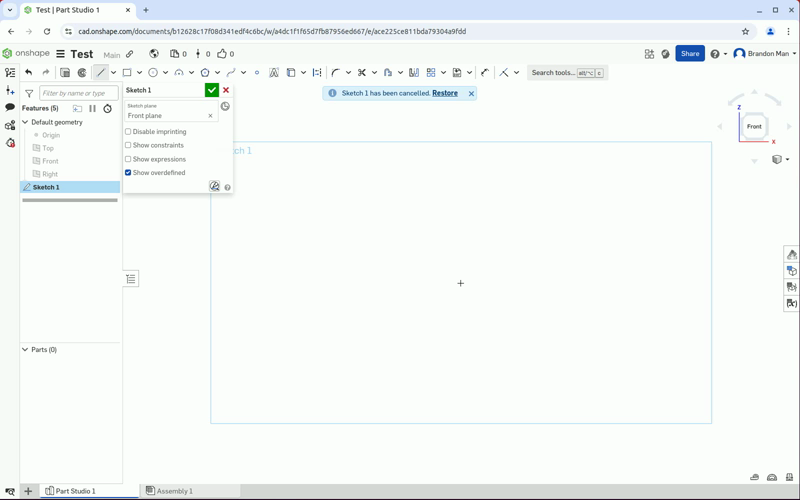
key_up(shift)
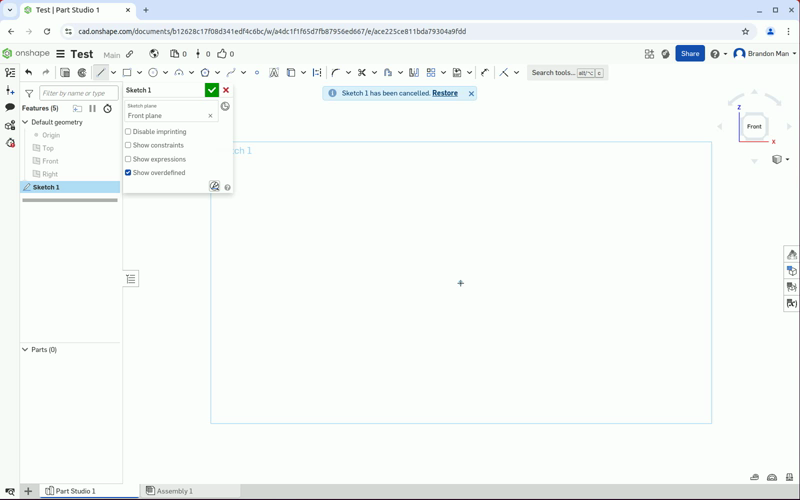
key_down(shift)
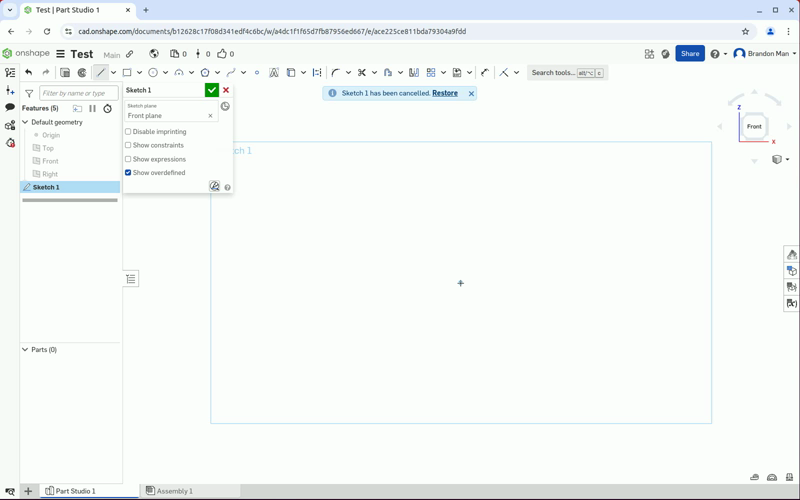
mouse_move(539, 282)
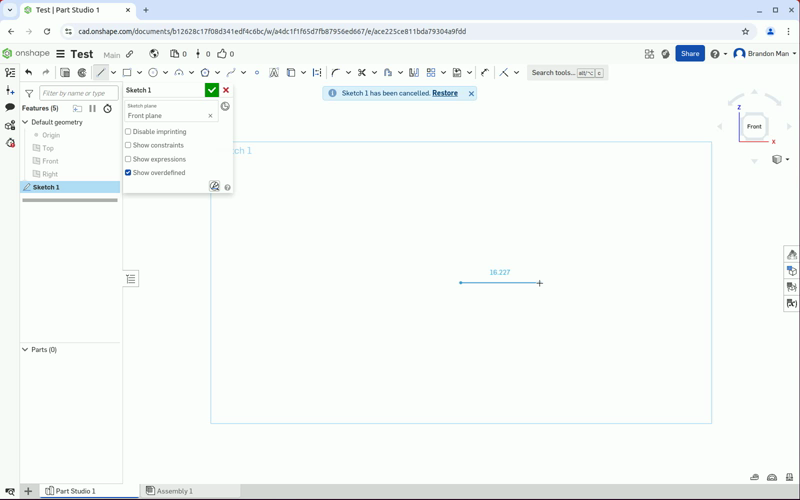
click(539, 282)
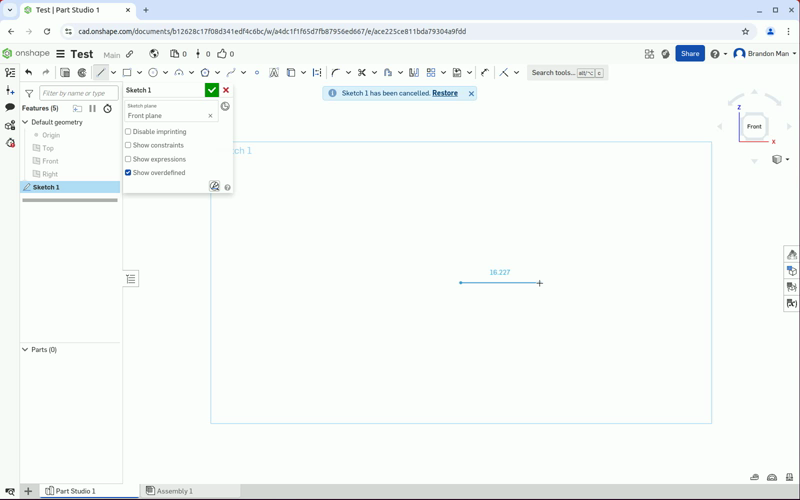
key_up(shift)
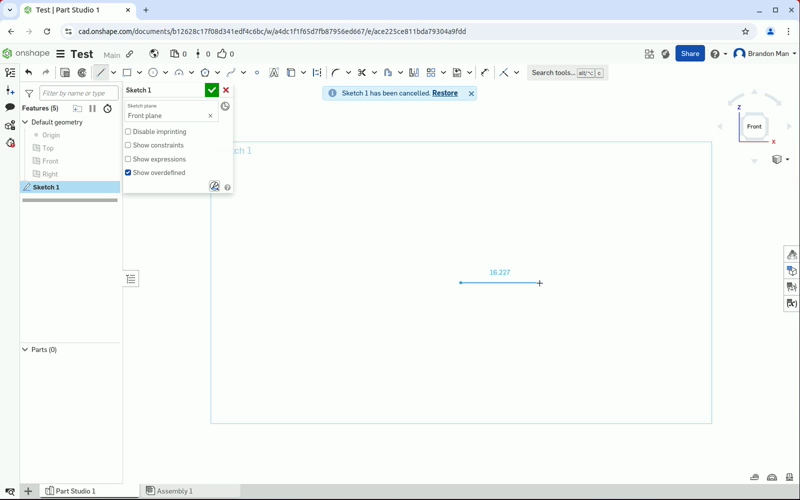
key_down(shift)
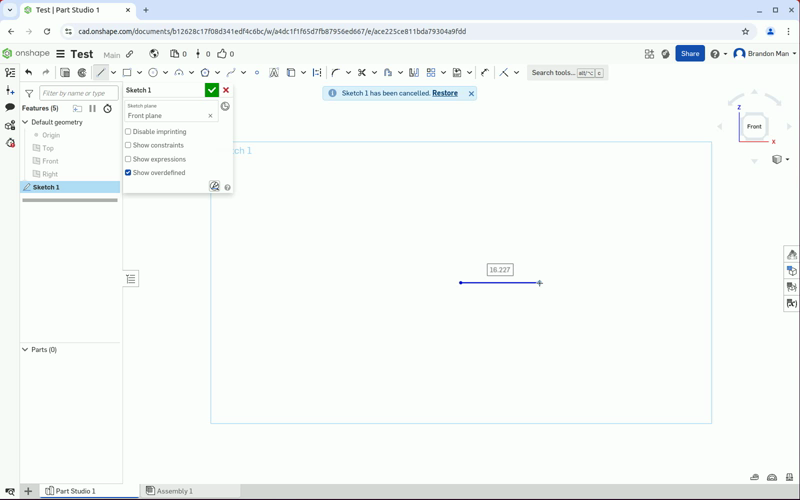
mouse_move(569, 282)
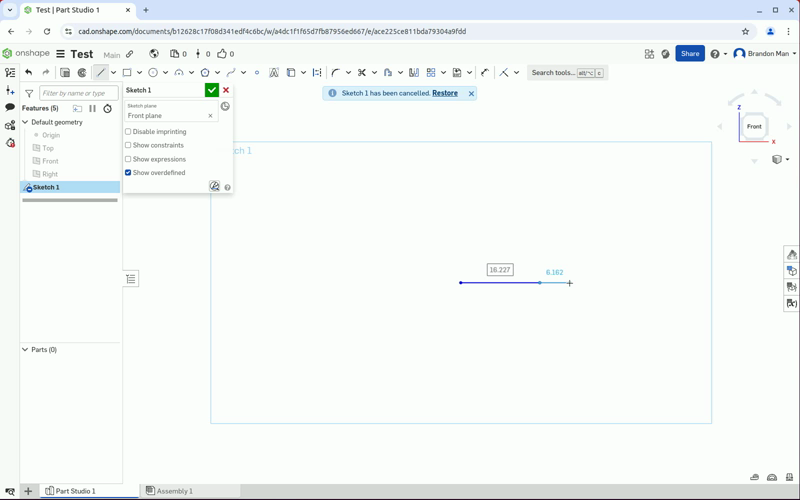
mouse_move(538, 282)
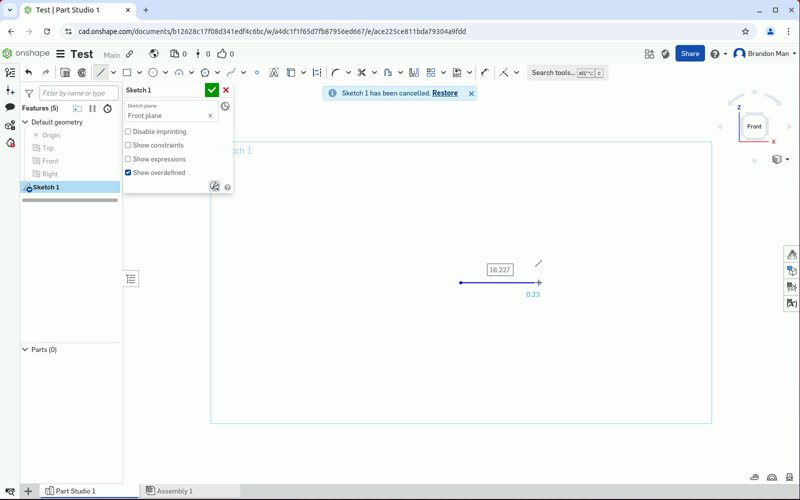
scroll(6)
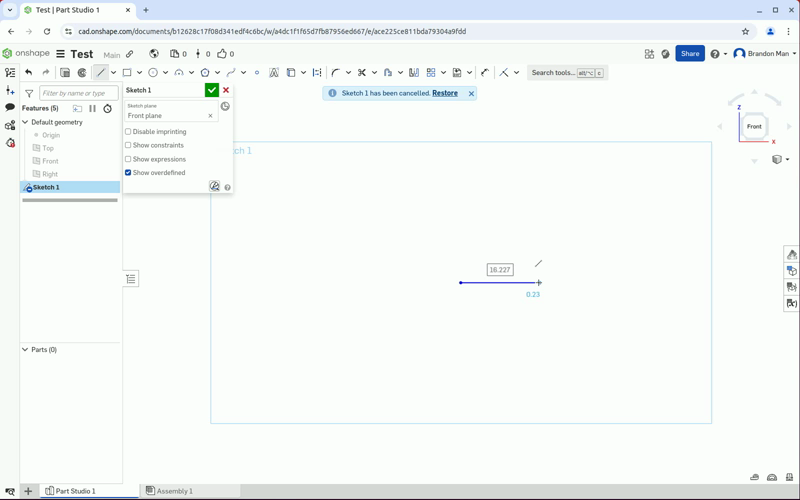
scroll(6)
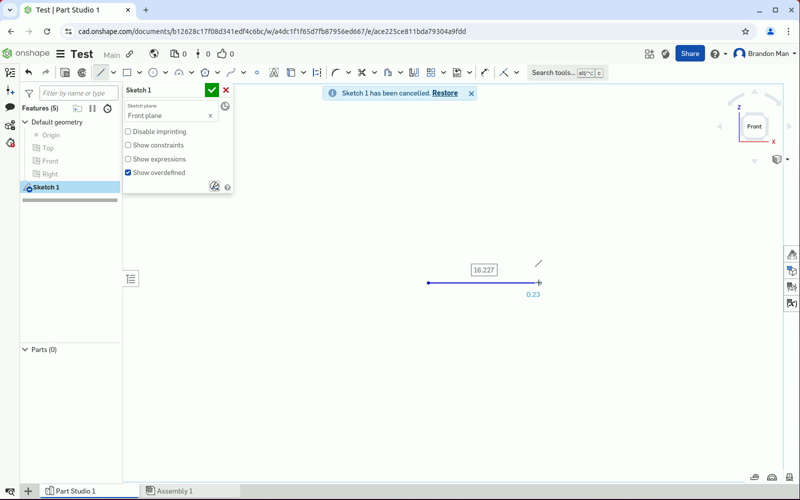
scroll(6)
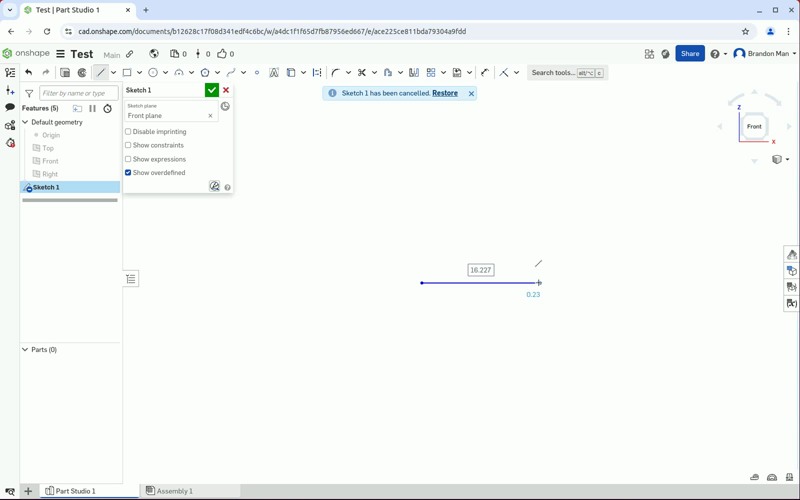
scroll(6)
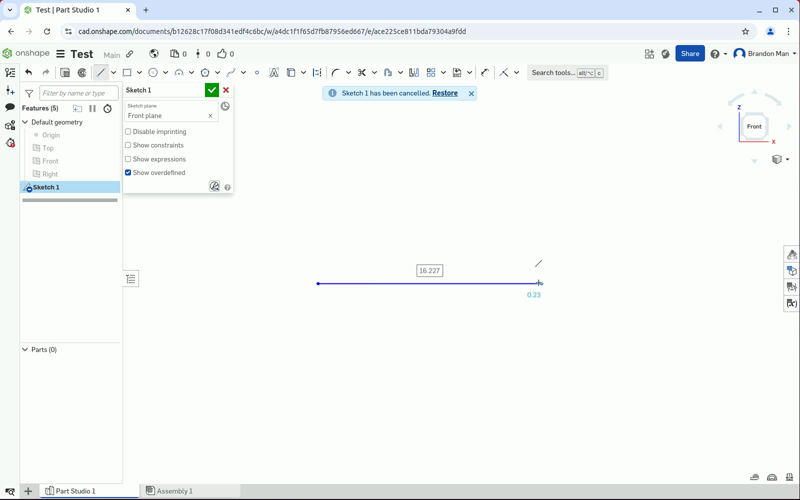
scroll(6)
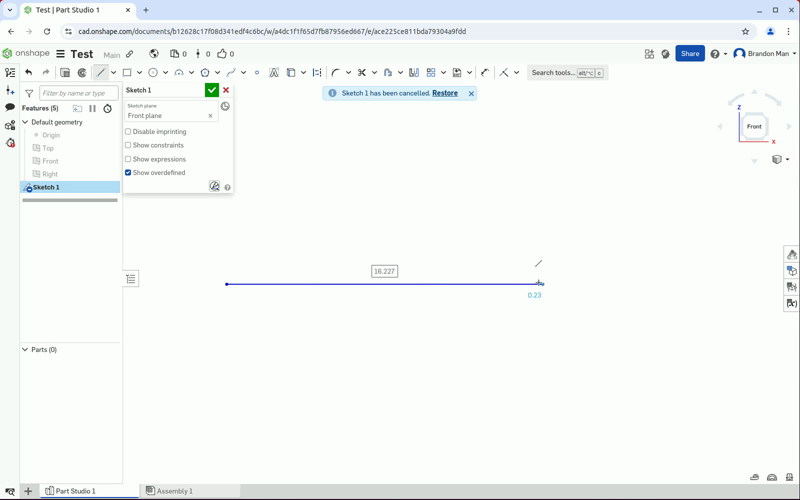
scroll(6)
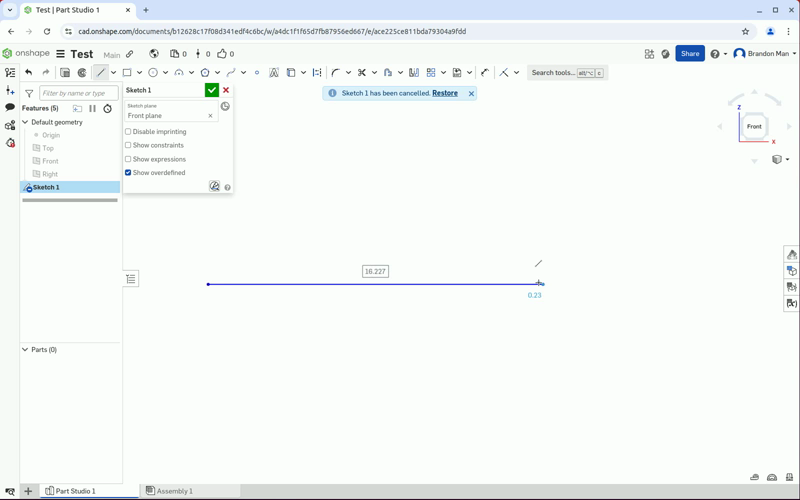
scroll(6)
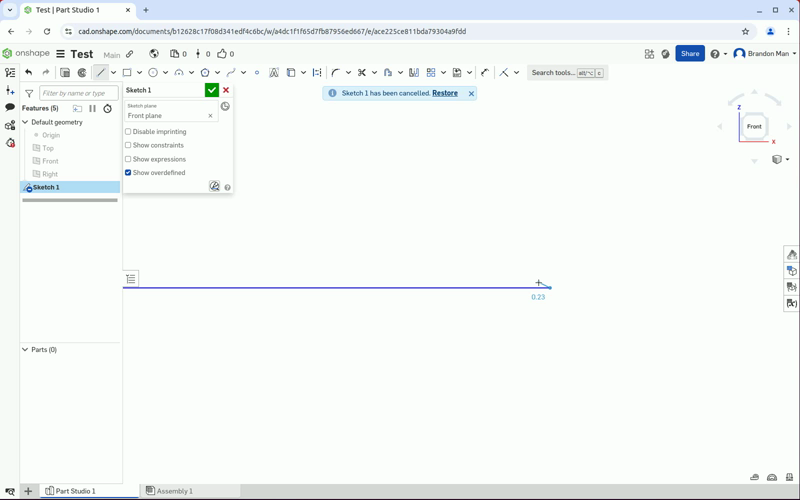
click(538, 282)
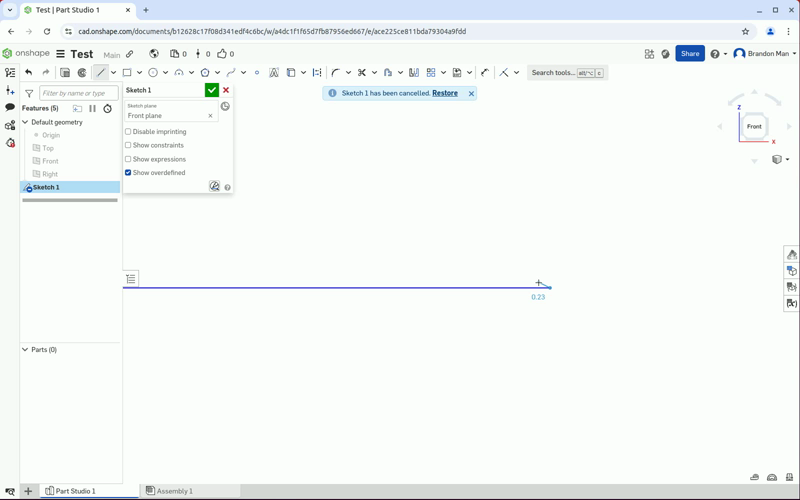
scroll(-6)
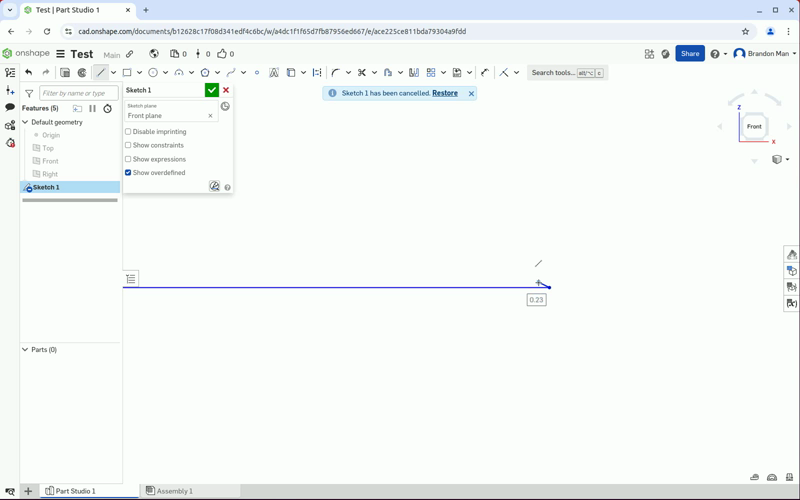
scroll(-6)
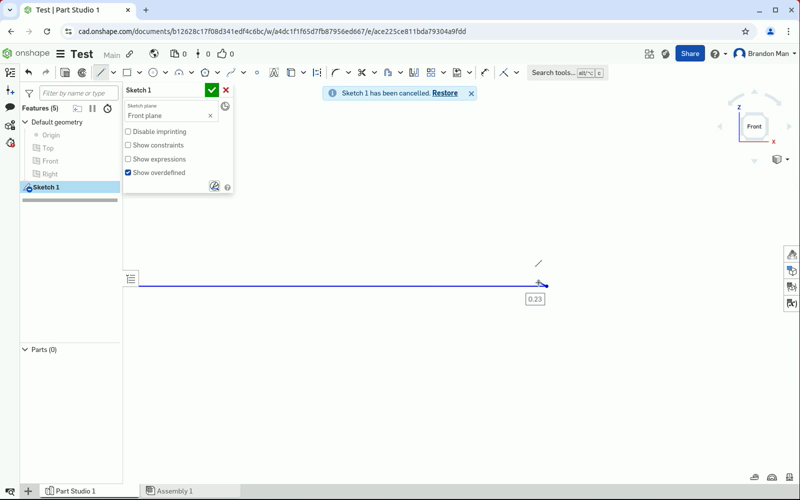
scroll(-6)
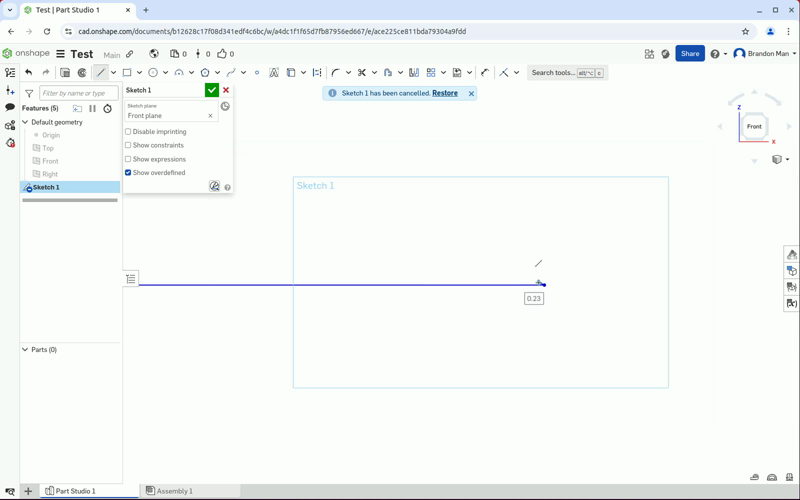
scroll(-6)
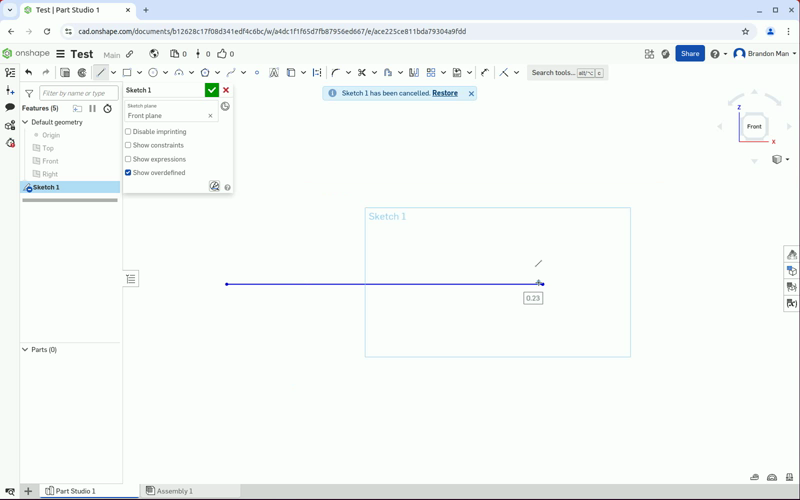
scroll(-6)
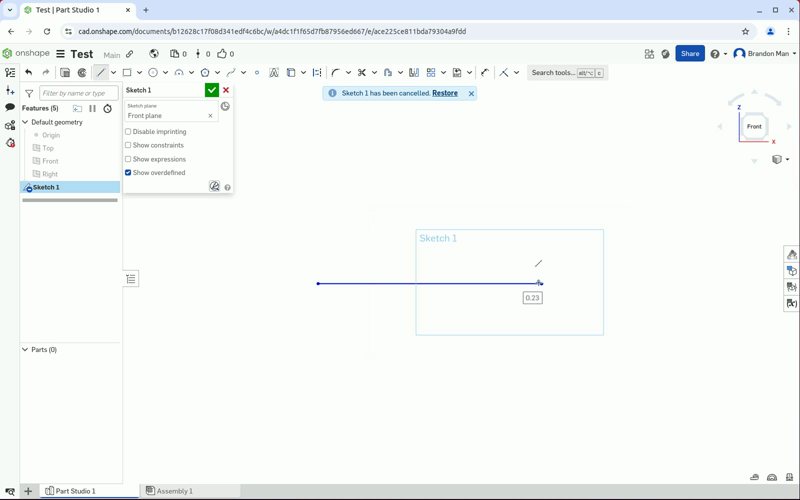
scroll(-6)
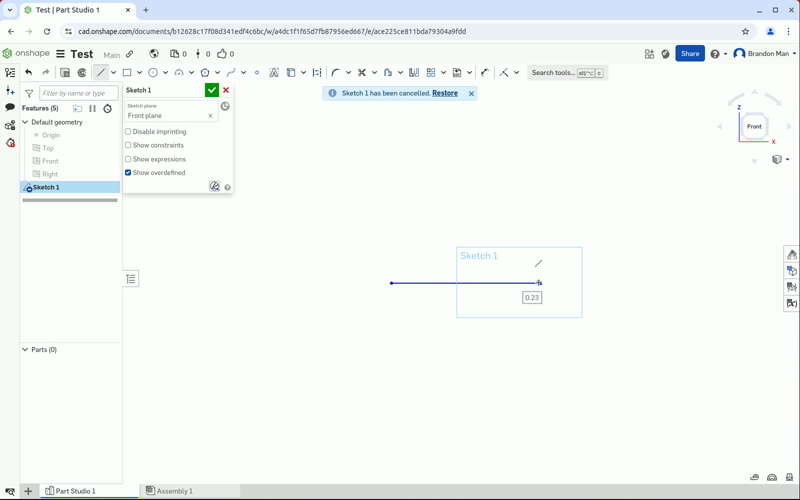
scroll(-6)
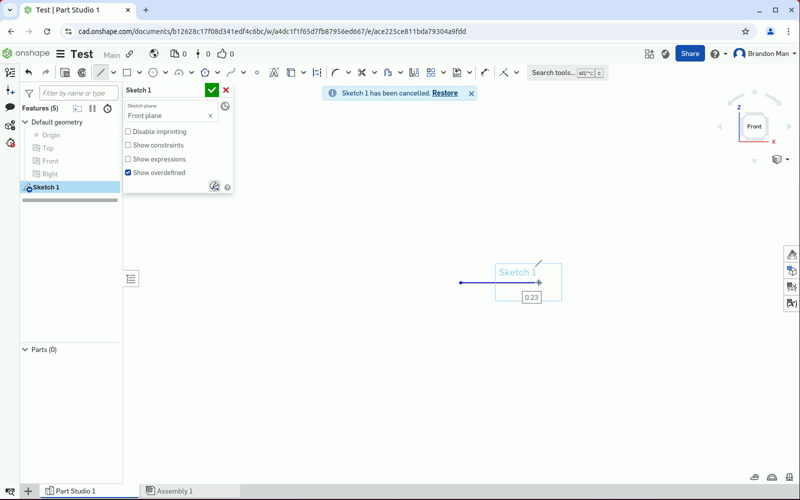
key_up(shift)
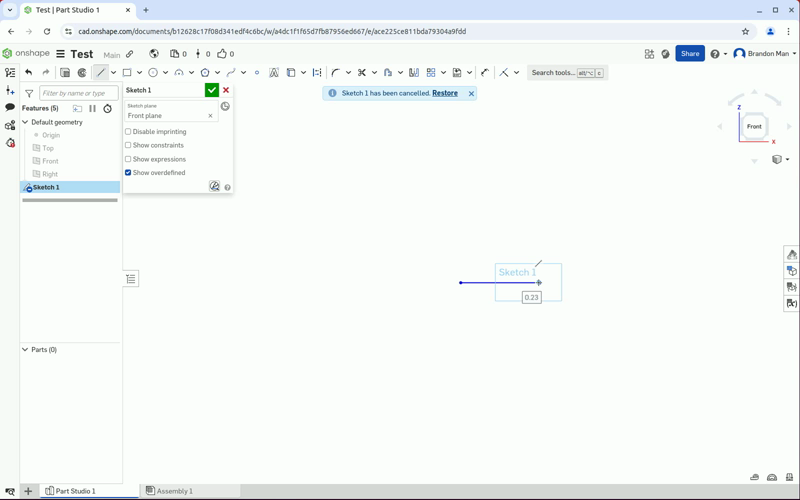
key_down(shift)
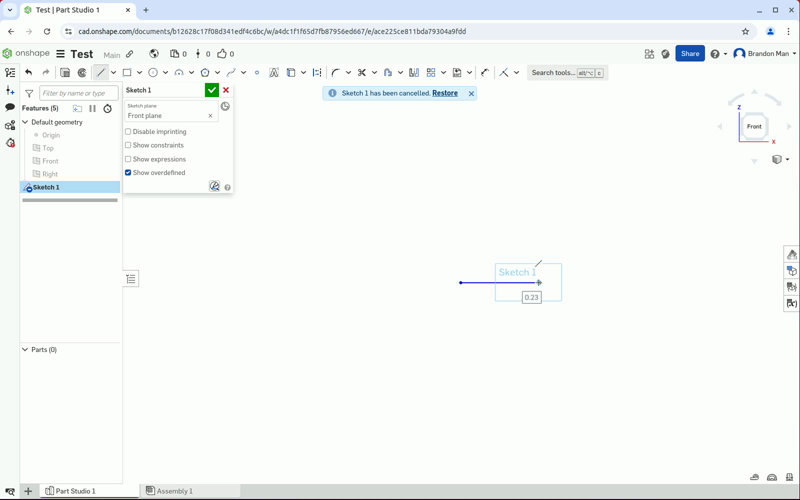
mouse_move(568, 282)
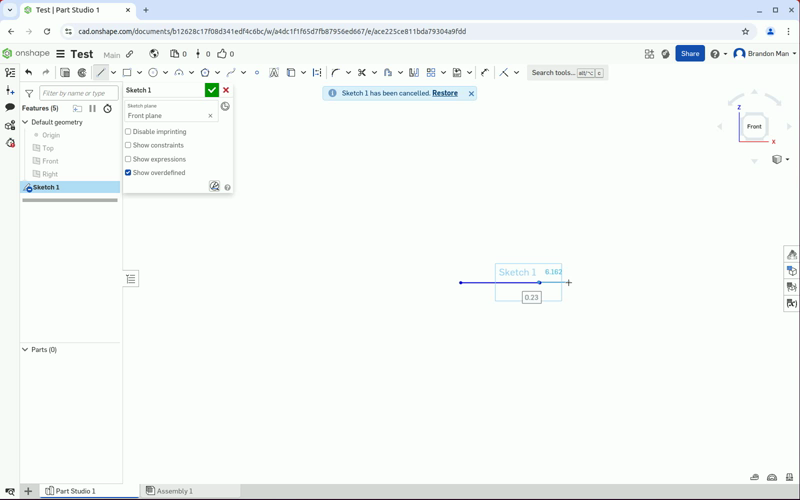
mouse_move(538, 280)
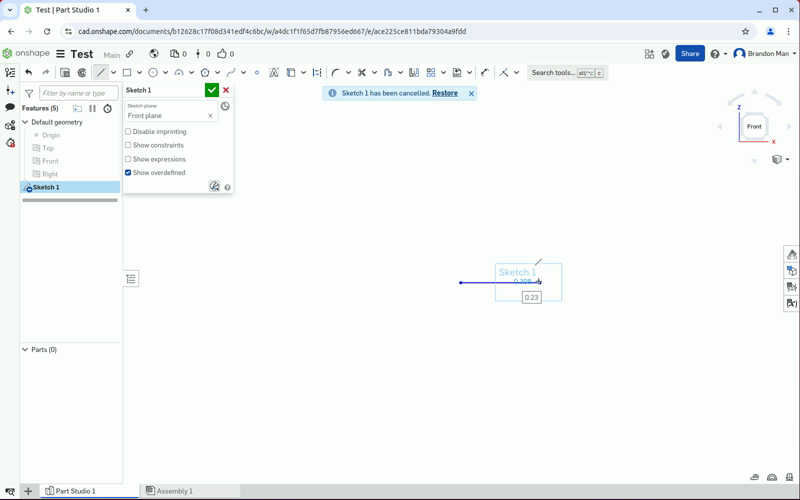
scroll(6)
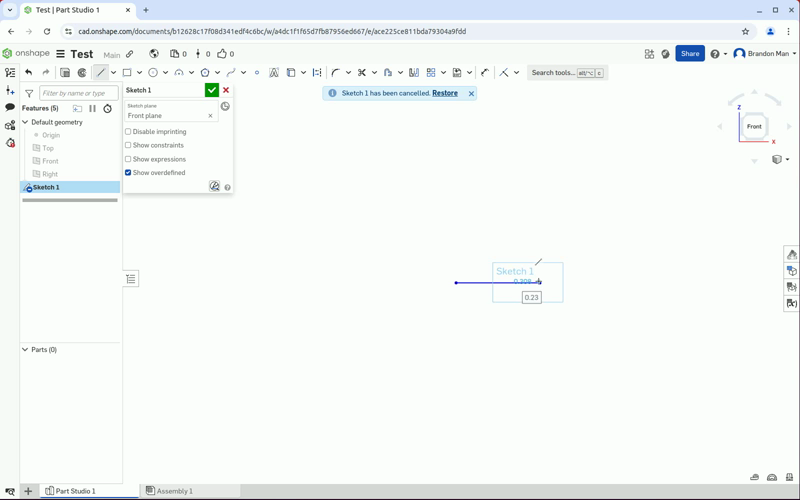
scroll(6)
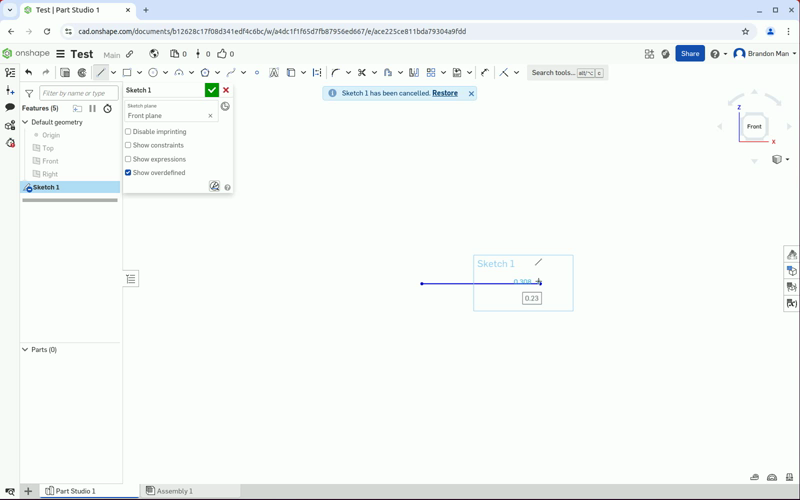
scroll(6)
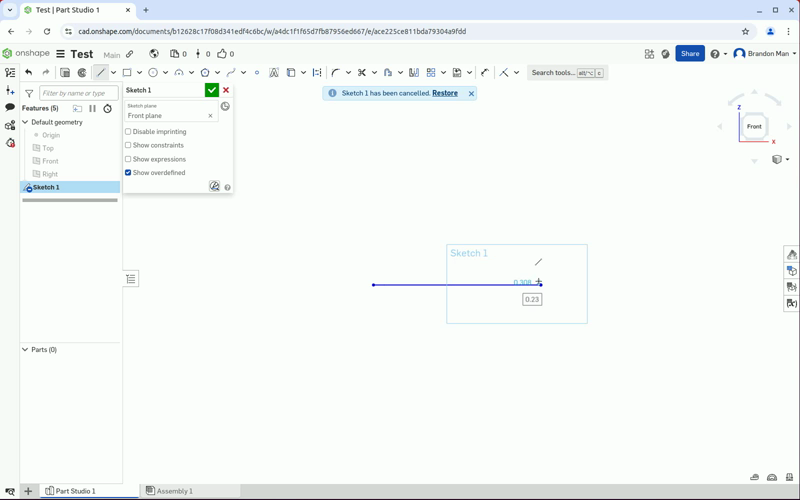
scroll(6)
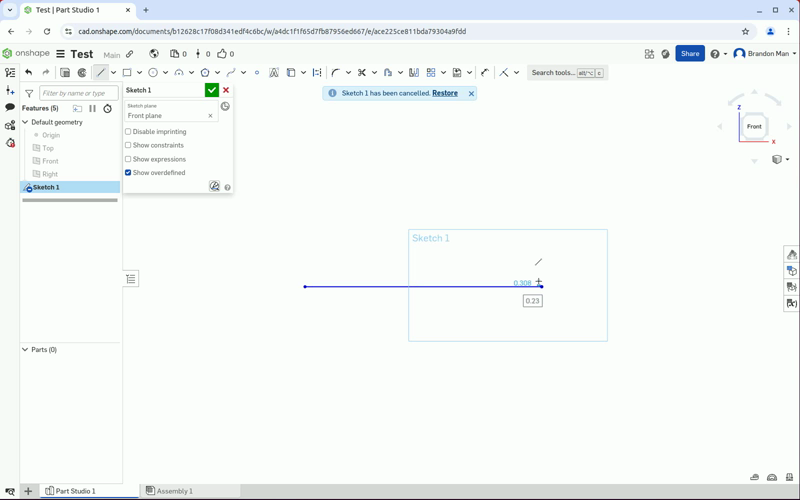
scroll(6)
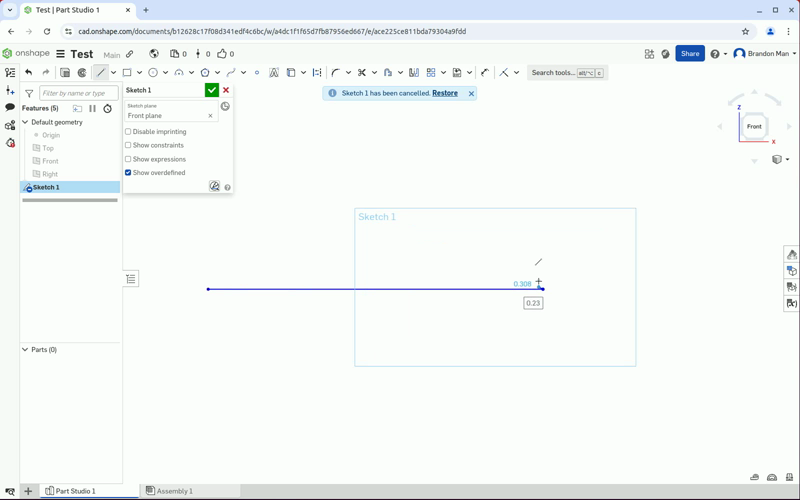
scroll(6)
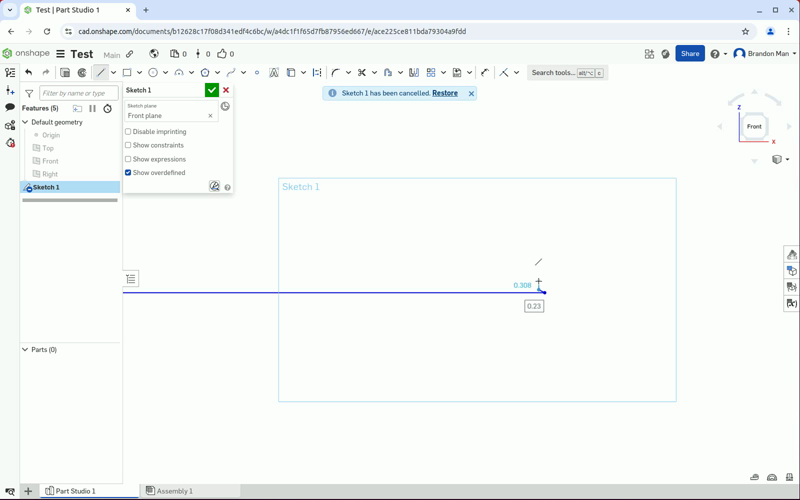
scroll(6)
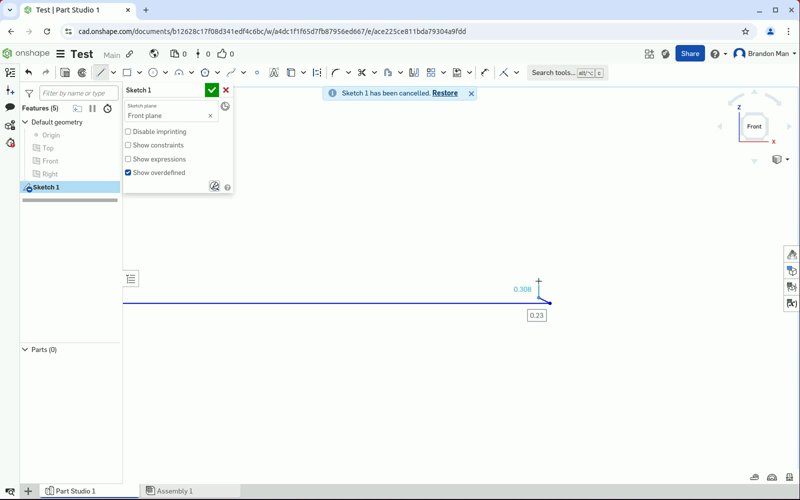
click(538, 280)
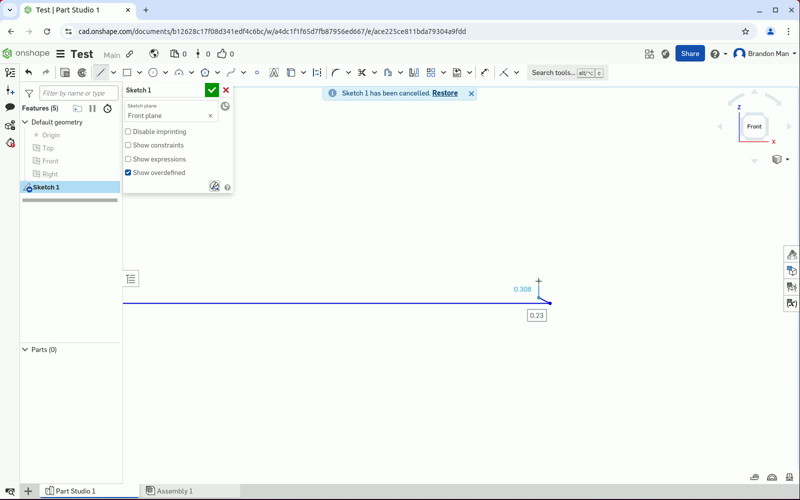
scroll(-6)
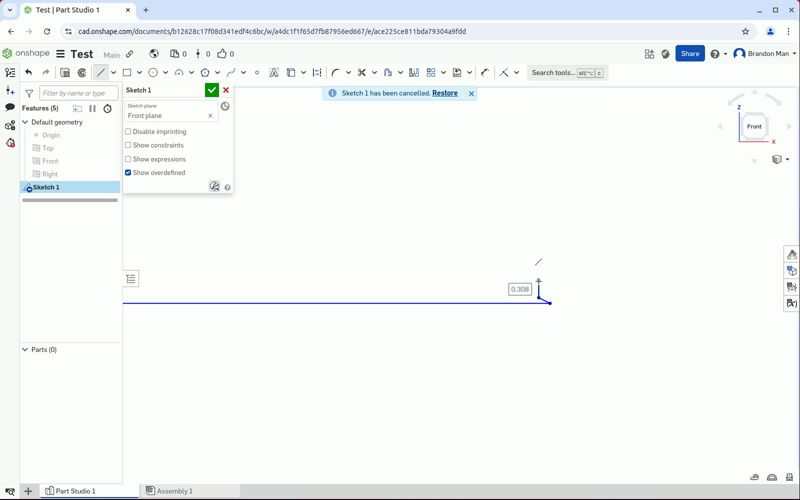
scroll(-6)
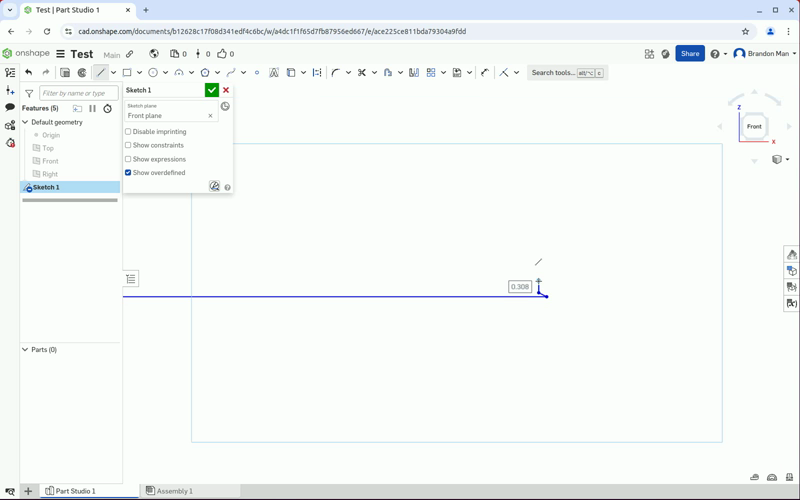
scroll(-6)
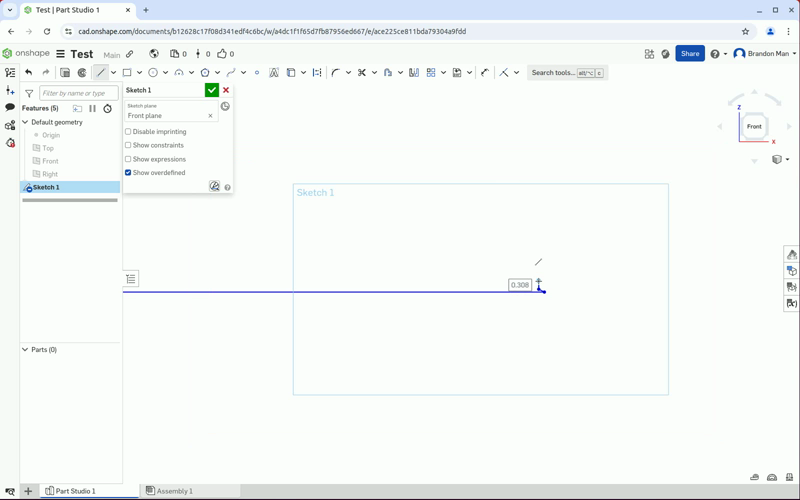
scroll(-6)
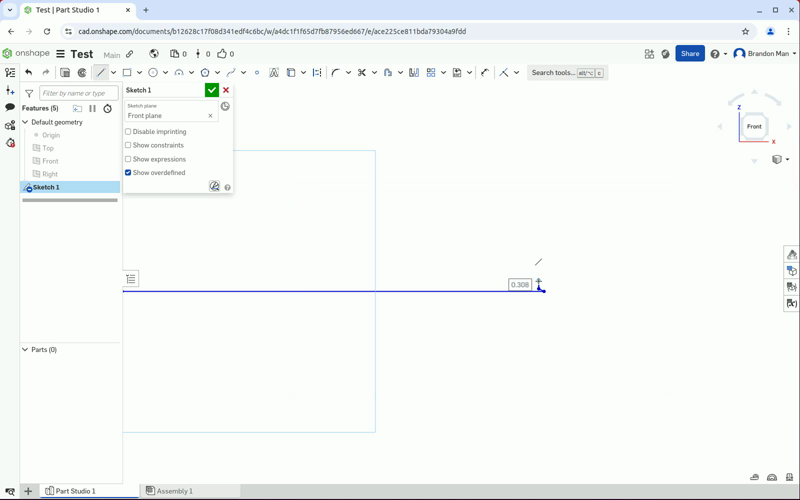
scroll(-6)
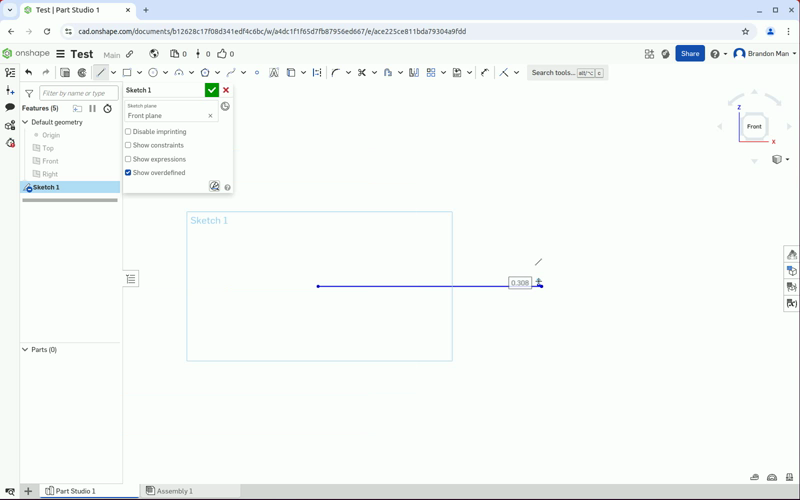
scroll(-6)
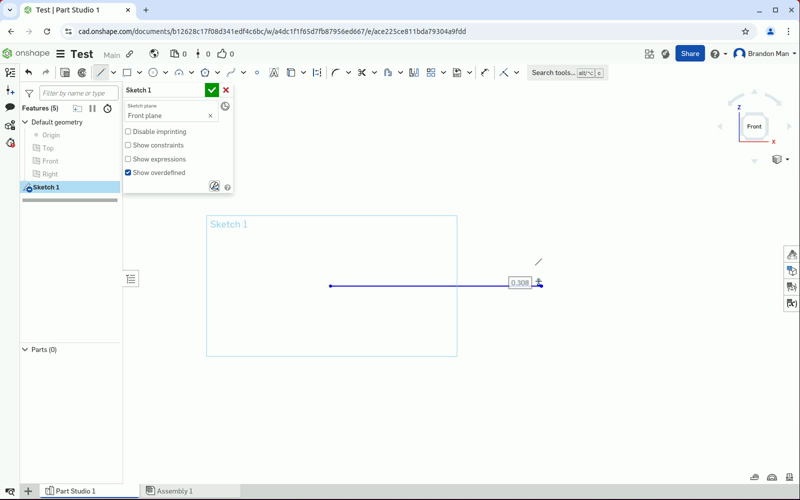
scroll(-6)
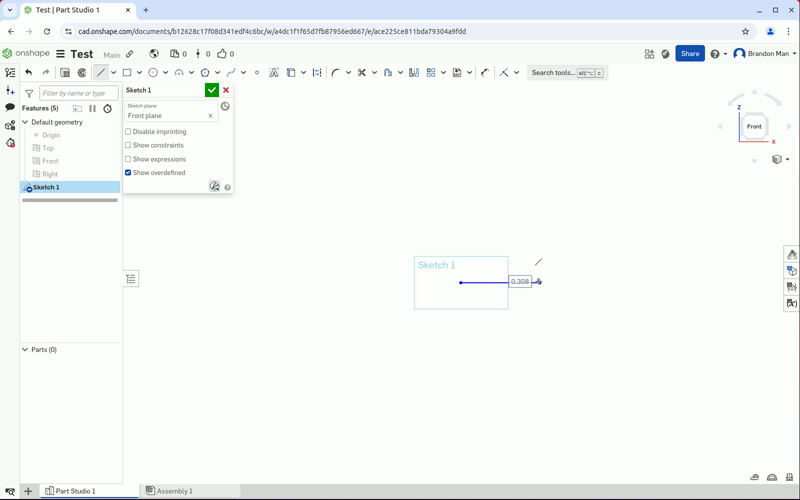
key_up(shift)
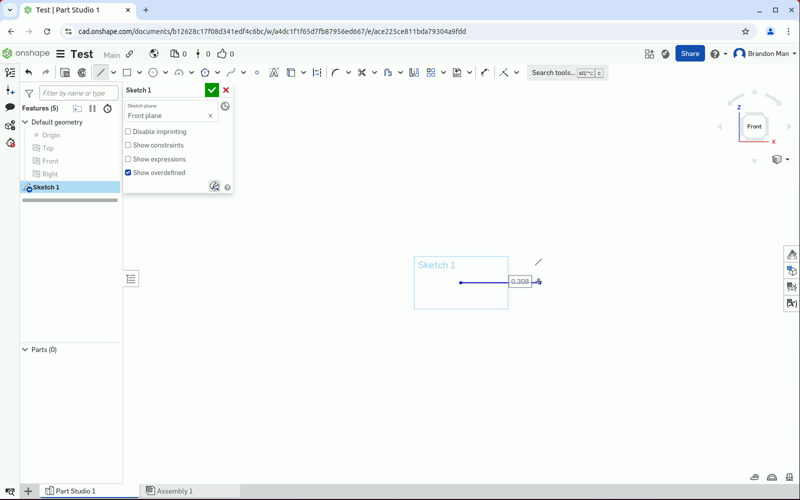
key_down(shift)
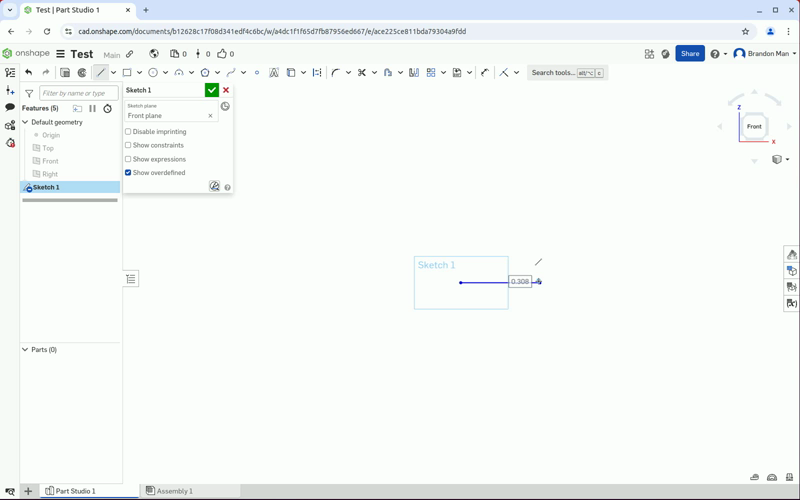
mouse_move(461, 280)
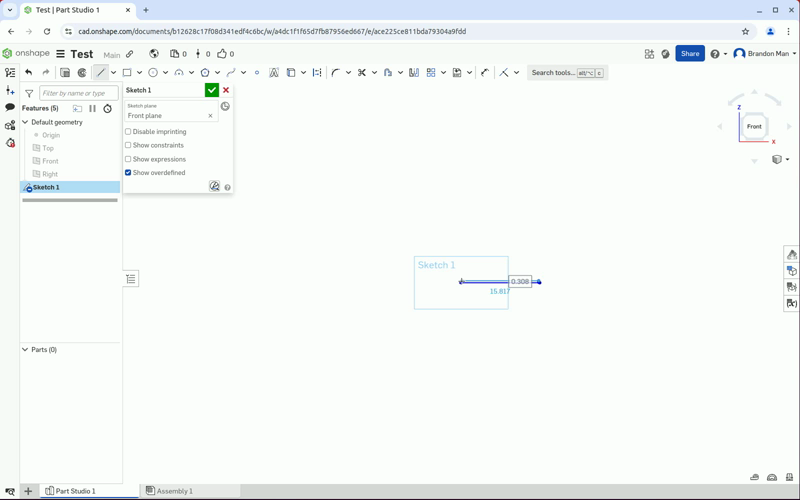
scroll(6)
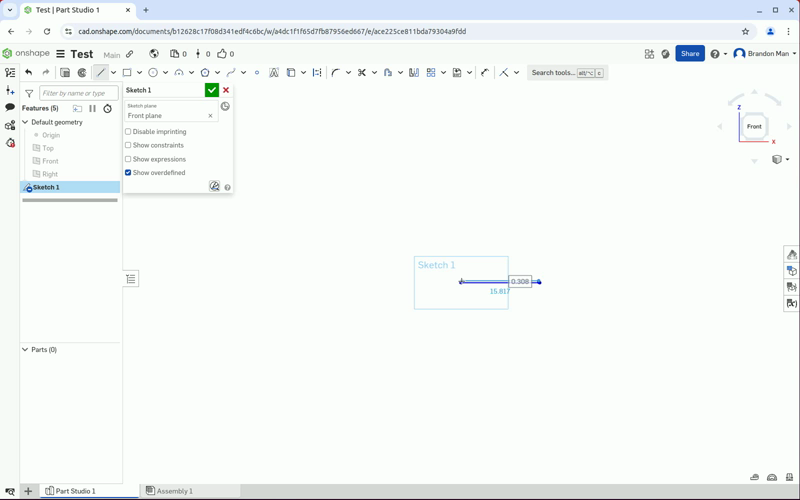
scroll(6)
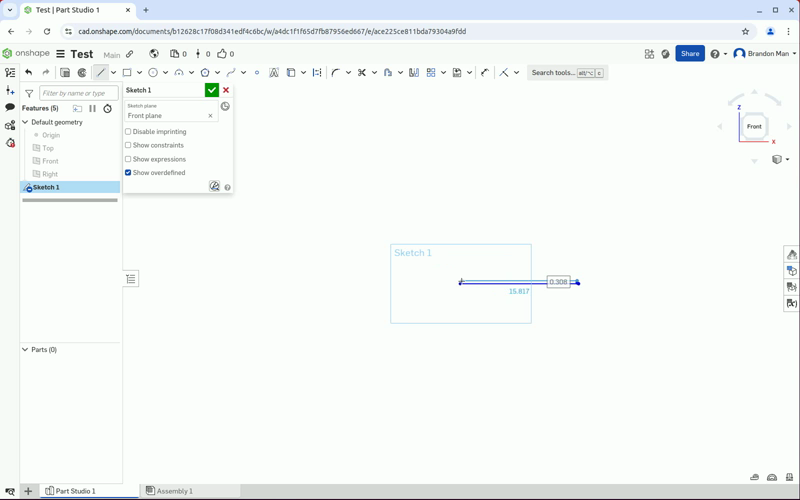
scroll(6)
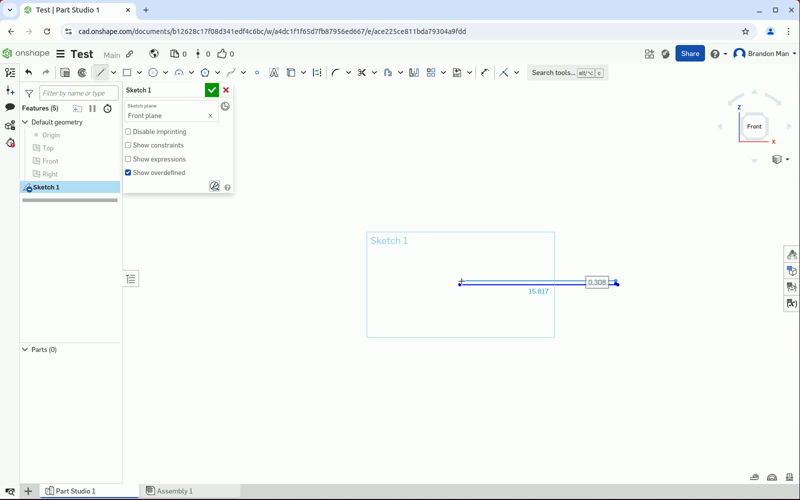
scroll(6)
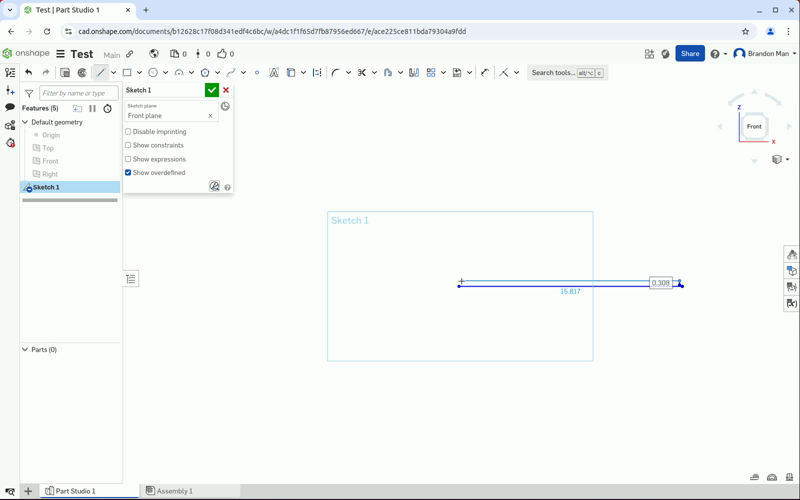
scroll(6)
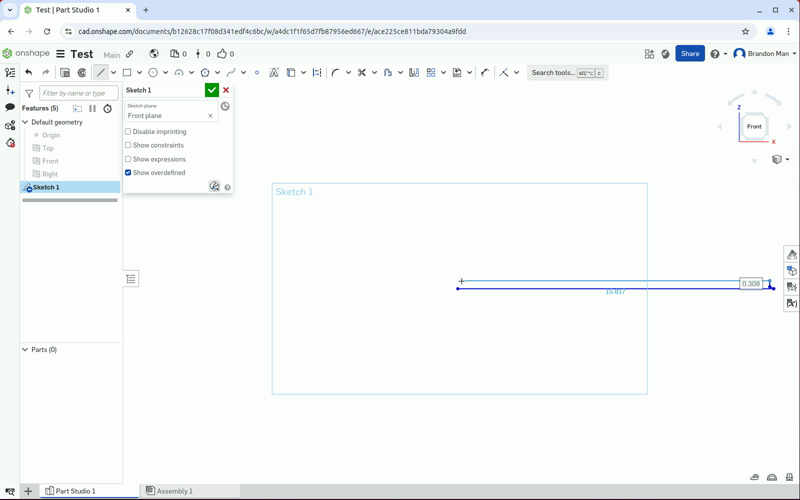
scroll(6)
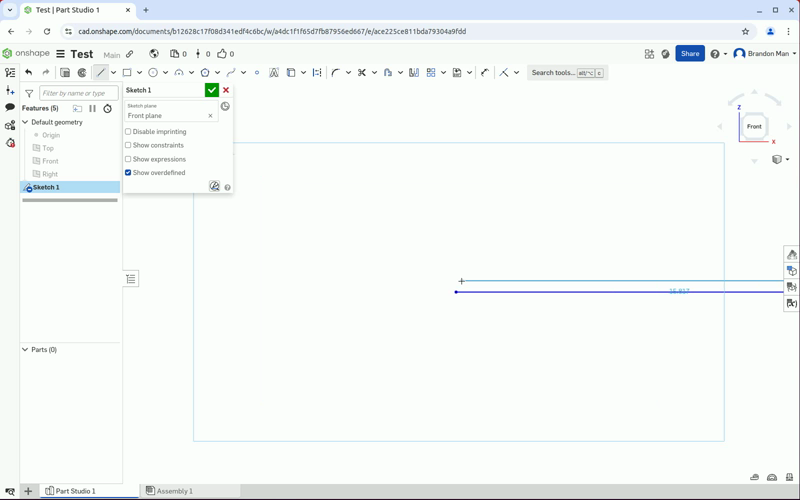
scroll(6)
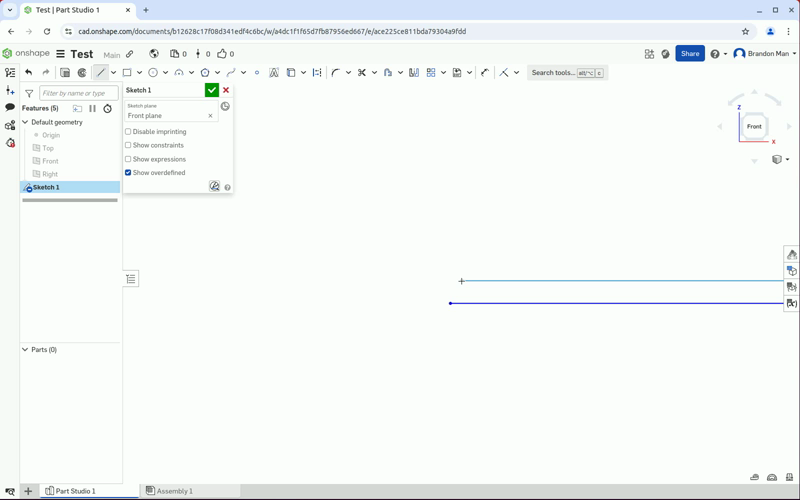
click(461, 280)
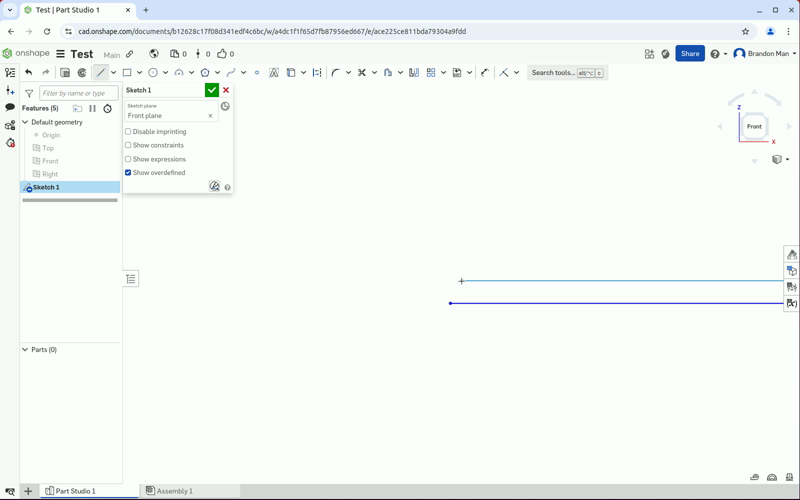
scroll(-6)
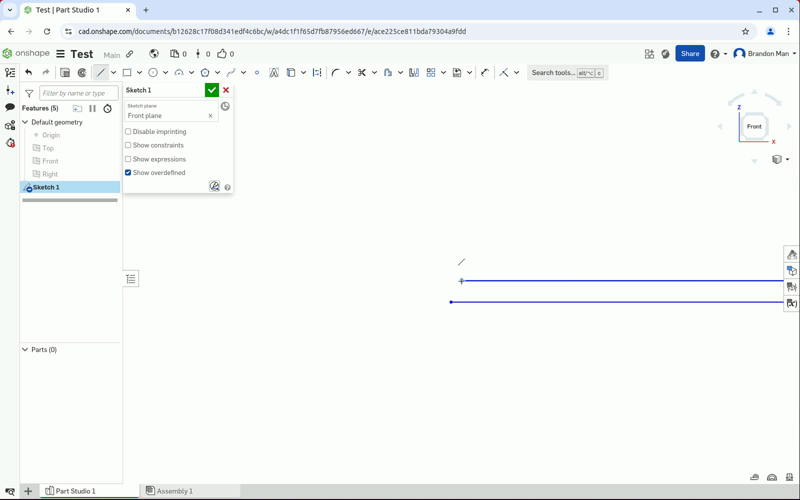
scroll(-6)
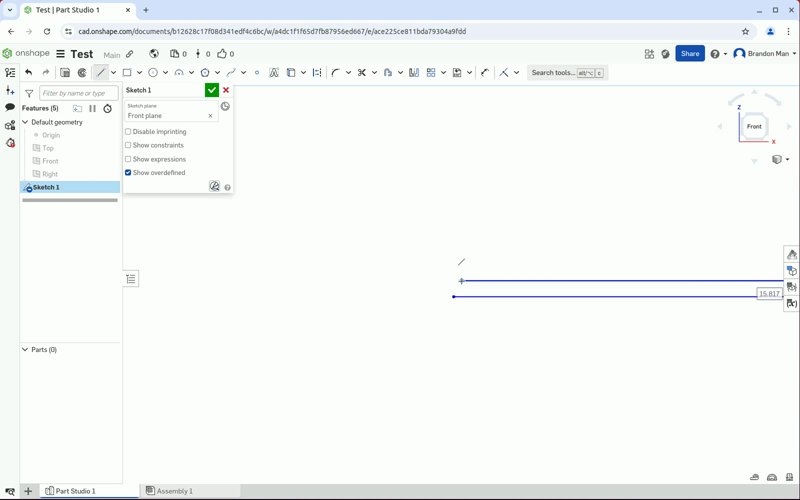
scroll(-6)
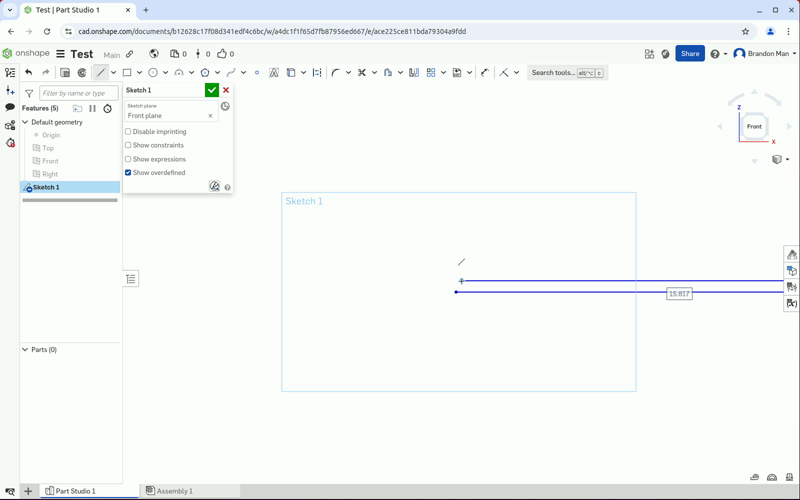
scroll(-6)
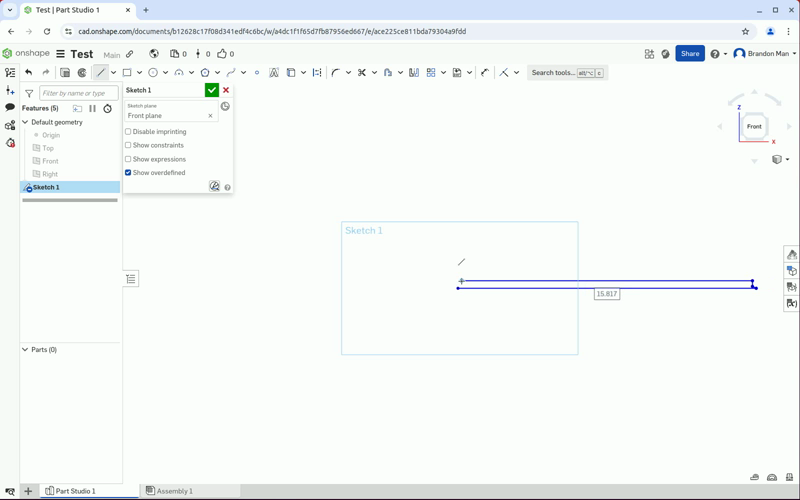
scroll(-6)
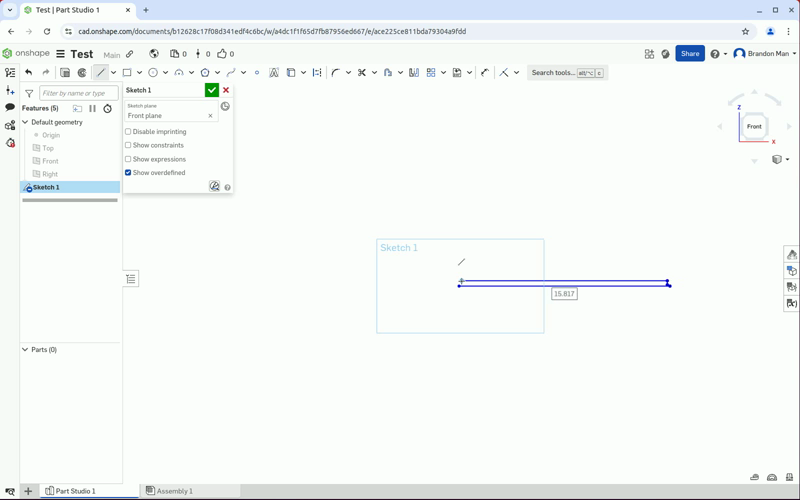
scroll(-6)
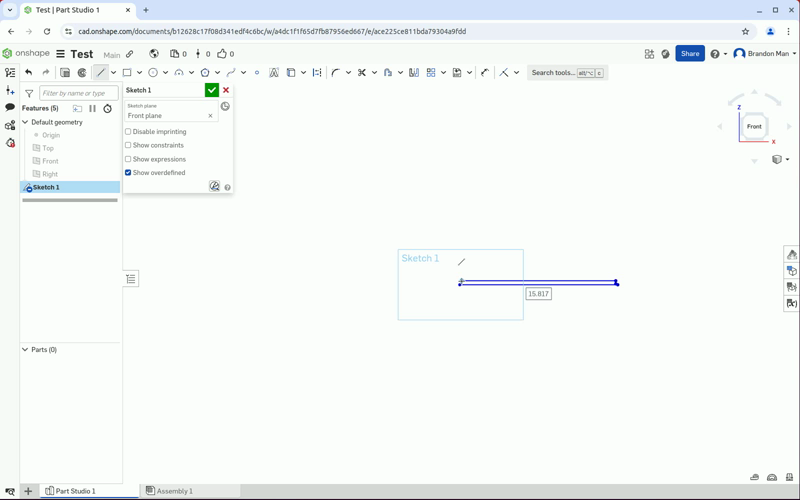
scroll(-6)
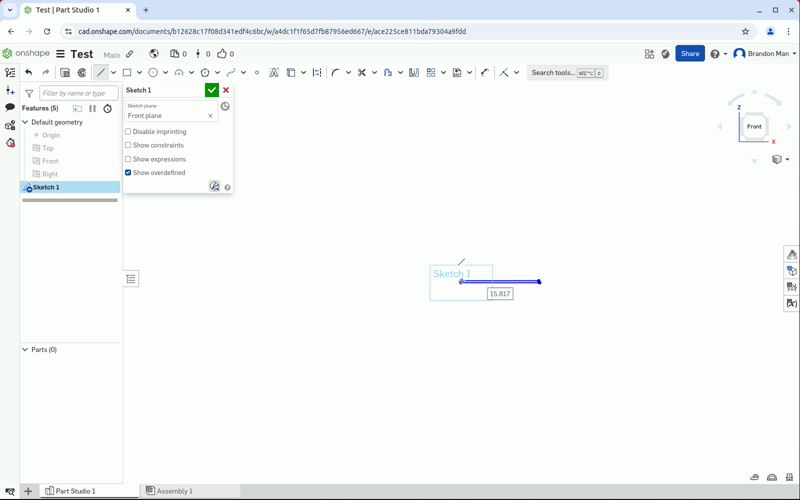
key_up(shift)
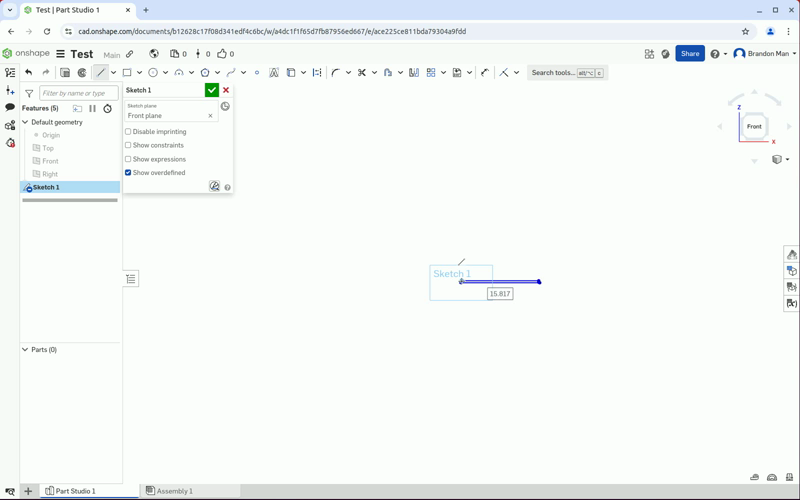
key_down(shift)
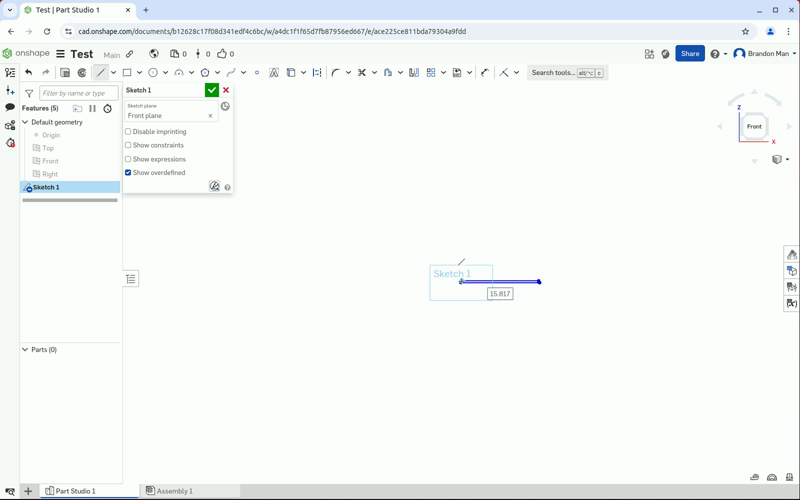
mouse_move(491, 280)
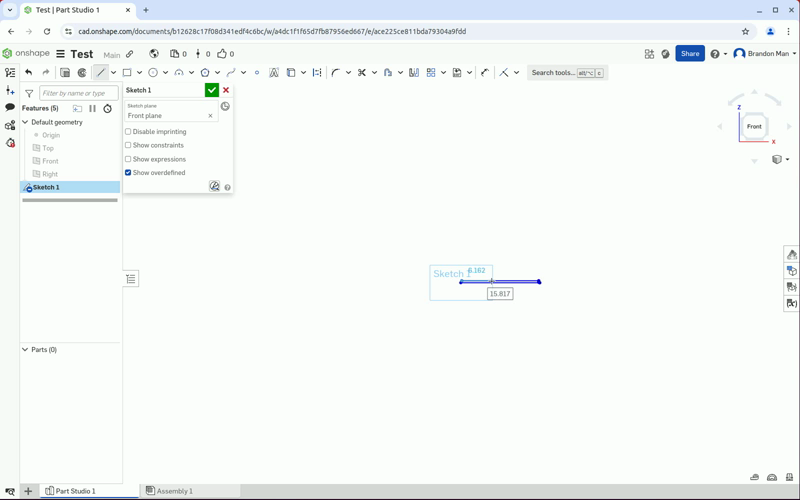
mouse_move(461, 282)
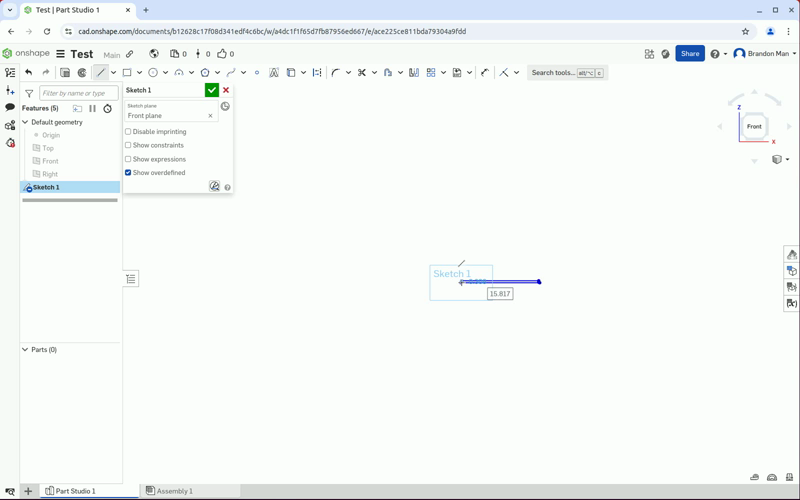
scroll(6)
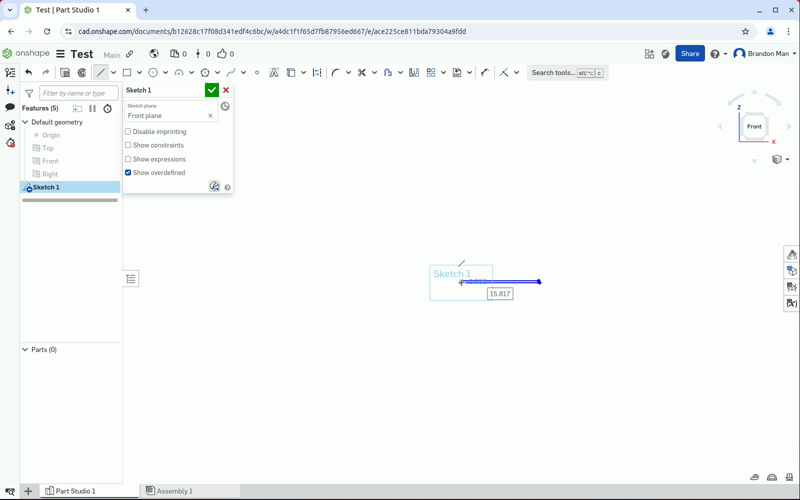
scroll(6)
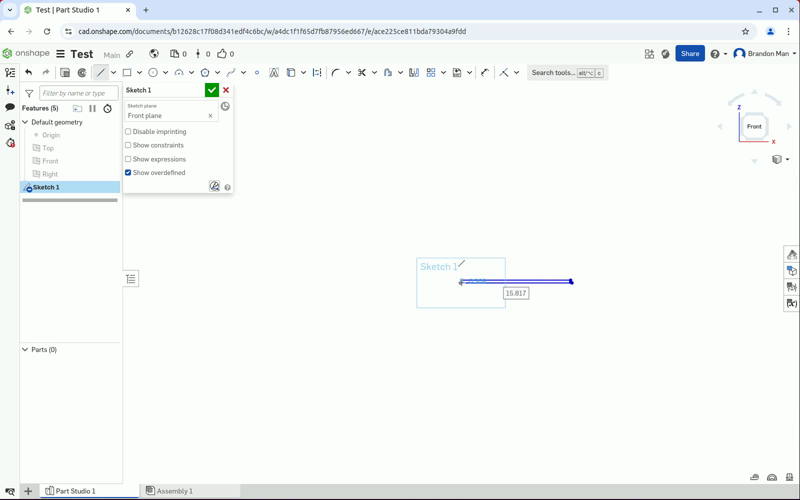
scroll(6)
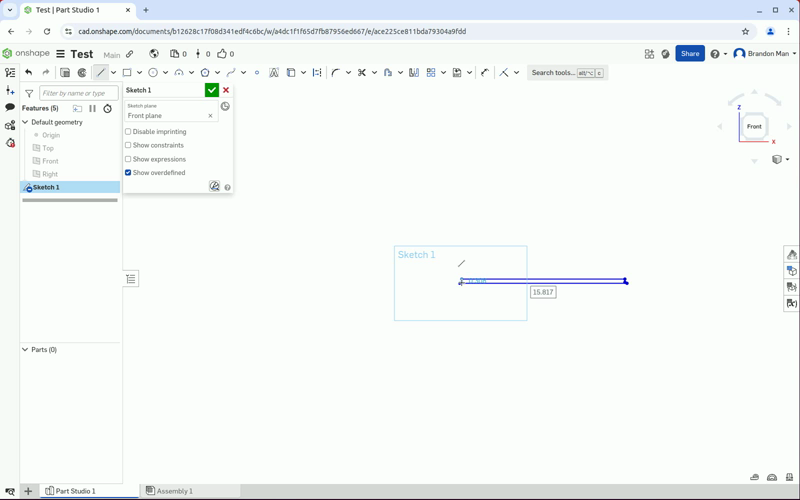
scroll(6)
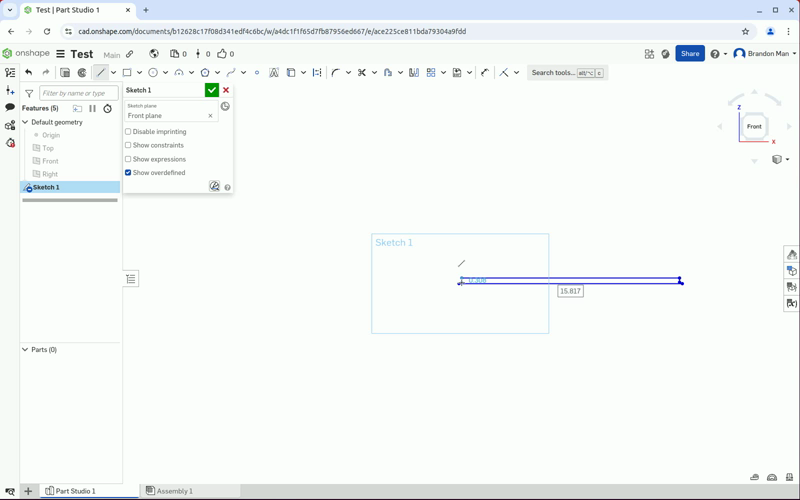
scroll(6)
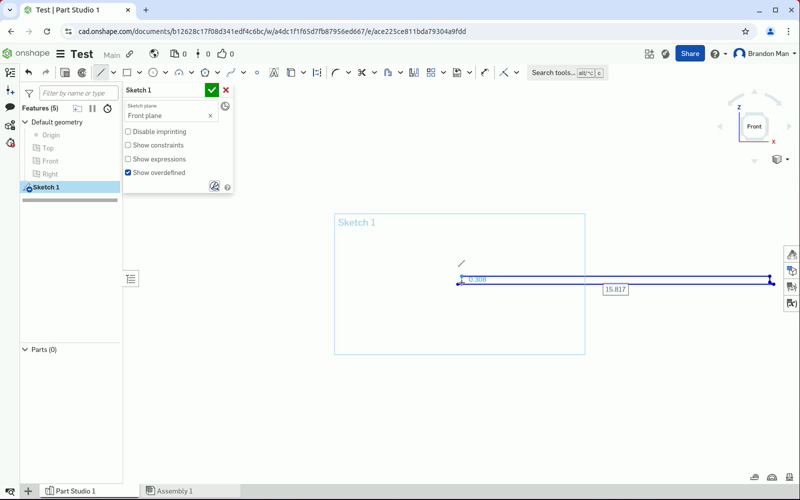
scroll(6)
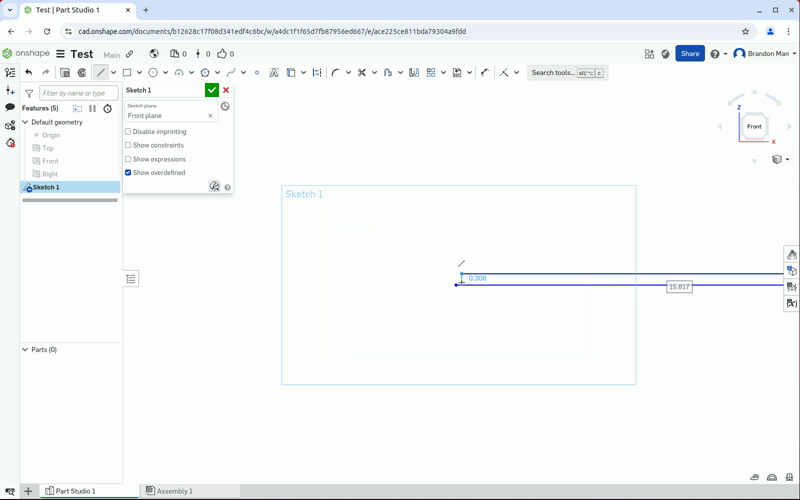
scroll(6)
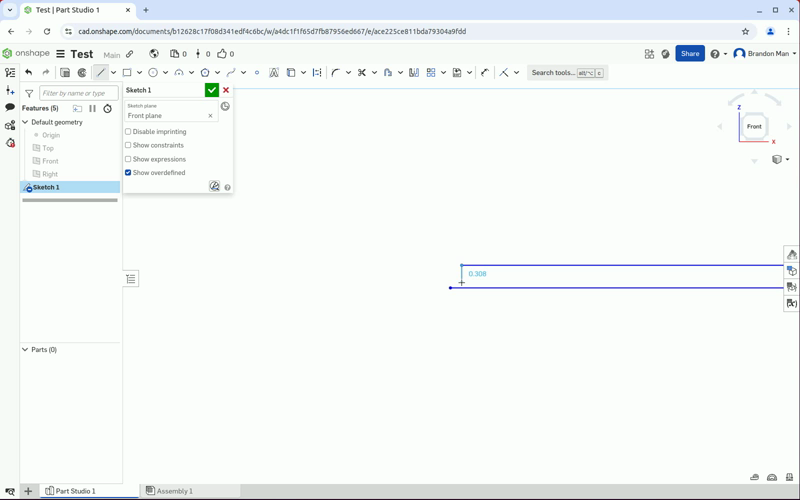
click(461, 282)
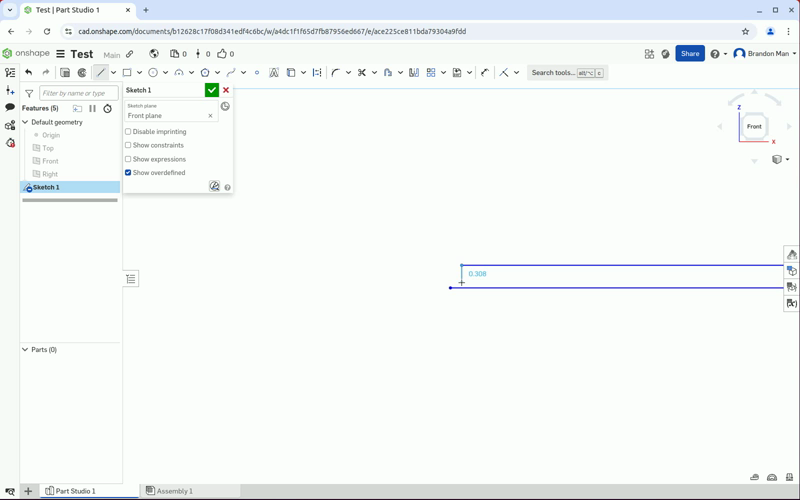
scroll(-6)
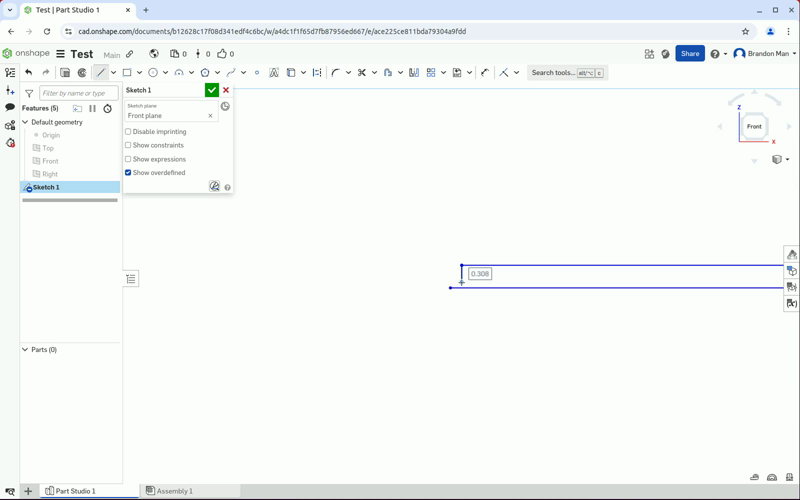
scroll(-6)
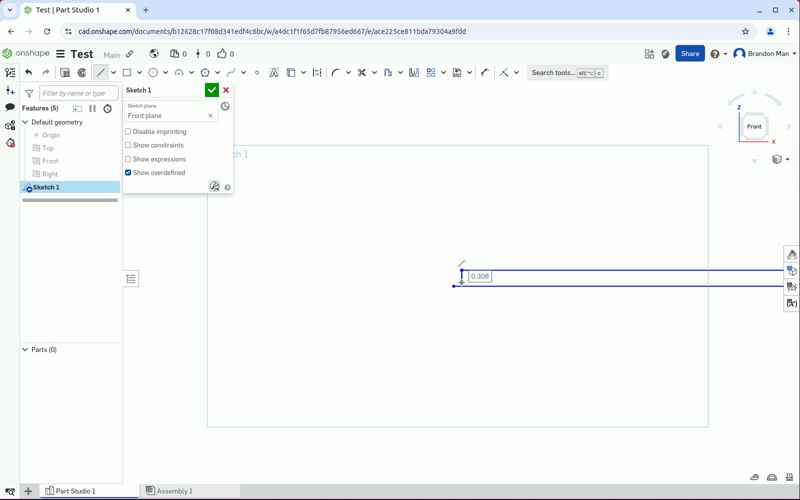
scroll(-6)
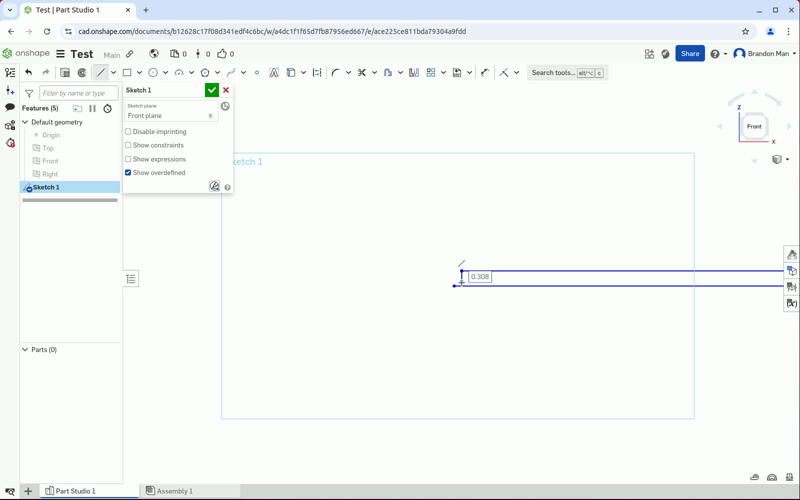
scroll(-6)
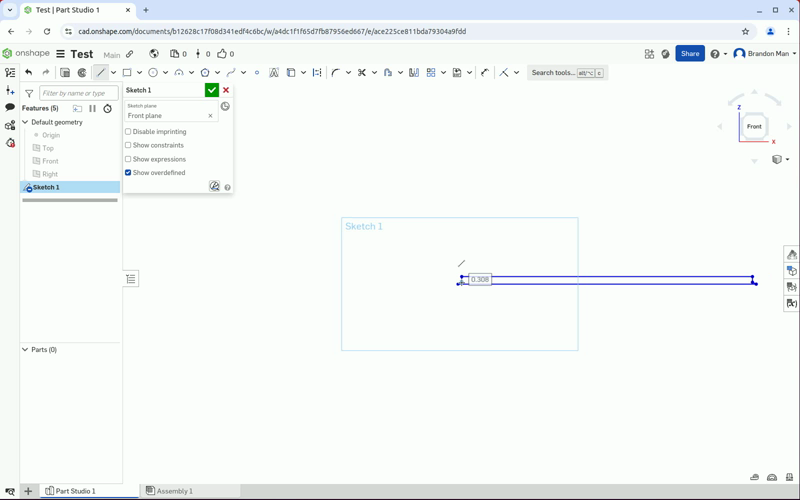
scroll(-6)
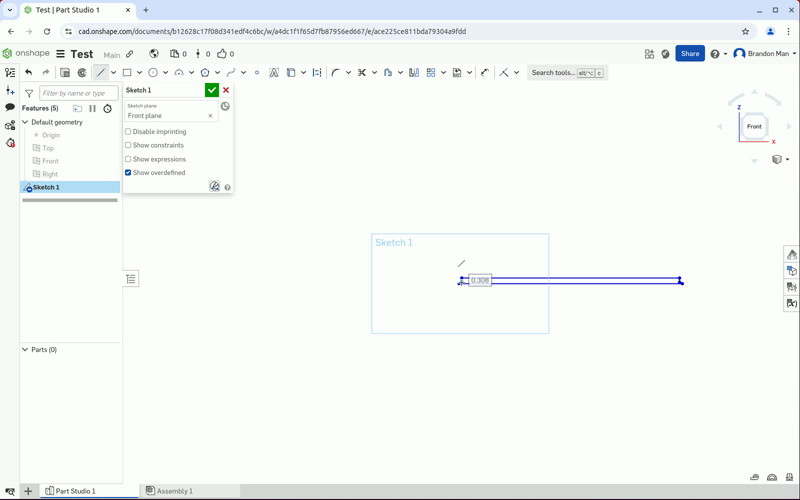
scroll(-6)
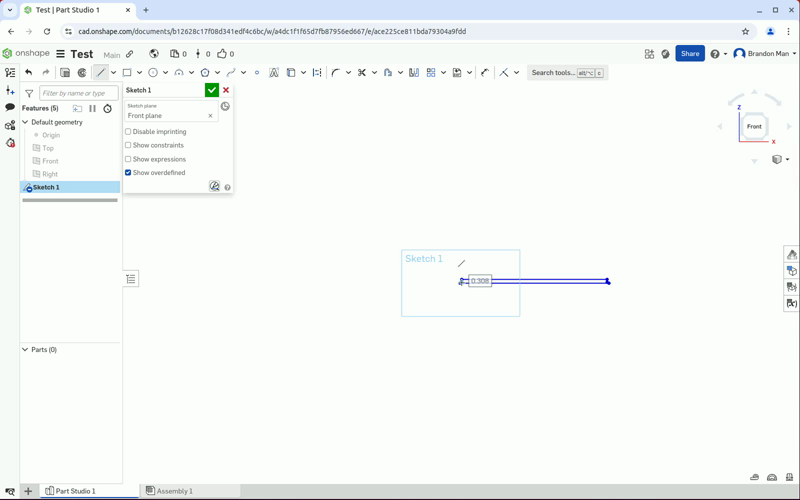
scroll(-6)
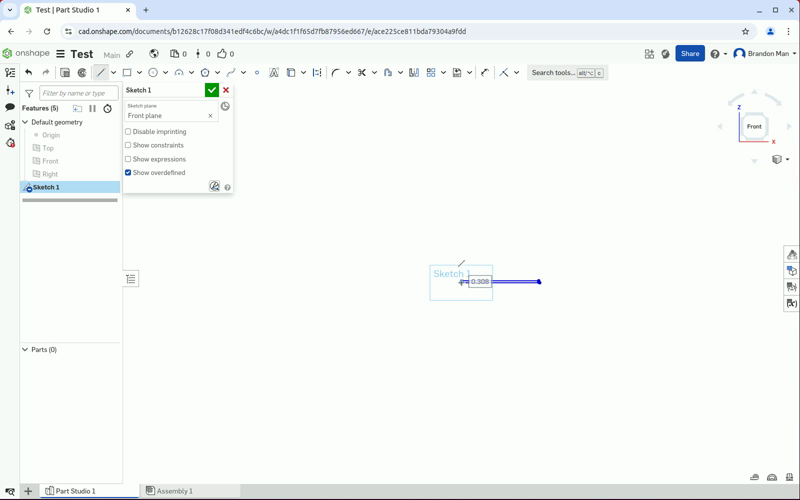
key_up(shift)
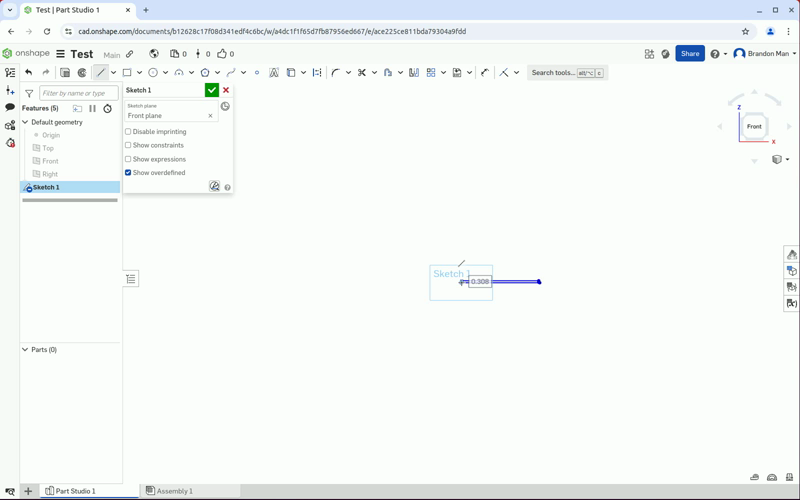
mouse_move(491, 282)
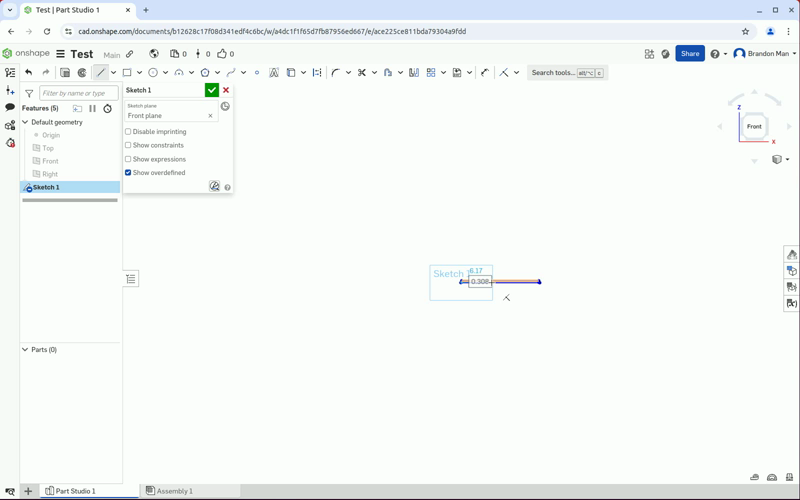
key_down(shift)
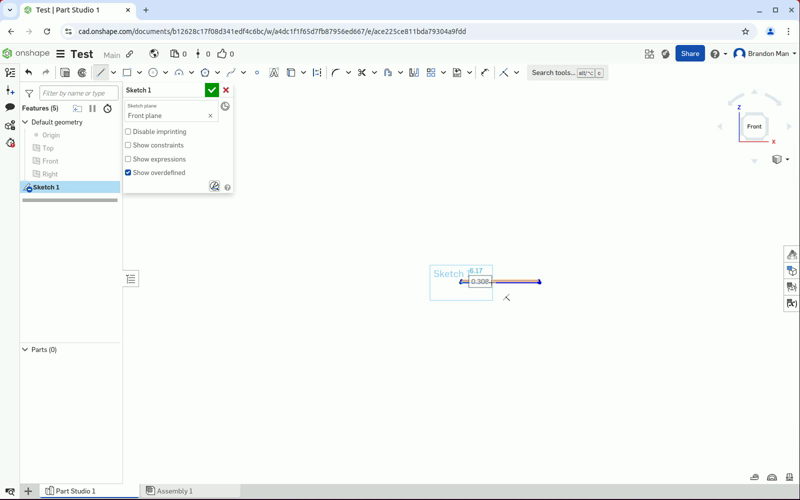
mouse_move(460, 282)
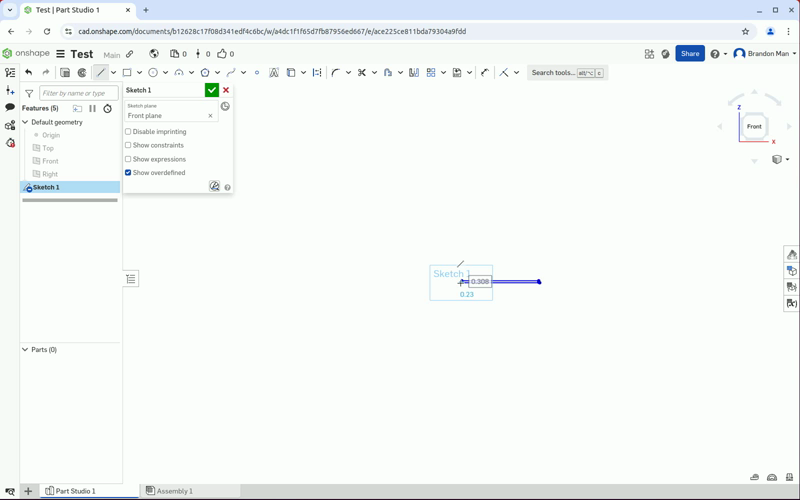
scroll(6)
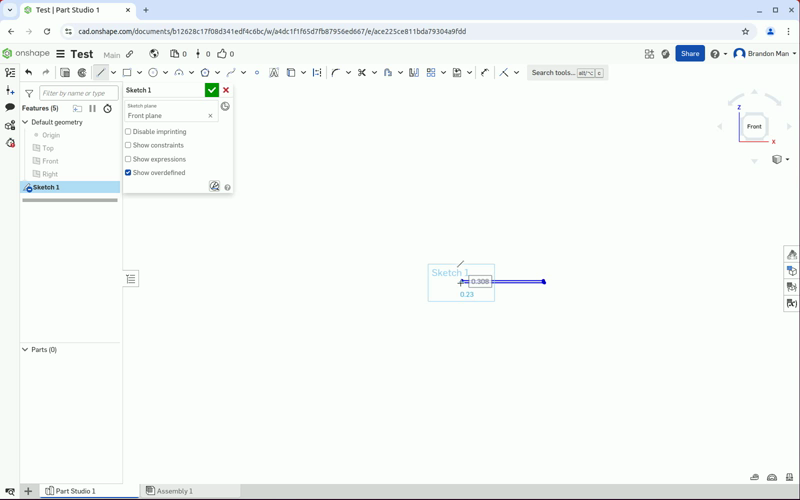
scroll(6)
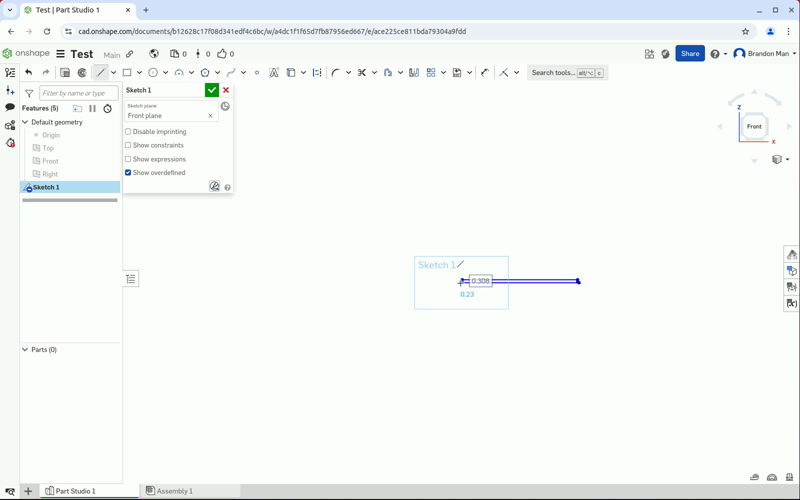
scroll(6)
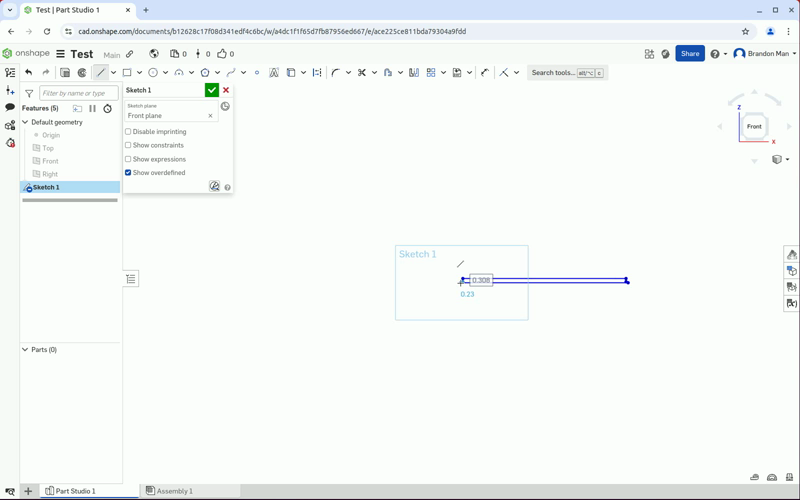
scroll(6)
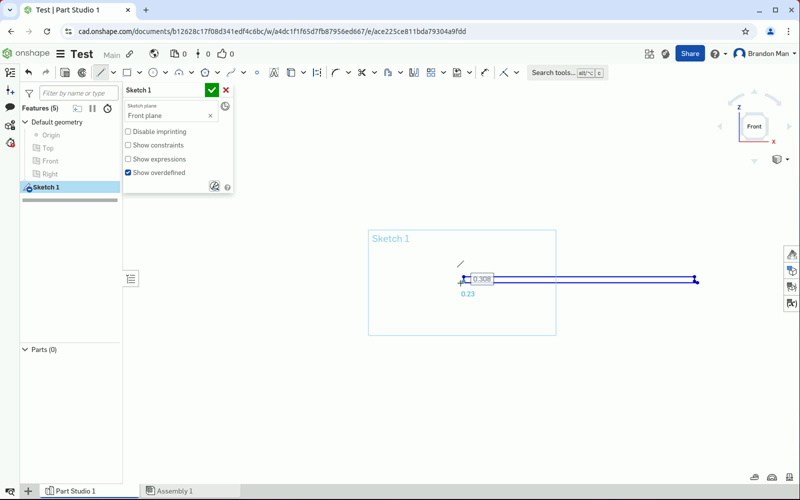
scroll(6)
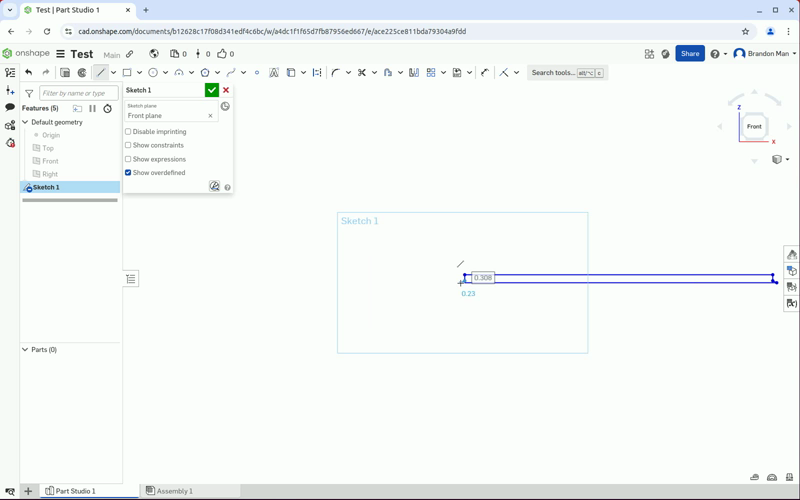
scroll(6)
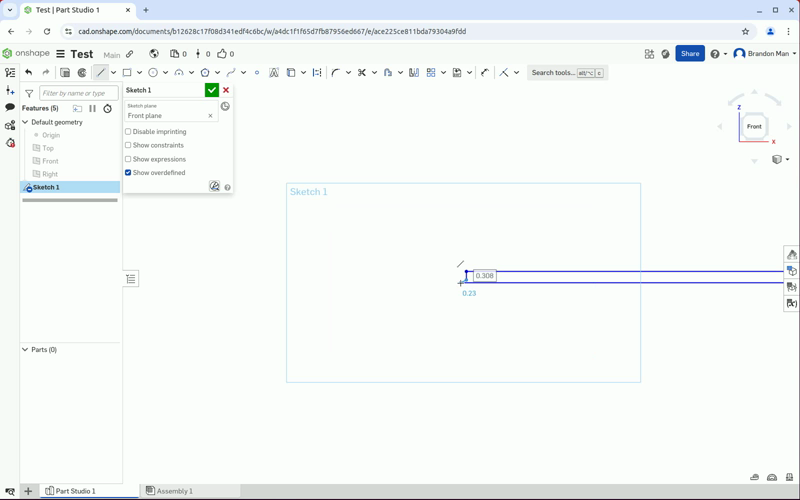
scroll(6)
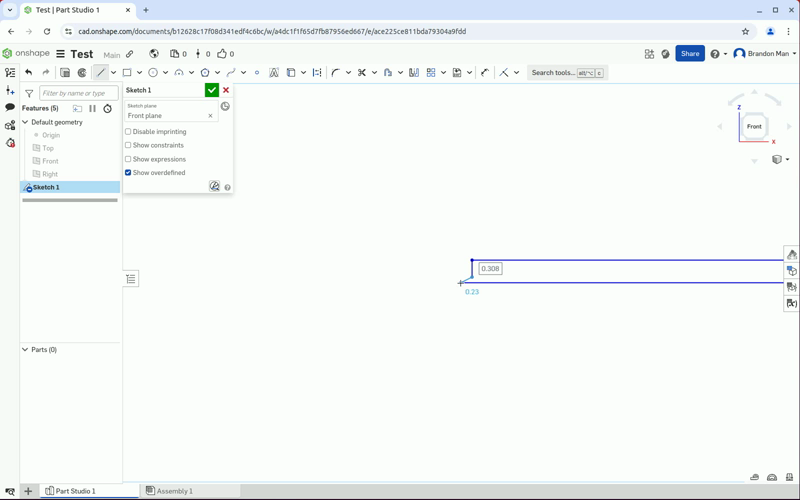
key_up(shift)
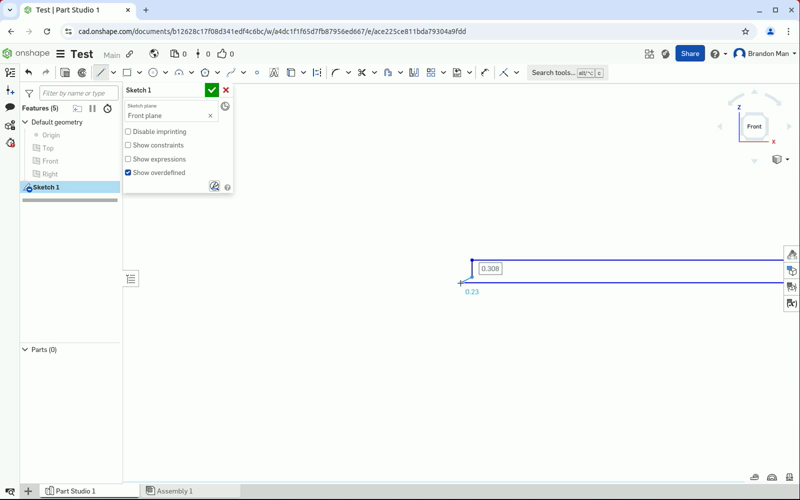
click(460, 282)
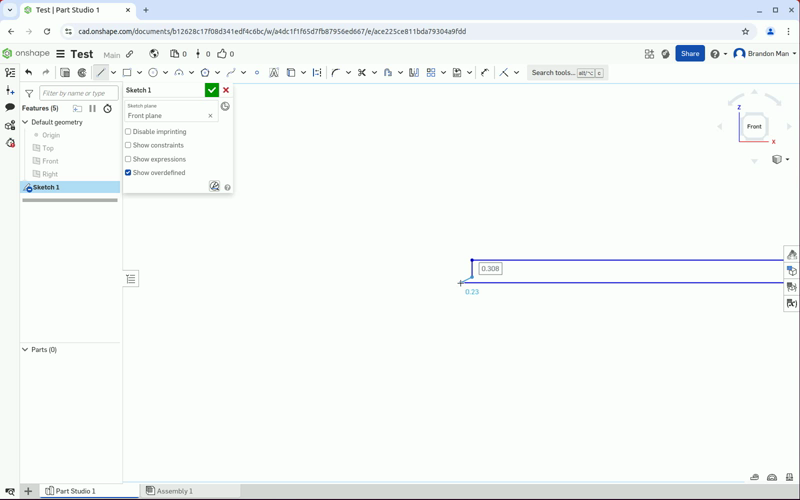
scroll(-6)
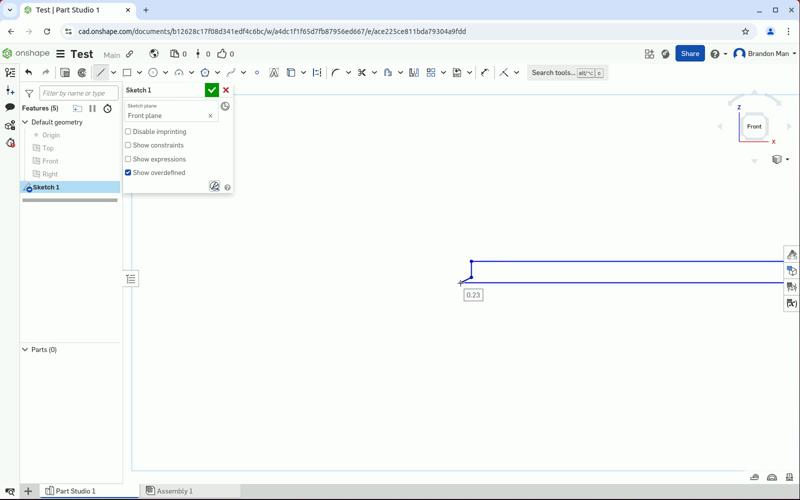
scroll(-6)
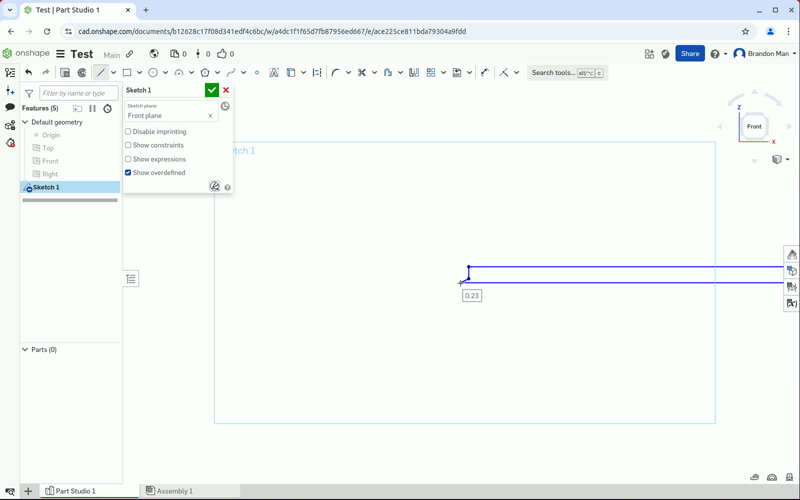
scroll(-6)
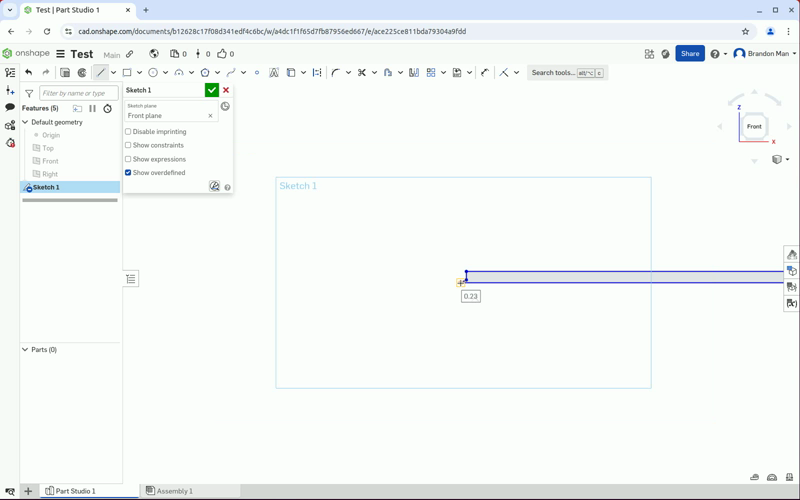
scroll(-6)
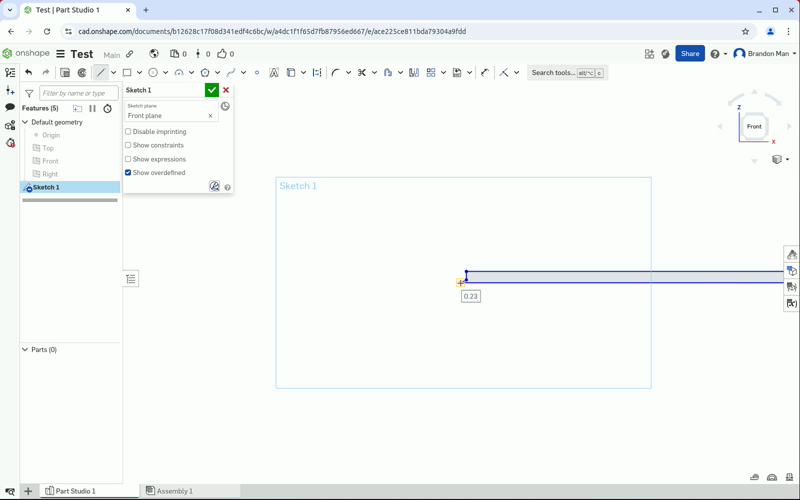
scroll(-6)
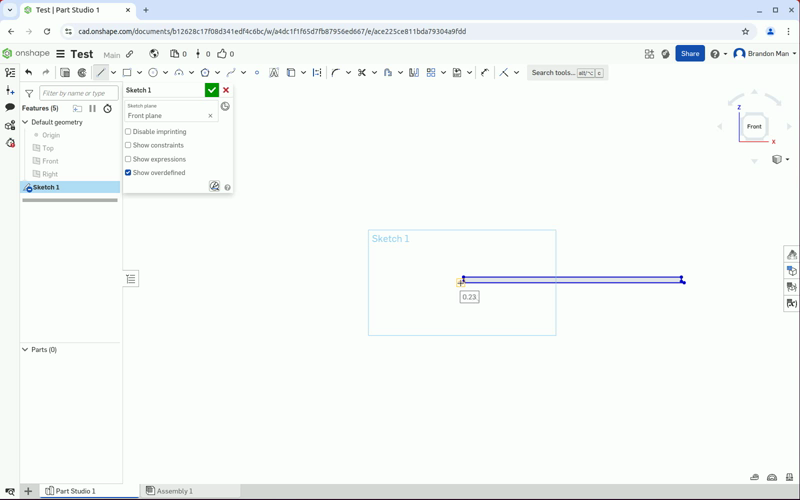
scroll(-6)
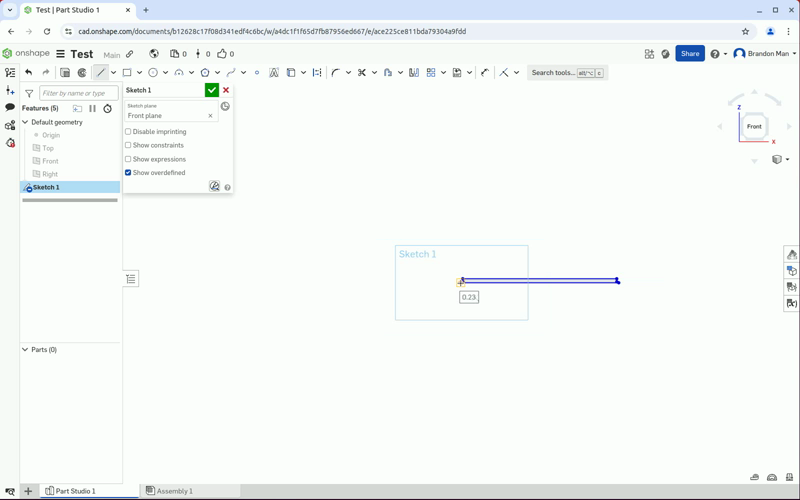
scroll(-6)
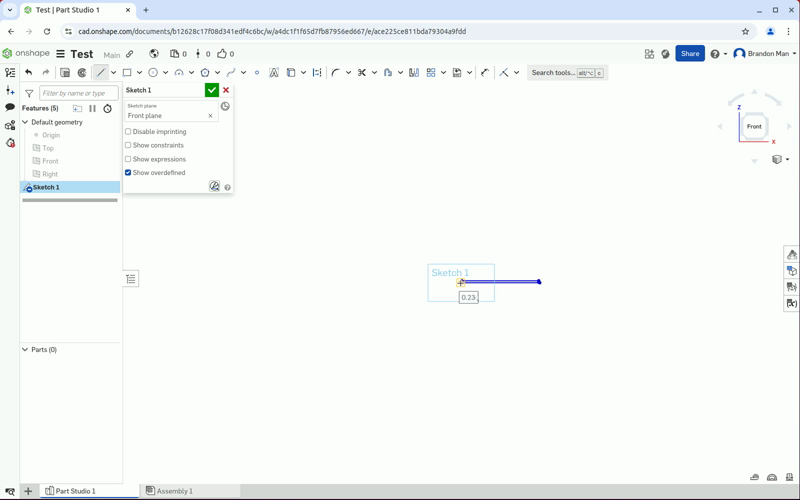
key(esc)
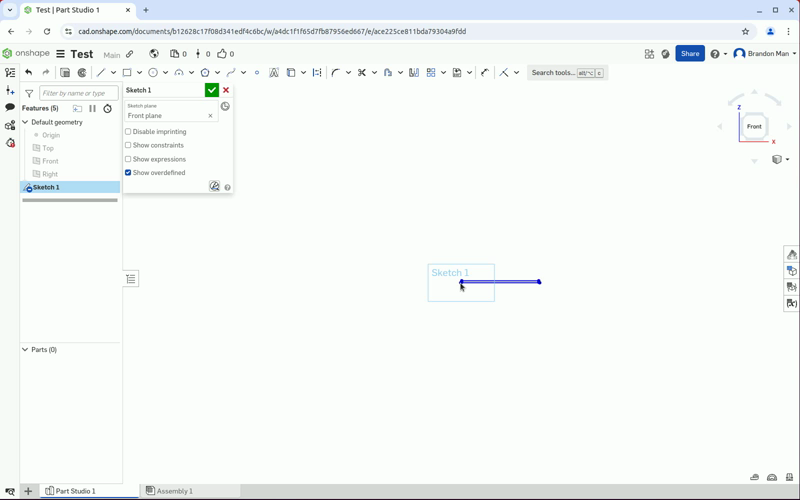
mouse_move(502, 281)
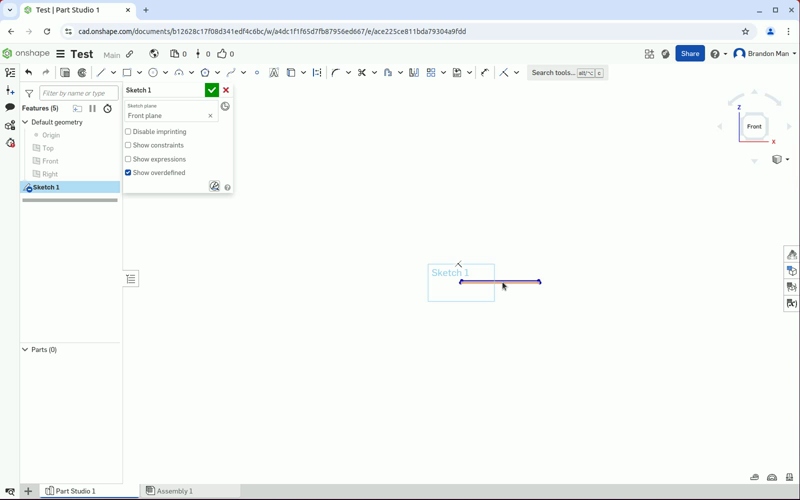
scroll(6)
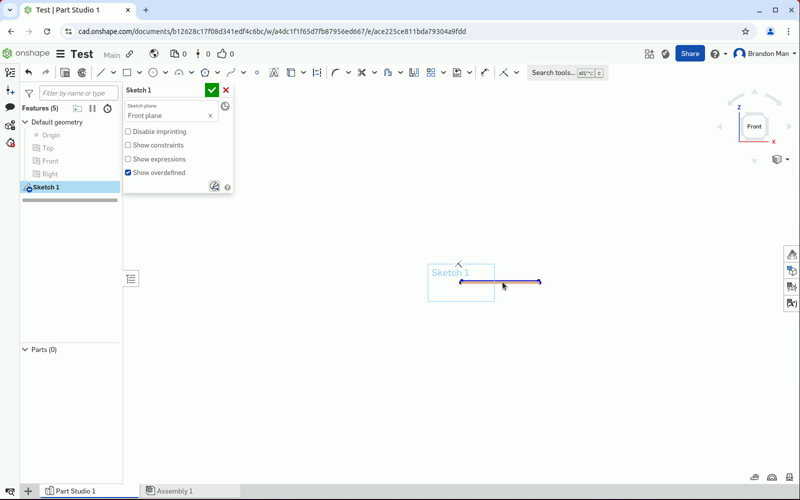
scroll(6)
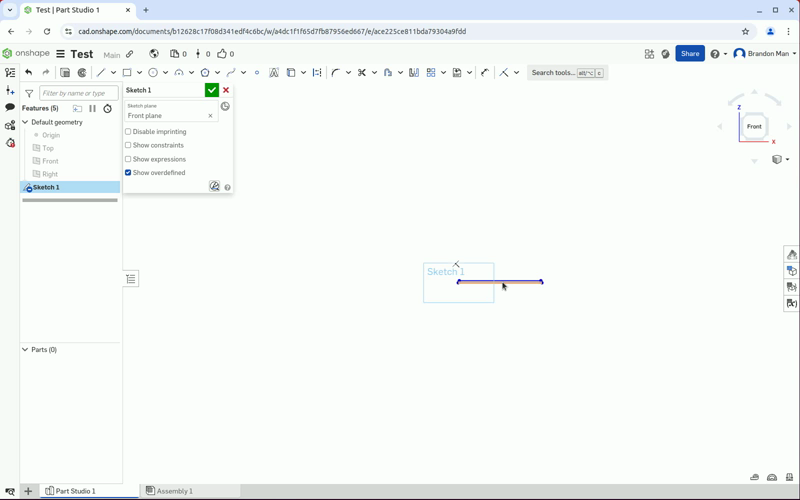
scroll(6)
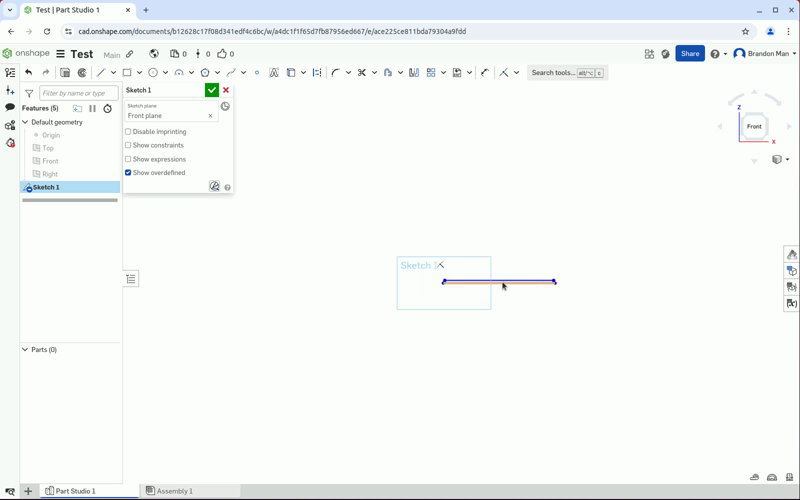
scroll(6)
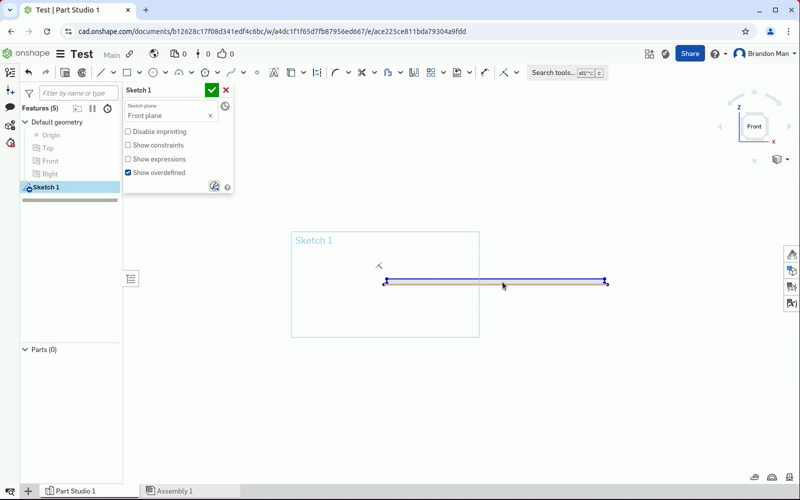
scroll(6)
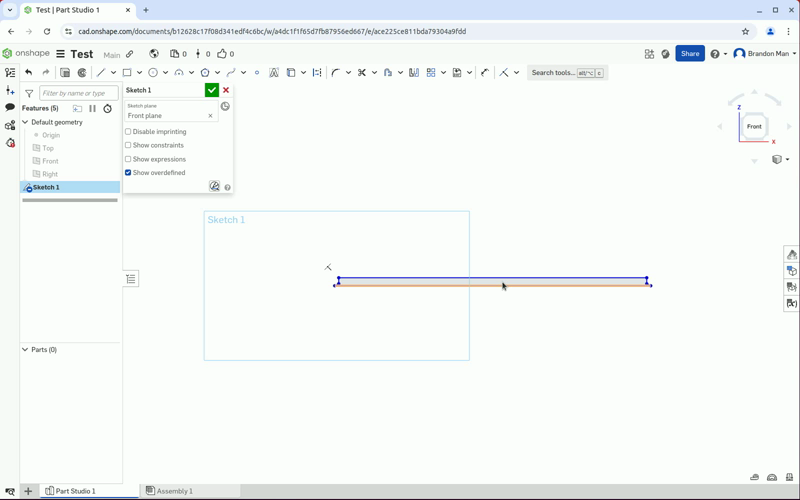
scroll(6)
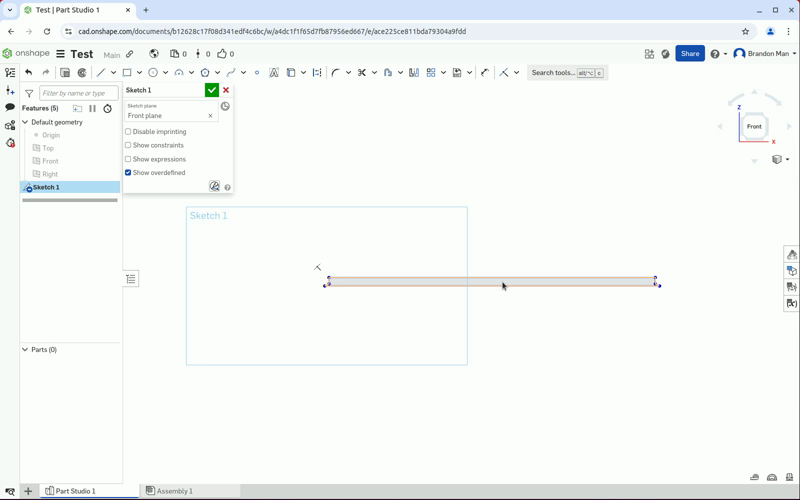
scroll(6)
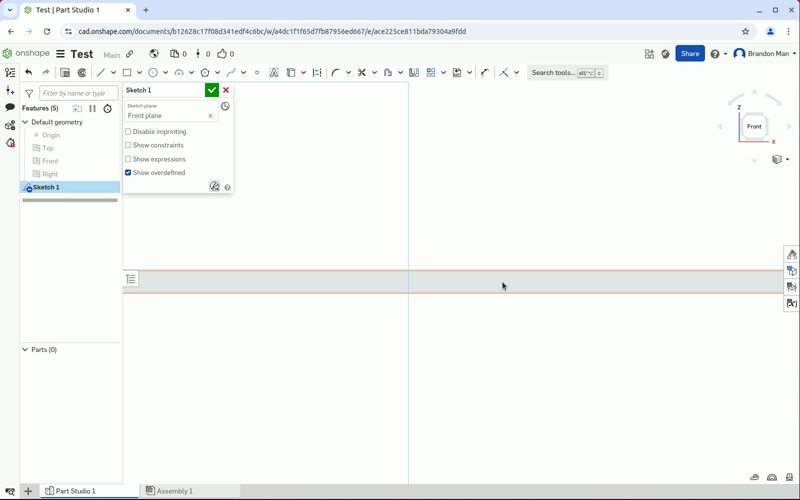
click(502, 281)
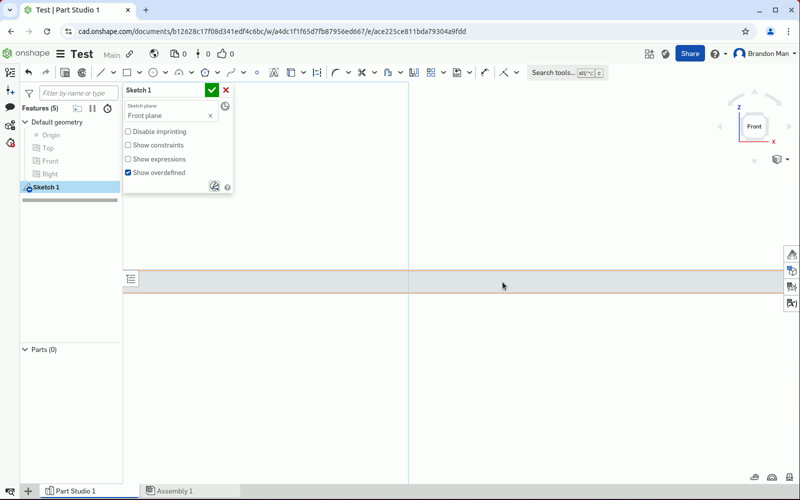
scroll(-6)
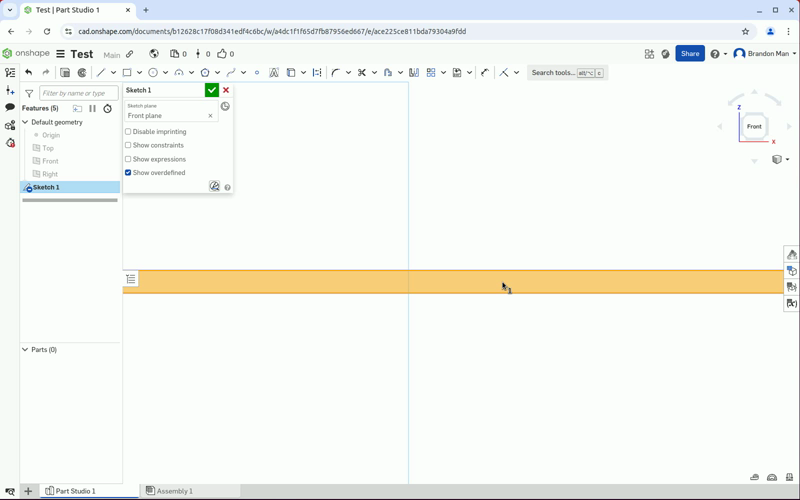
scroll(-6)
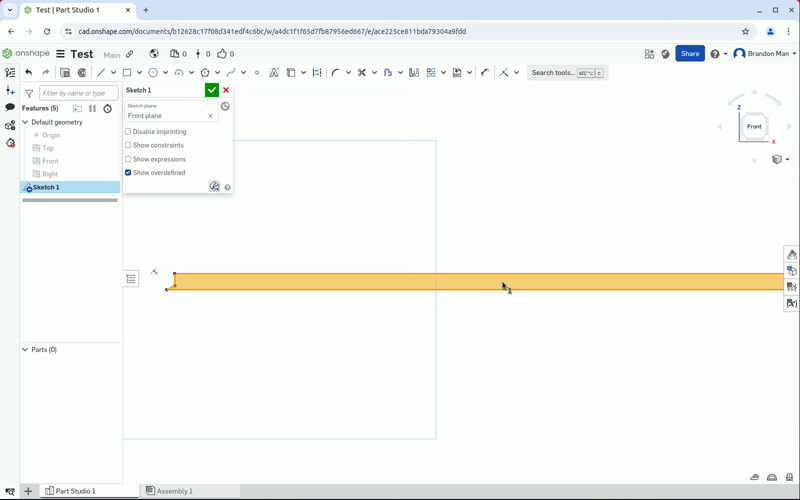
scroll(-6)
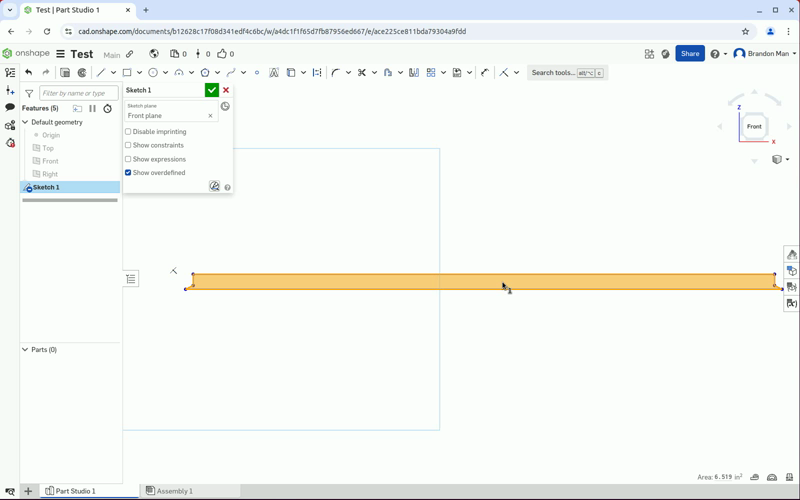
scroll(-6)
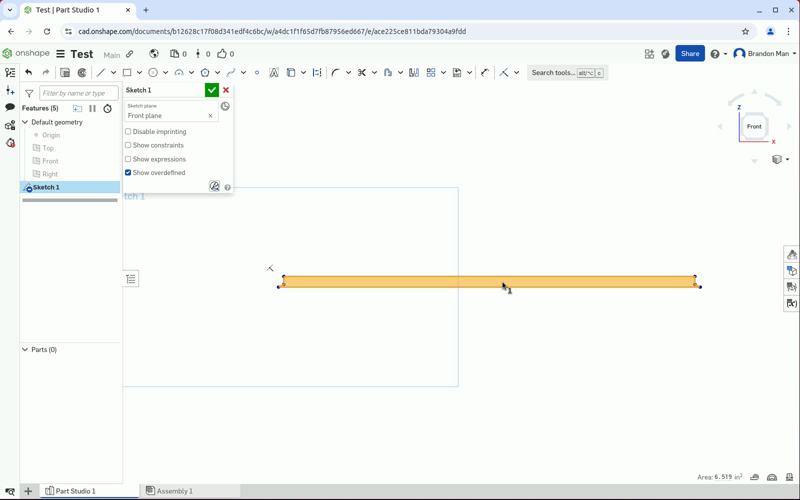
scroll(-6)
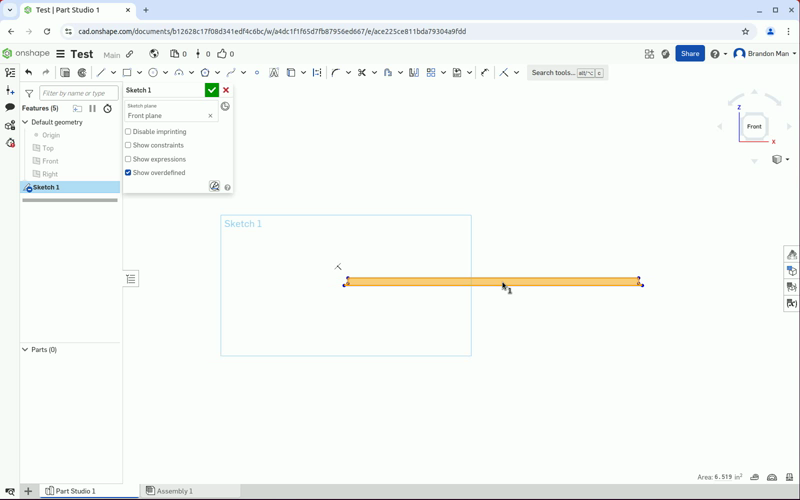
scroll(-6)
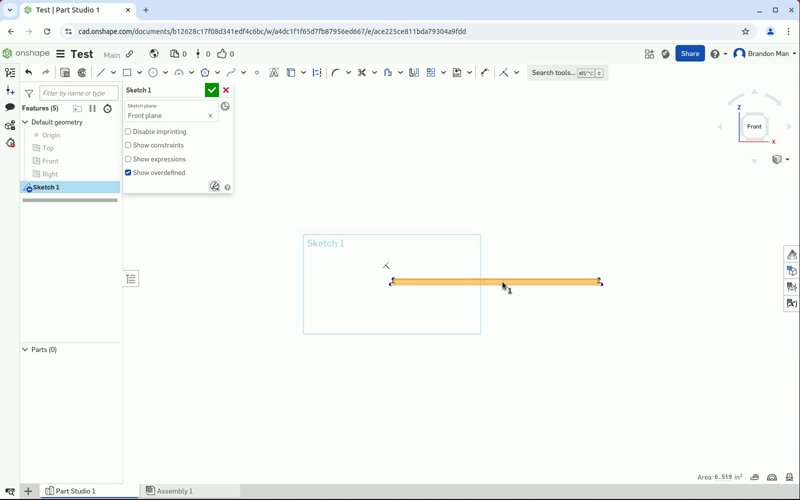
scroll(-6)
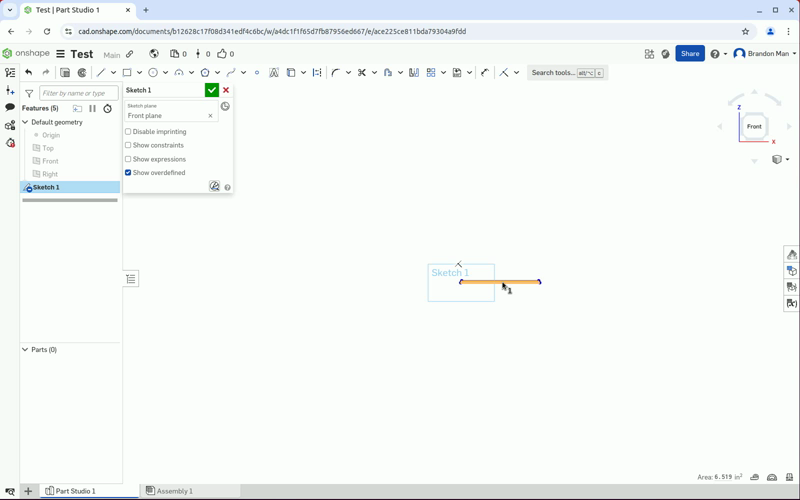
mouse_move(73, 352)
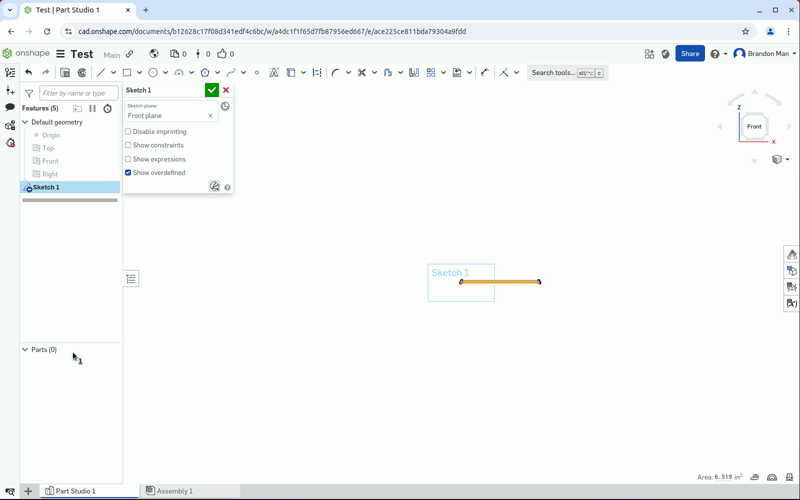
key(shift+y)
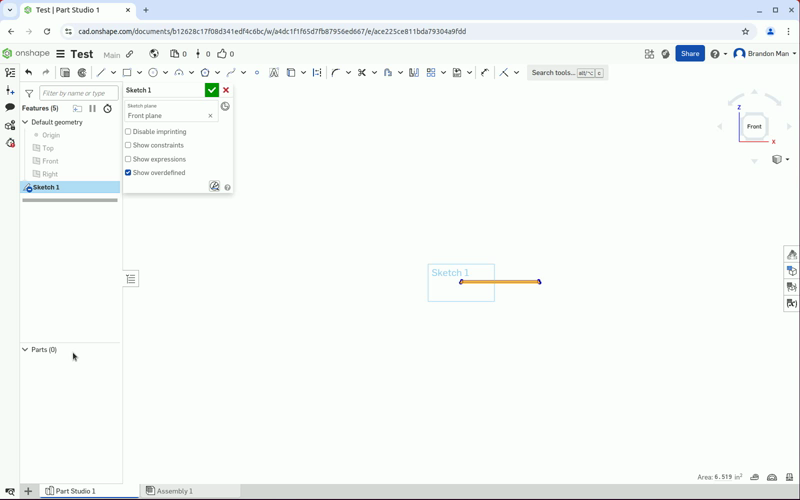
key(shift+e)
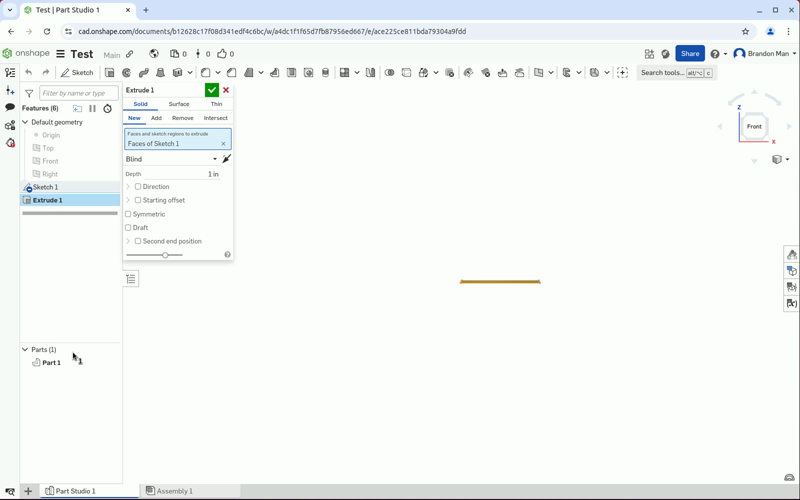
mouse_move(143, 106)
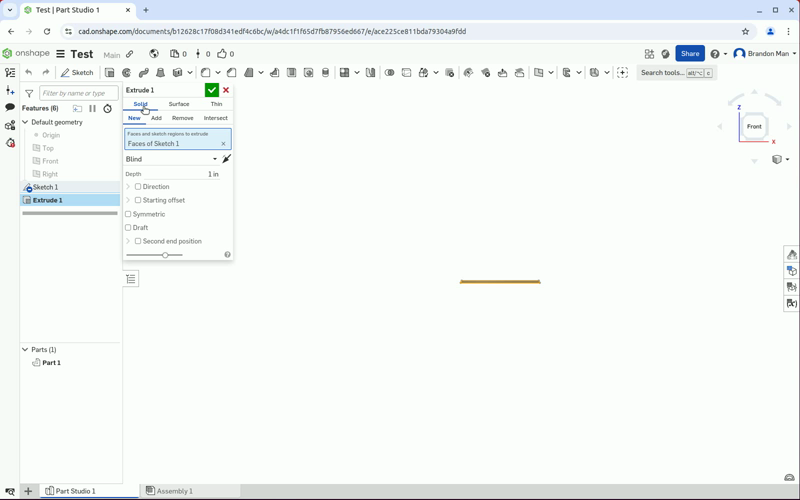
click(143, 106)
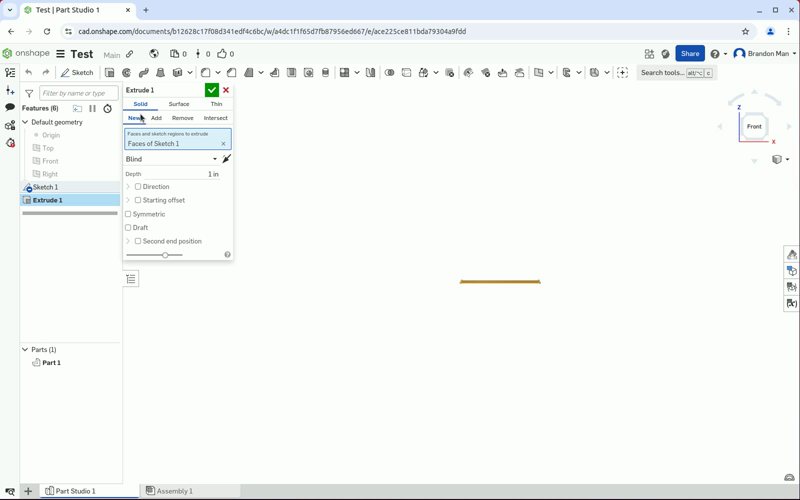
mouse_move(137, 120)
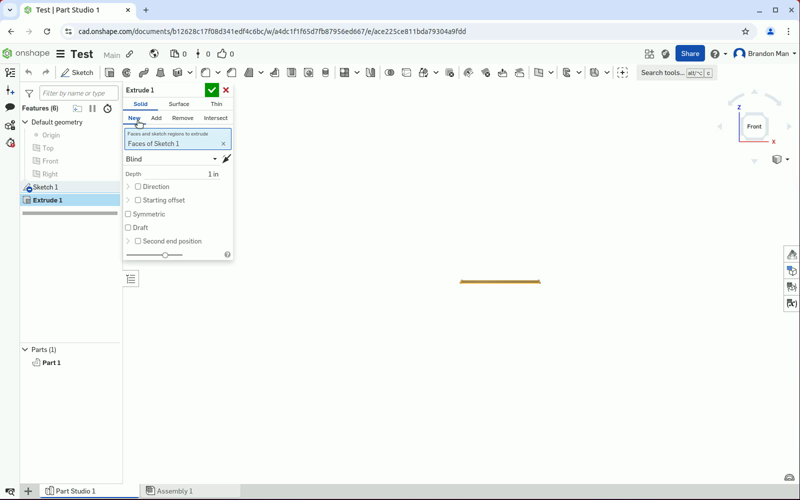
click(137, 120)
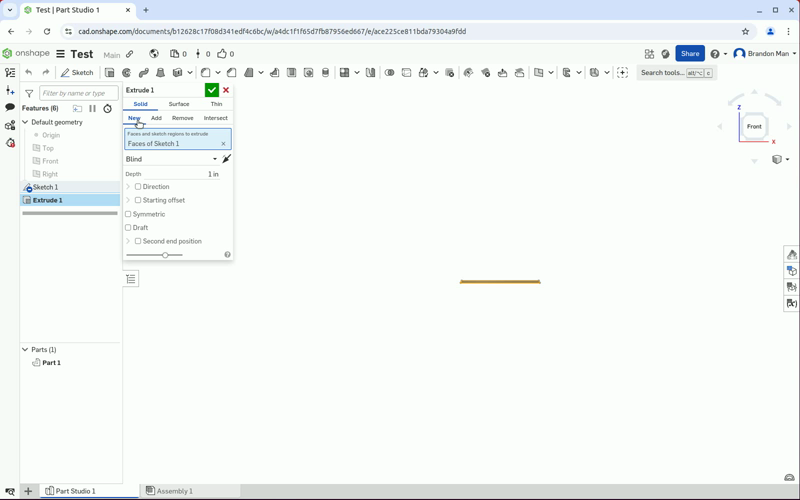
key(tab, 4)
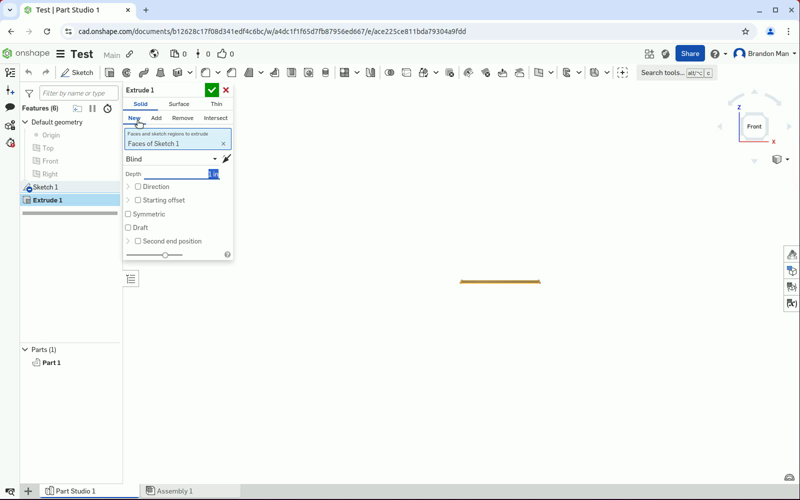
text(-23.349)
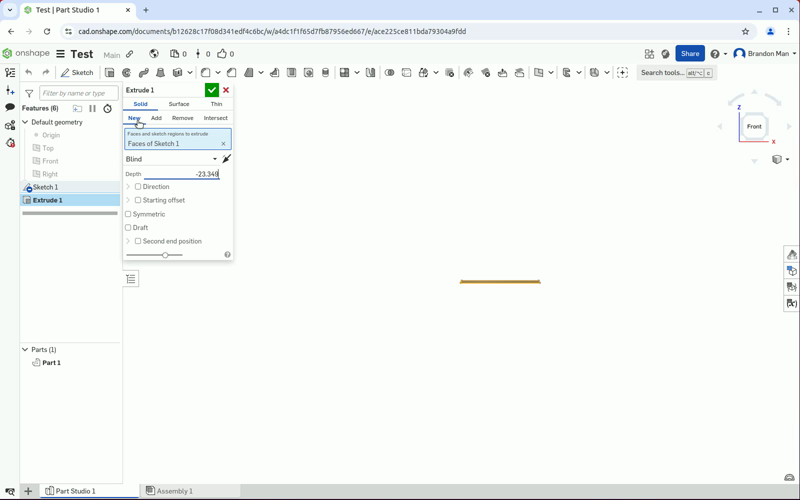
key(enter)
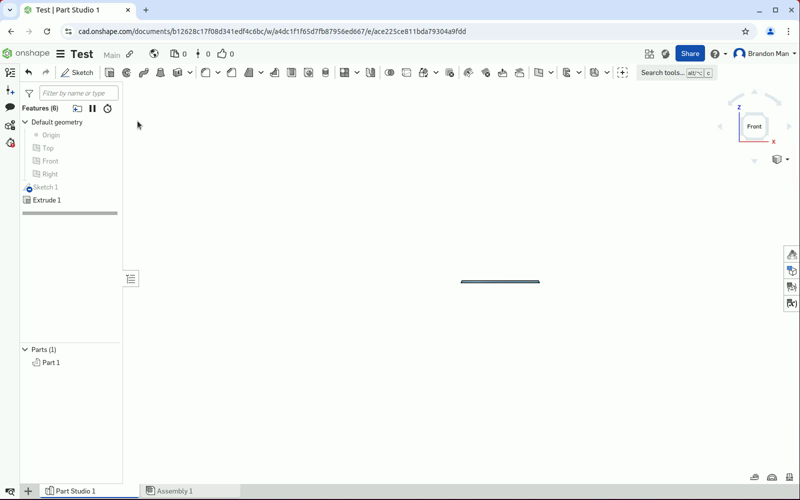
key(shift+h)
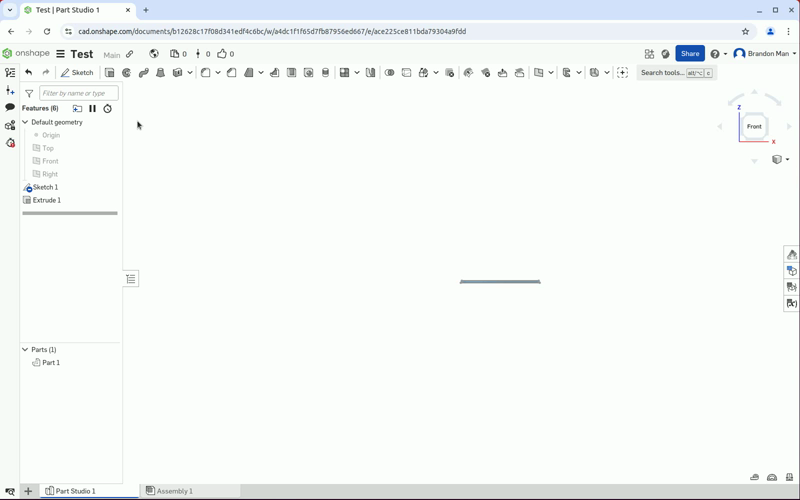
key(shift+h)
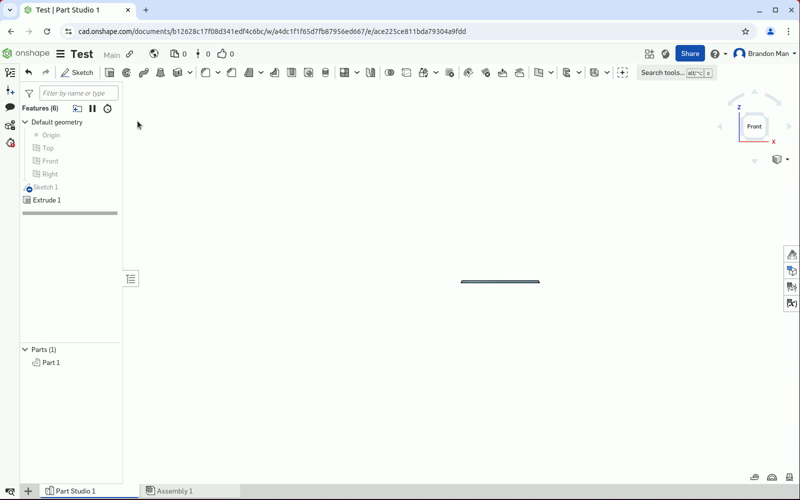
mouse_move(73, 189)
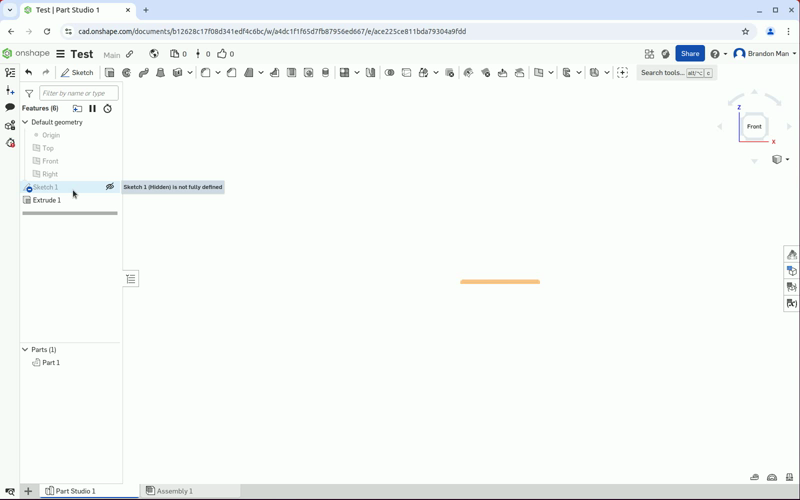
click(73, 189)
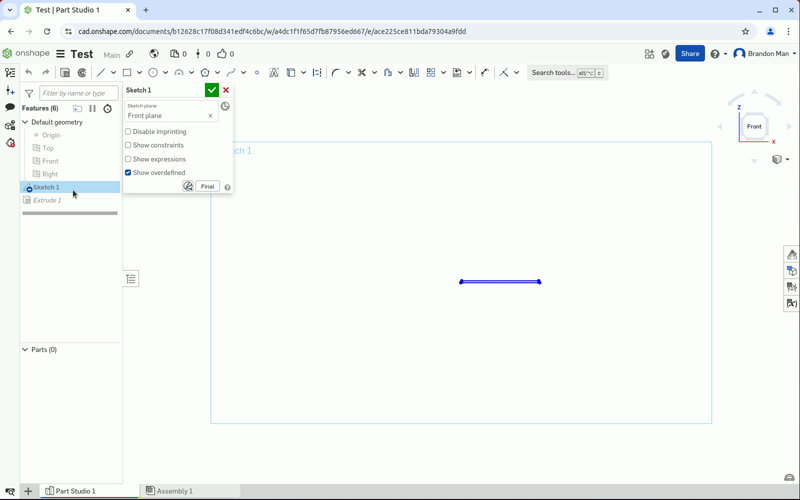
mouse_move(229, 92)
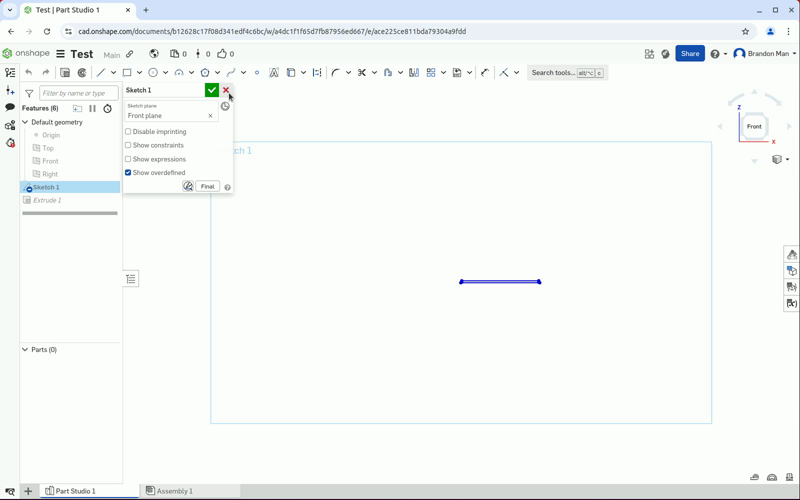
click(229, 92)
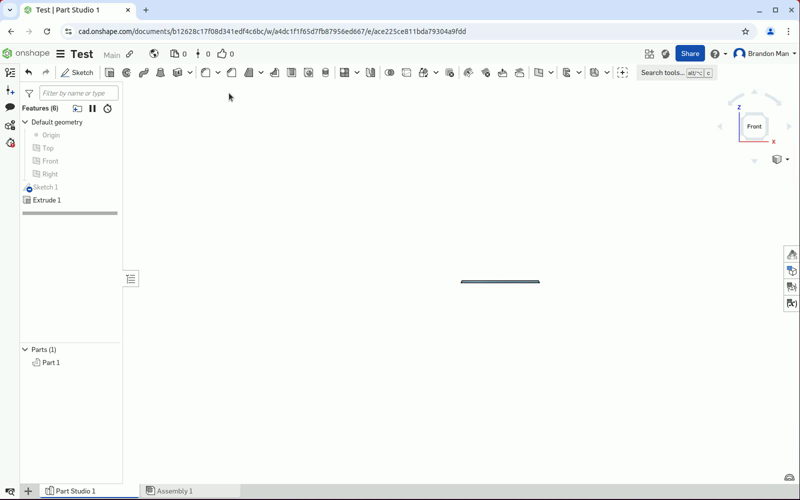
mouse_move(73, 352)
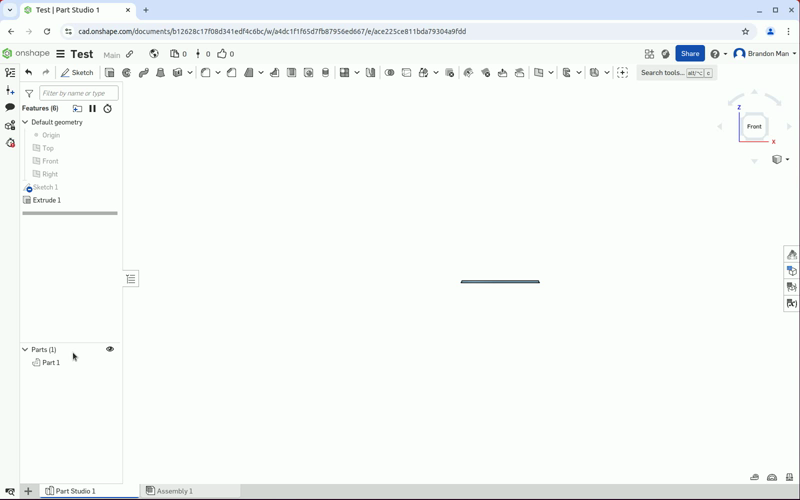
key(y)
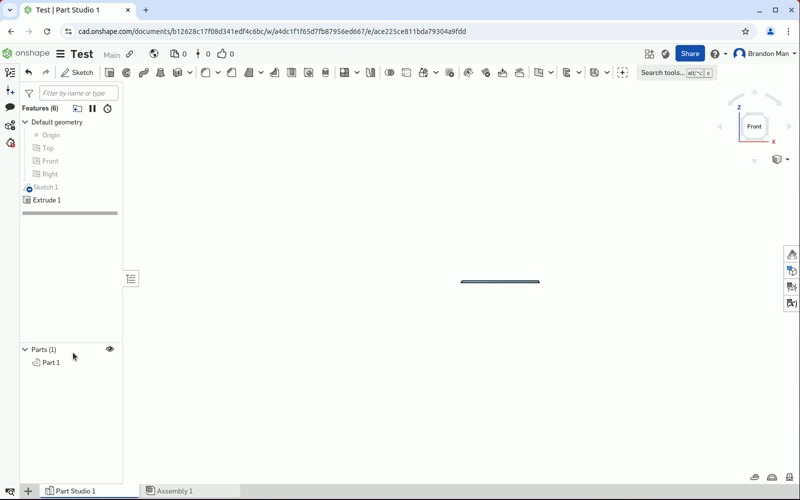
key(shift+p)
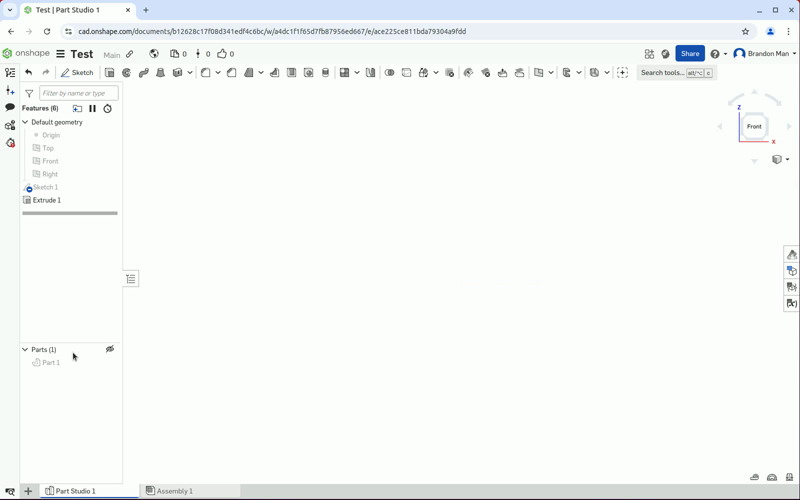
key(space)
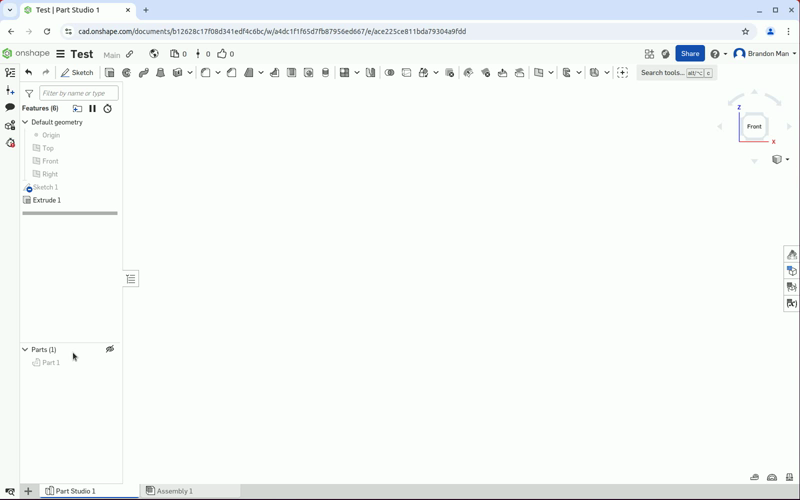
key_down(shift)
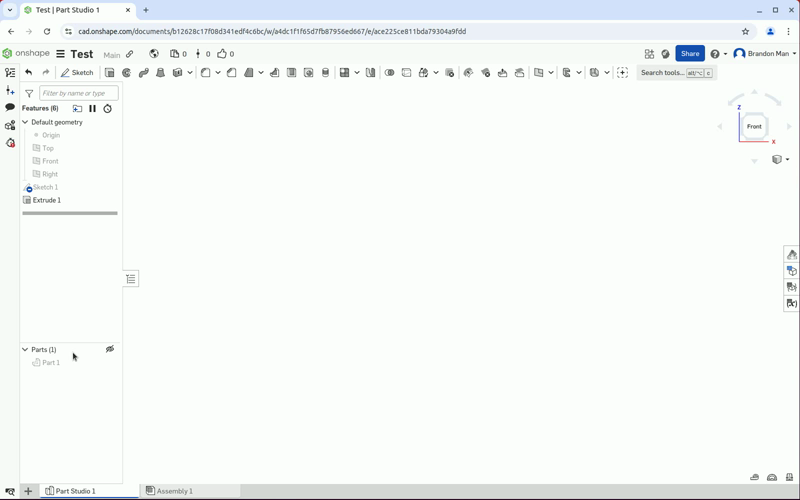
key(left)
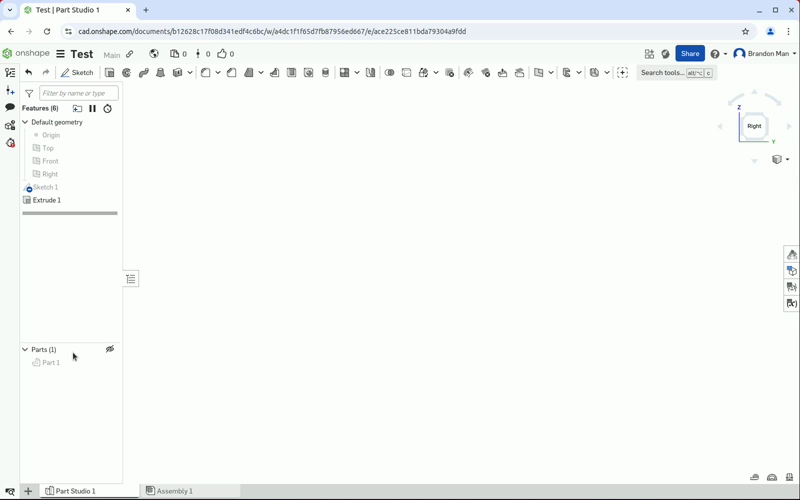
key_up(shift)
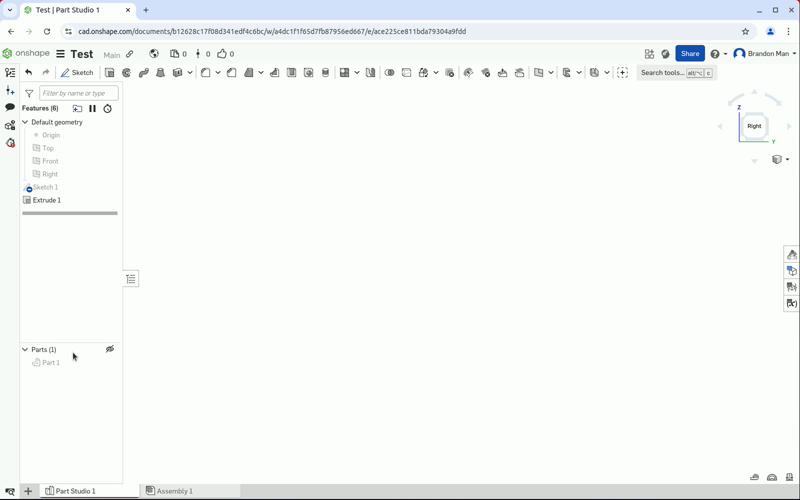
mouse_move(73, 352)
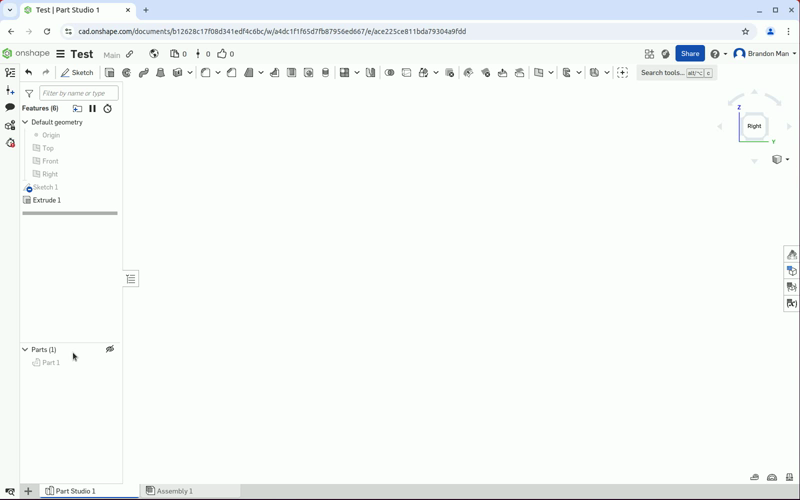
key(shift+y)
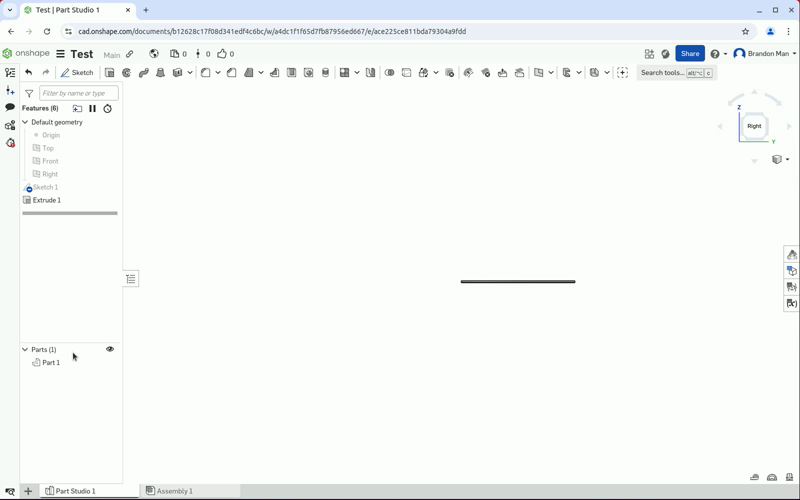
mouse_move(541, 75)
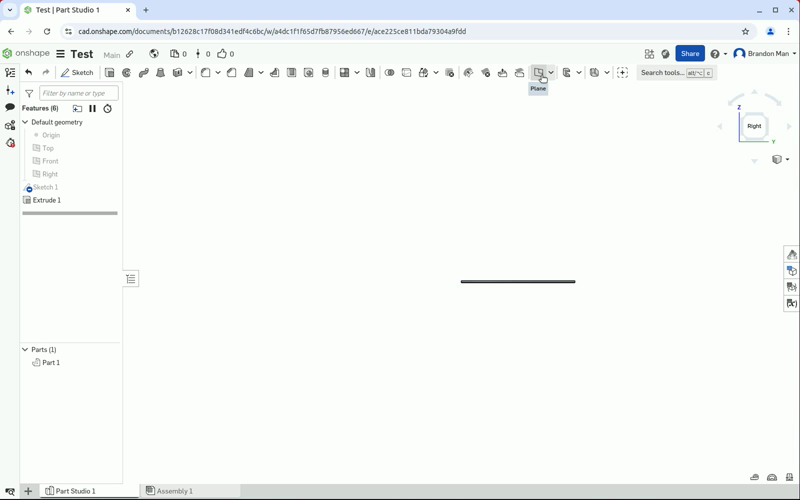
click(541, 75)
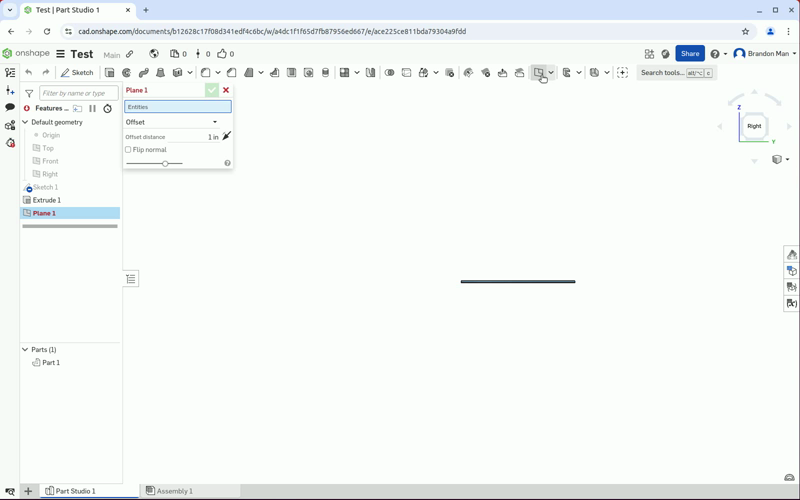
mouse_move(73, 176)
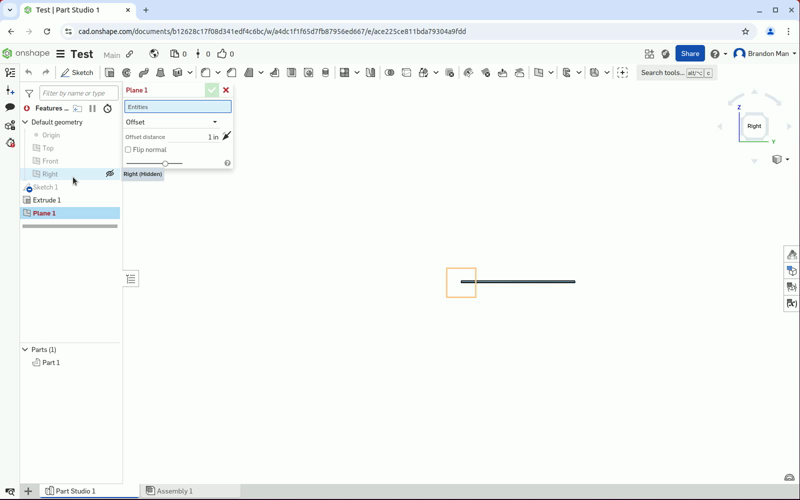
click(73, 176)
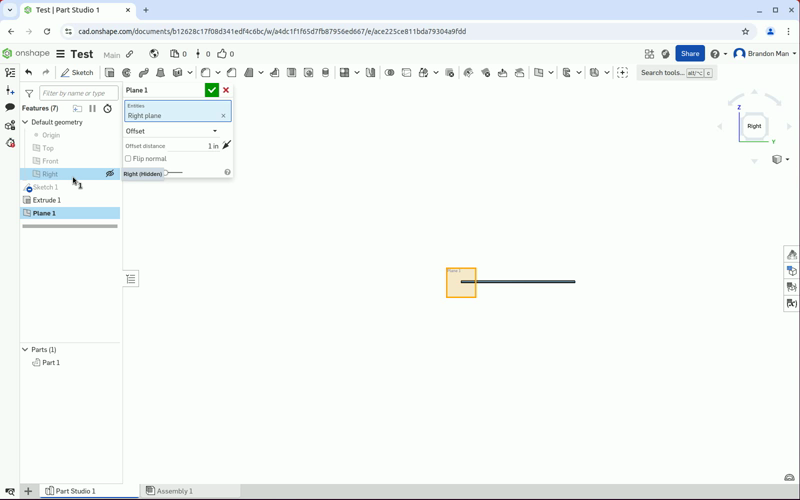
key(tab, 2)
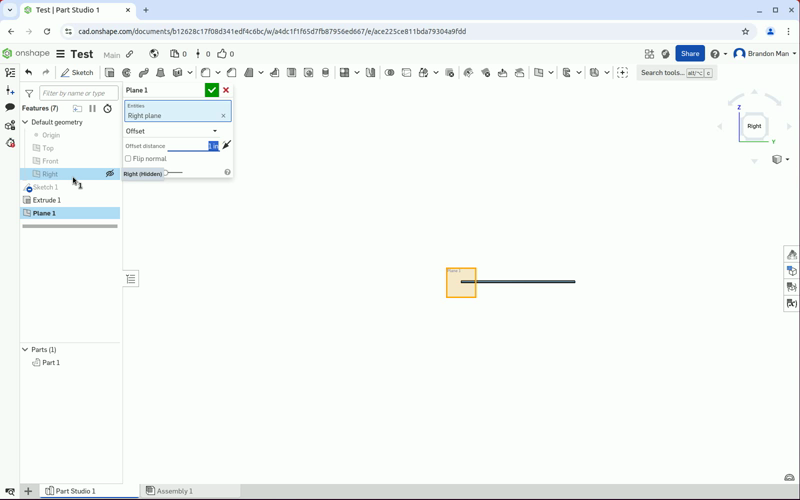
text(15.898)
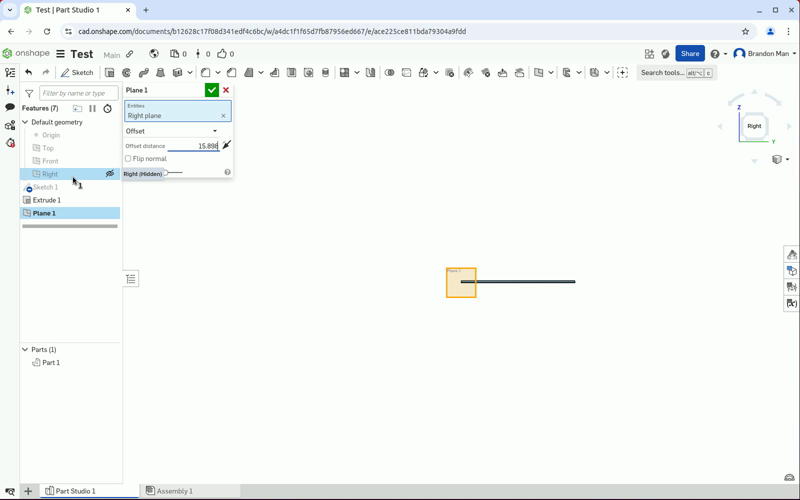
key(enter, 2)
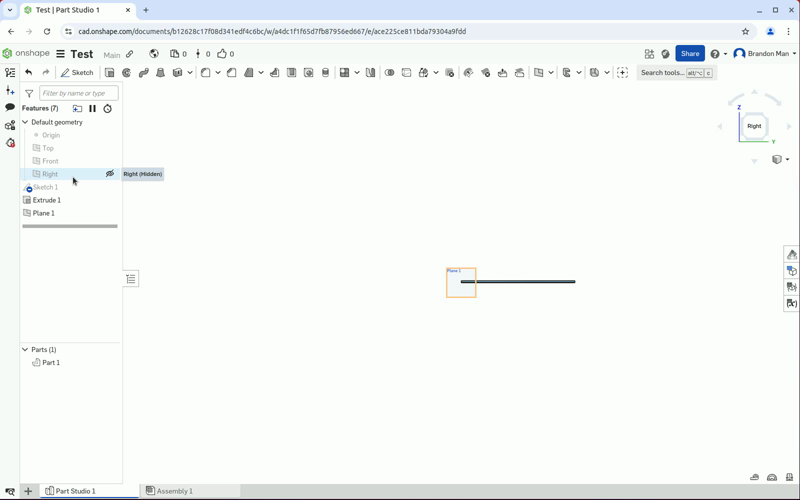
key(shift+s)
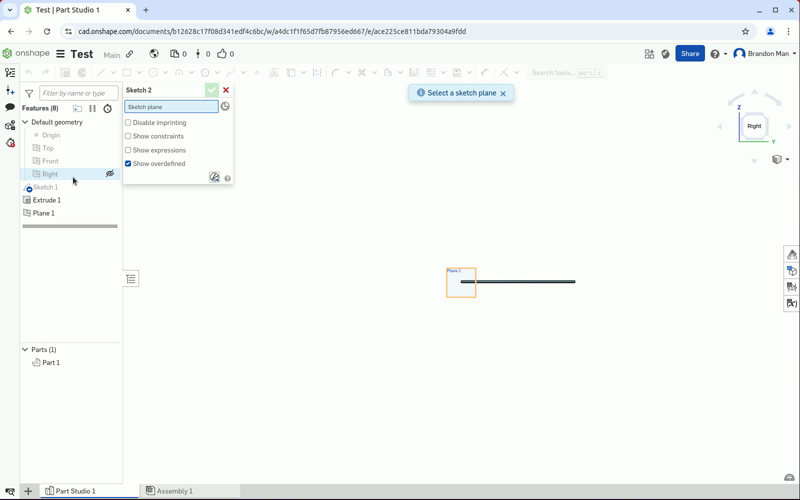
mouse_move(73, 215)
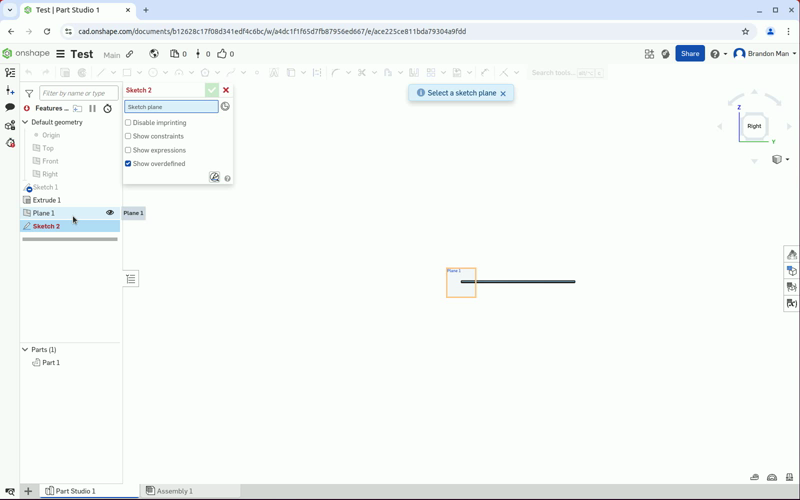
click(73, 215)
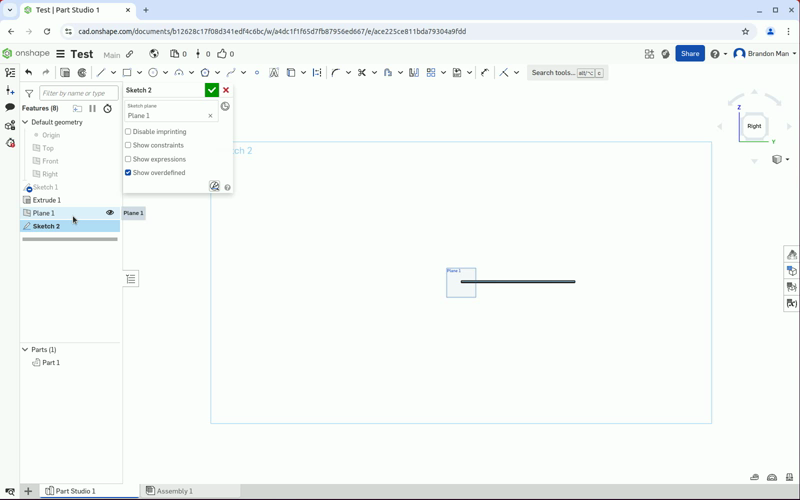
mouse_move(73, 352)
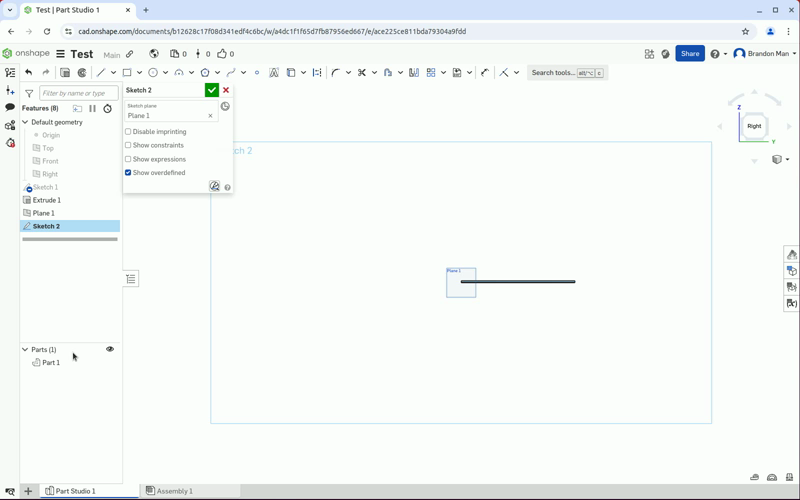
key(y)
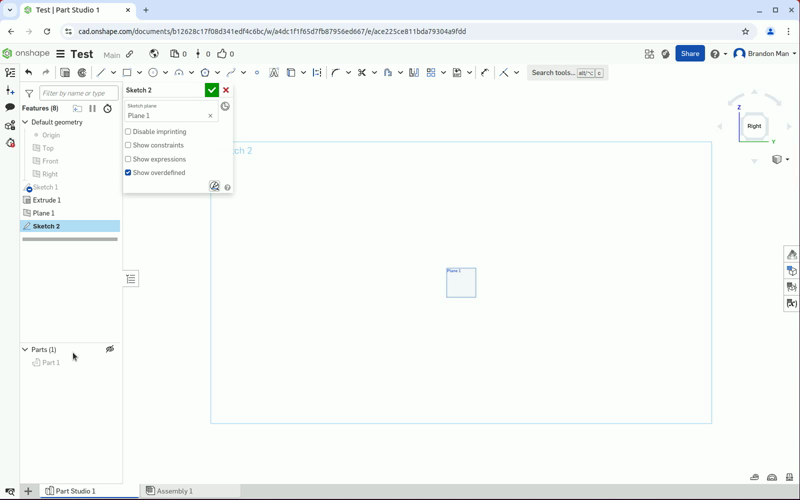
key(l)
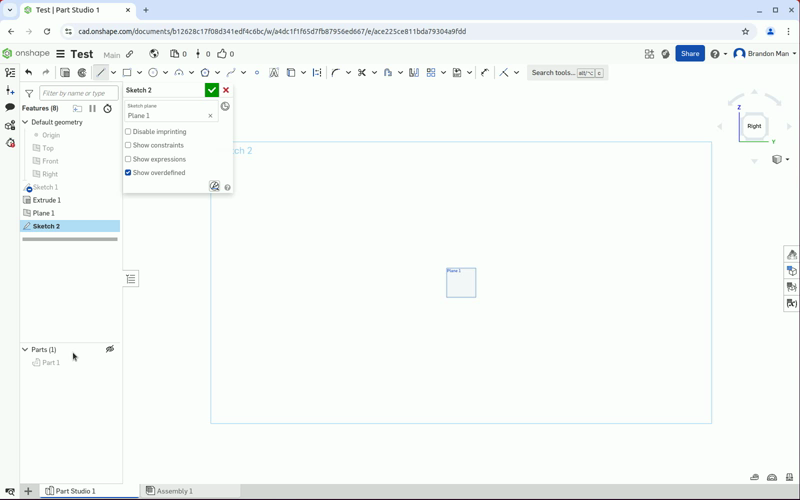
key_down(shift)
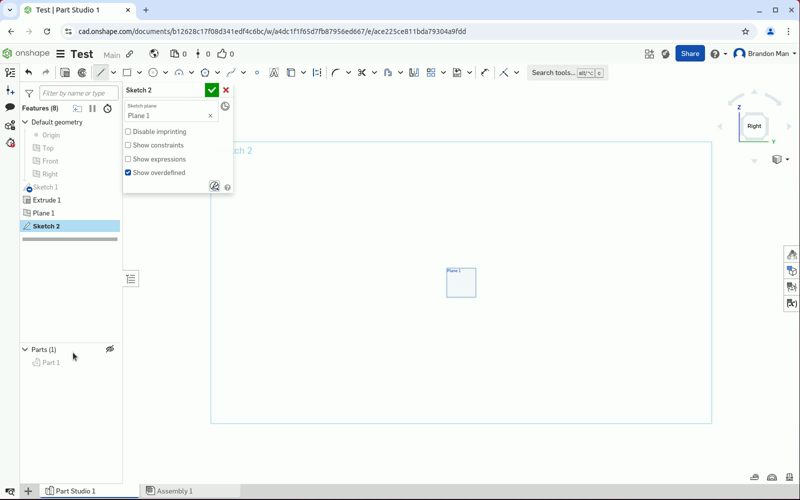
mouse_move(572, 281)
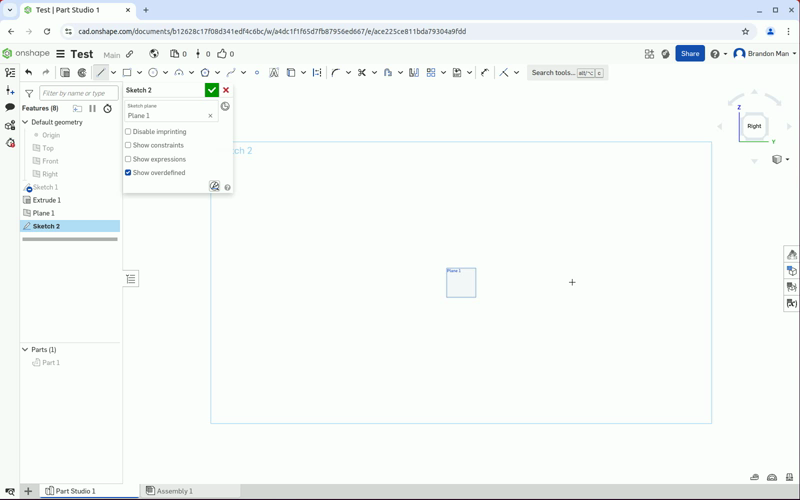
click(572, 281)
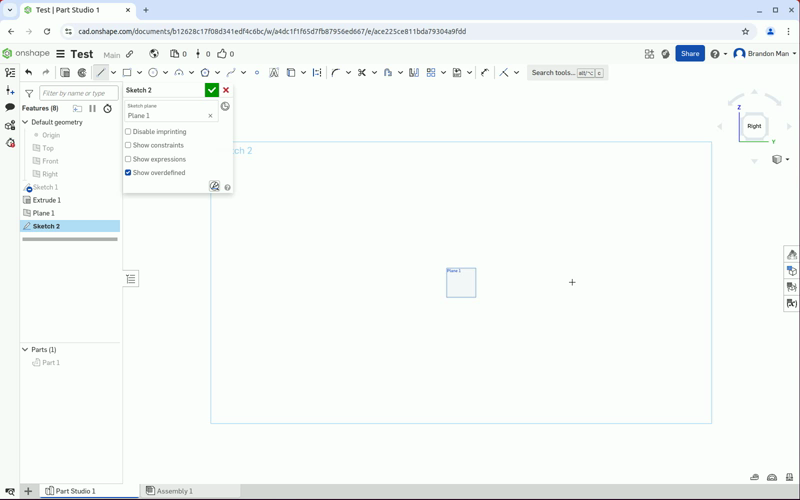
key_up(shift)
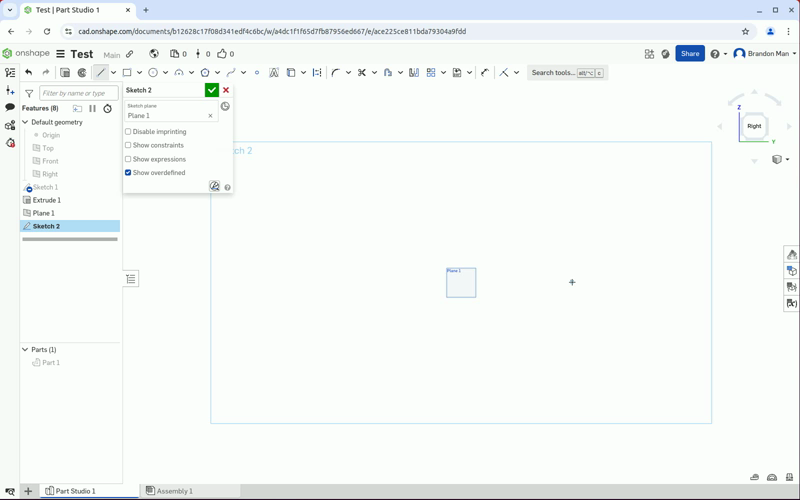
key_down(shift)
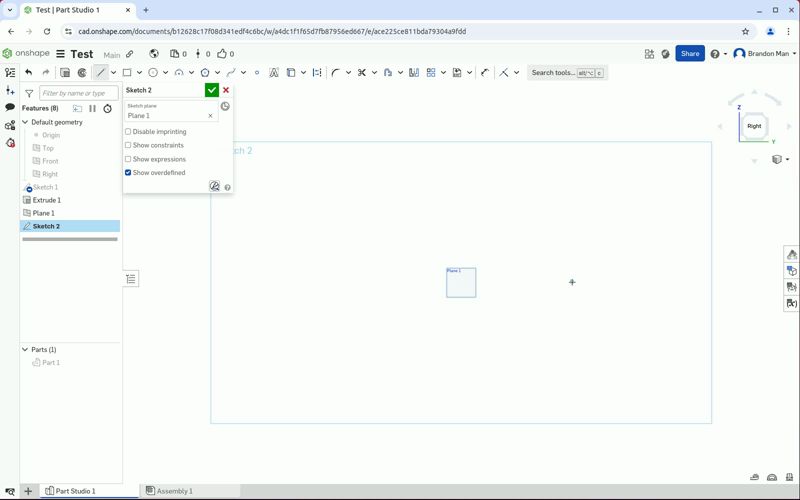
mouse_move(589, 281)
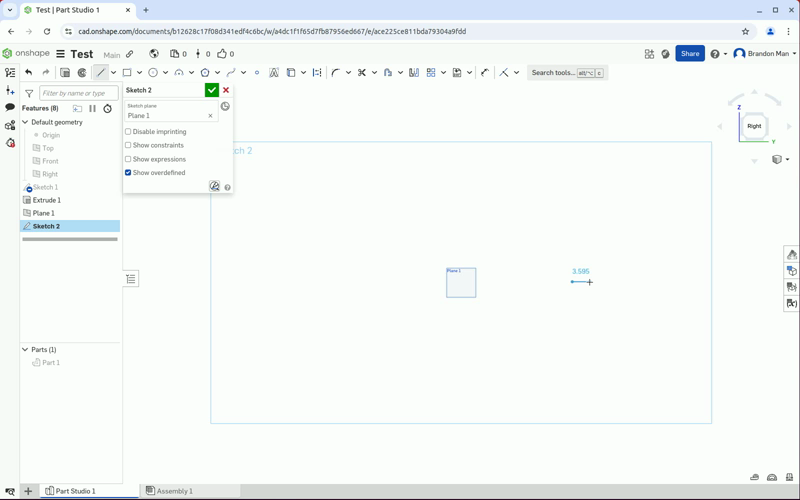
mouse_move(573, 283)
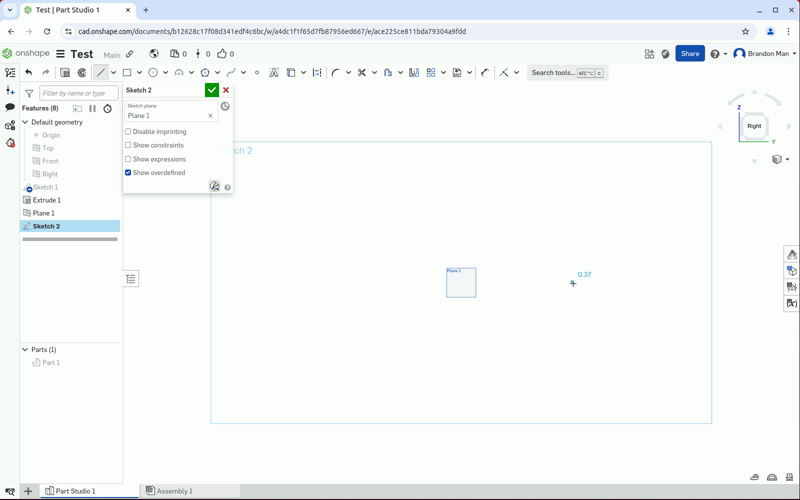
scroll(6)
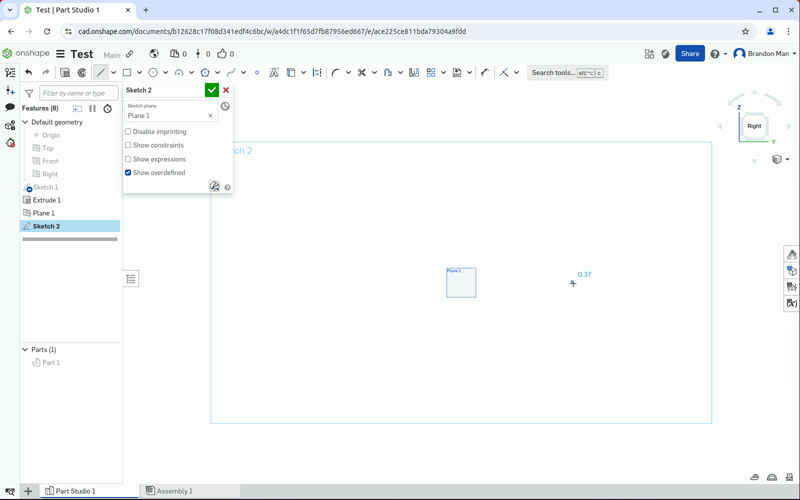
scroll(6)
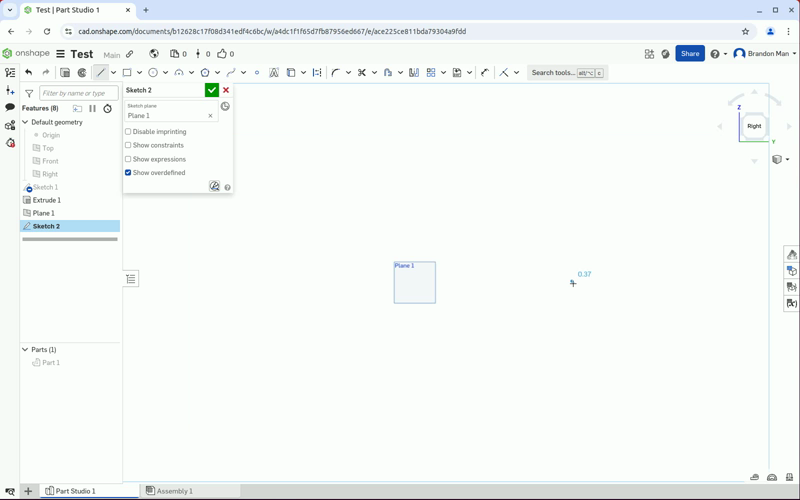
scroll(6)
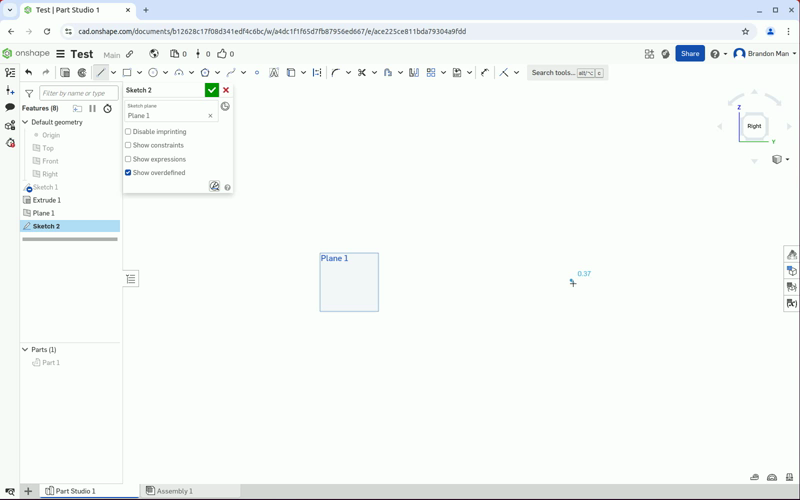
scroll(6)
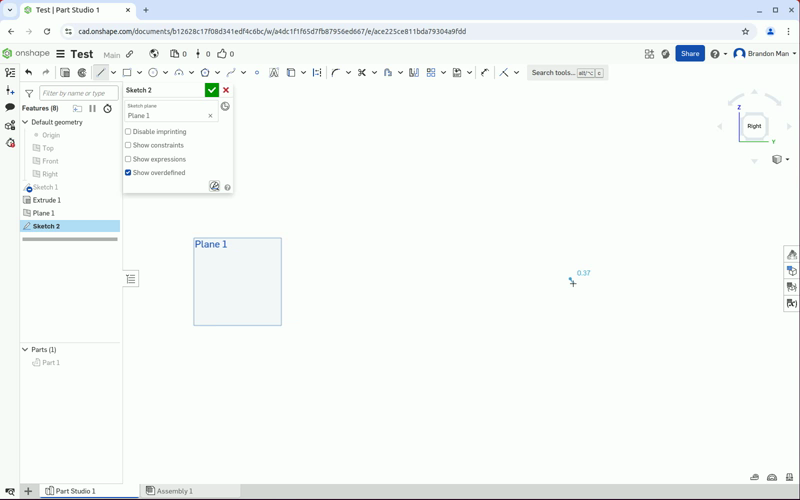
scroll(6)
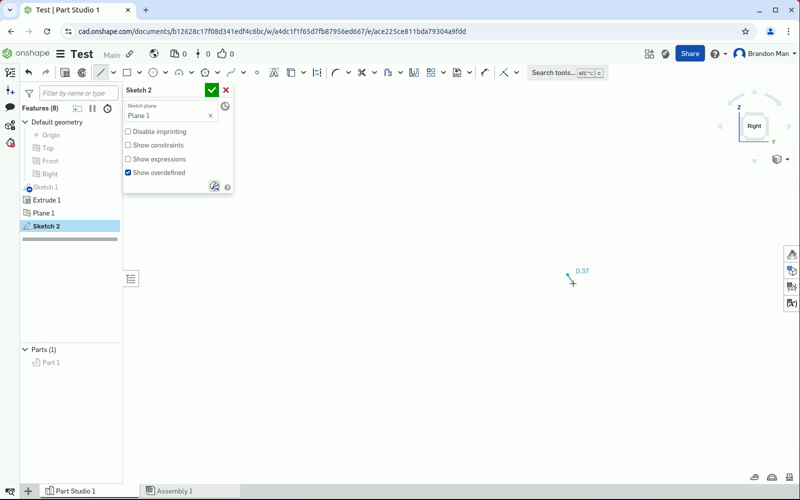
scroll(6)
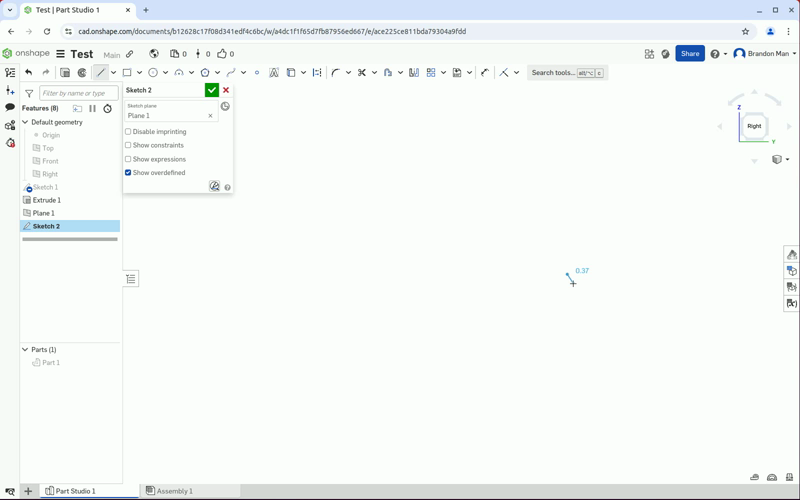
scroll(6)
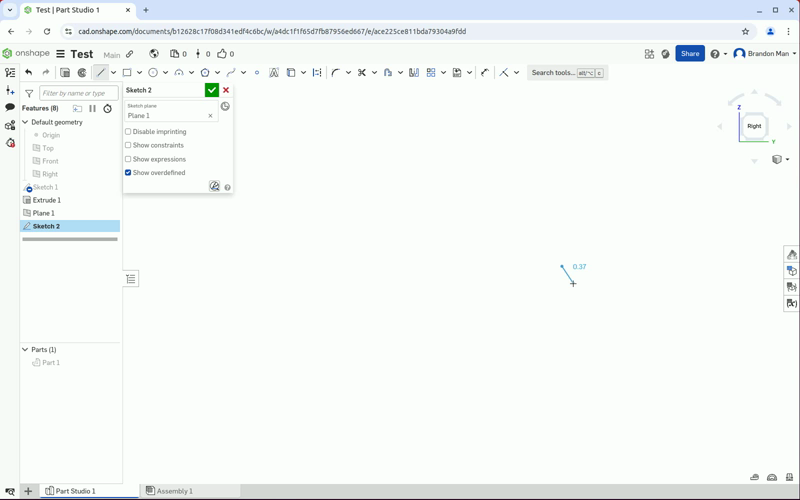
click(573, 283)
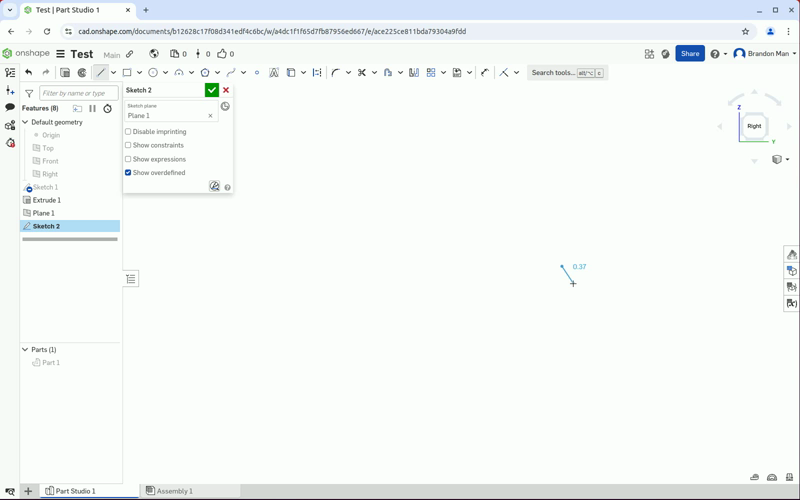
scroll(-6)
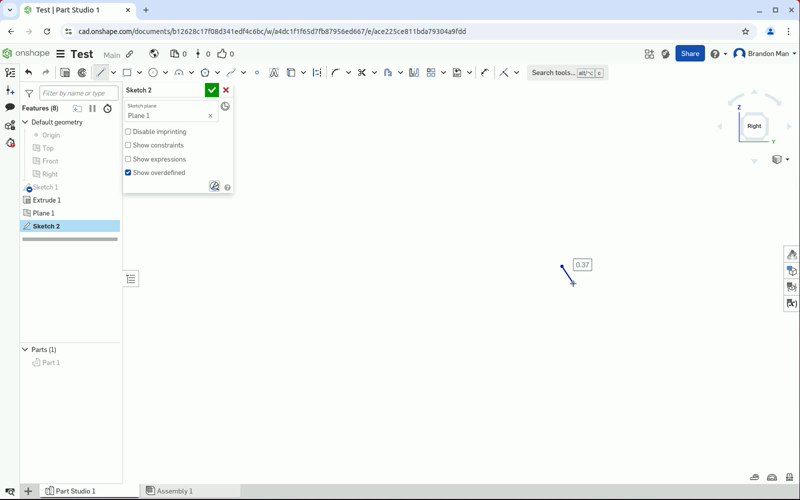
scroll(-6)
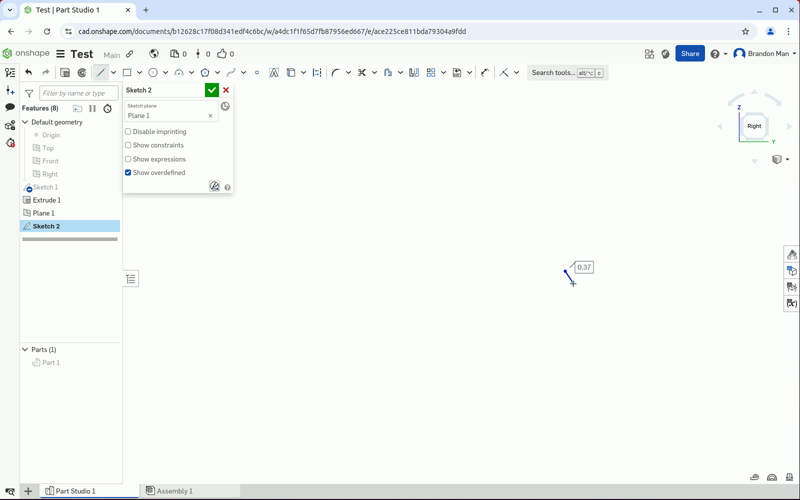
scroll(-6)
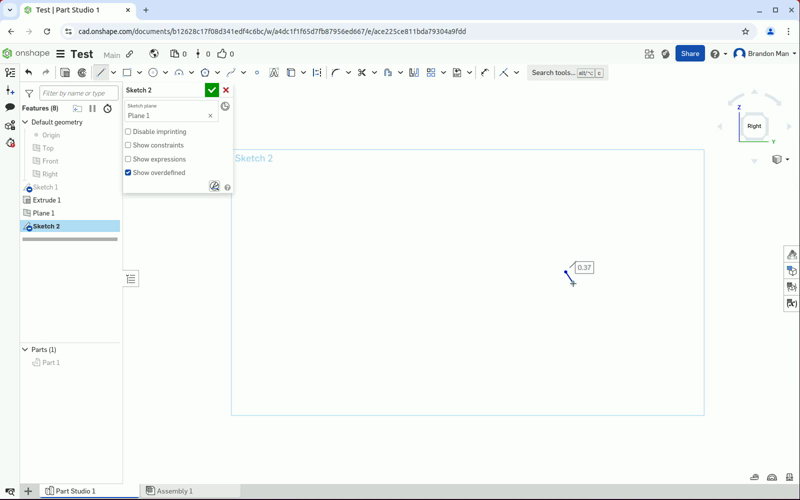
scroll(-6)
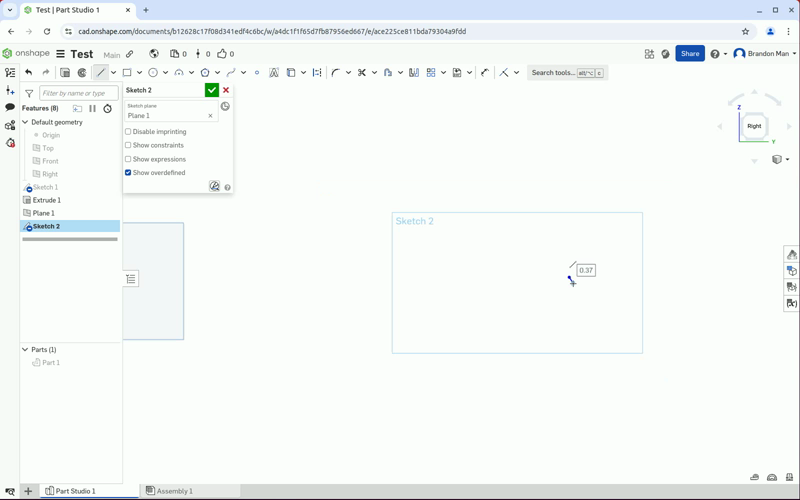
scroll(-6)
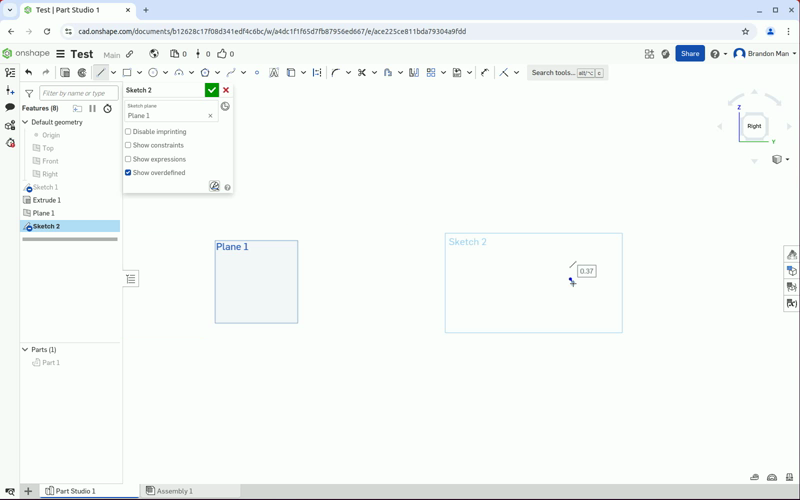
scroll(-6)
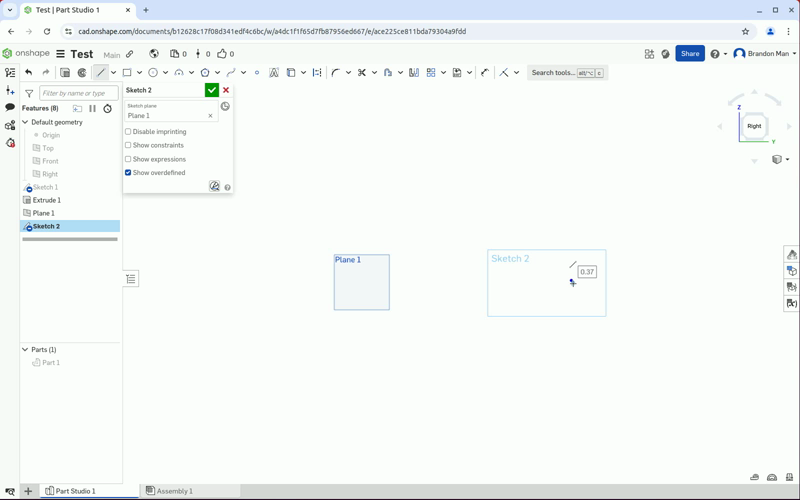
scroll(-6)
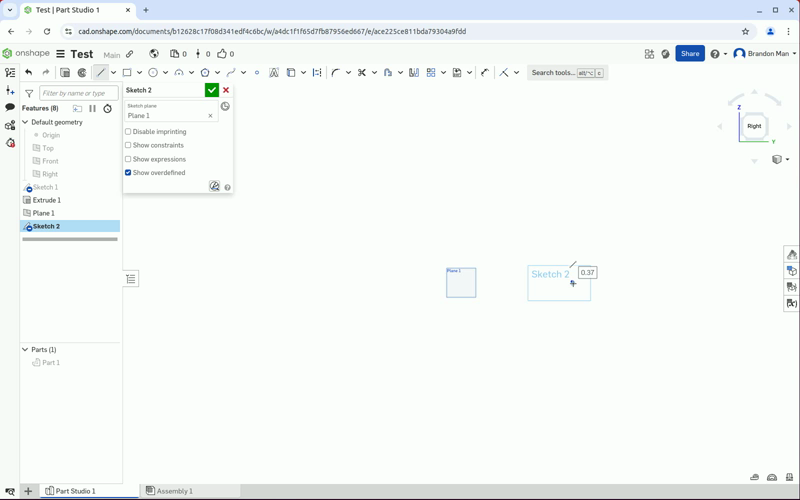
key_up(shift)
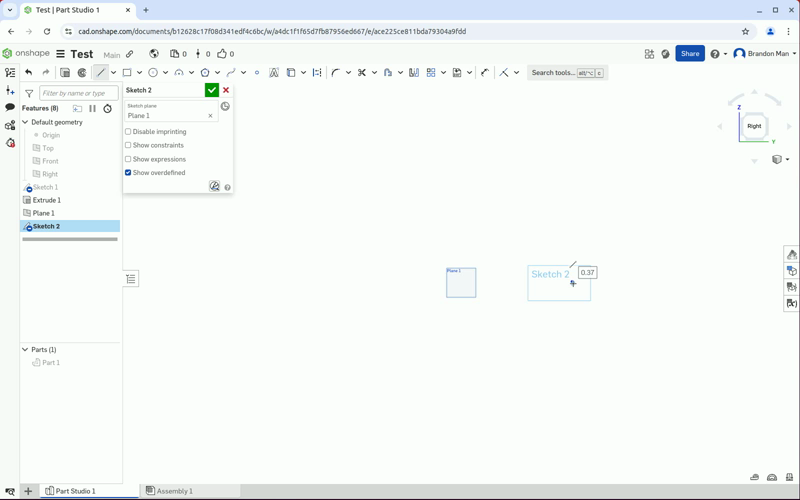
key_down(shift)
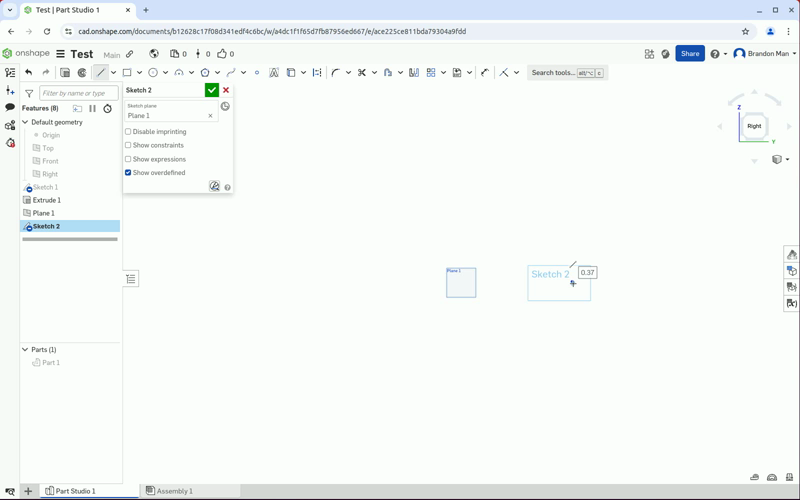
mouse_move(589, 283)
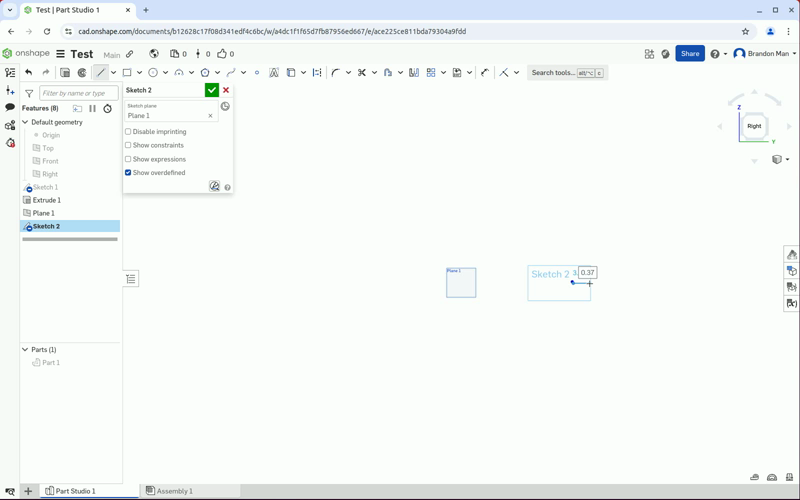
mouse_move(575, 283)
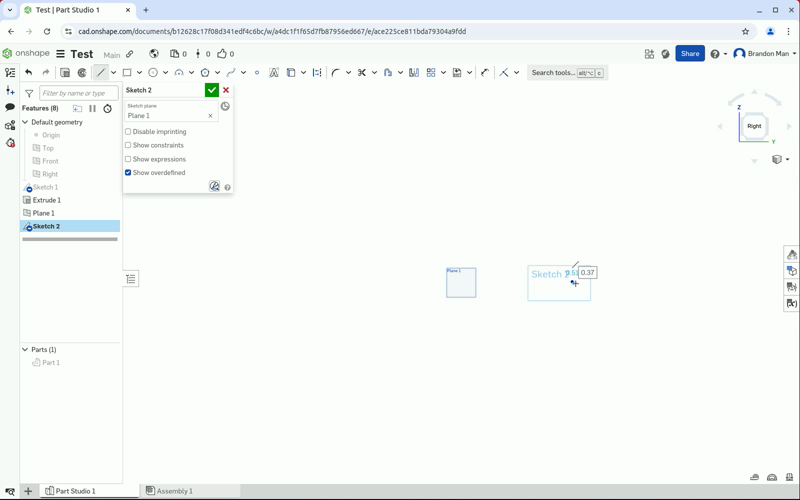
scroll(6)
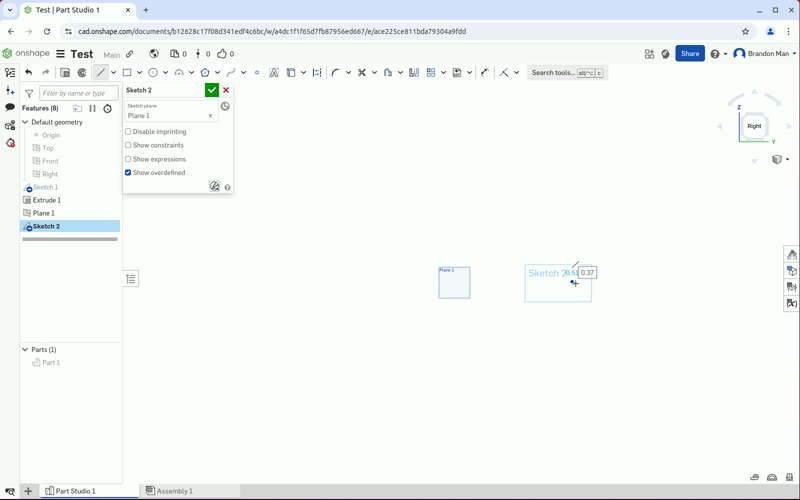
scroll(6)
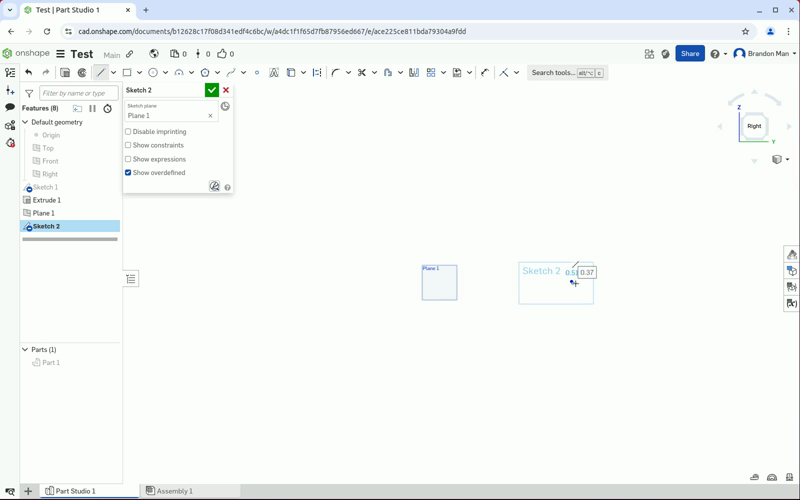
scroll(6)
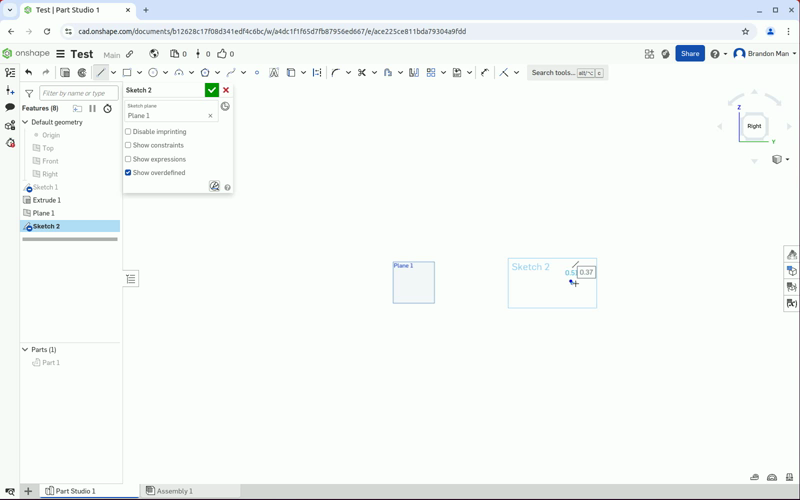
scroll(6)
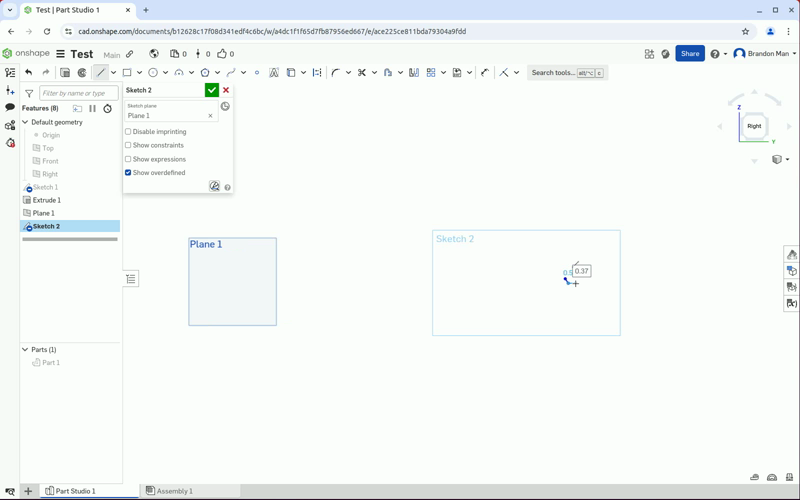
scroll(6)
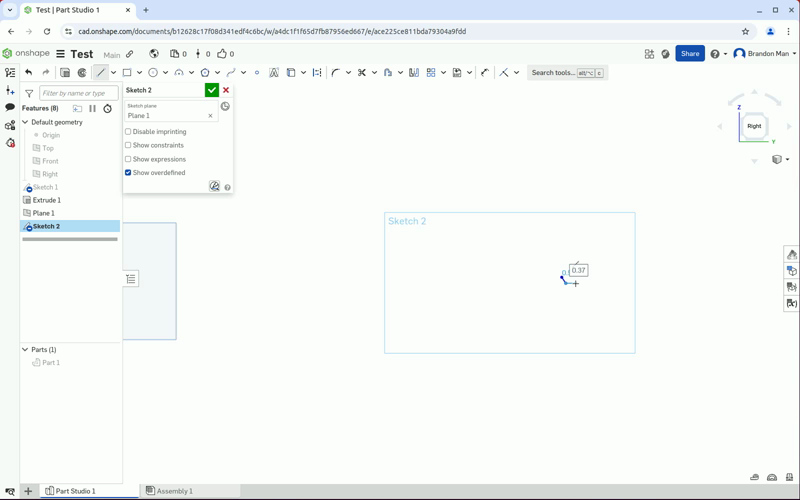
scroll(6)
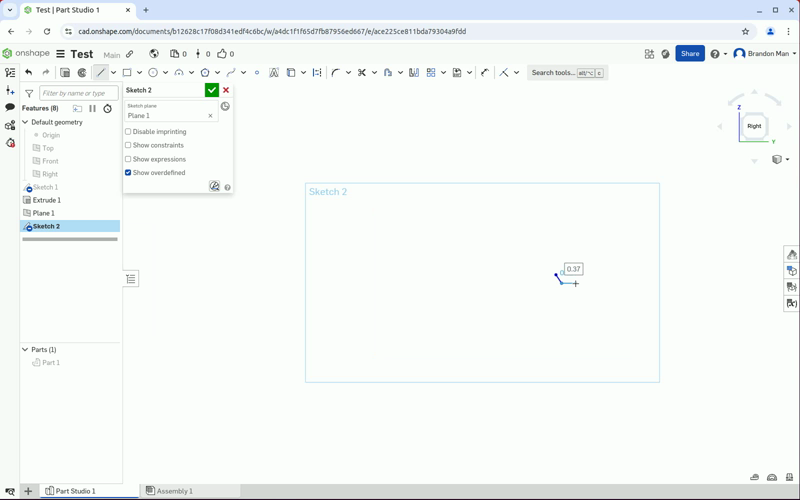
scroll(6)
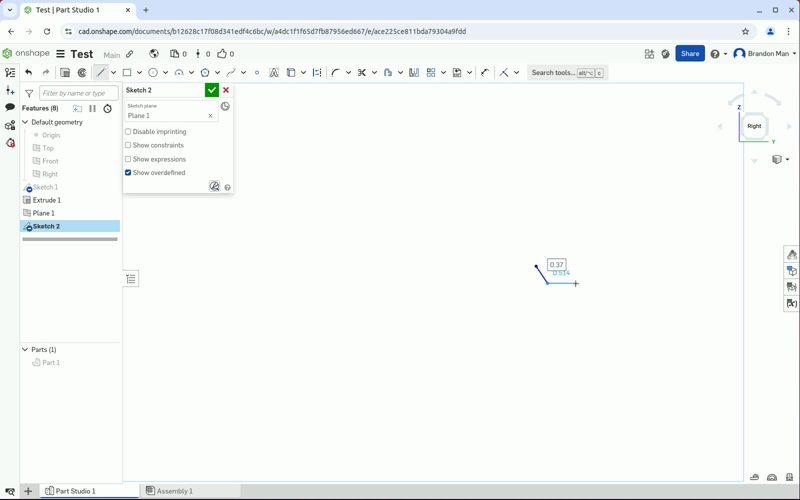
click(575, 283)
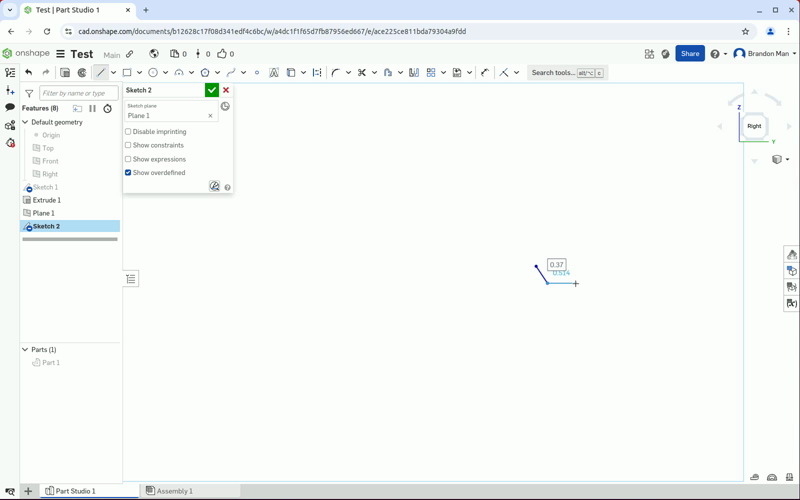
scroll(-6)
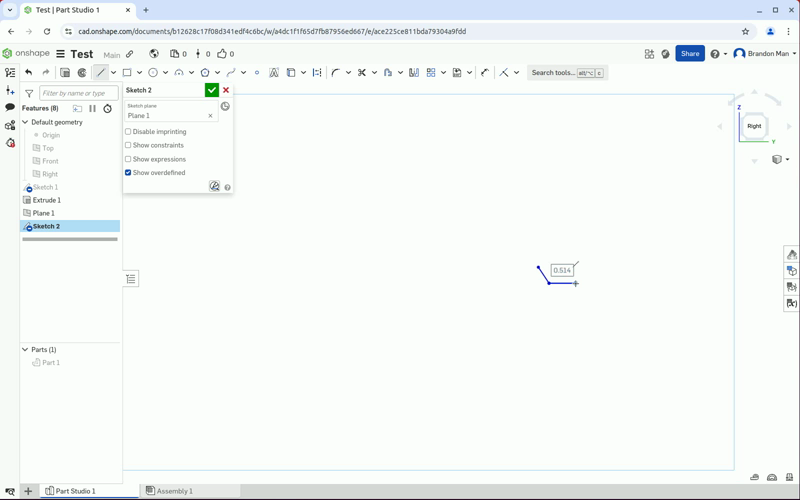
scroll(-6)
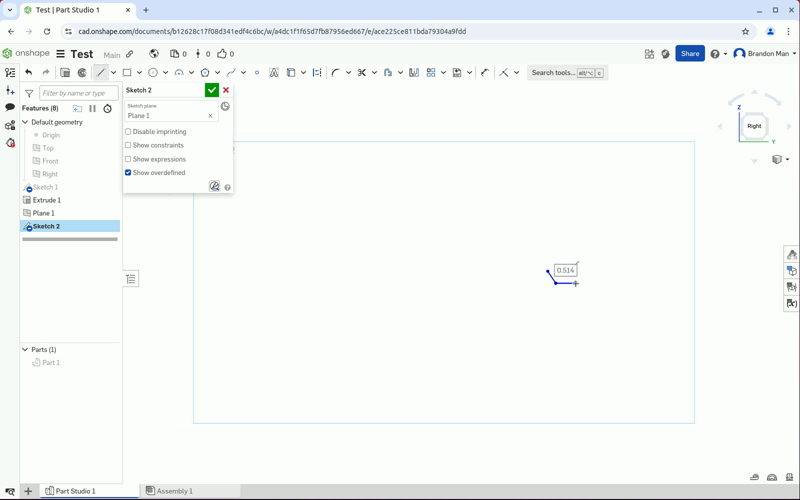
scroll(-6)
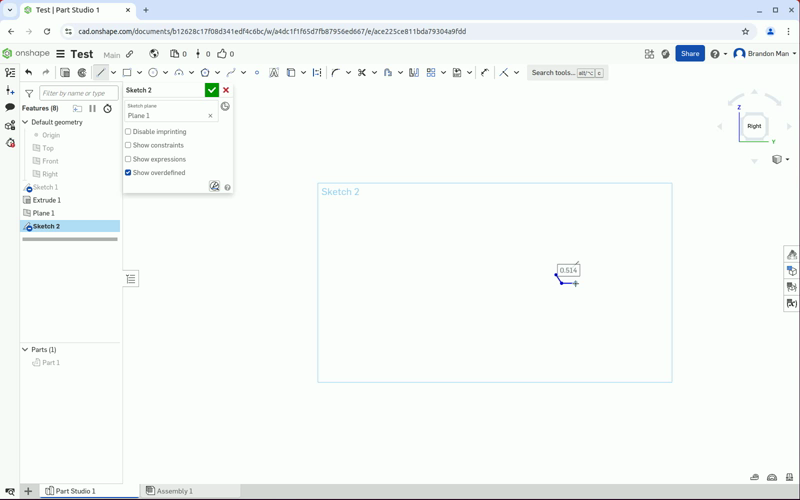
scroll(-6)
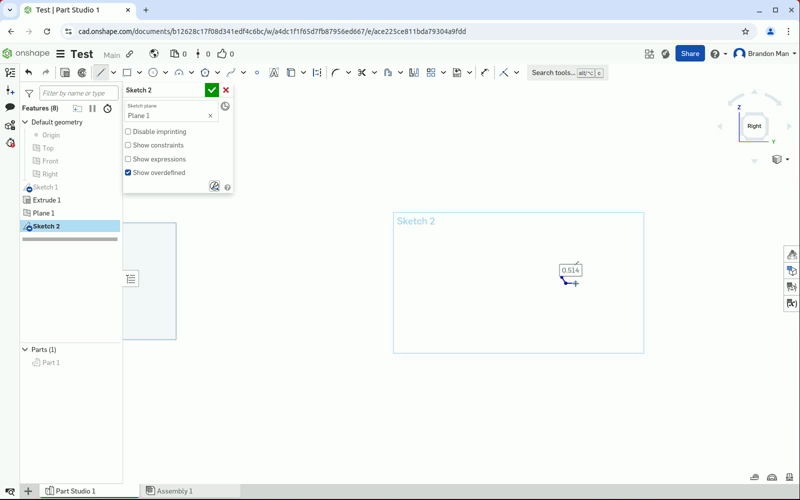
scroll(-6)
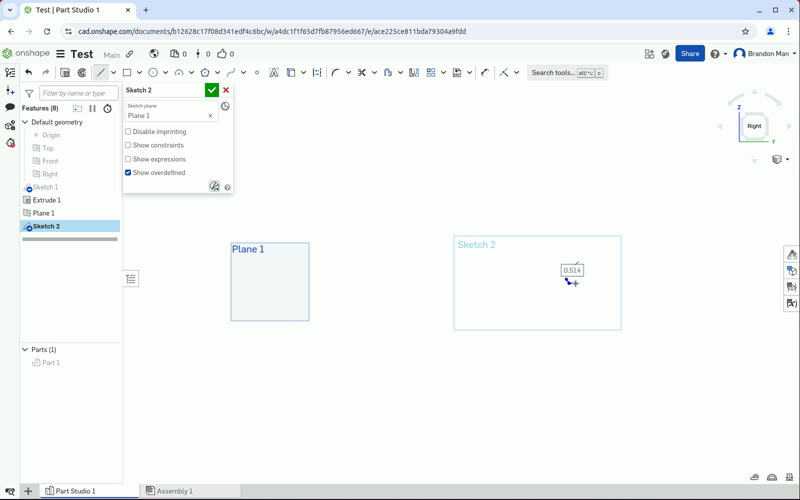
scroll(-6)
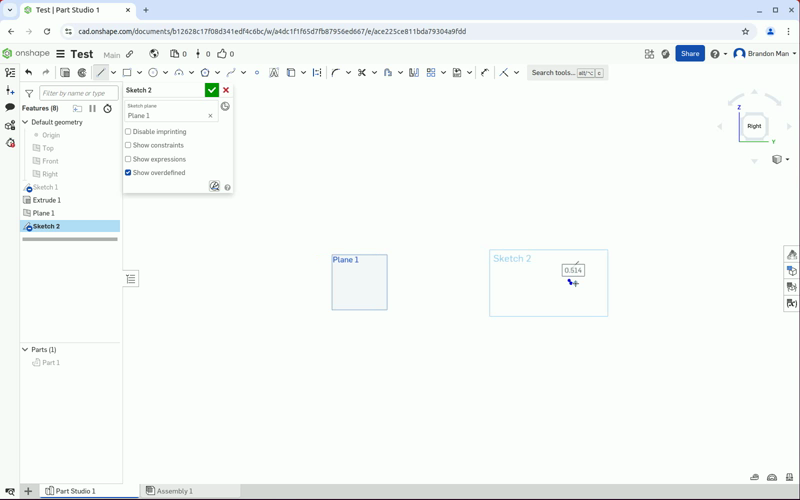
scroll(-6)
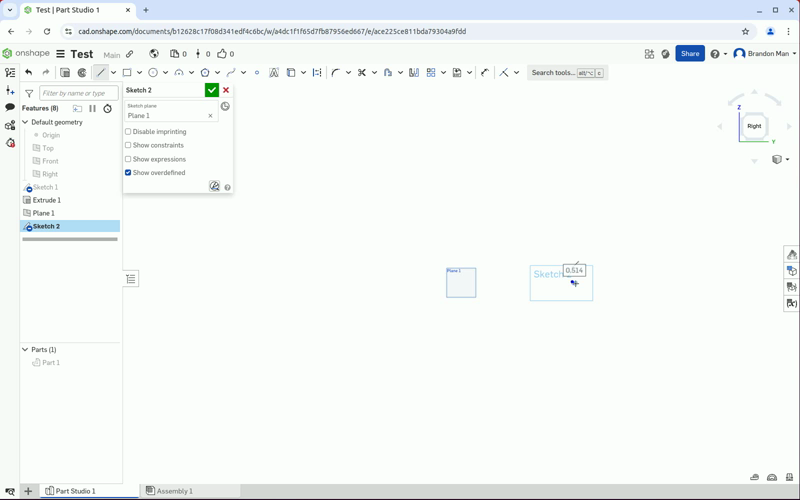
key_up(shift)
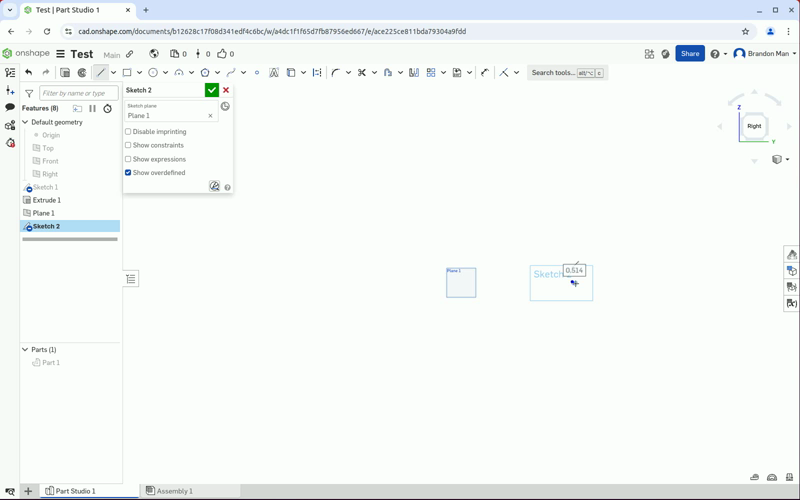
key_down(shift)
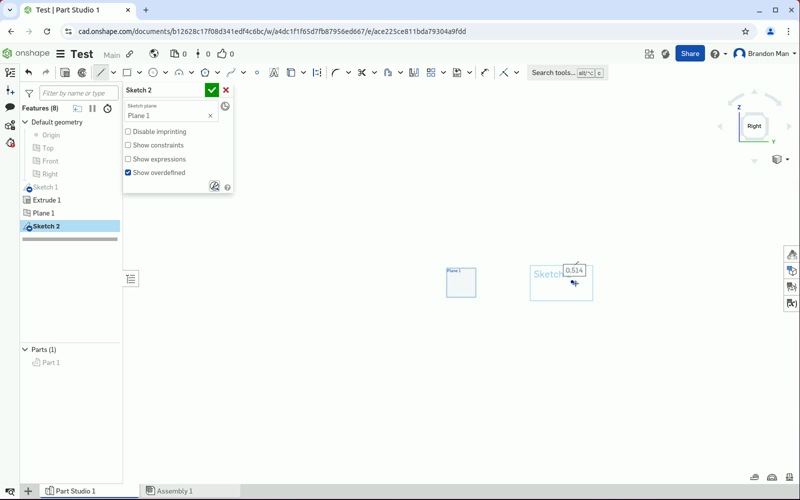
mouse_move(589, 283)
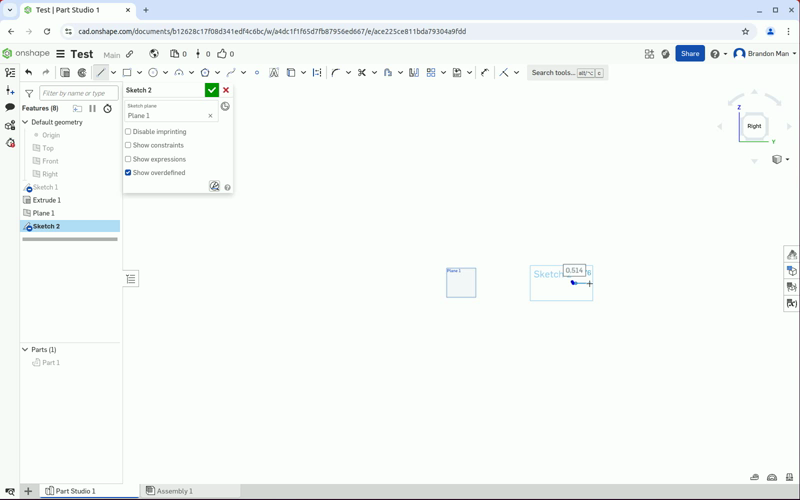
mouse_move(575, 281)
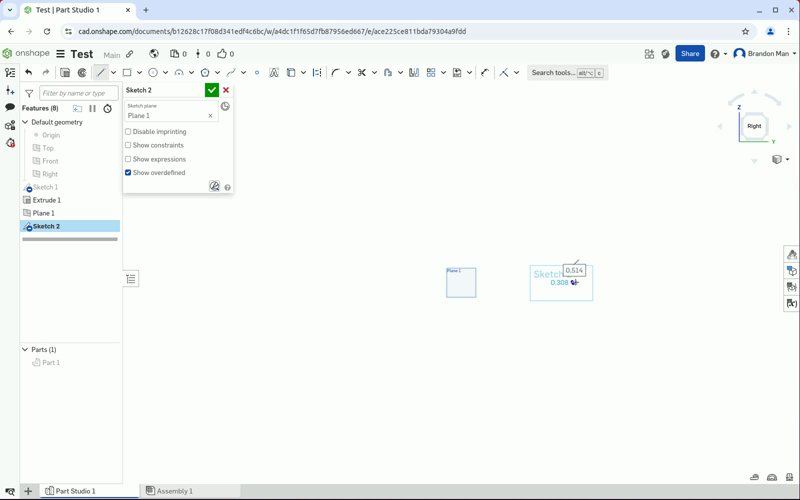
scroll(6)
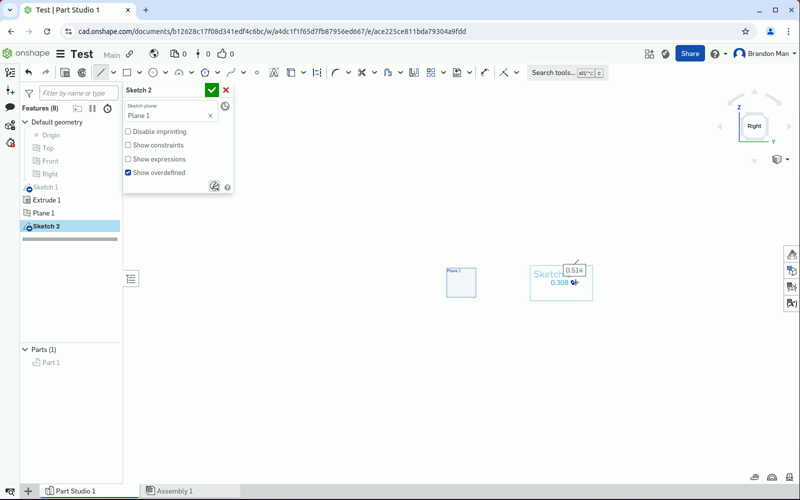
scroll(6)
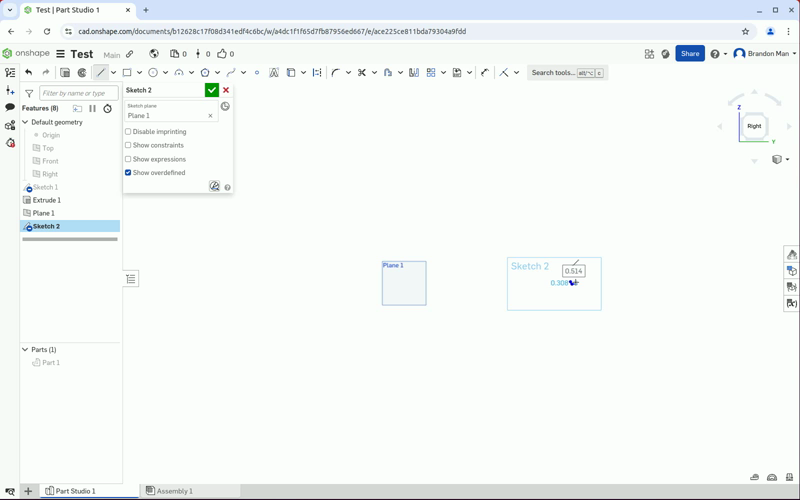
scroll(6)
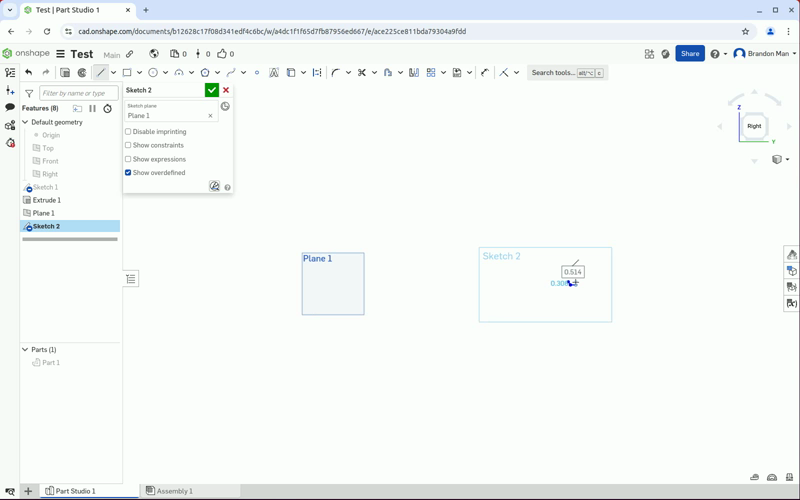
scroll(6)
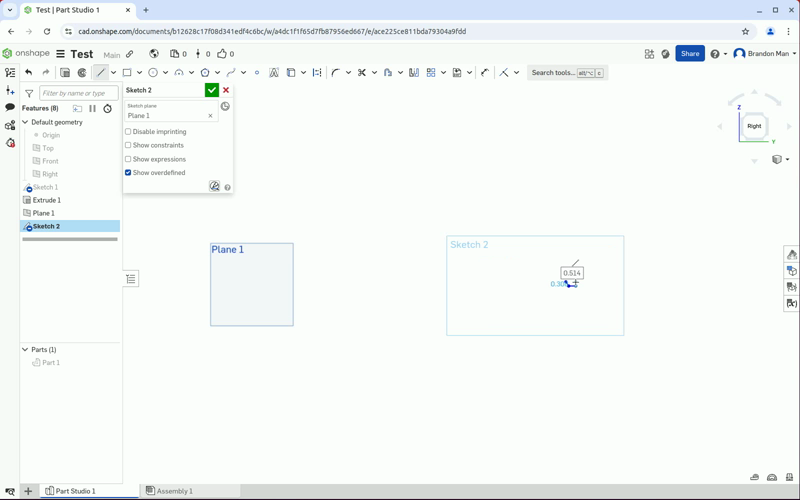
scroll(6)
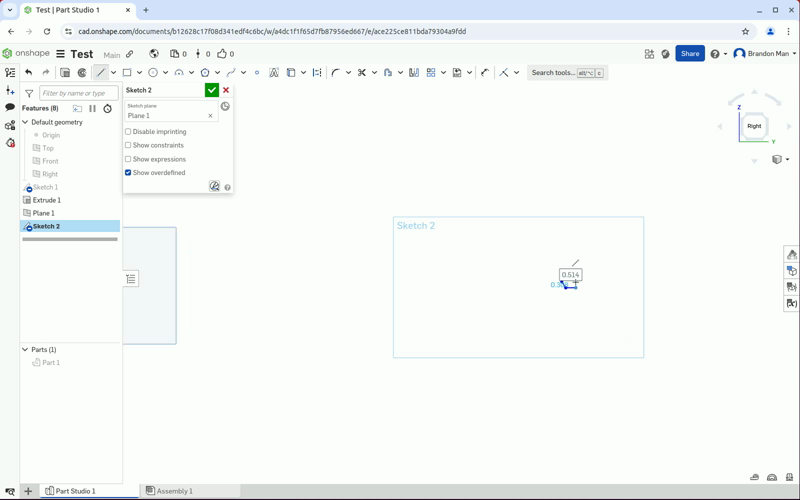
scroll(6)
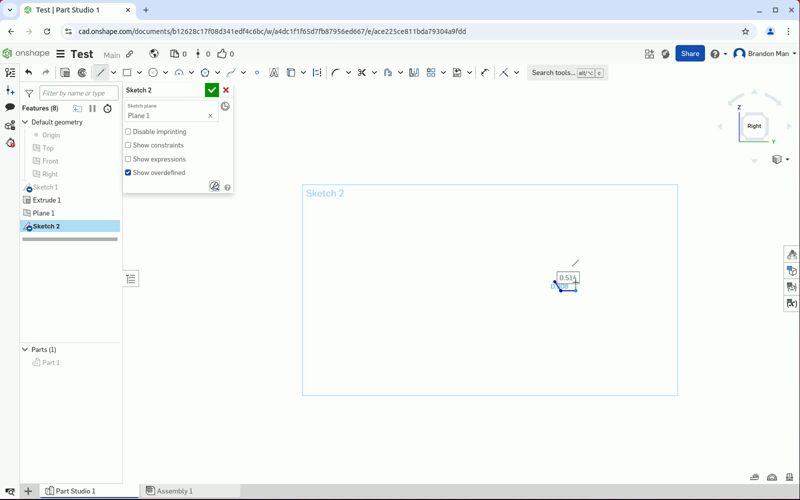
scroll(6)
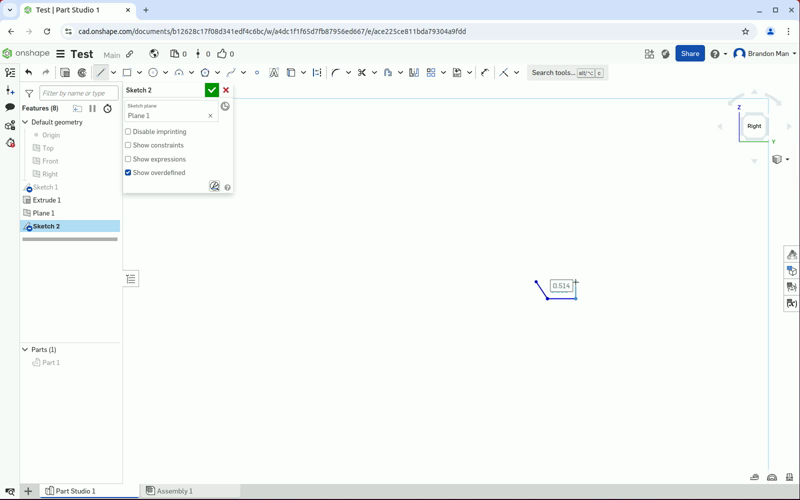
click(575, 281)
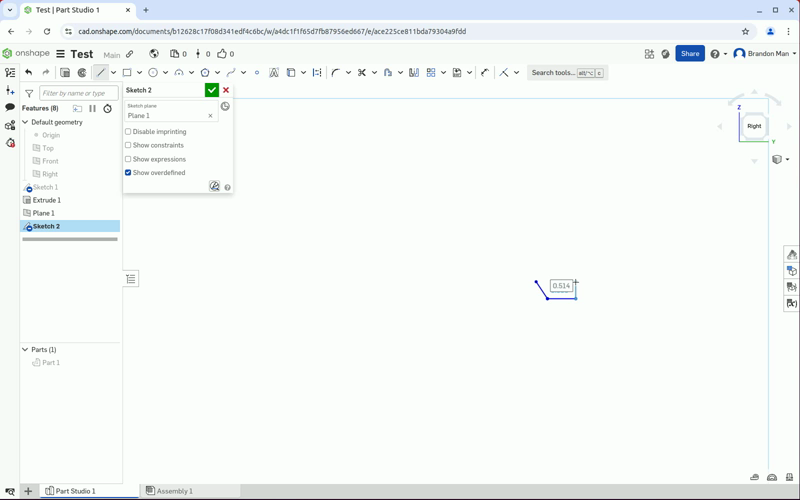
scroll(-6)
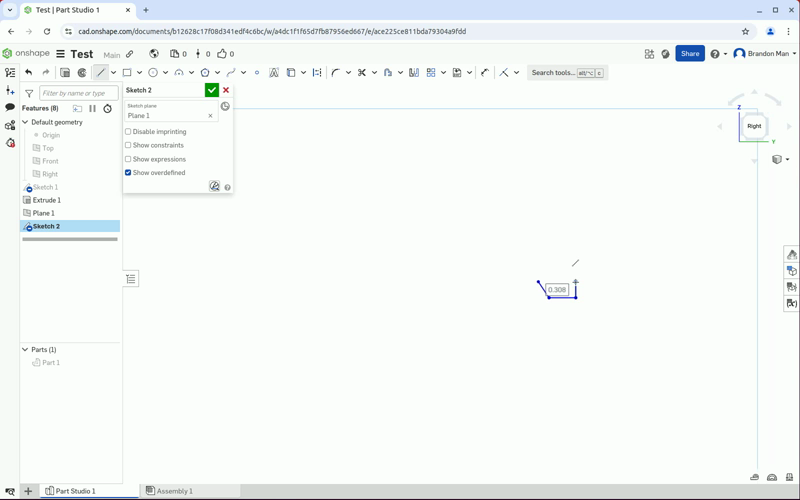
scroll(-6)
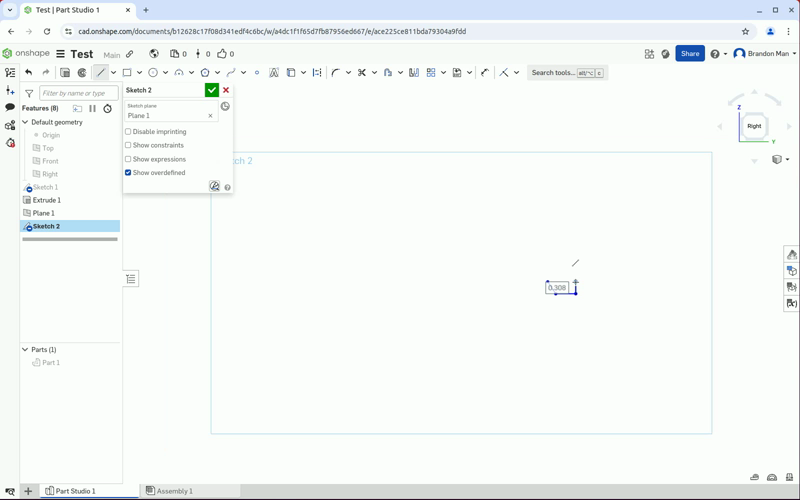
scroll(-6)
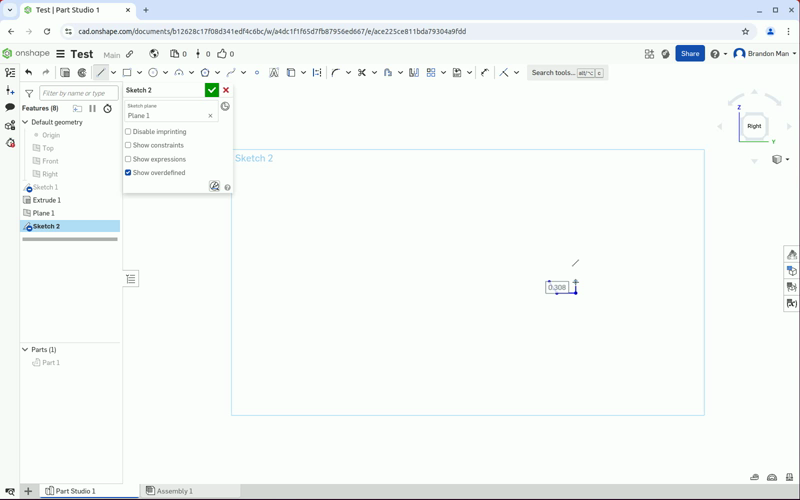
scroll(-6)
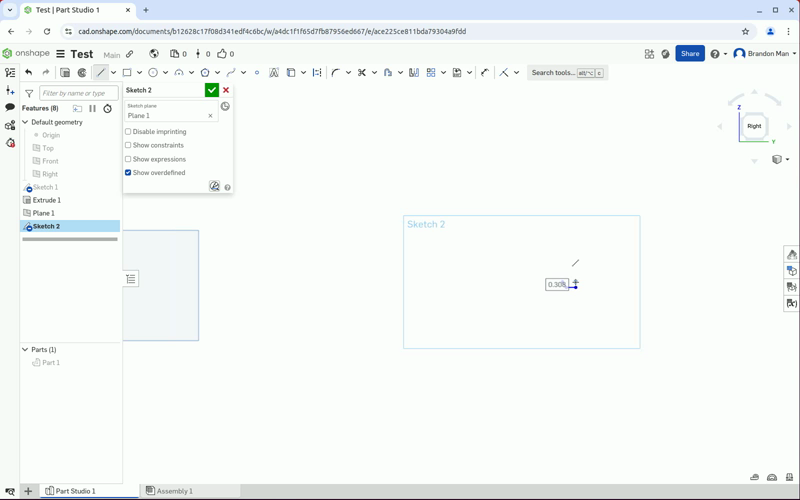
scroll(-6)
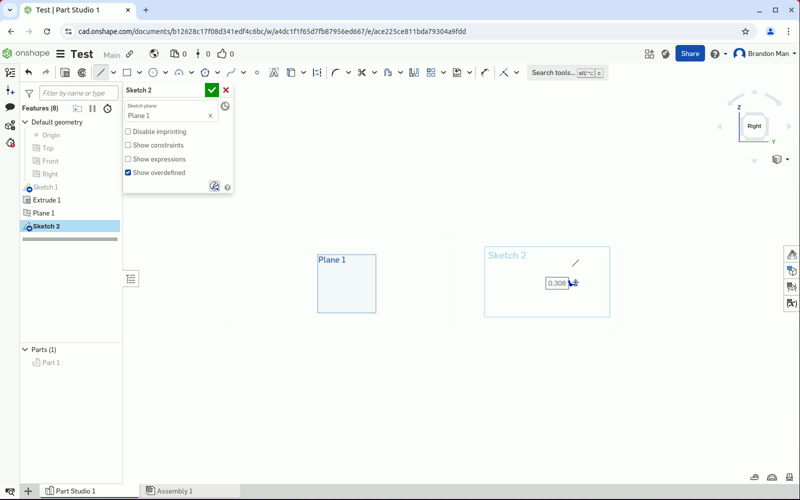
scroll(-6)
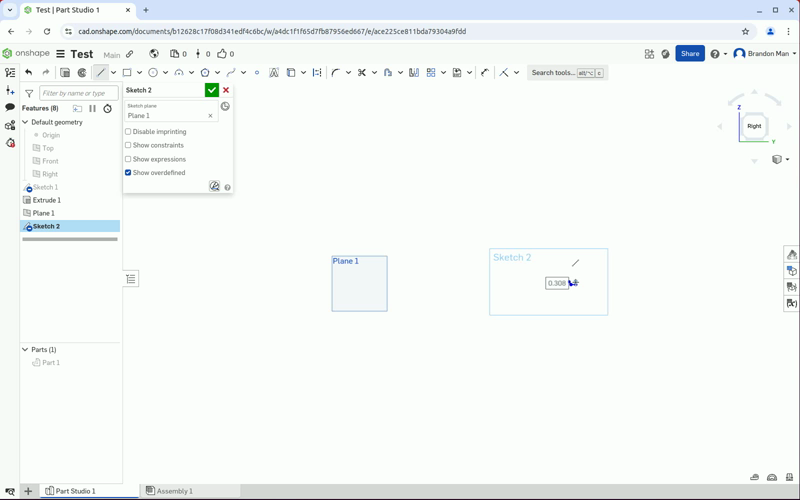
scroll(-6)
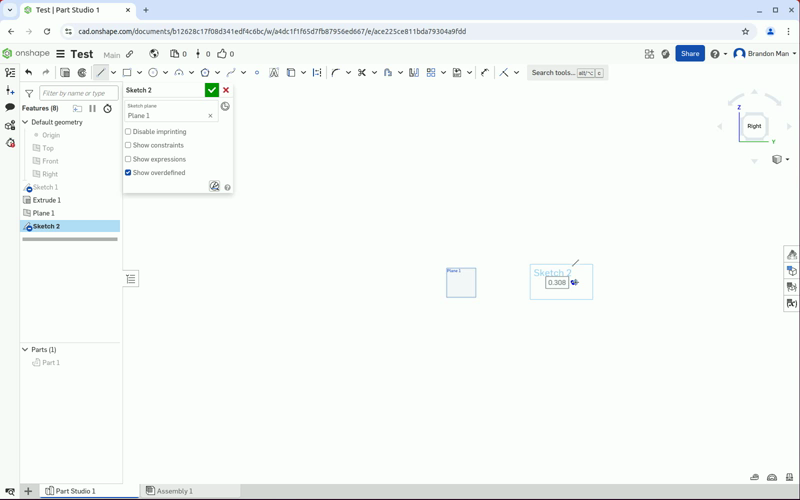
key_up(shift)
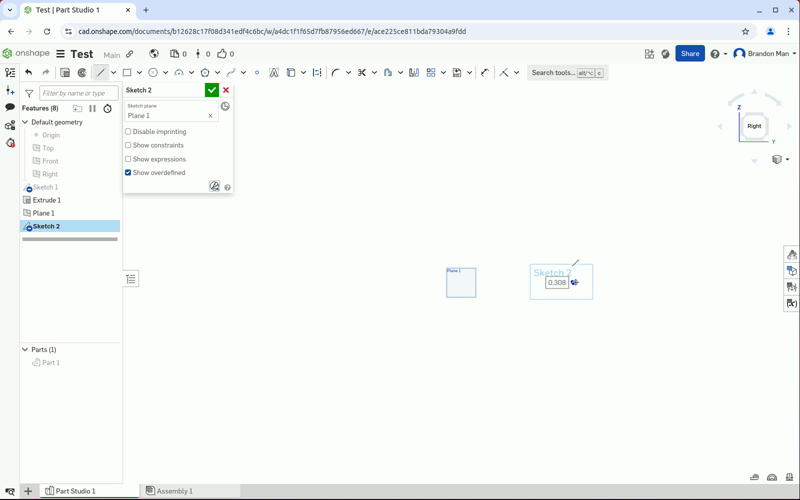
mouse_move(589, 281)
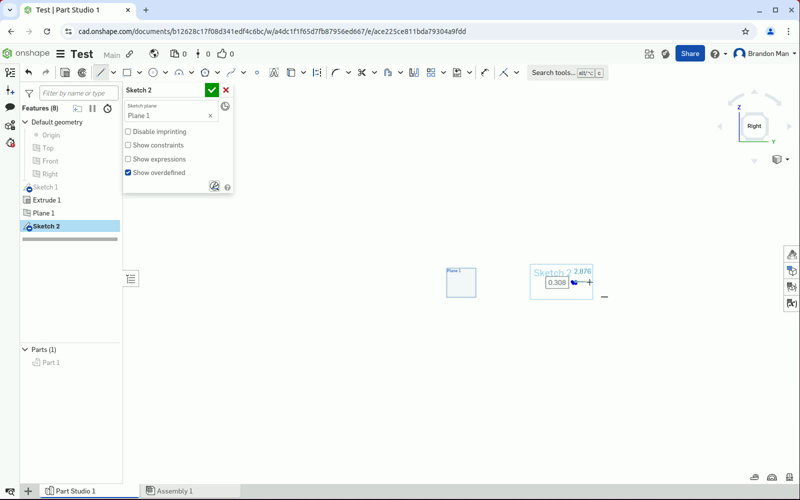
key_down(shift)
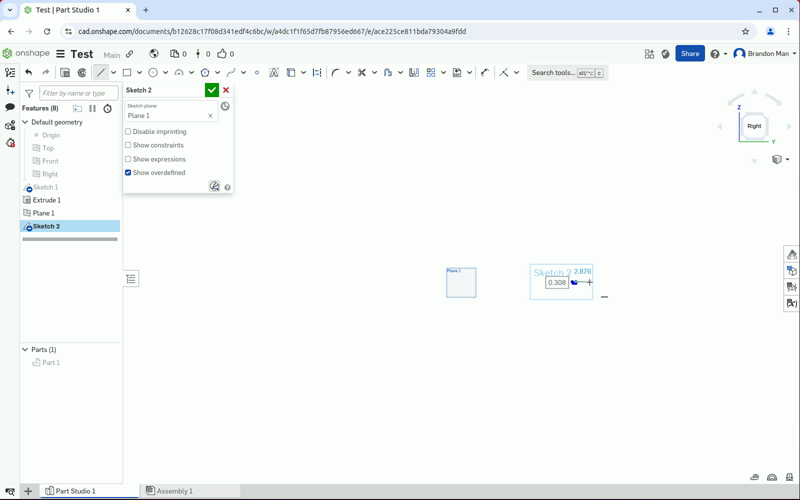
mouse_move(572, 281)
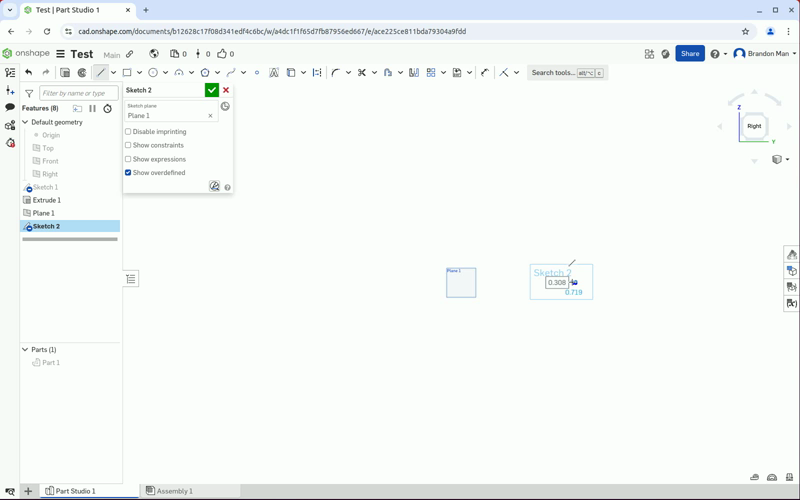
scroll(6)
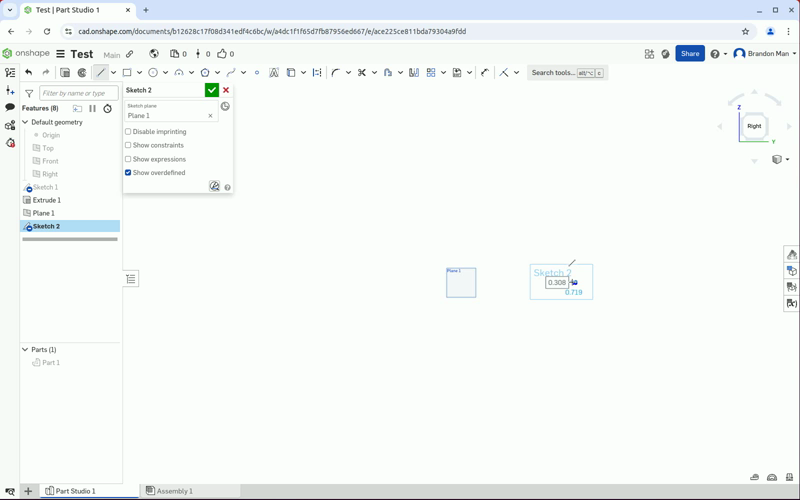
scroll(6)
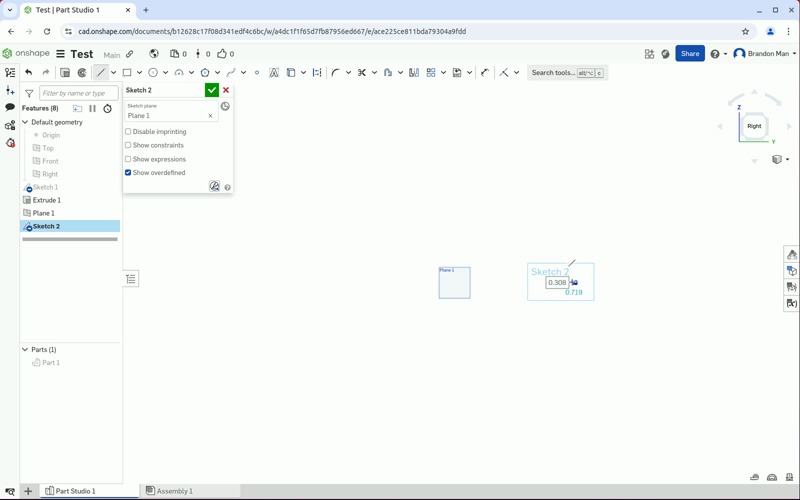
scroll(6)
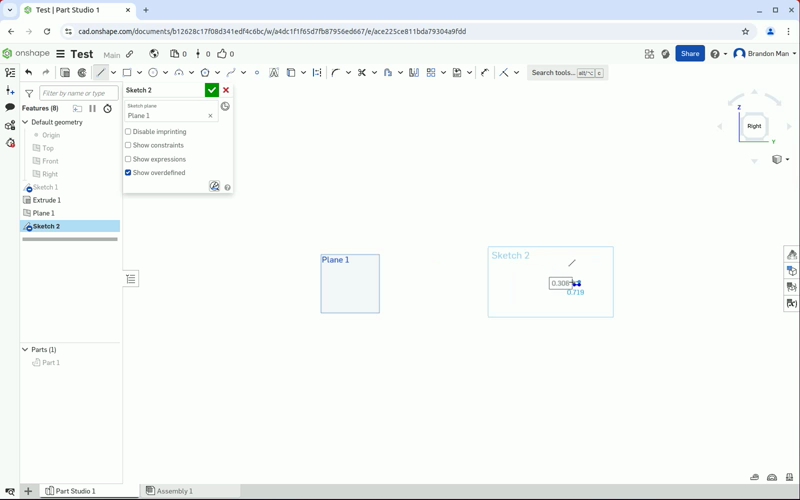
scroll(6)
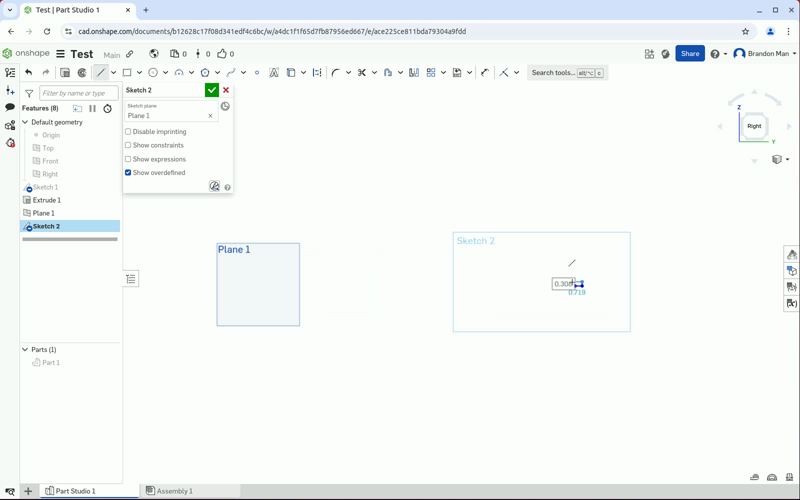
scroll(6)
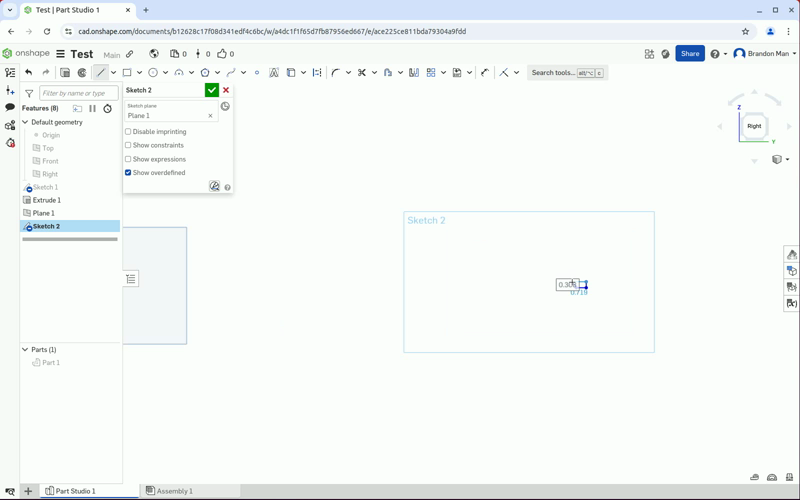
scroll(6)
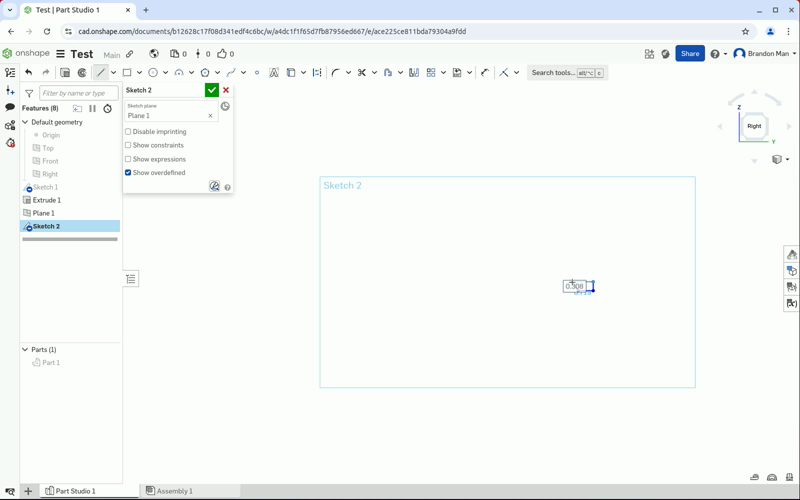
scroll(6)
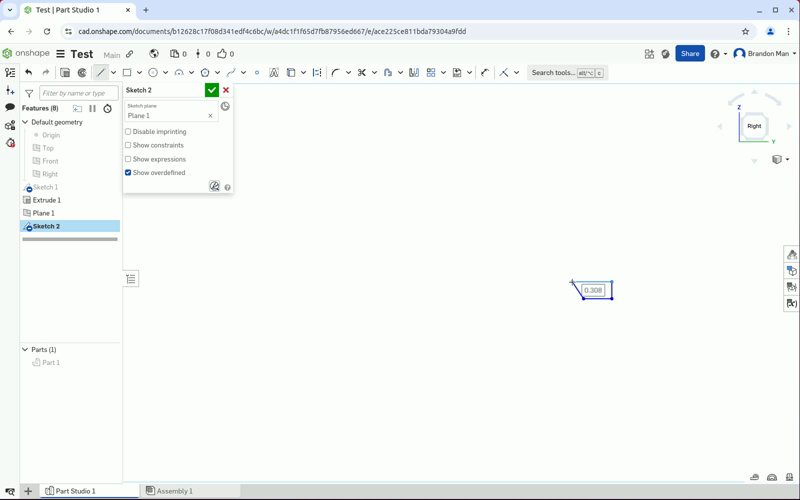
key_up(shift)
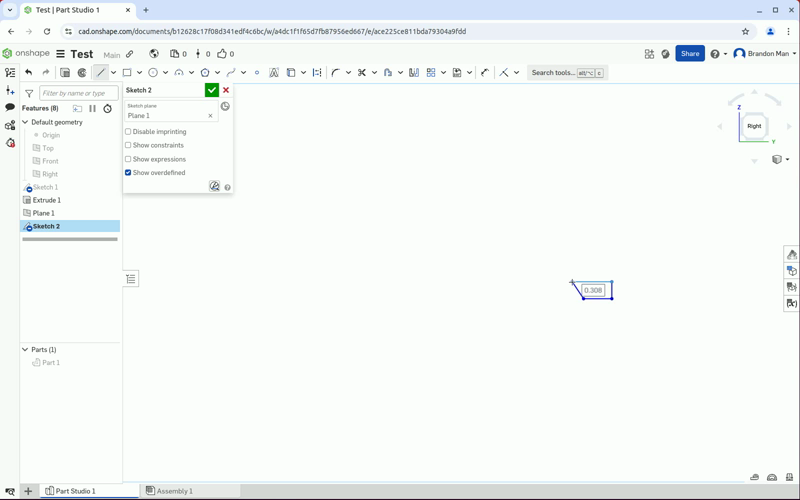
click(572, 281)
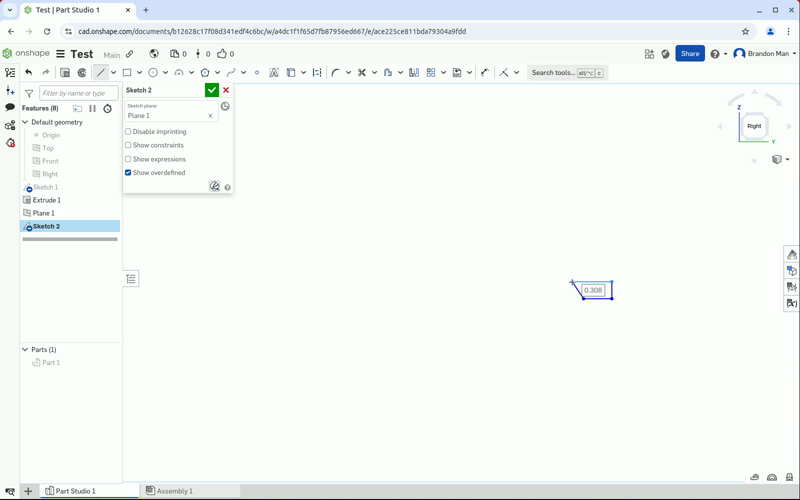
scroll(-6)
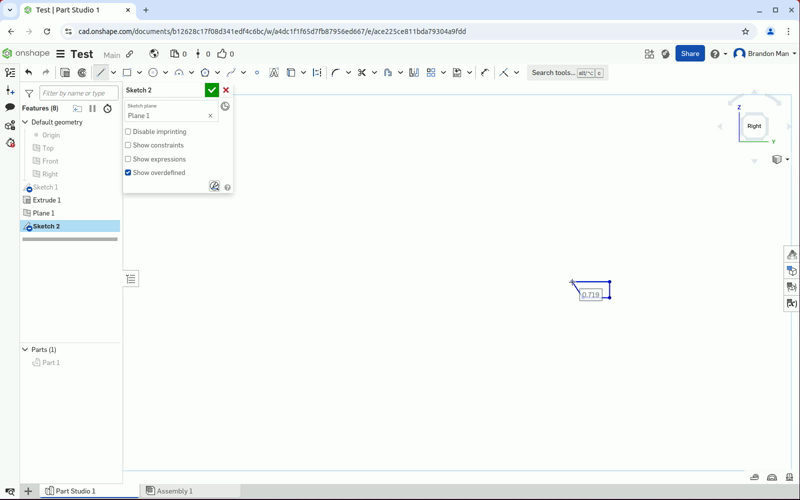
scroll(-6)
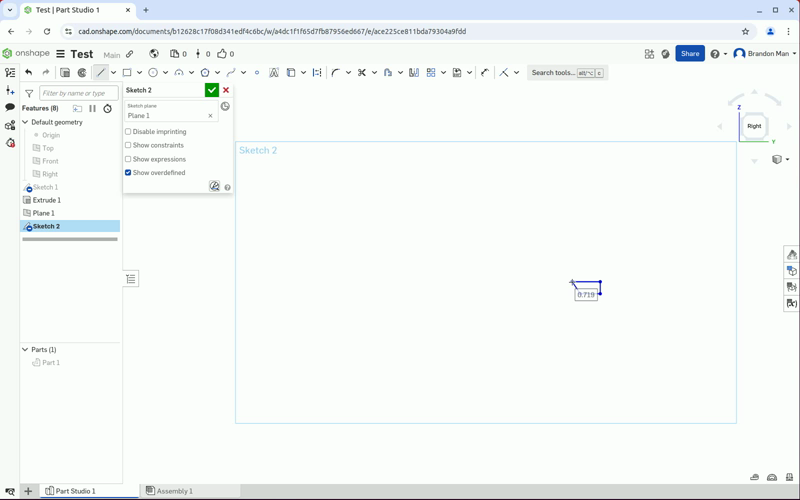
scroll(-6)
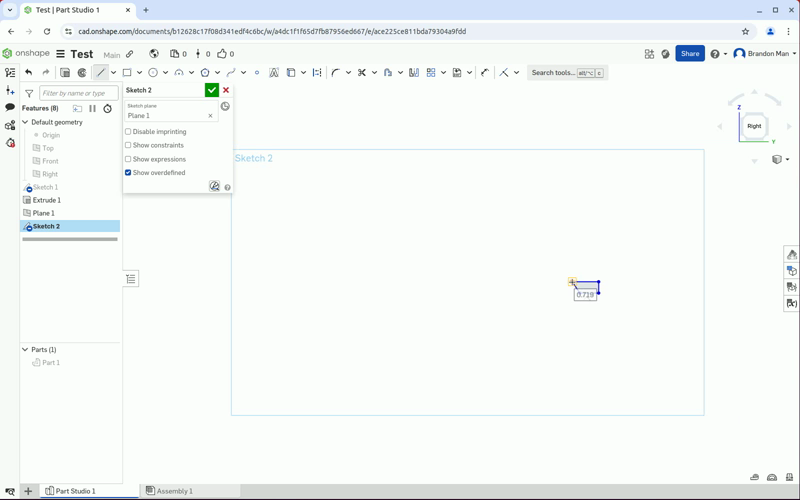
scroll(-6)
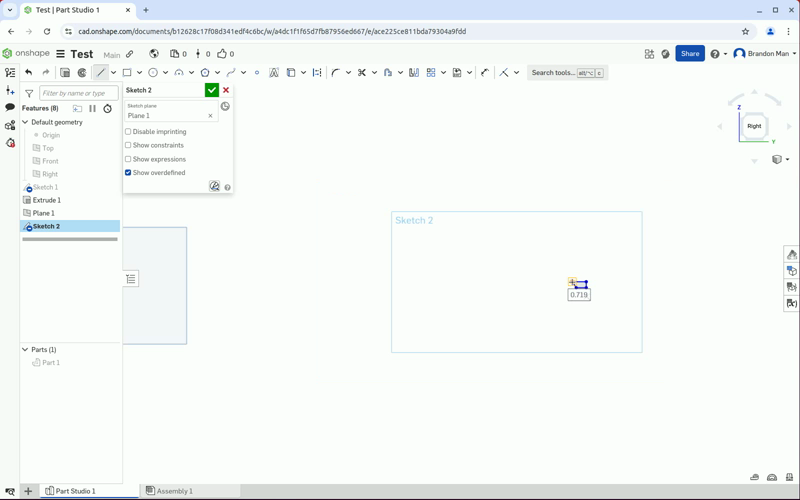
scroll(-6)
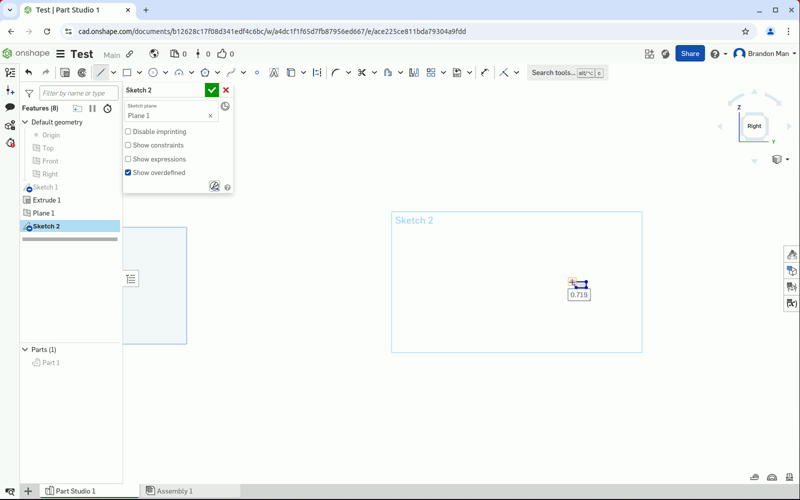
scroll(-6)
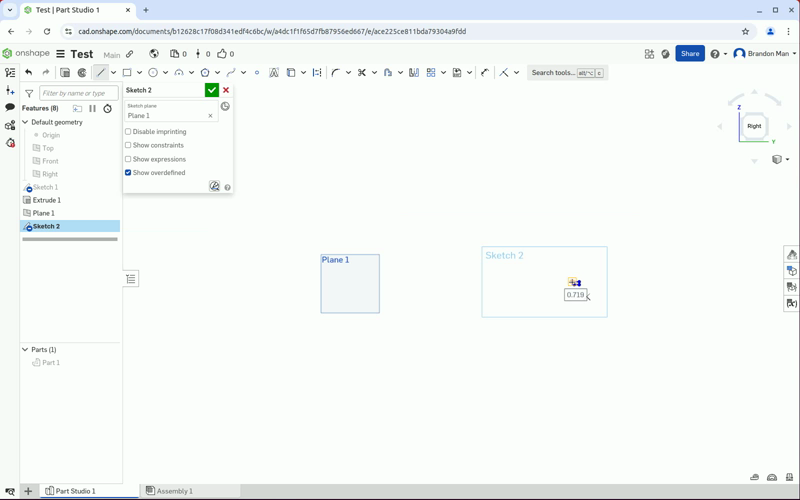
scroll(-6)
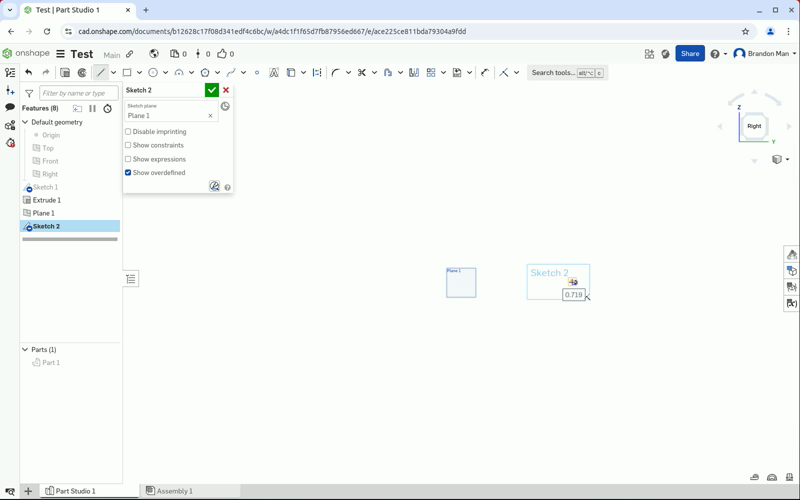
key(esc)
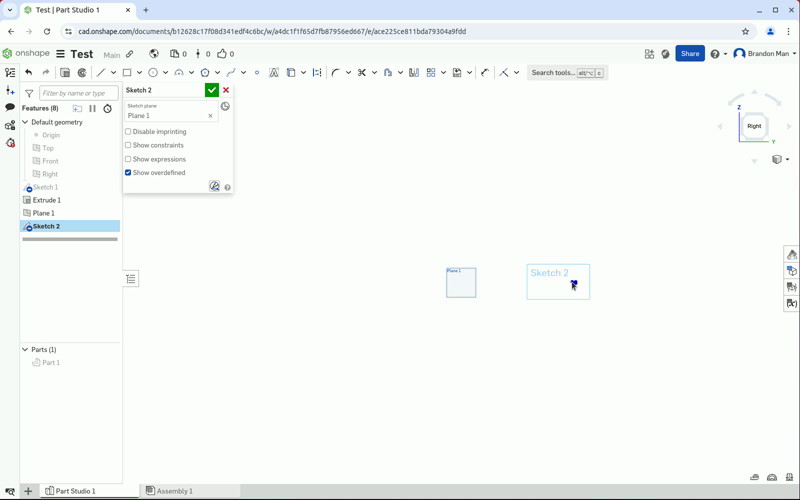
mouse_move(572, 281)
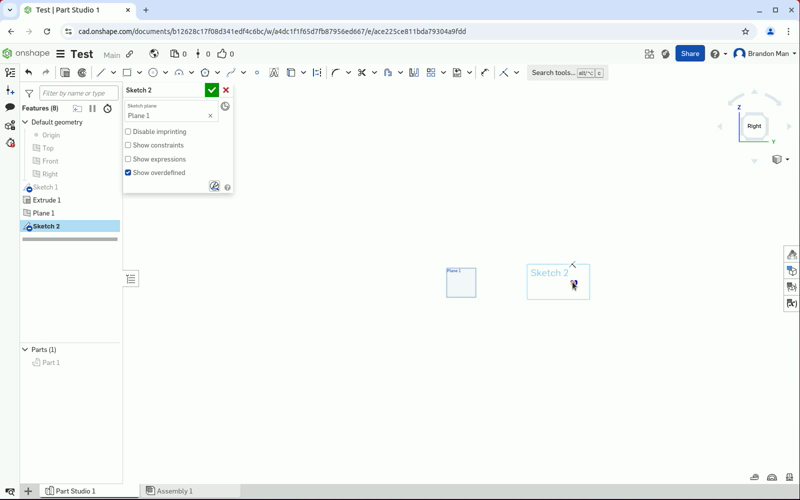
scroll(6)
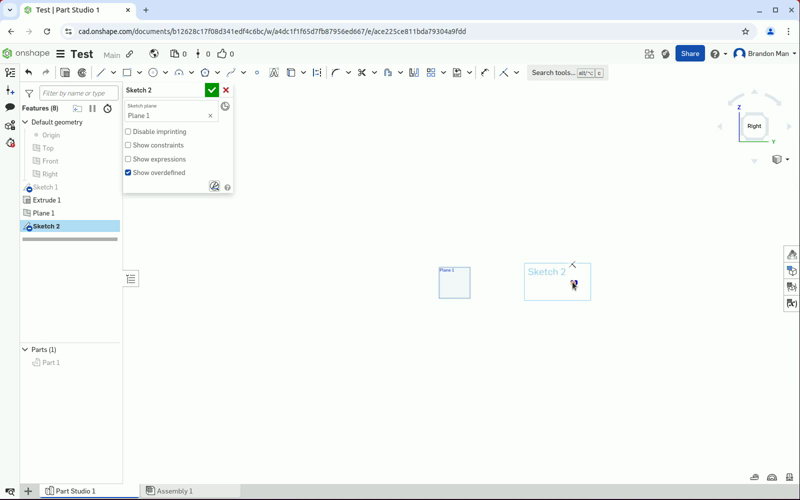
scroll(6)
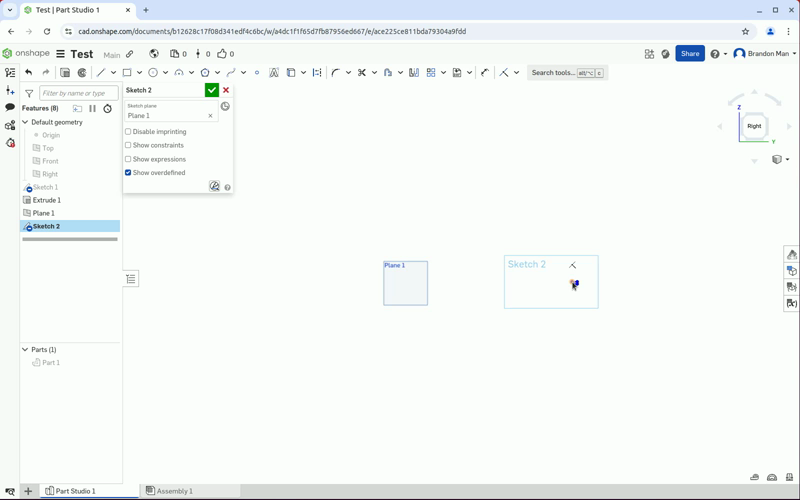
scroll(6)
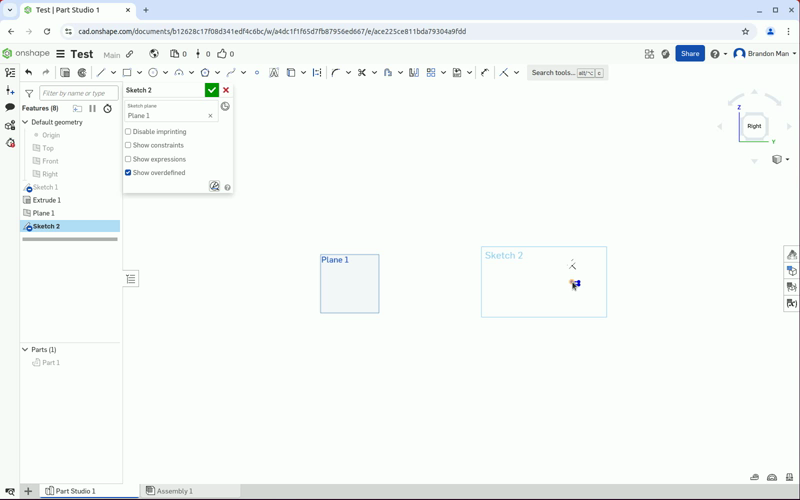
scroll(6)
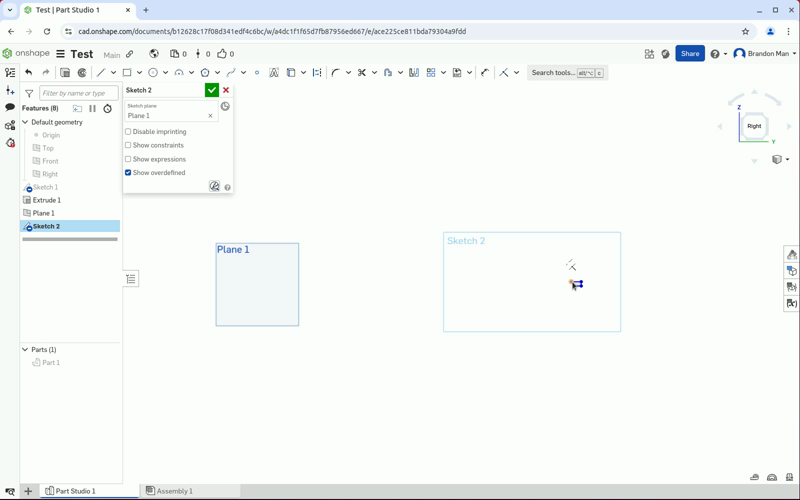
scroll(6)
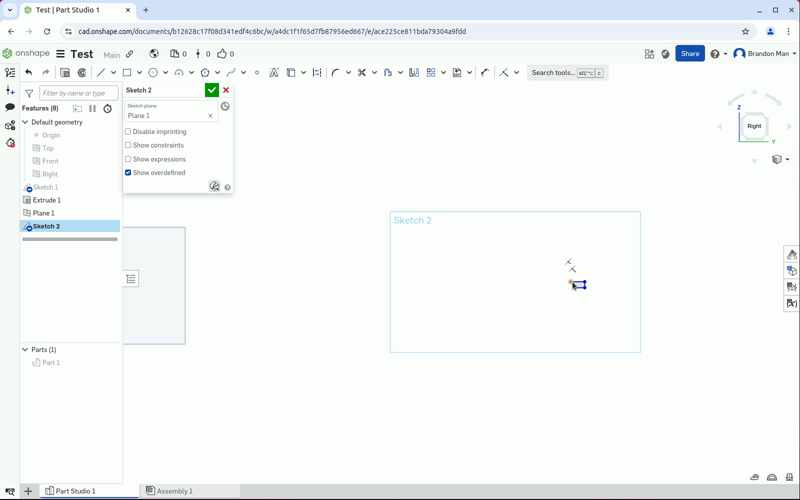
scroll(6)
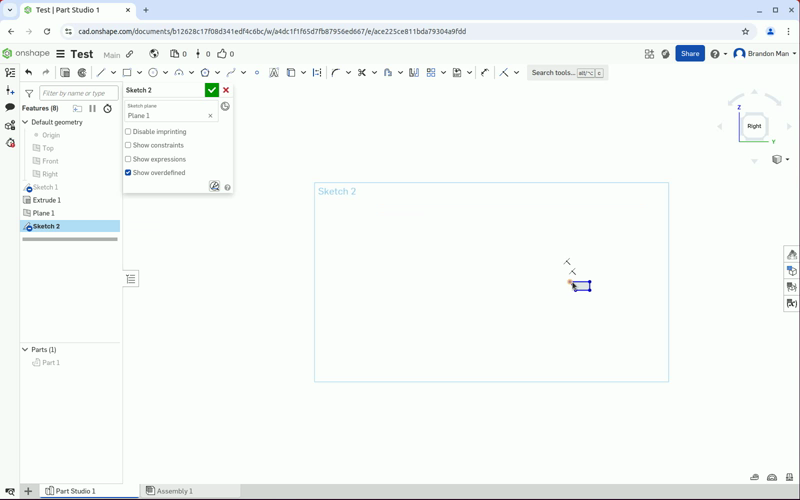
scroll(6)
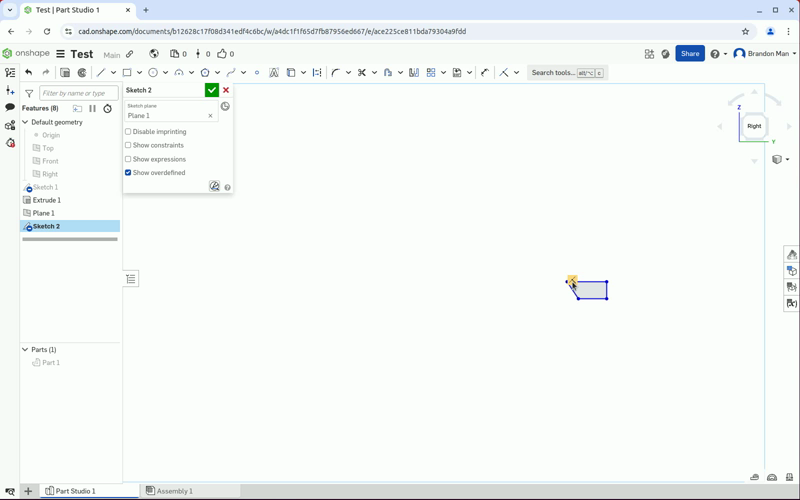
click(572, 281)
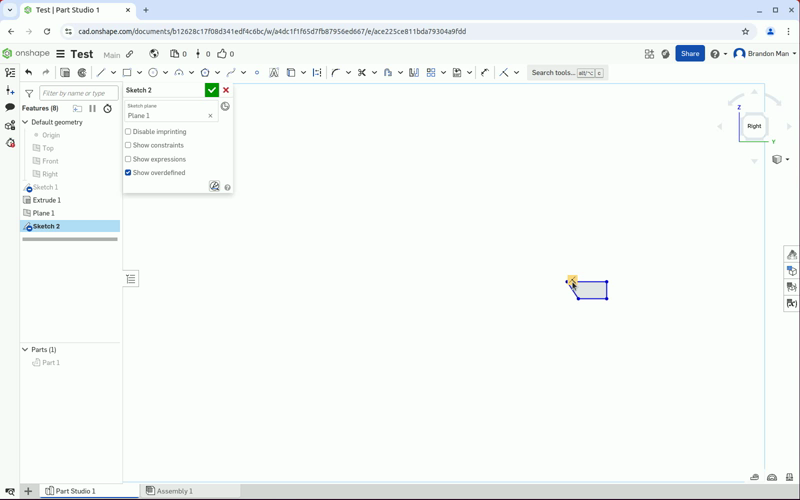
scroll(-6)
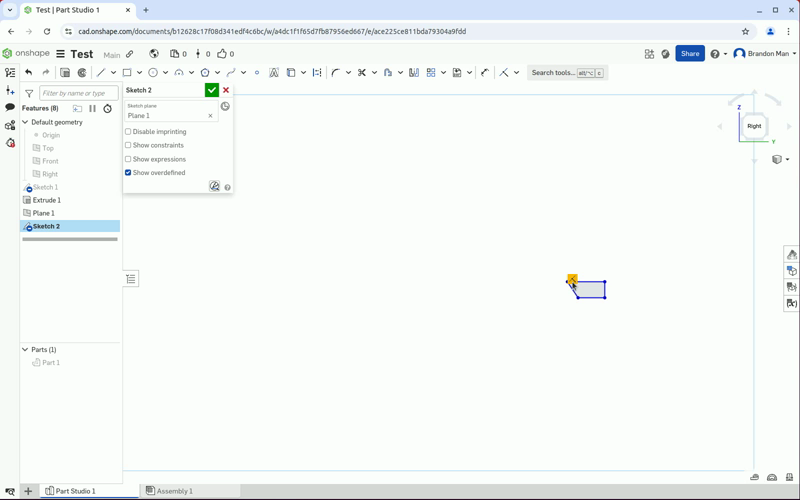
scroll(-6)
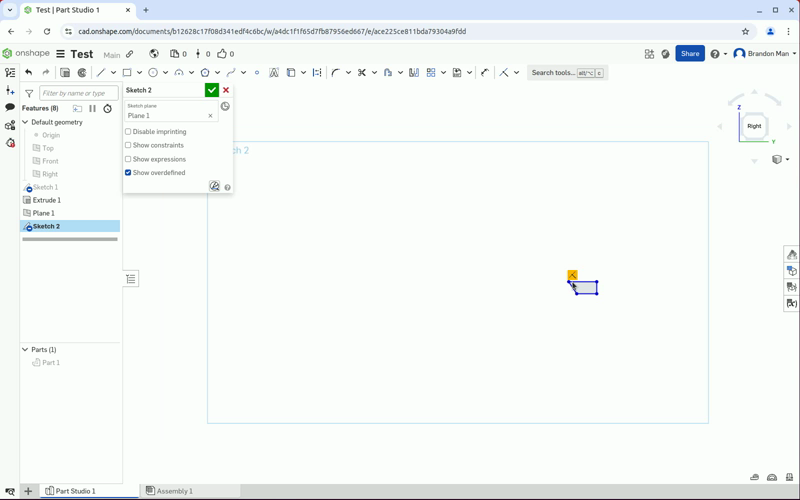
scroll(-6)
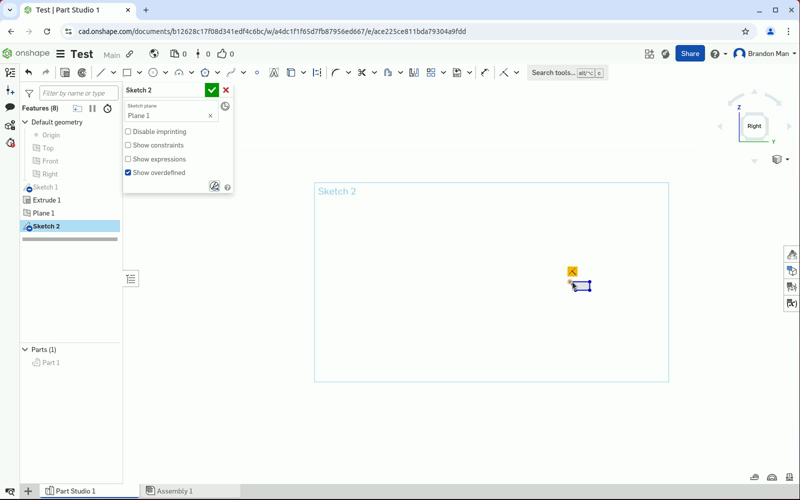
scroll(-6)
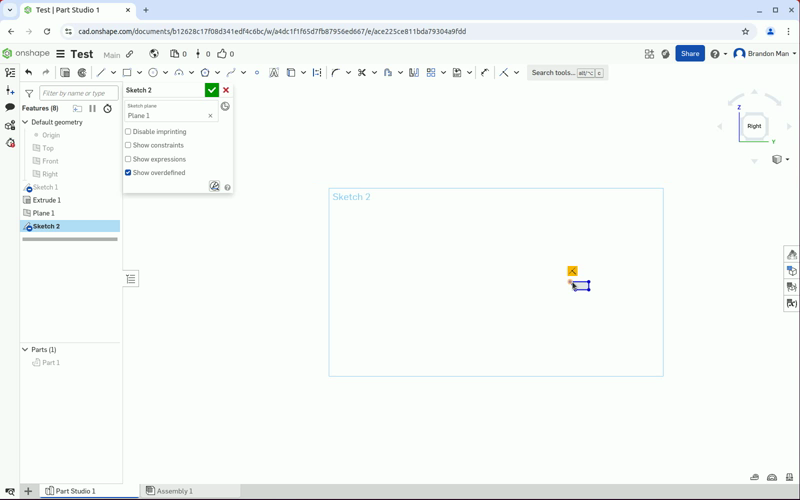
scroll(-6)
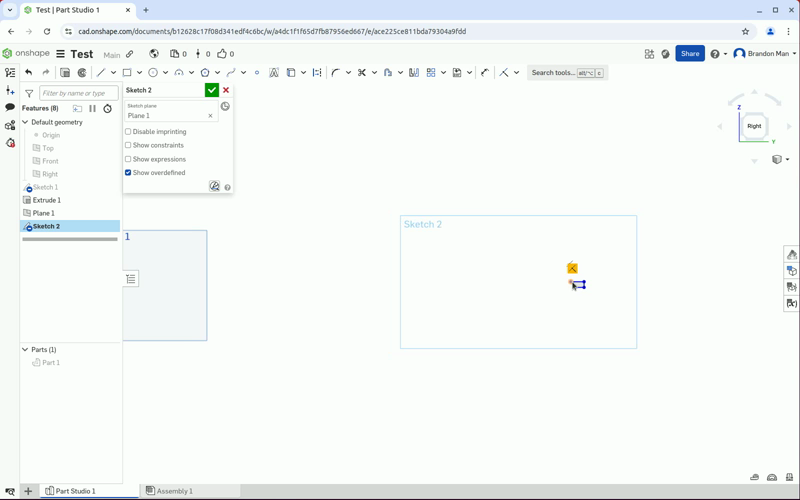
scroll(-6)
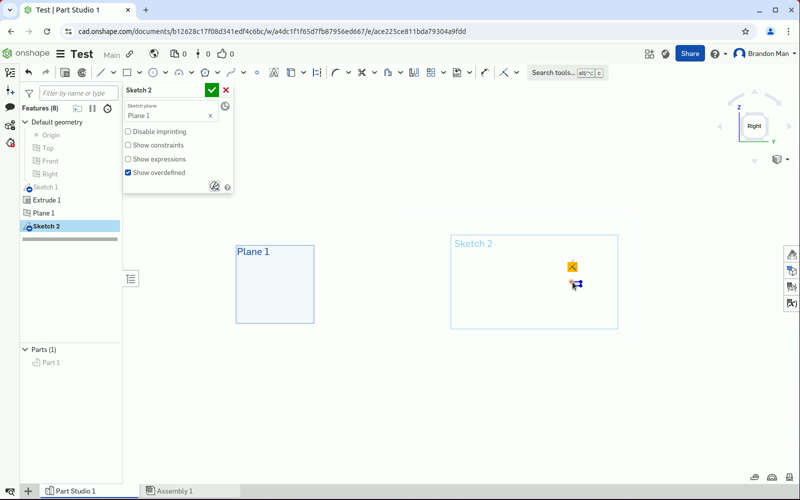
scroll(-6)
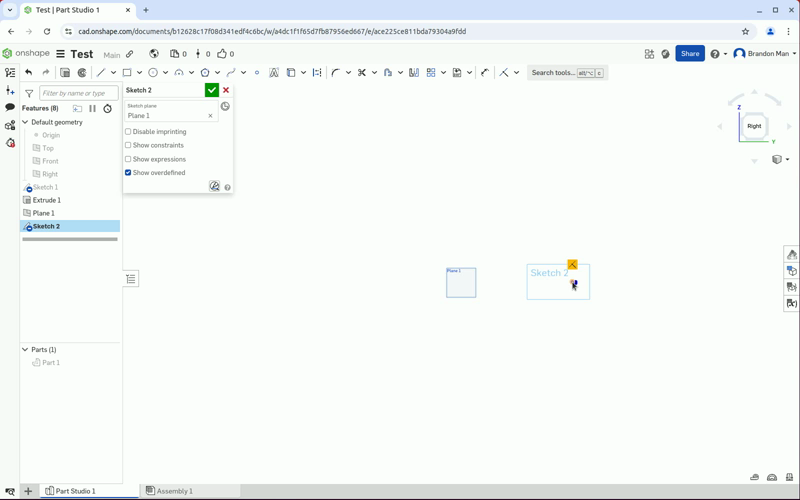
mouse_move(73, 352)
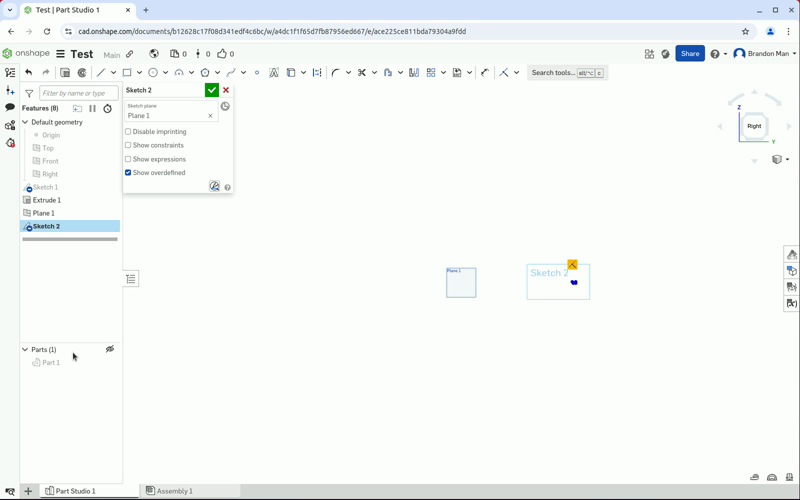
key(shift+y)
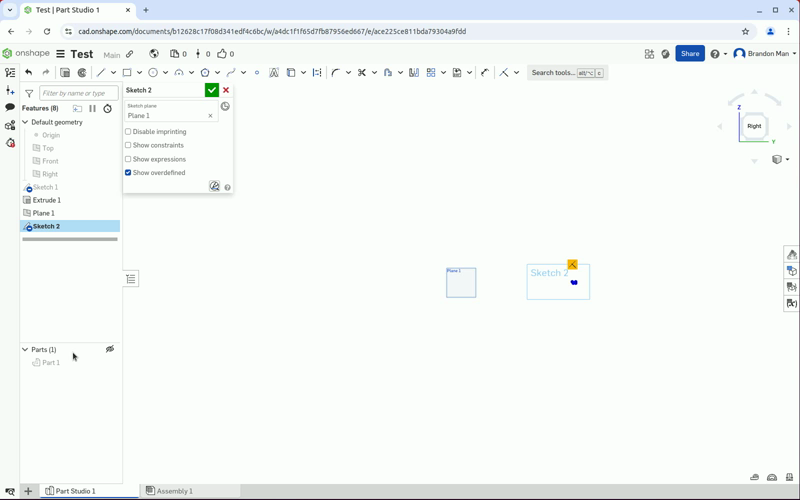
key(shift+e)
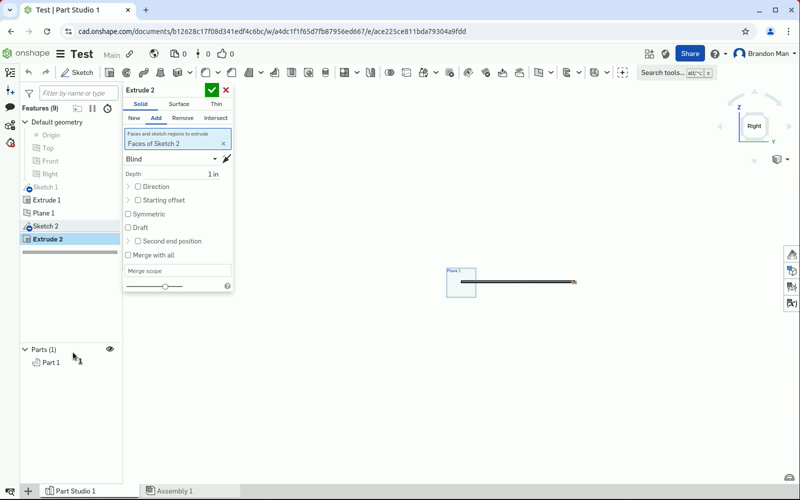
mouse_move(143, 106)
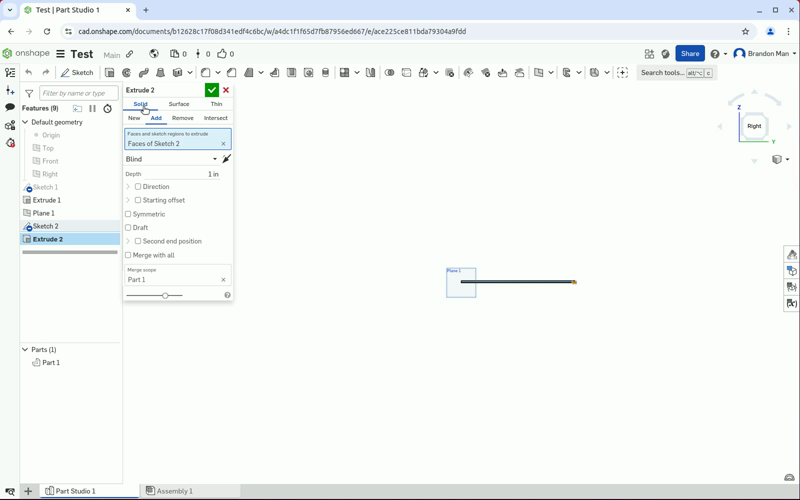
click(143, 106)
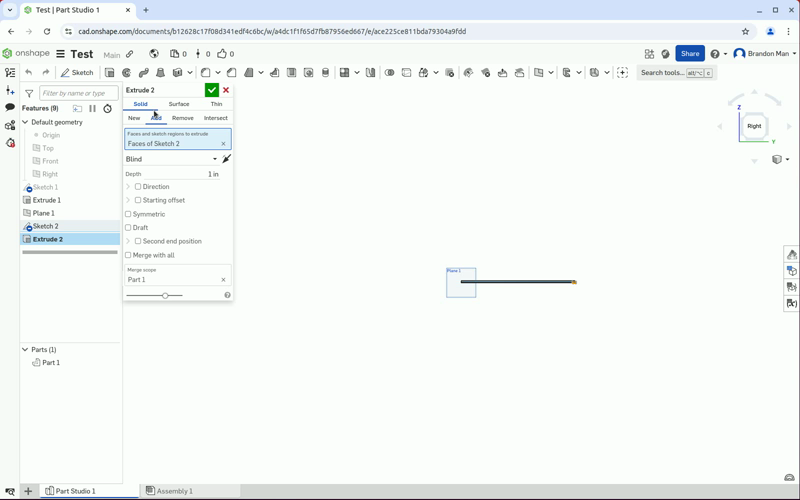
mouse_move(186, 120)
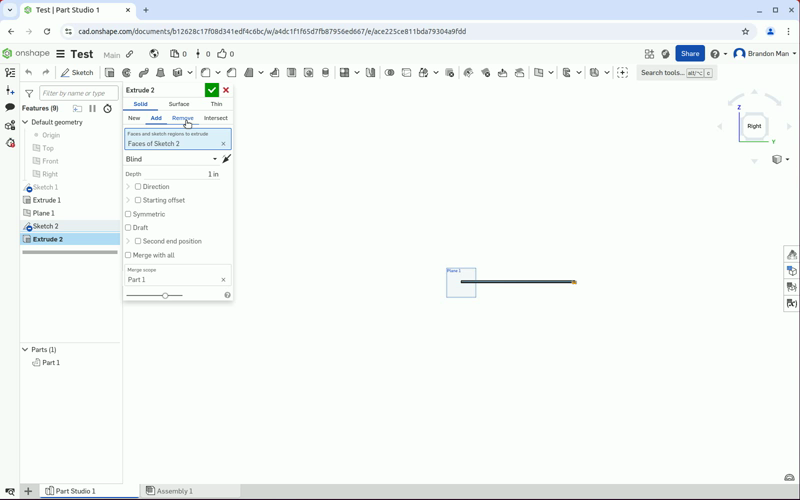
click(186, 120)
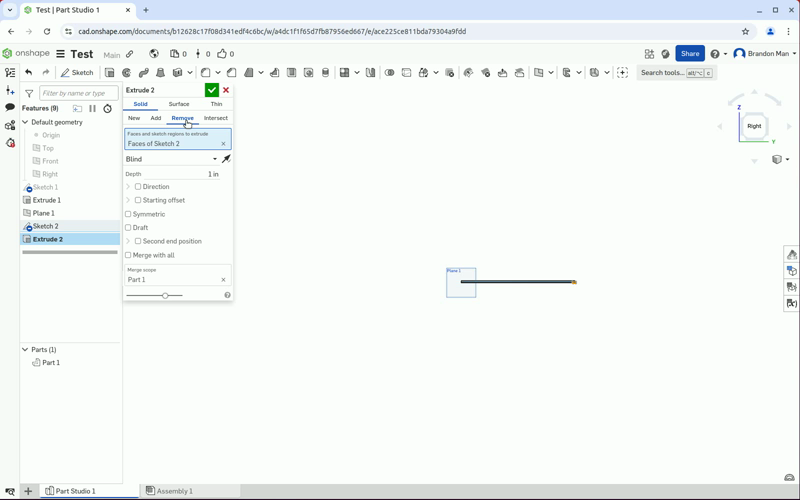
key(tab, 4)
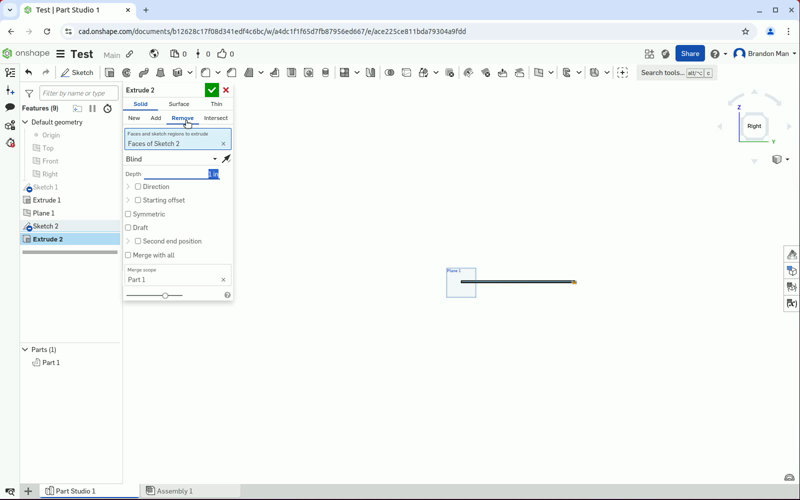
text(34.18)
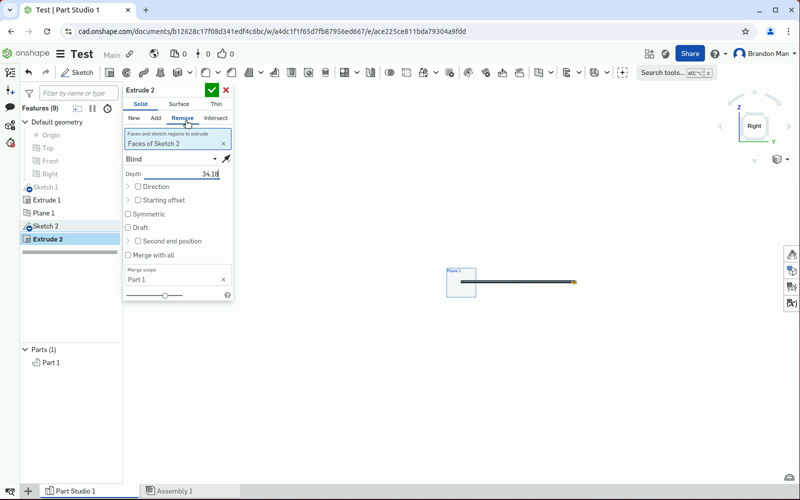
key(tab, 3)
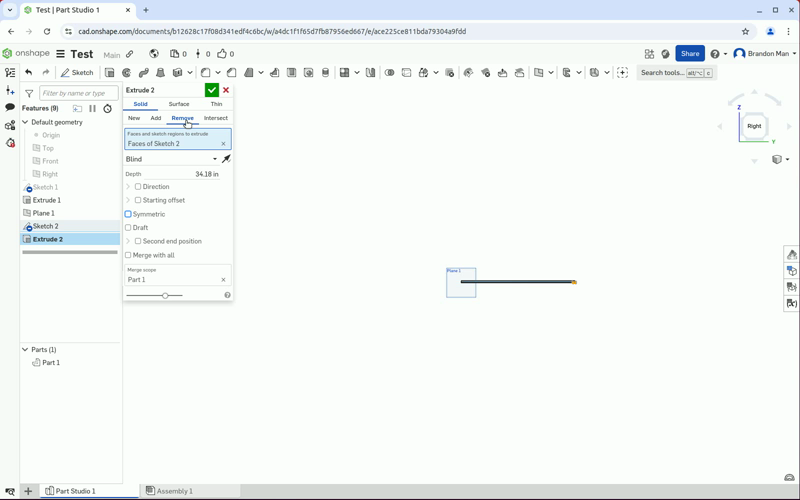
key(space)
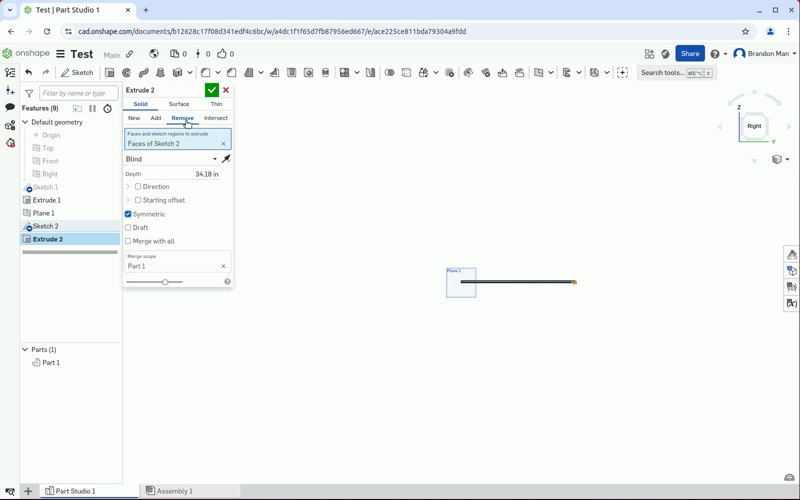
key(tab, 2)
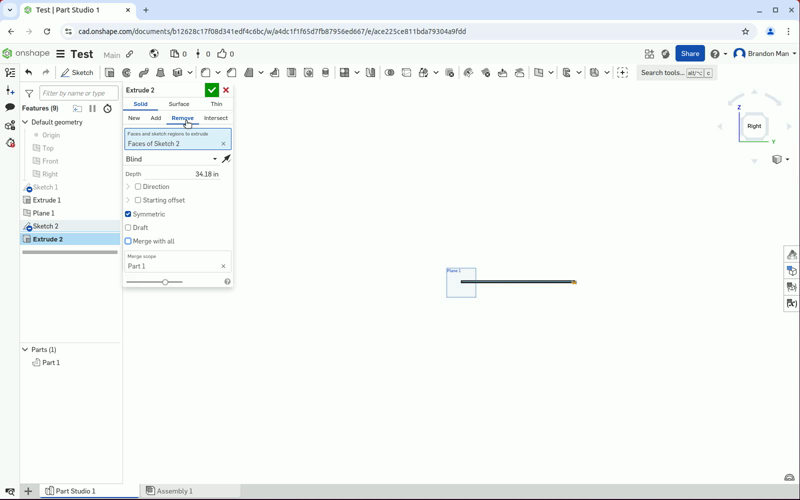
key(space)
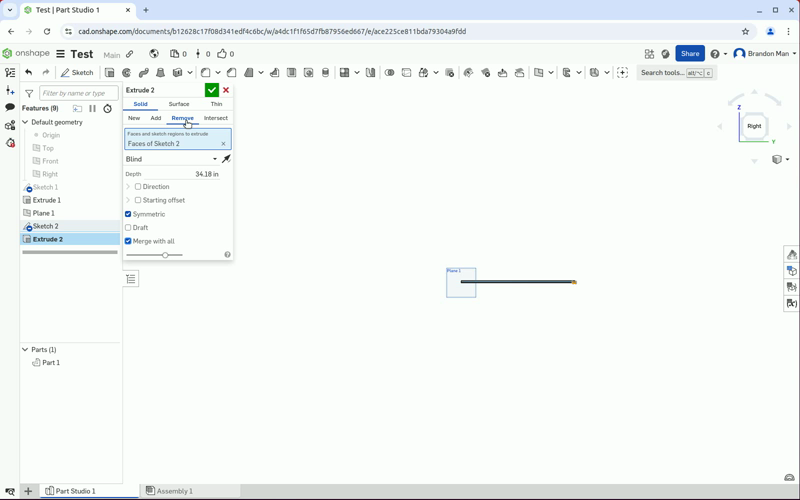
key(enter)
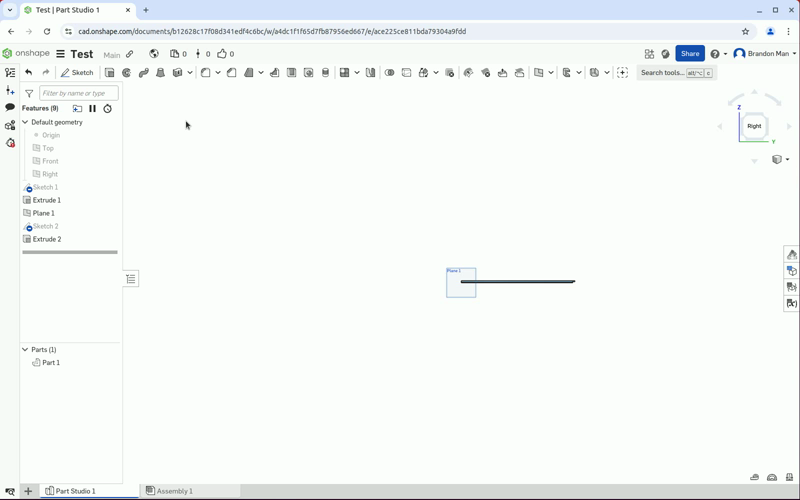
key(shift+h)
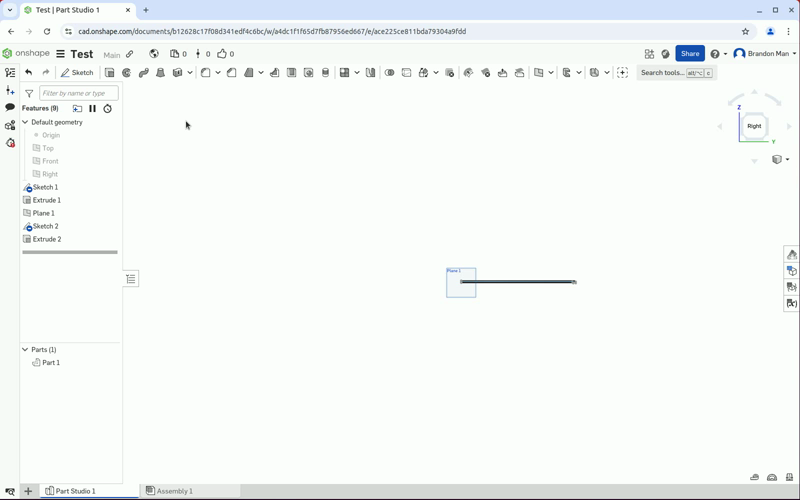
key(shift+h)
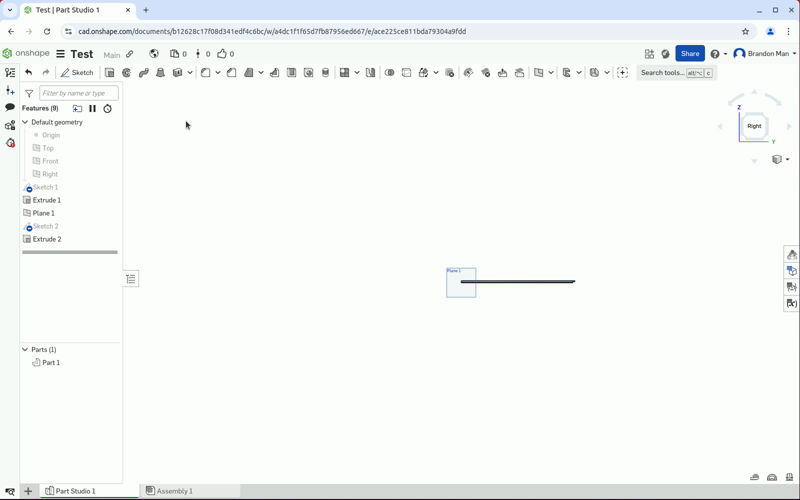
mouse_move(73, 189)
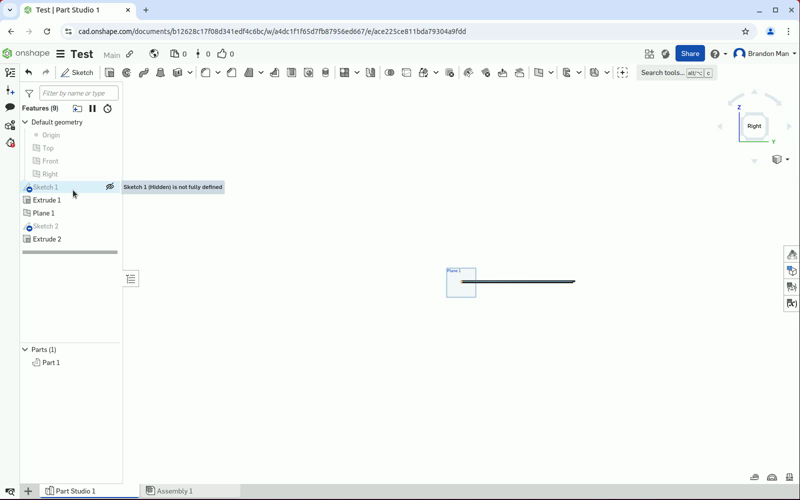
click(73, 189)
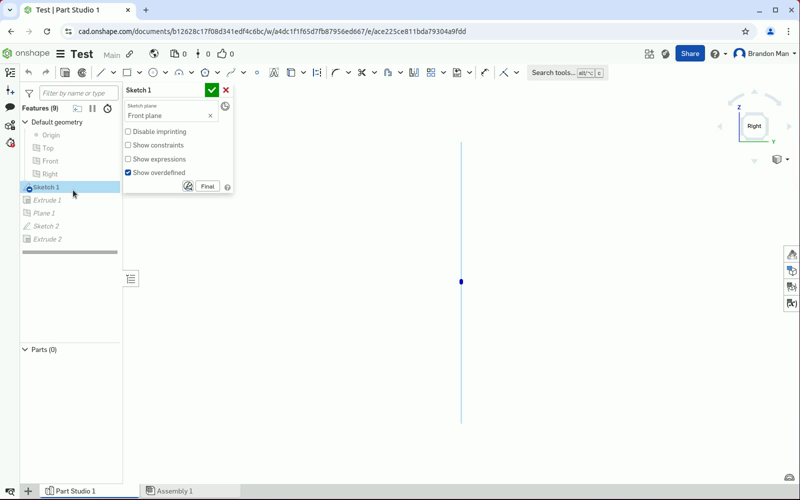
mouse_move(229, 92)
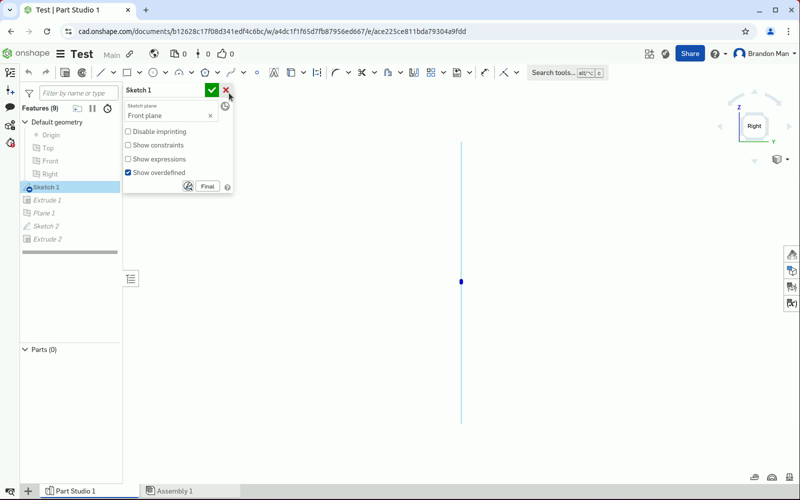
click(229, 92)
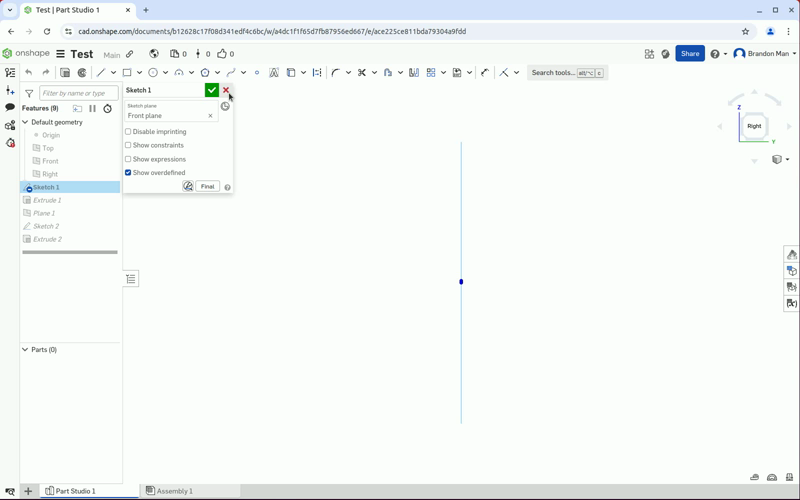
key(shift+s)
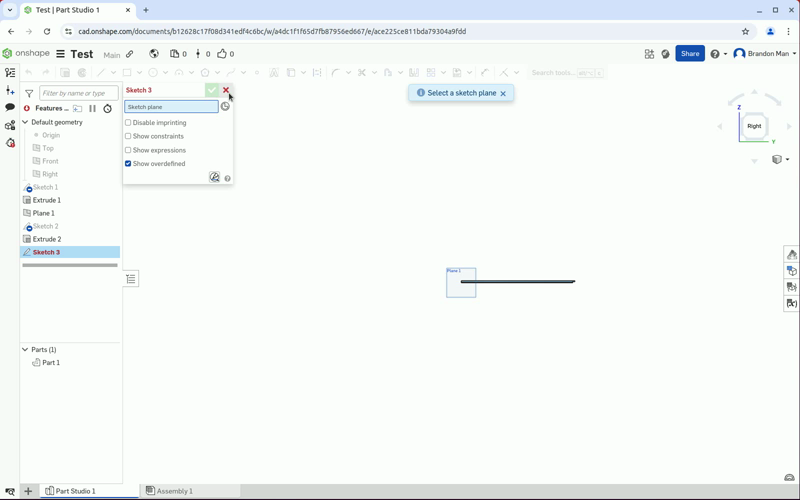
mouse_move(73, 215)
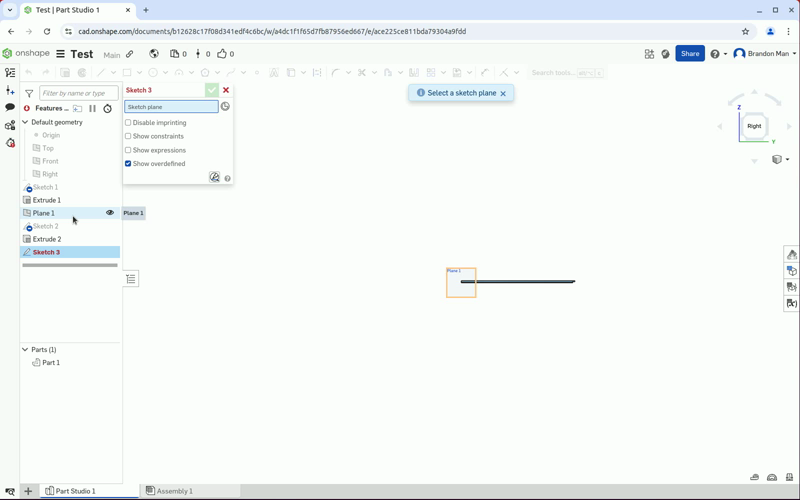
click(73, 215)
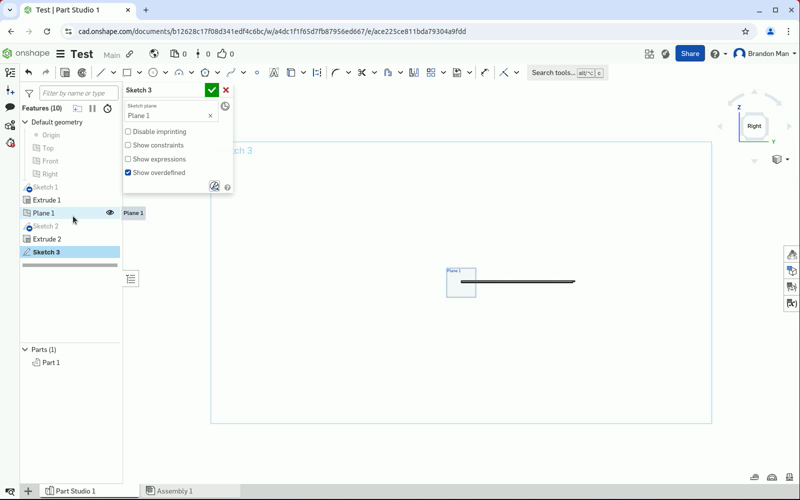
mouse_move(73, 352)
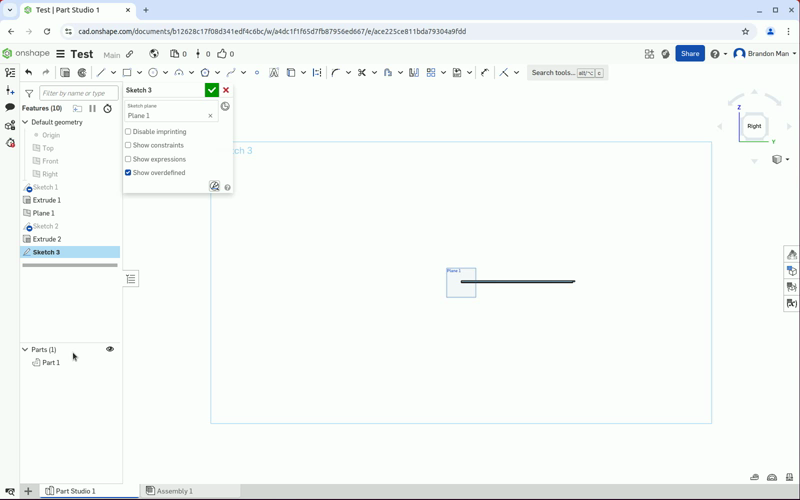
key(y)
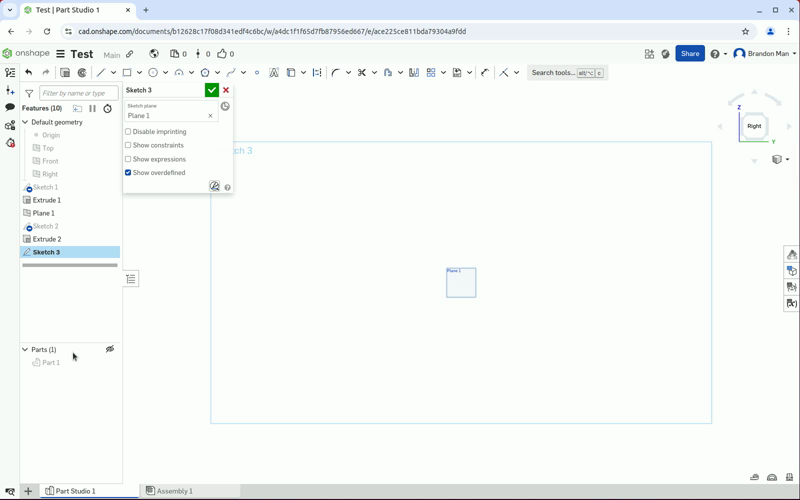
key(l)
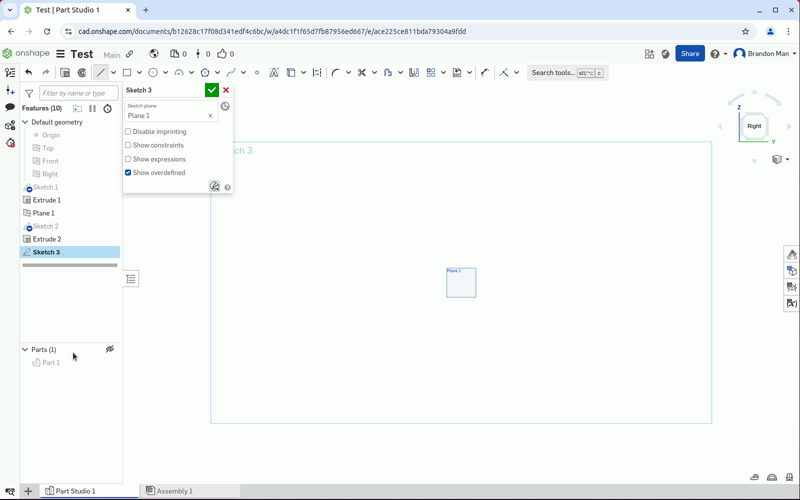
key_down(shift)
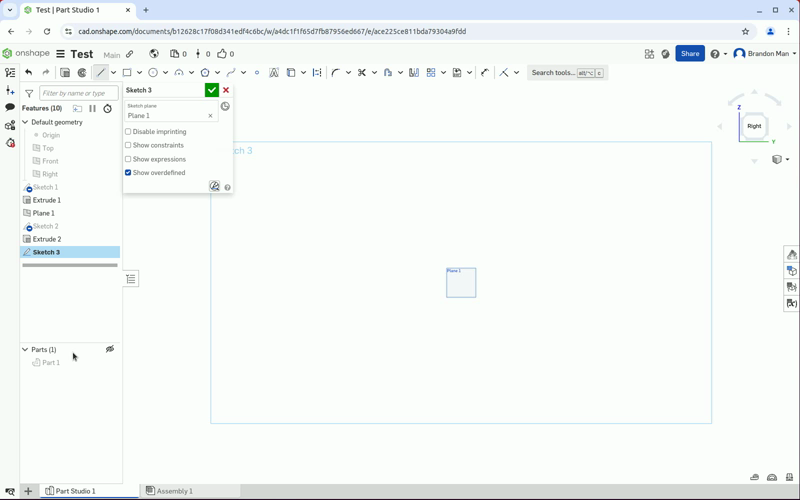
mouse_move(572, 281)
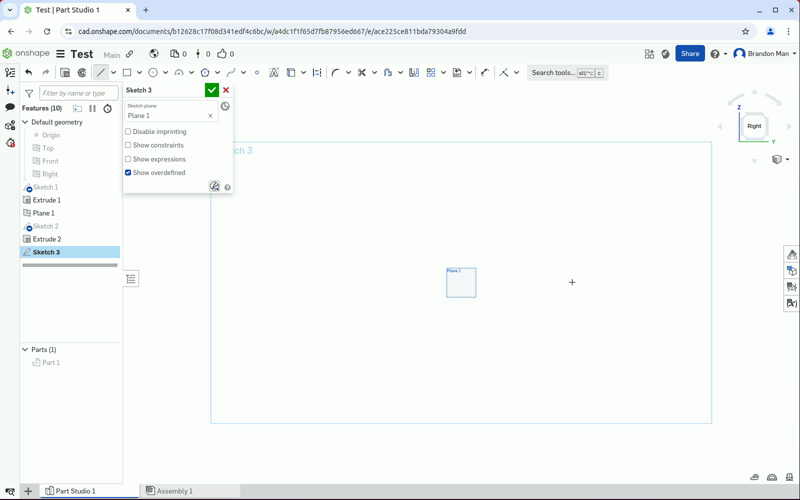
click(572, 281)
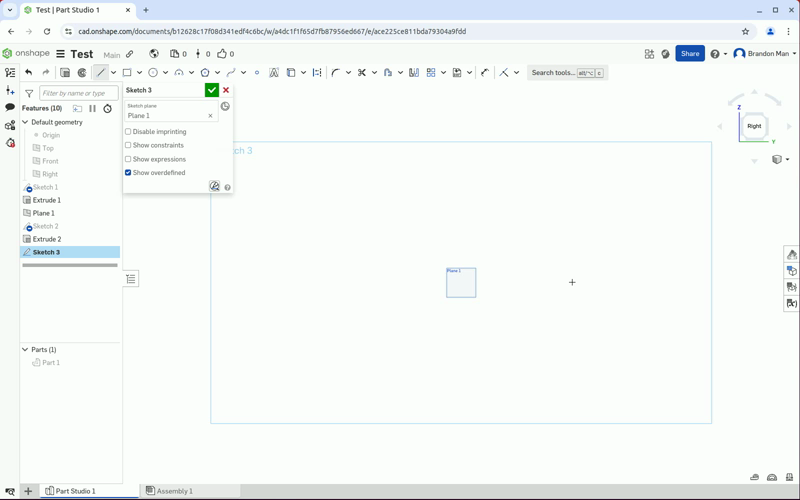
key_up(shift)
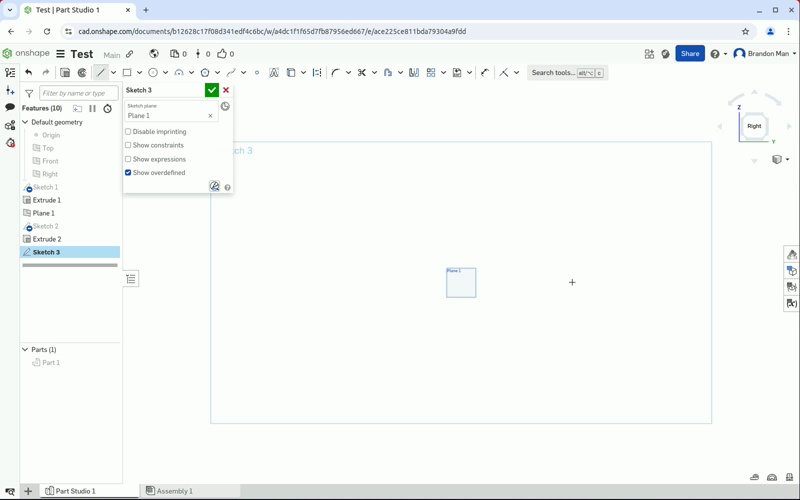
key_down(shift)
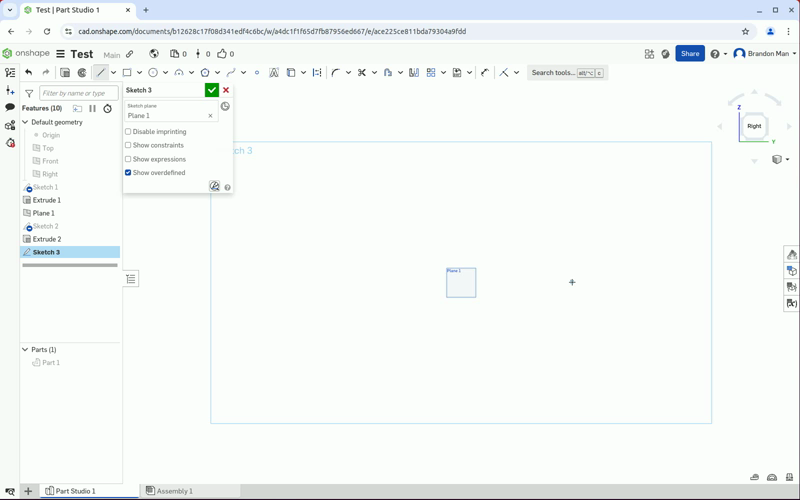
mouse_move(589, 281)
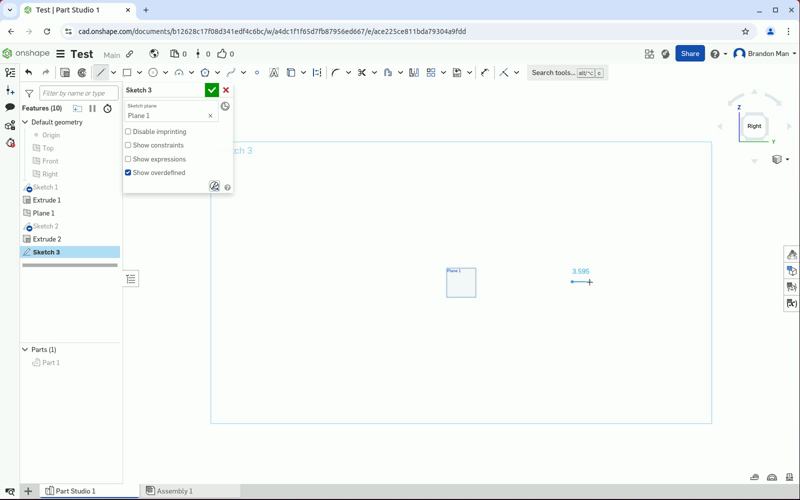
mouse_move(575, 281)
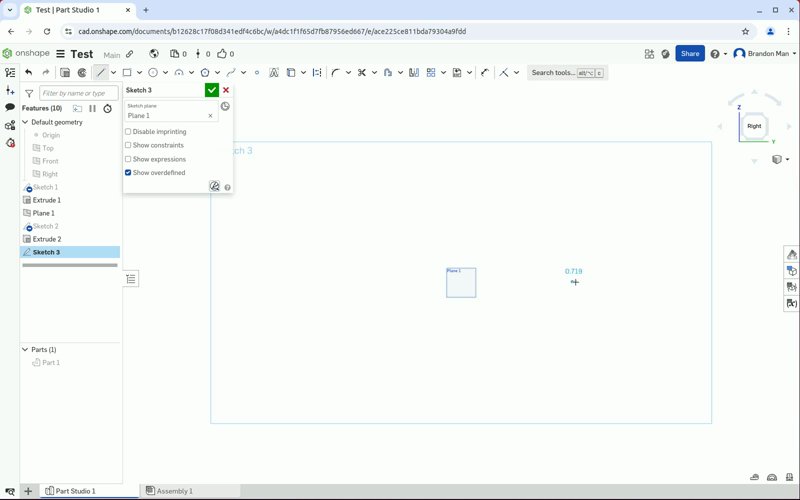
scroll(6)
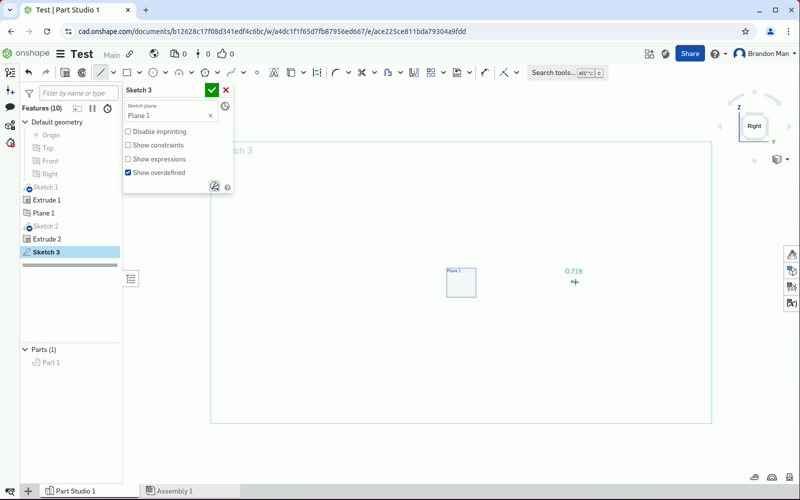
scroll(6)
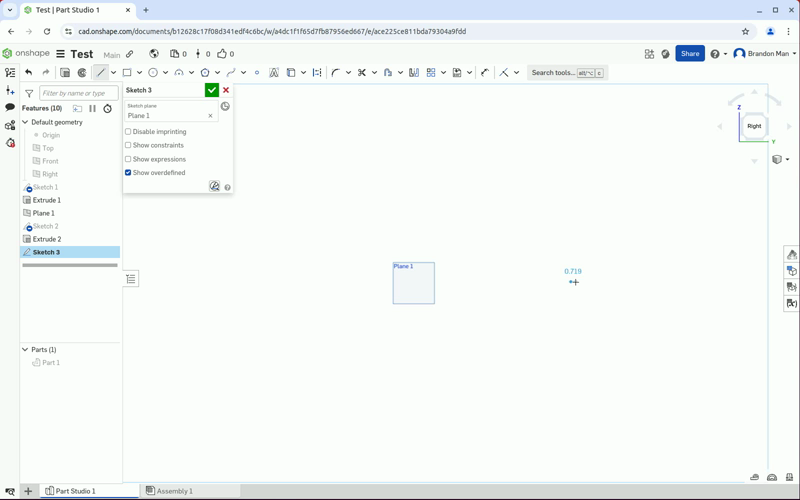
scroll(6)
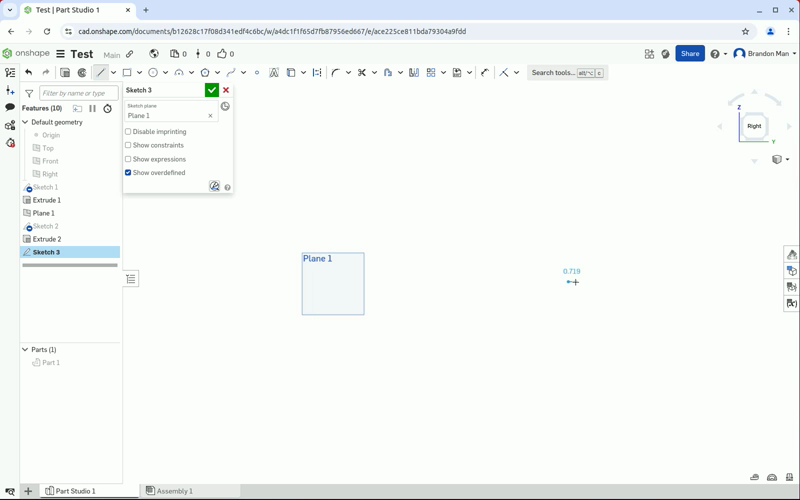
scroll(6)
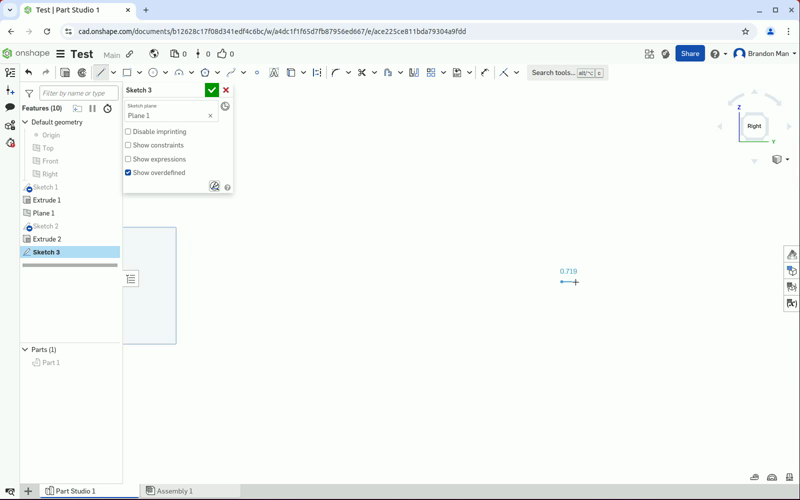
scroll(6)
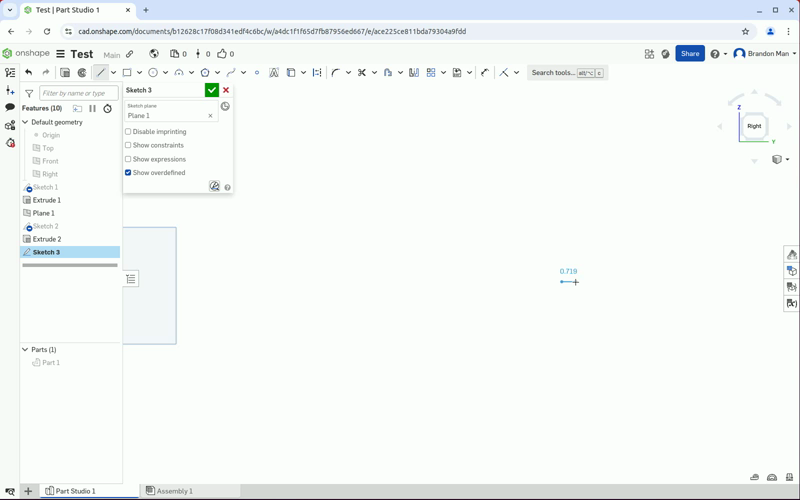
scroll(6)
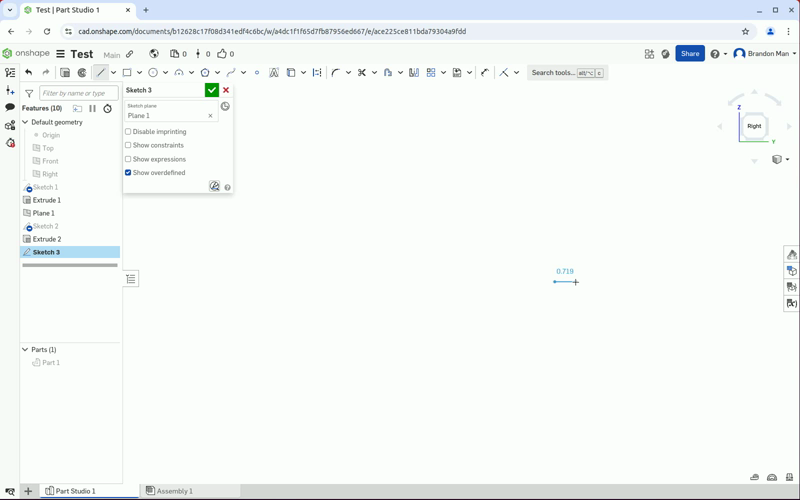
scroll(6)
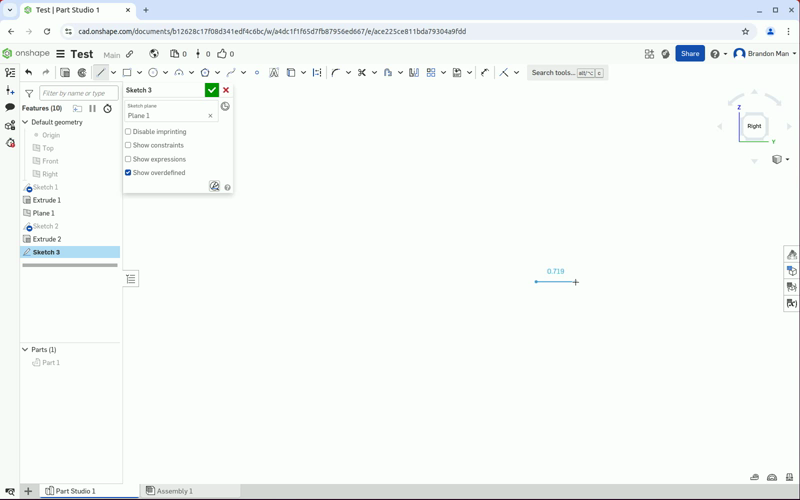
click(575, 281)
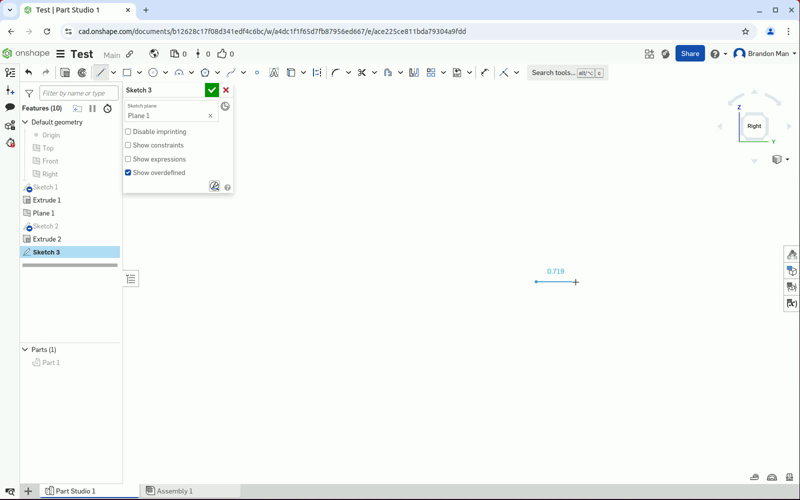
scroll(-6)
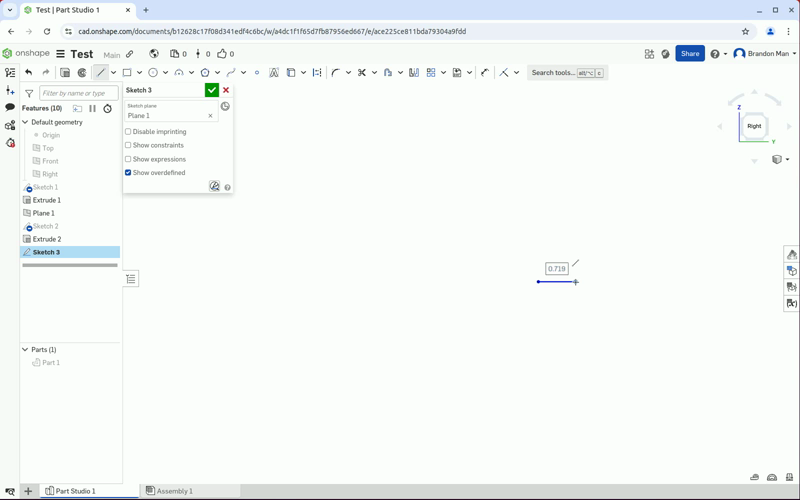
scroll(-6)
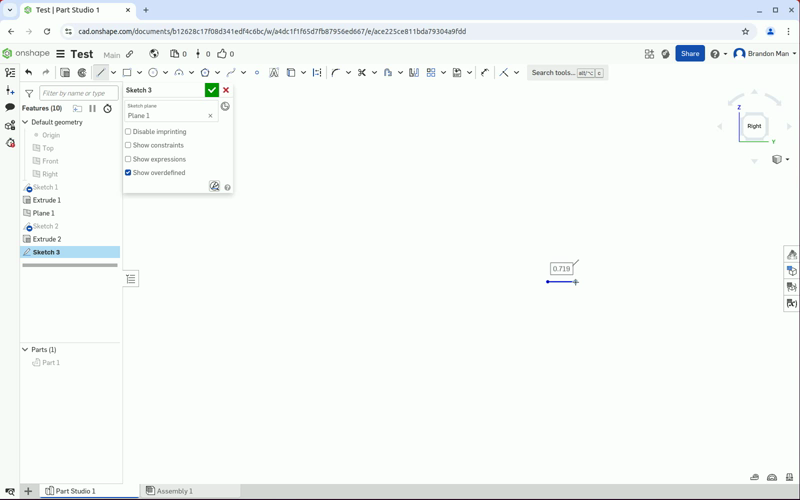
scroll(-6)
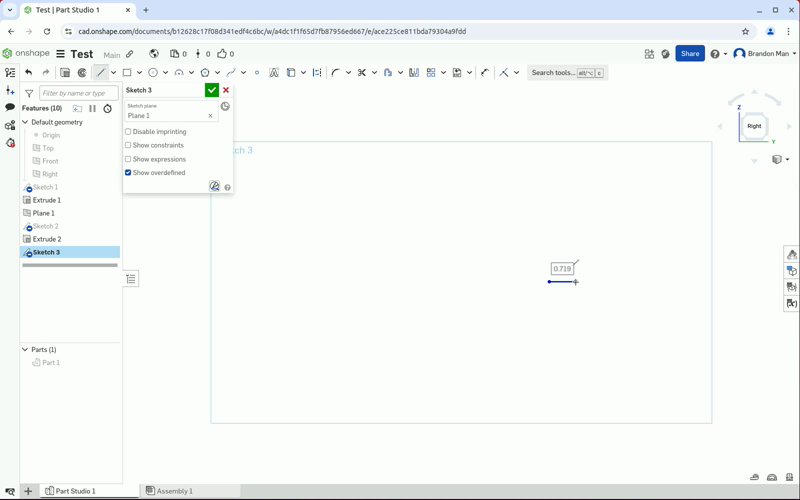
scroll(-6)
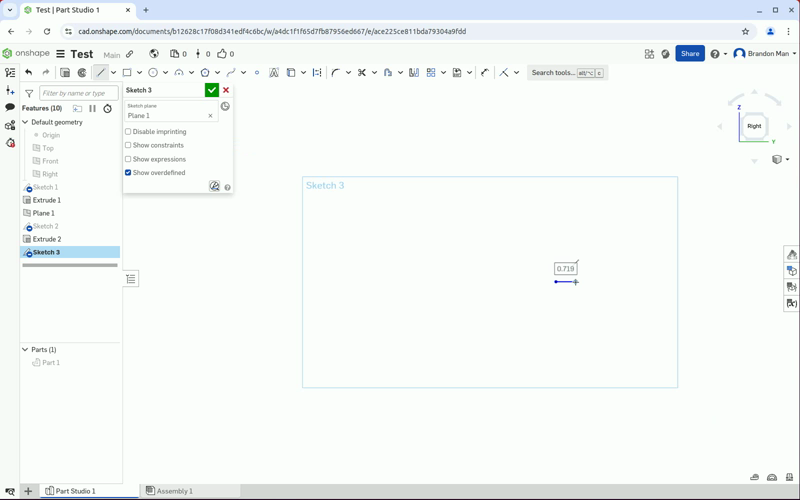
scroll(-6)
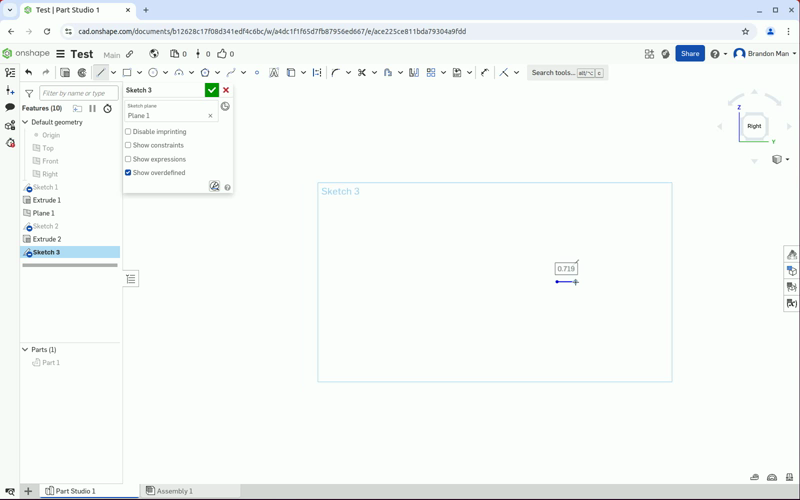
scroll(-6)
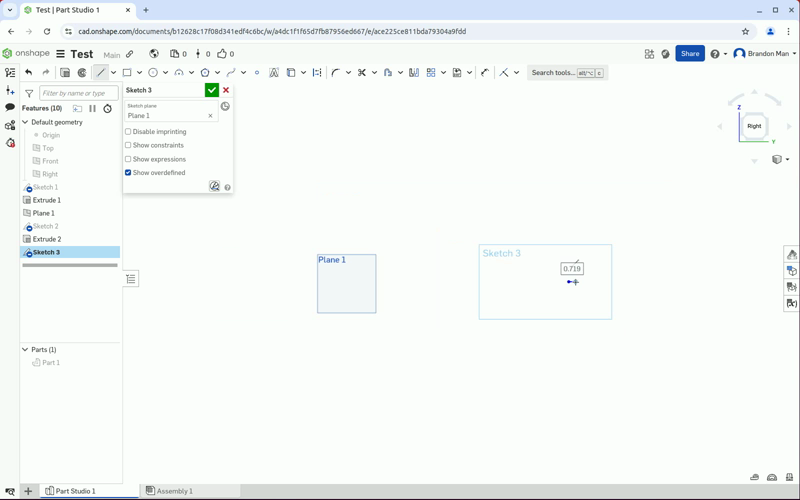
scroll(-6)
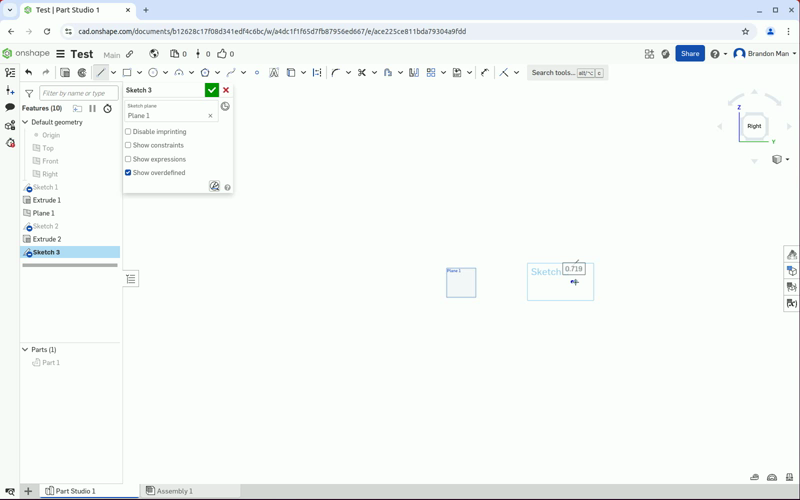
key_up(shift)
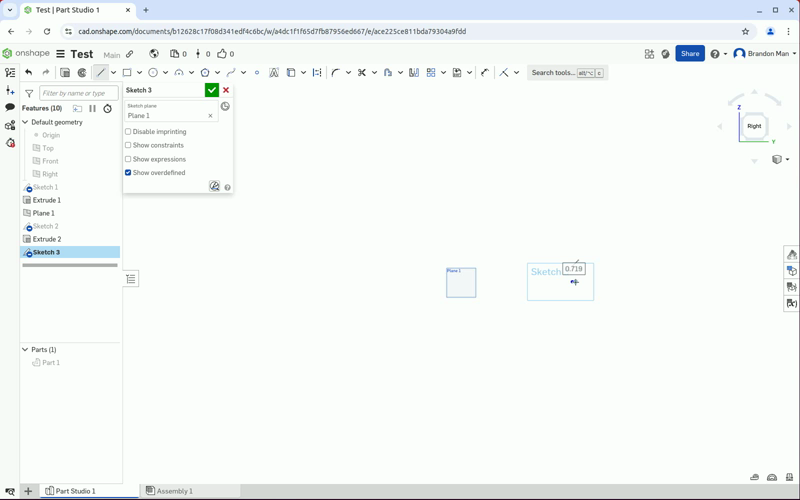
key_down(shift)
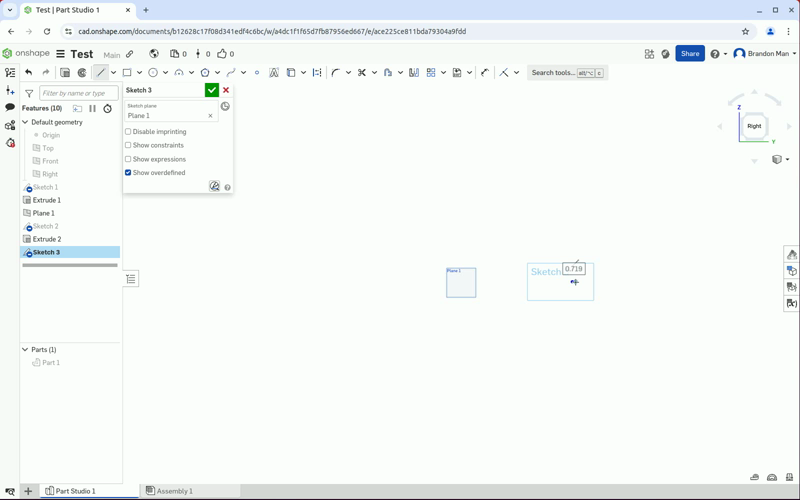
mouse_move(589, 281)
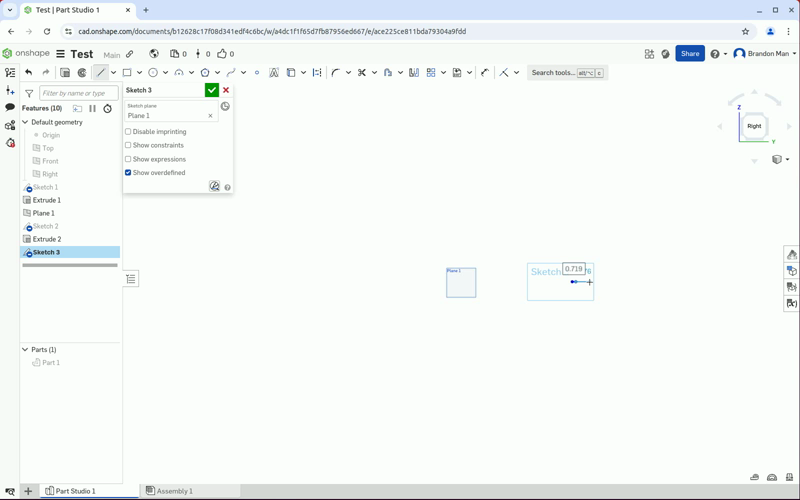
mouse_move(575, 280)
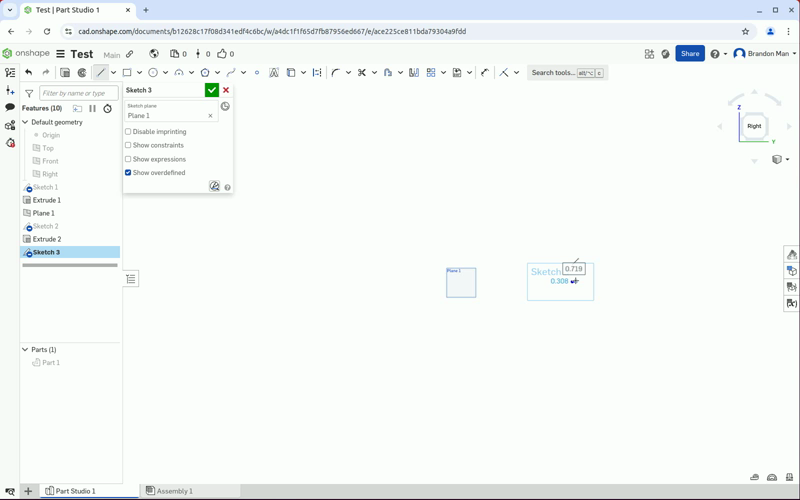
scroll(6)
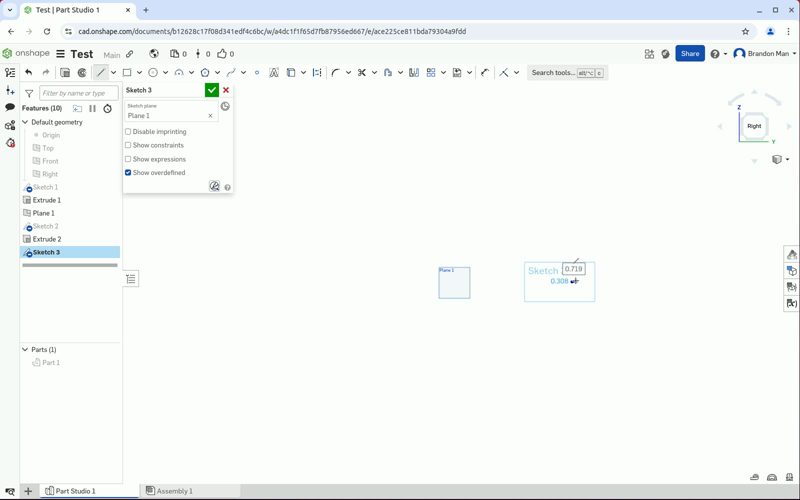
scroll(6)
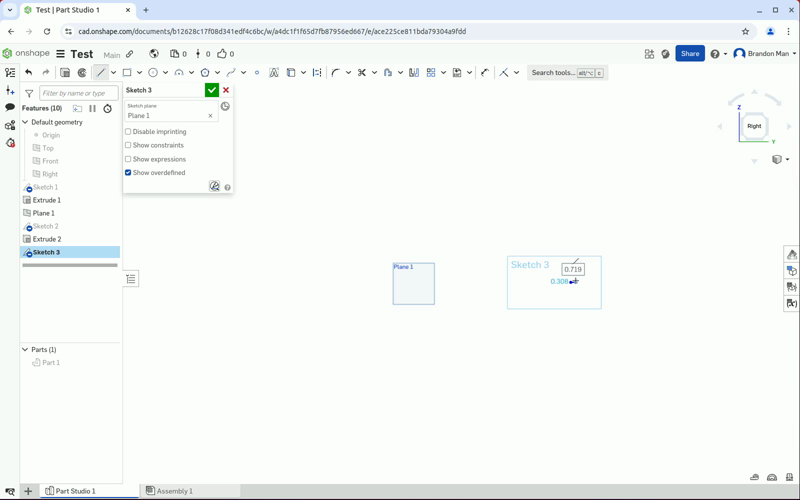
scroll(6)
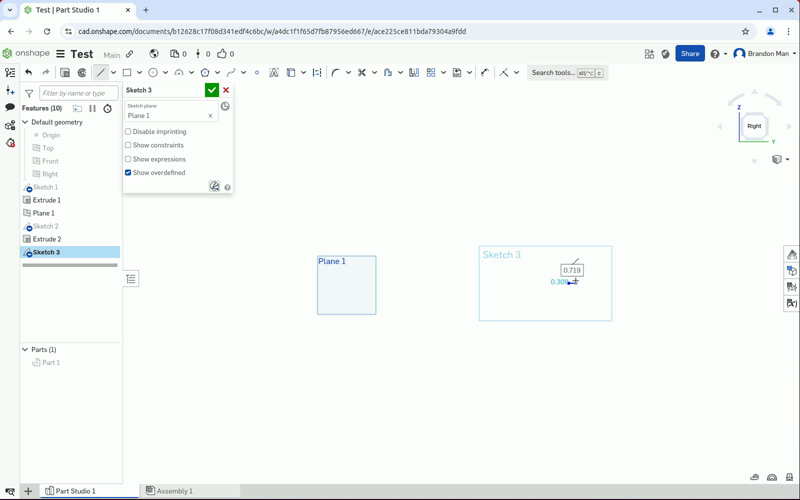
scroll(6)
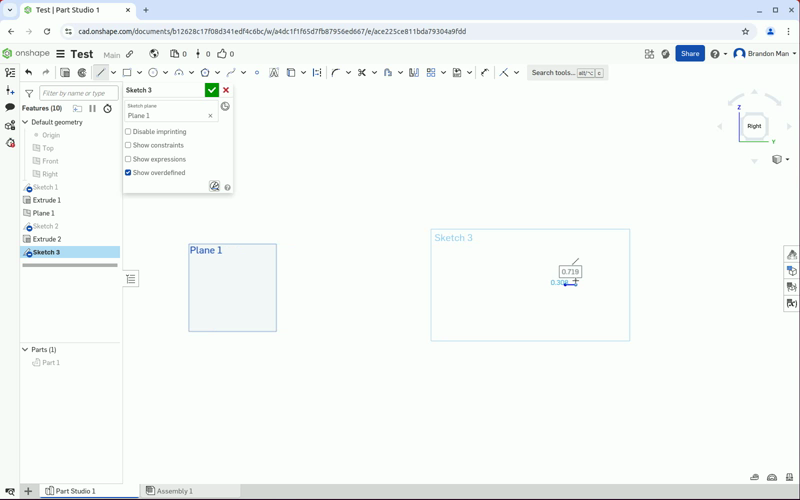
scroll(6)
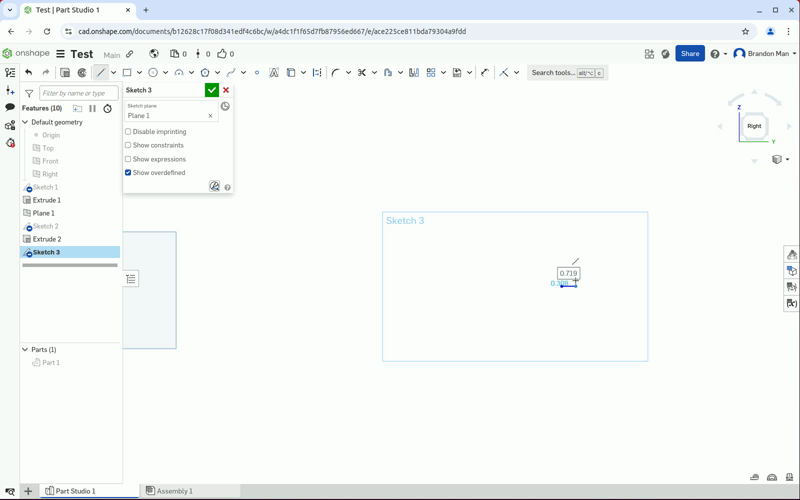
scroll(6)
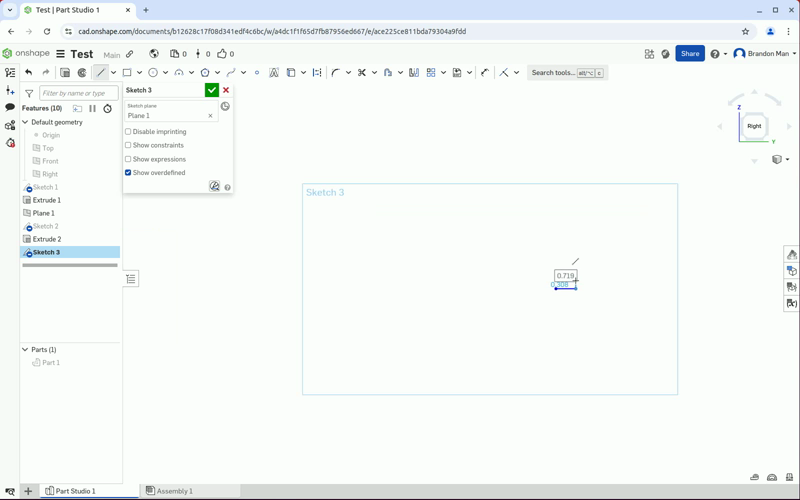
scroll(6)
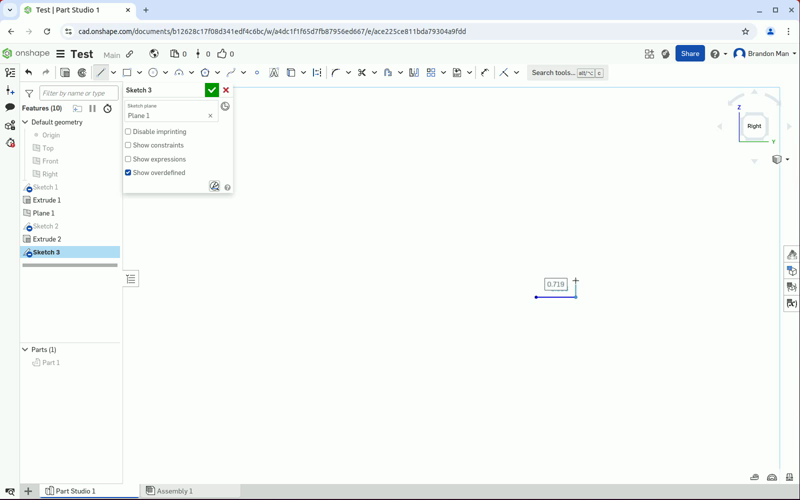
click(575, 280)
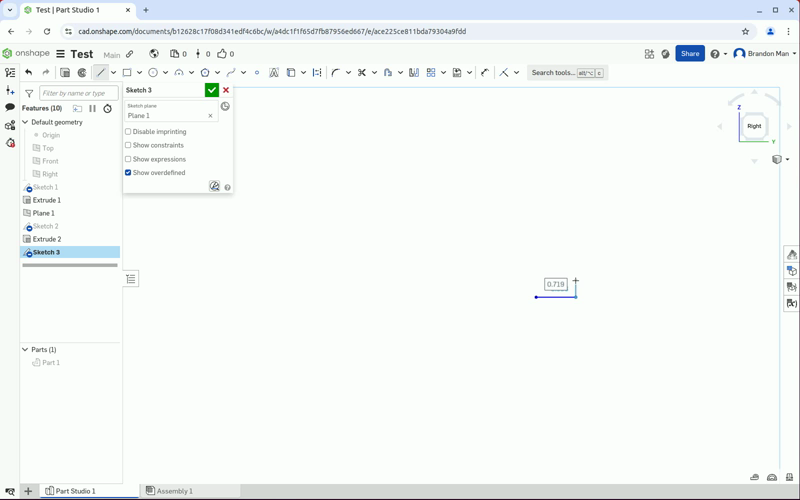
scroll(-6)
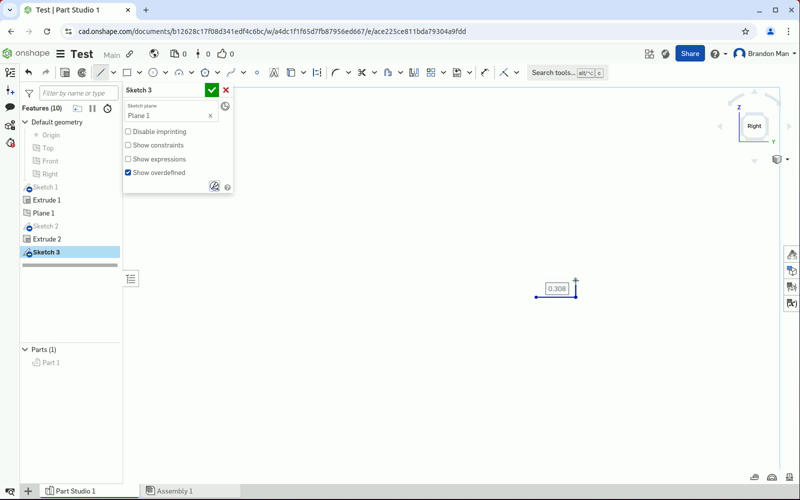
scroll(-6)
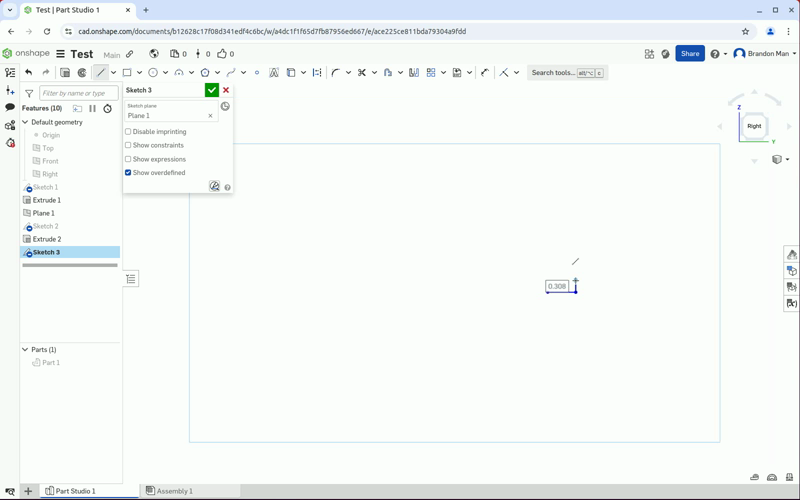
scroll(-6)
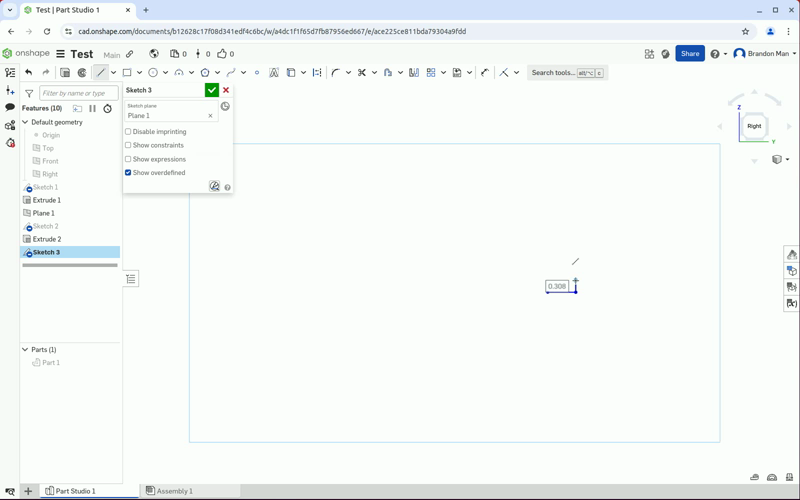
scroll(-6)
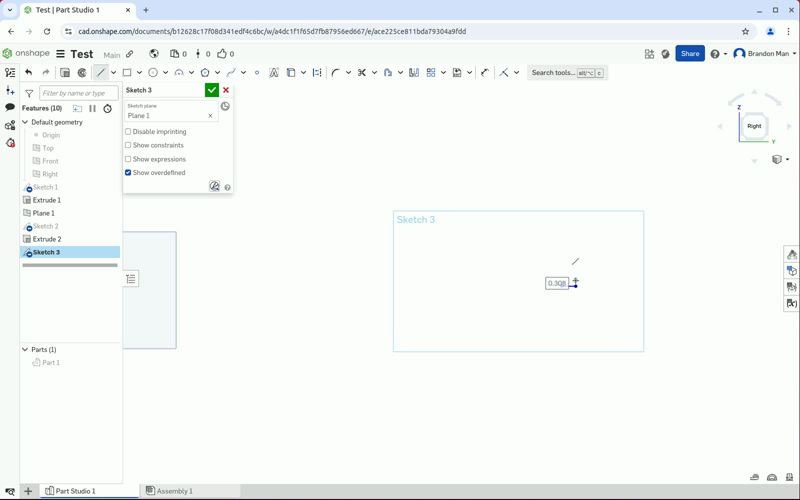
scroll(-6)
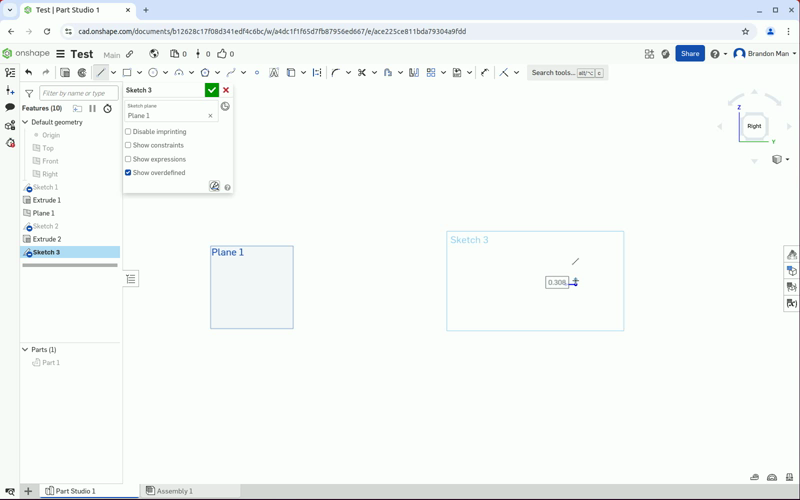
scroll(-6)
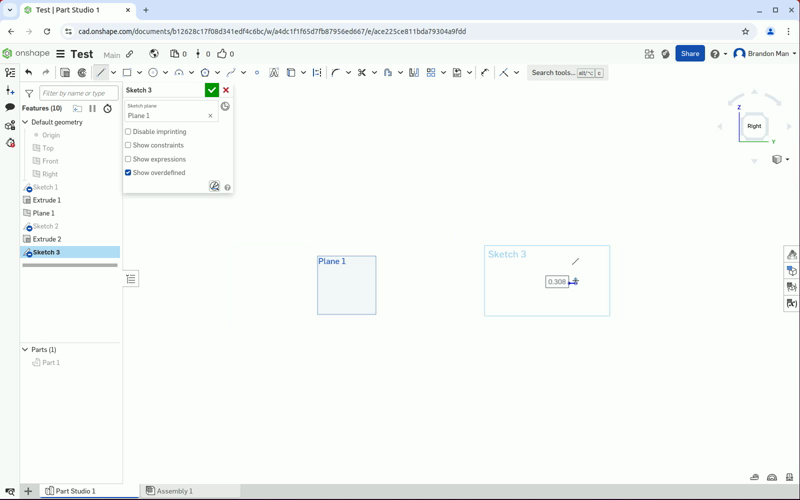
scroll(-6)
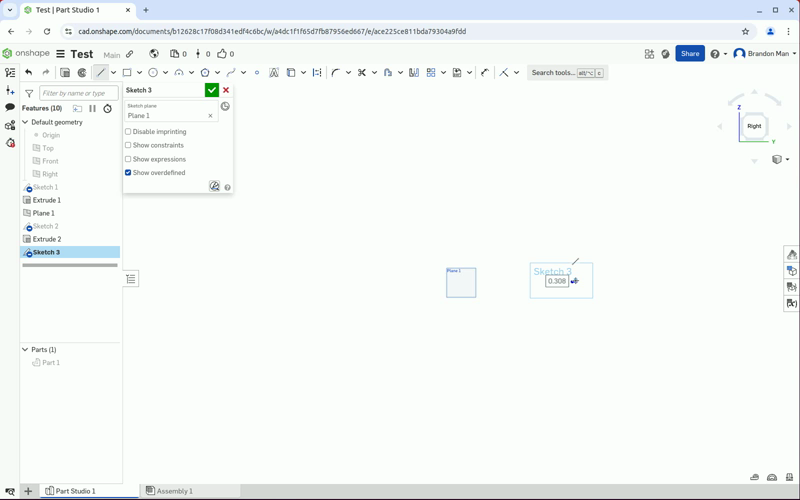
key_up(shift)
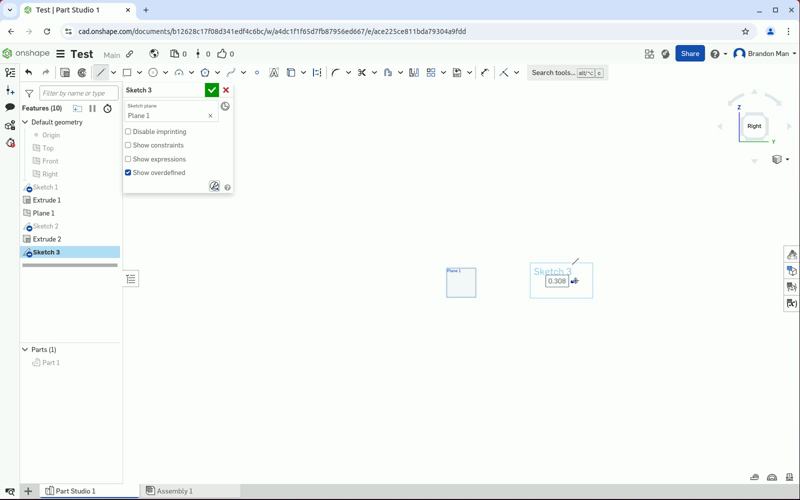
key_down(shift)
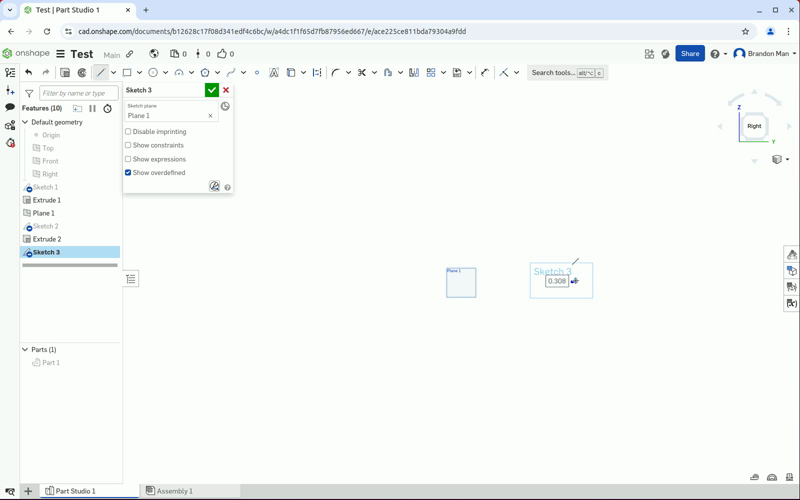
mouse_move(589, 280)
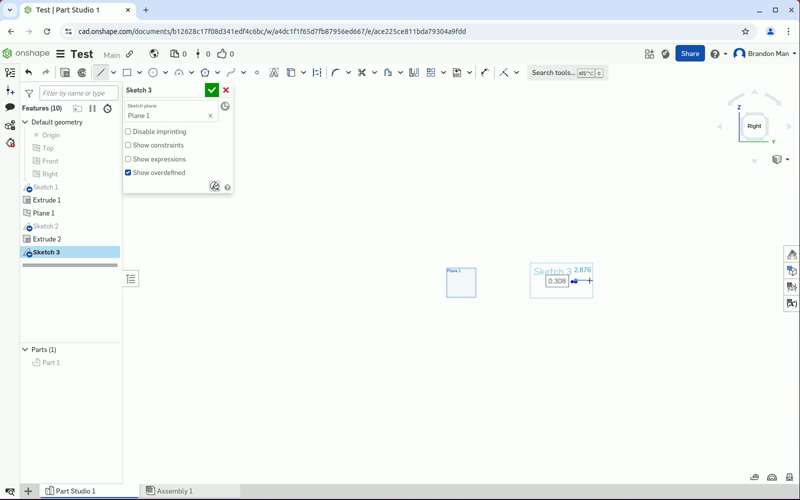
mouse_move(572, 280)
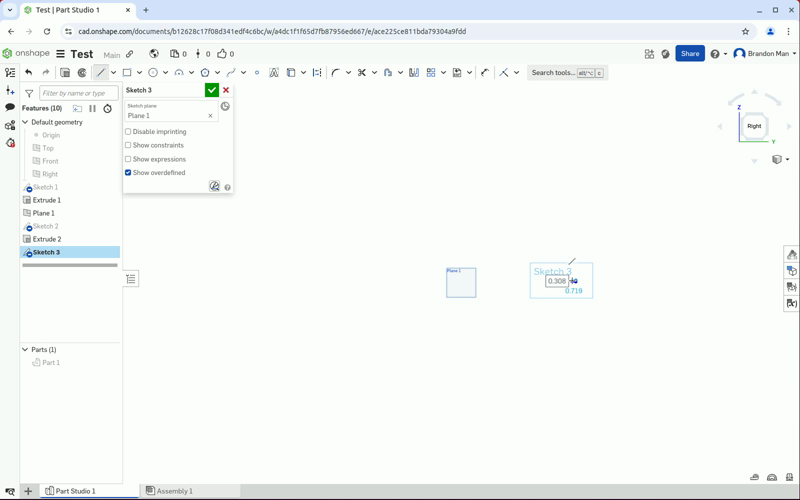
scroll(6)
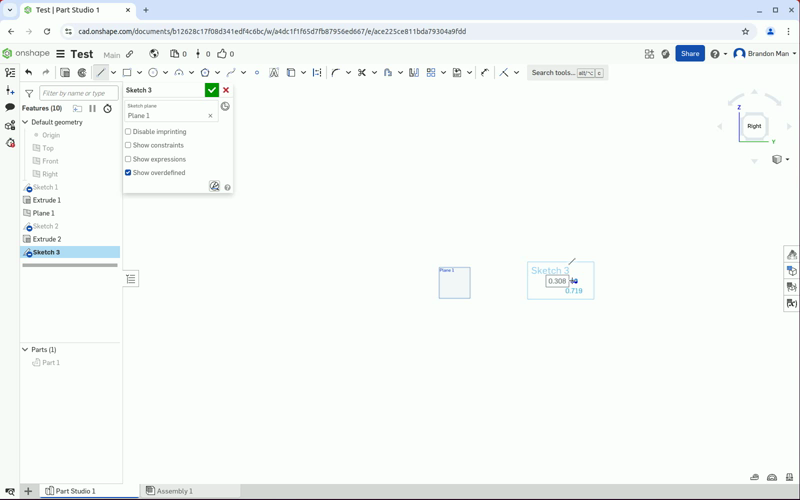
scroll(6)
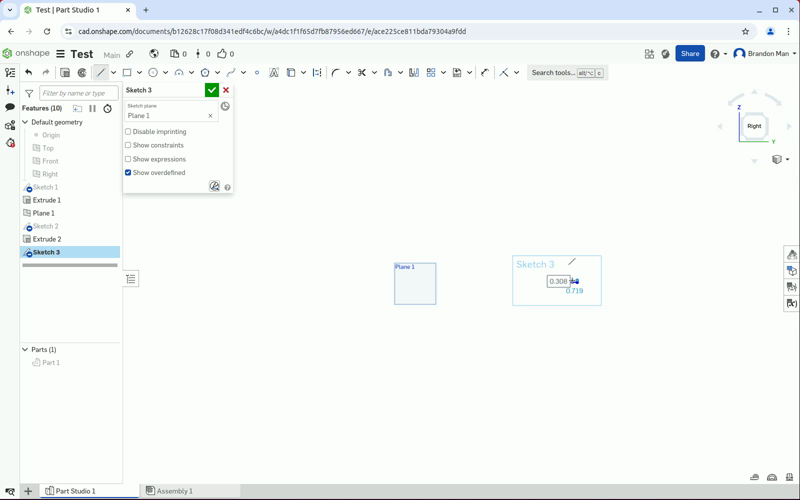
scroll(6)
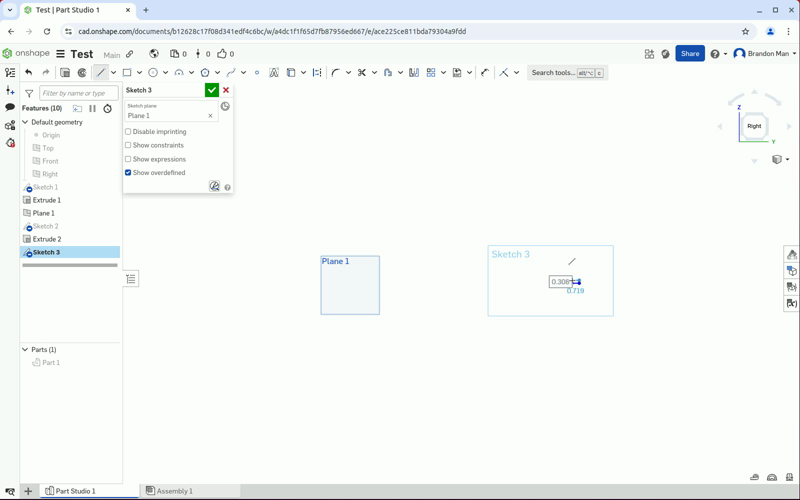
scroll(6)
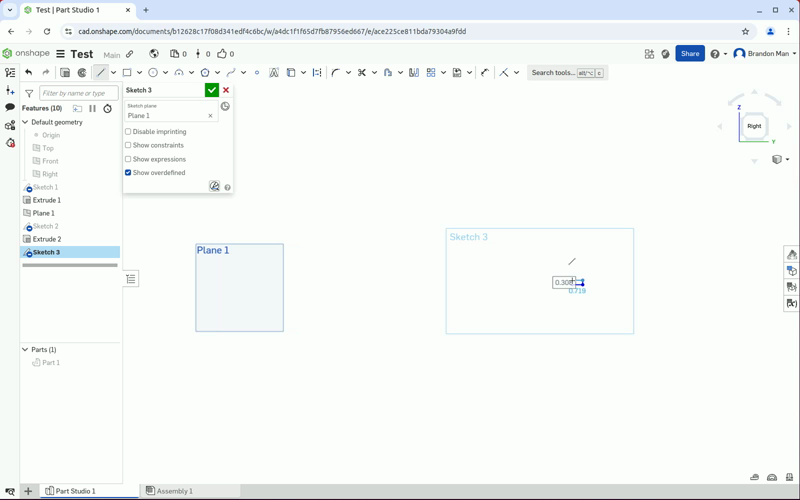
scroll(6)
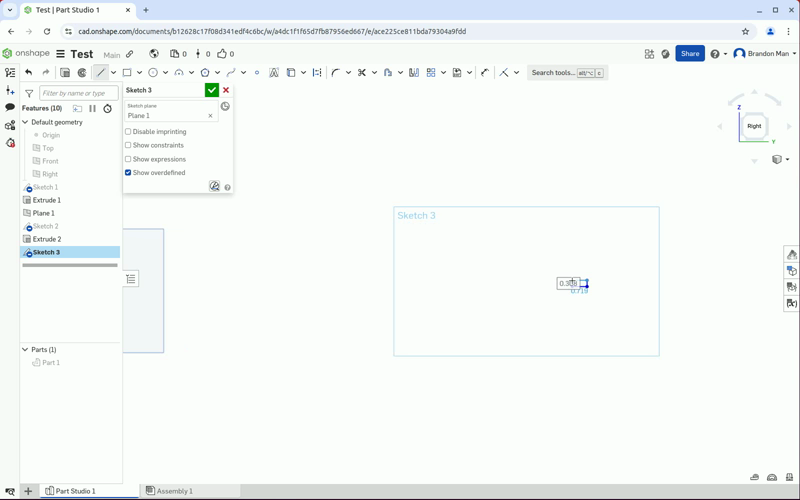
scroll(6)
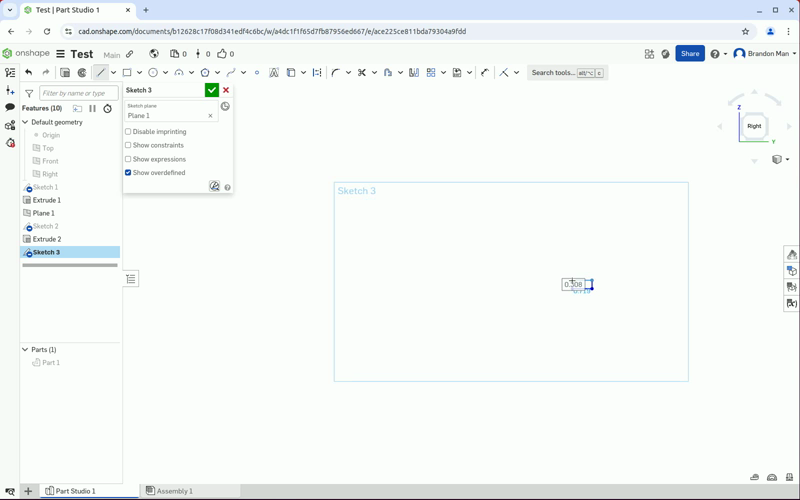
scroll(6)
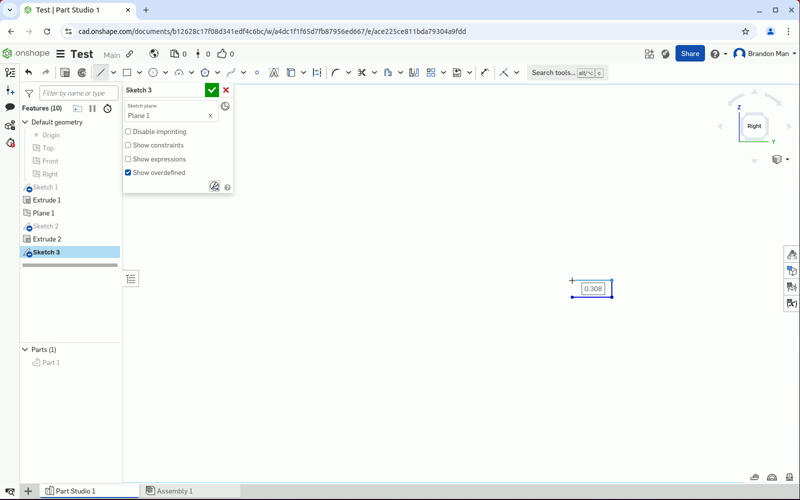
click(572, 280)
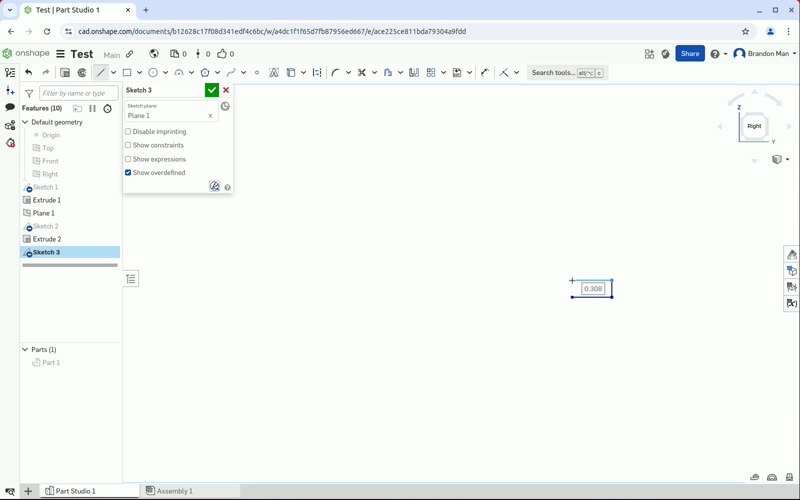
scroll(-6)
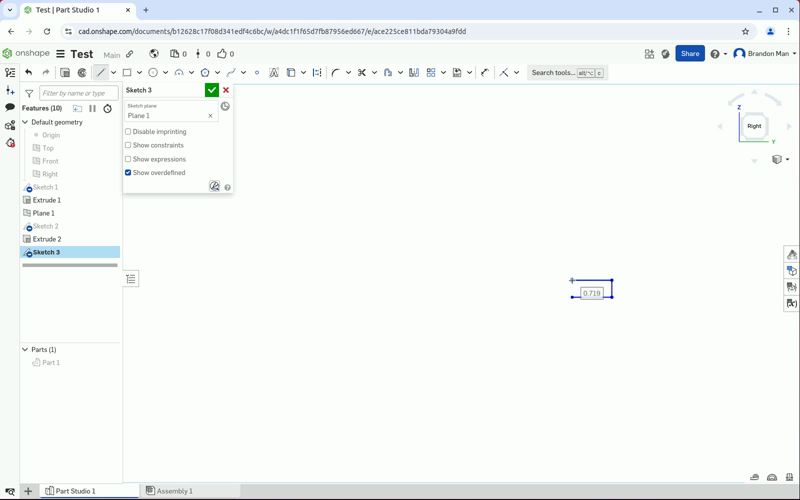
scroll(-6)
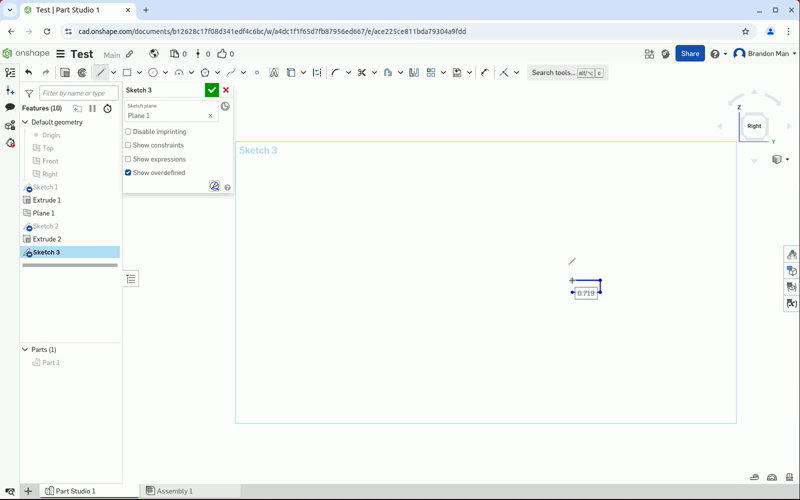
scroll(-6)
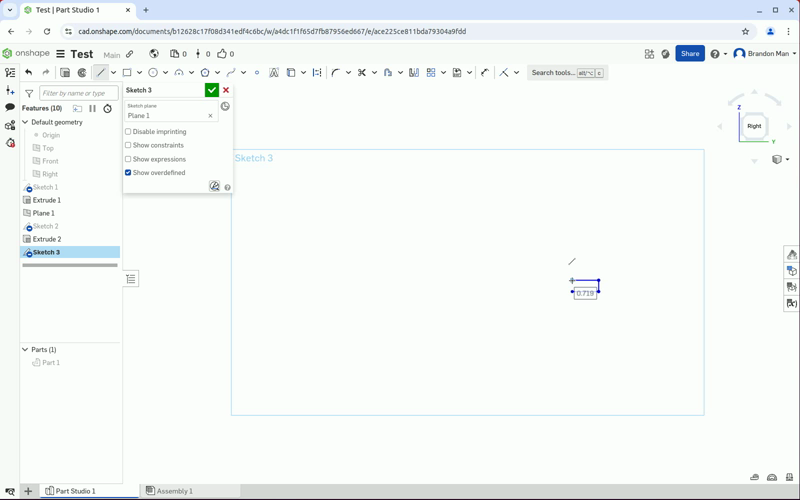
scroll(-6)
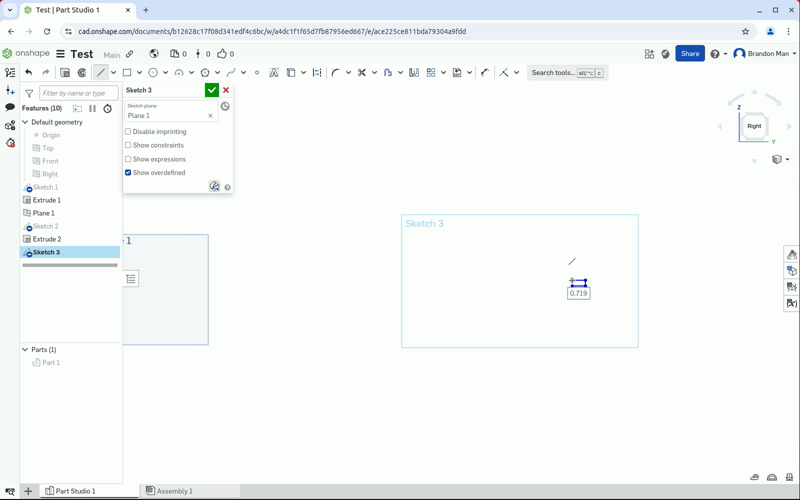
scroll(-6)
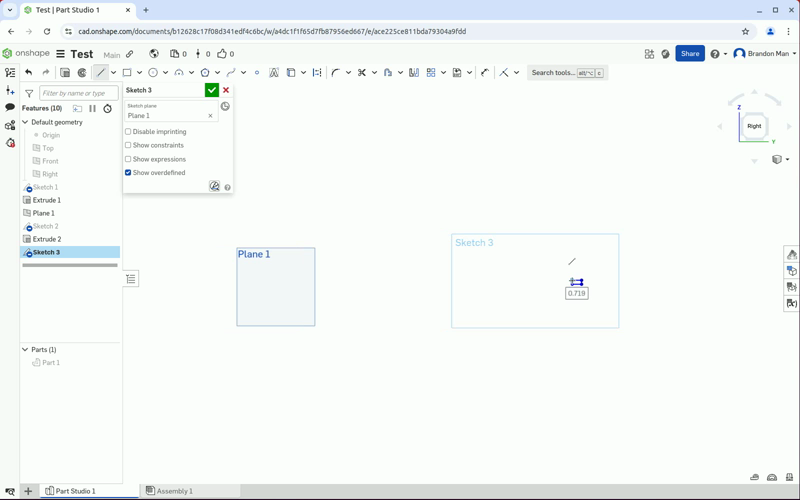
scroll(-6)
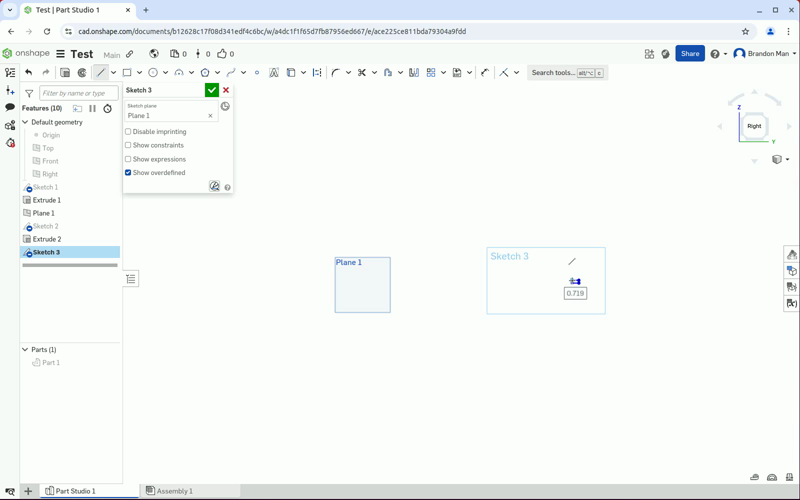
scroll(-6)
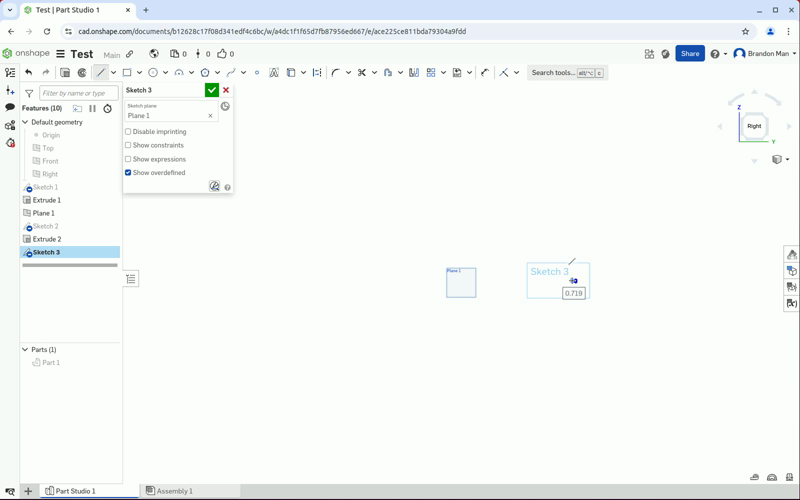
key_up(shift)
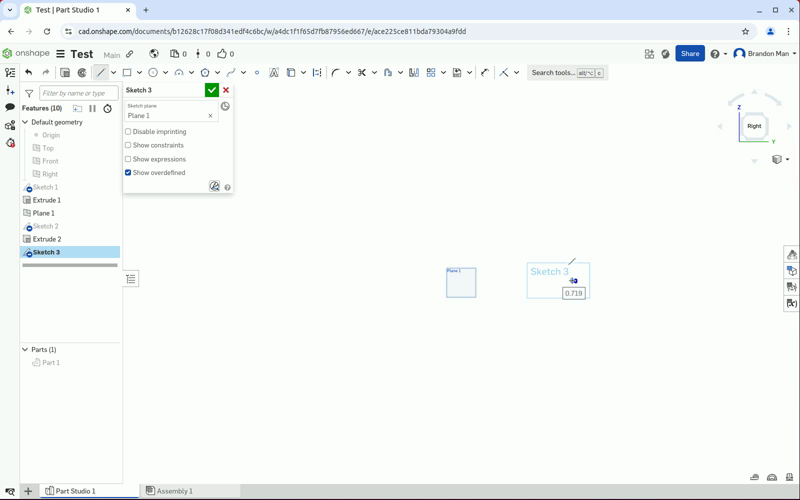
mouse_move(589, 280)
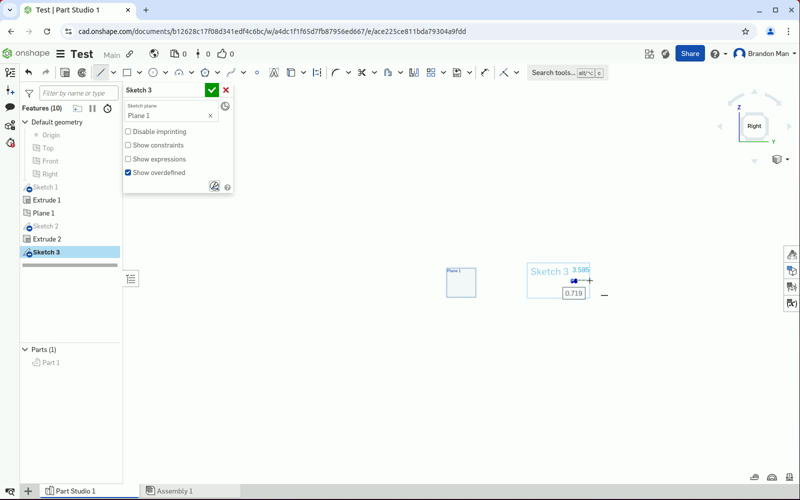
key_down(shift)
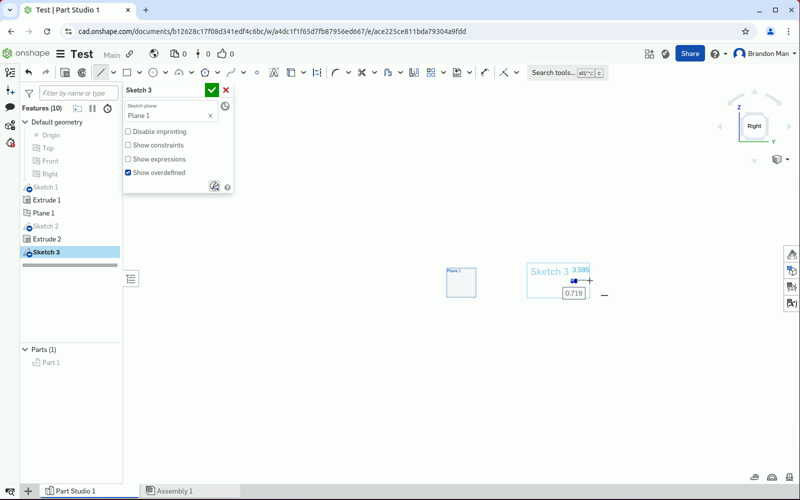
mouse_move(572, 281)
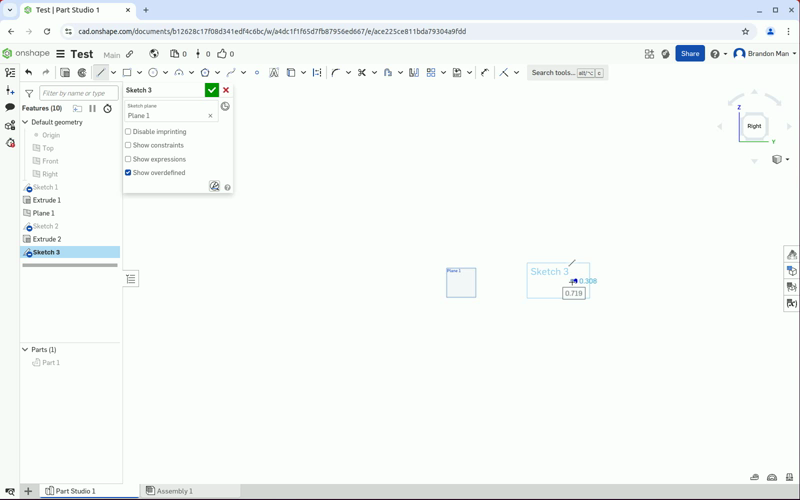
scroll(6)
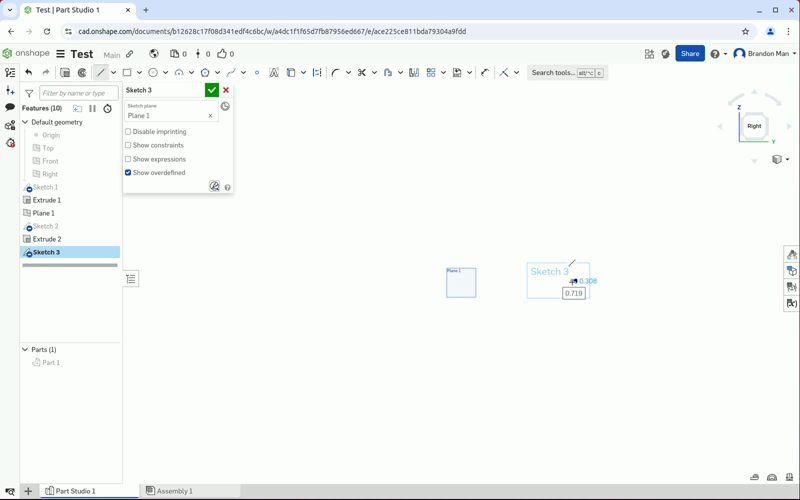
scroll(6)
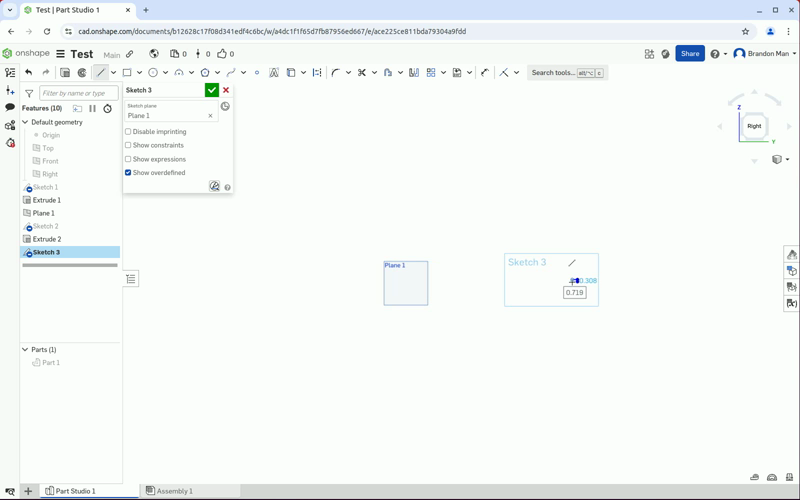
scroll(6)
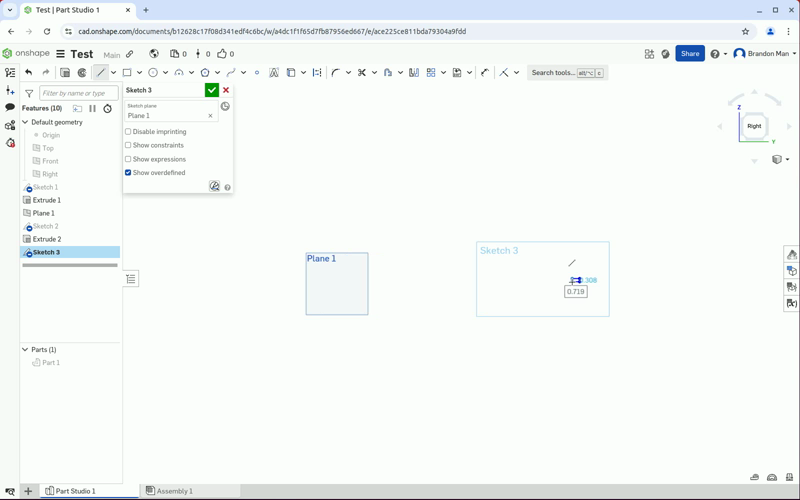
scroll(6)
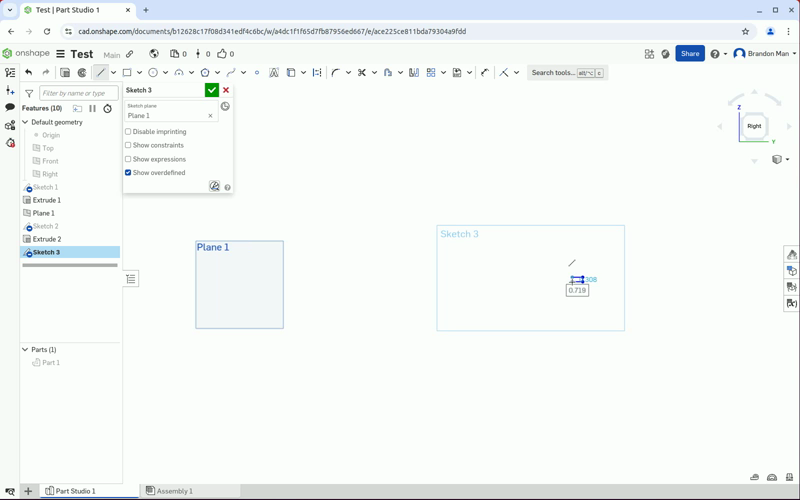
scroll(6)
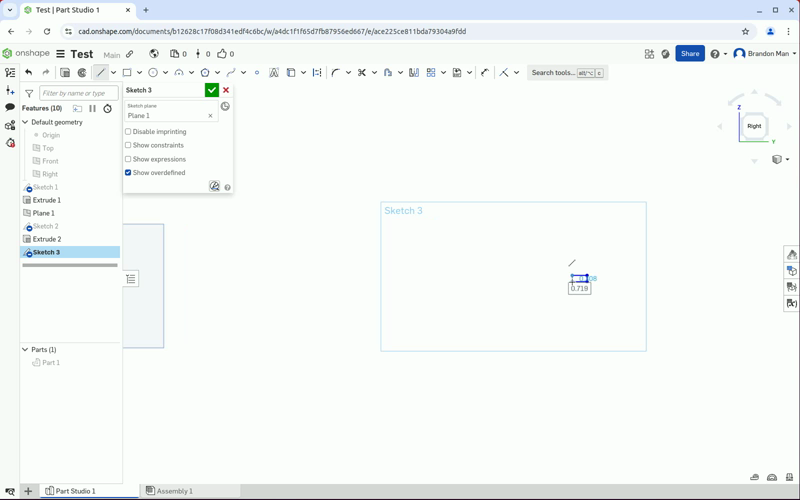
scroll(6)
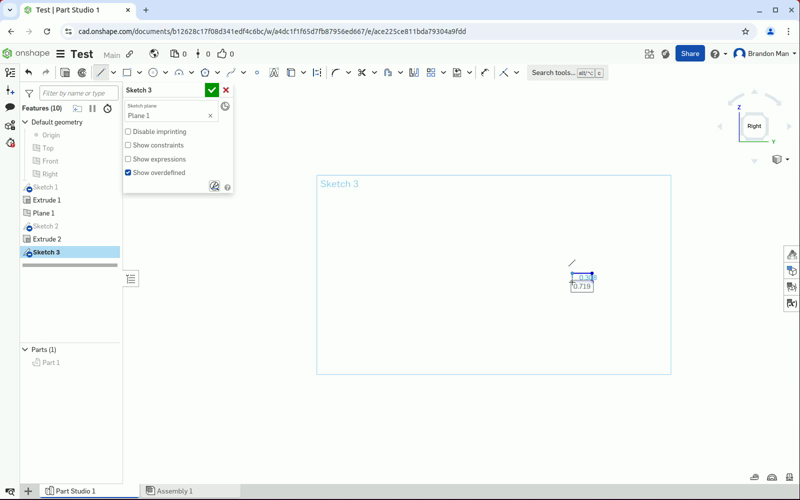
scroll(6)
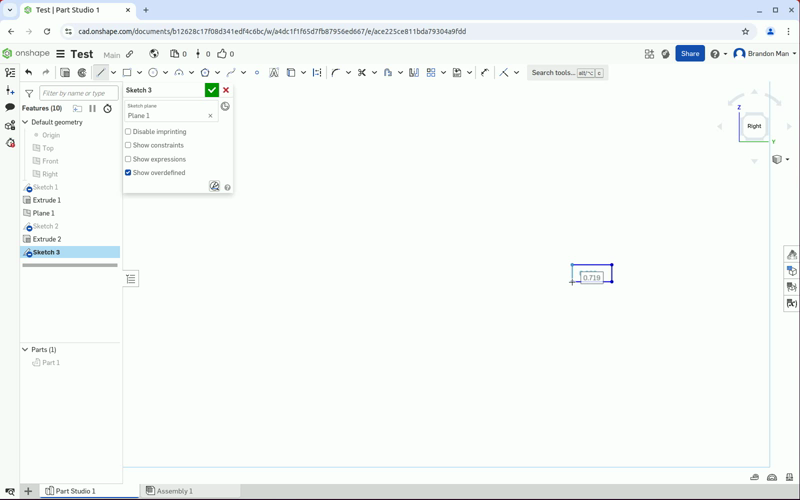
key_up(shift)
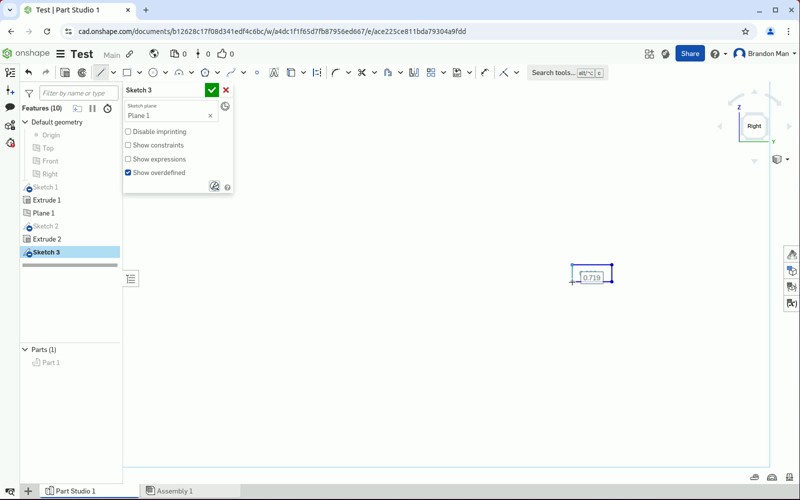
click(572, 281)
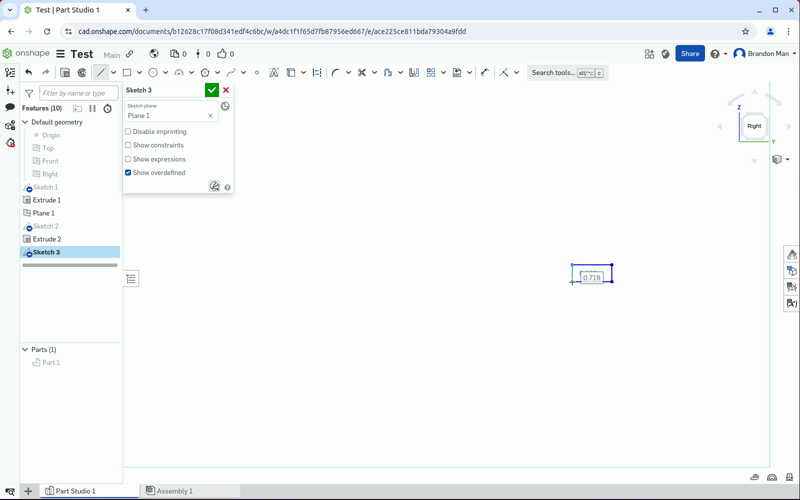
scroll(-6)
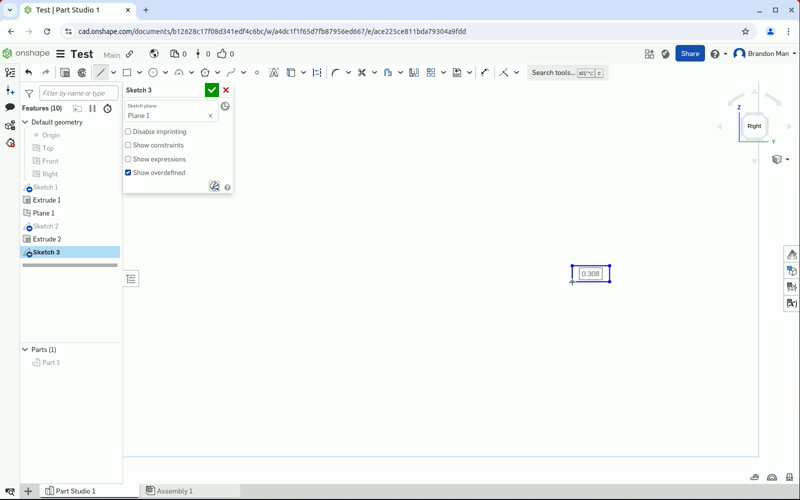
scroll(-6)
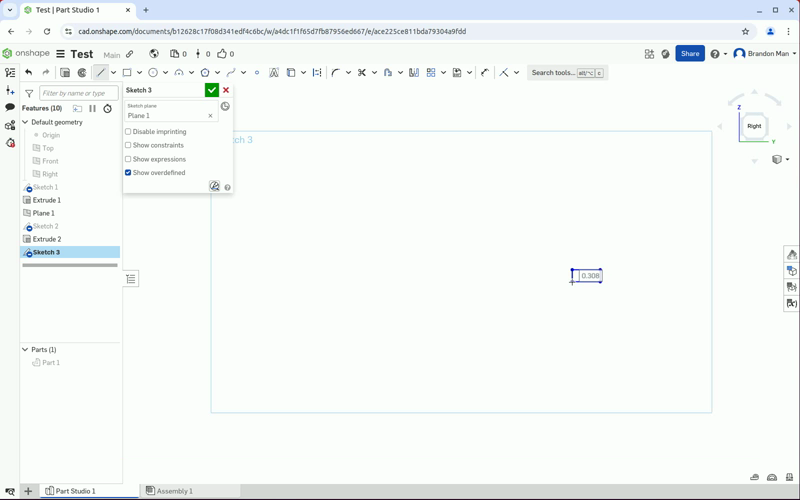
scroll(-6)
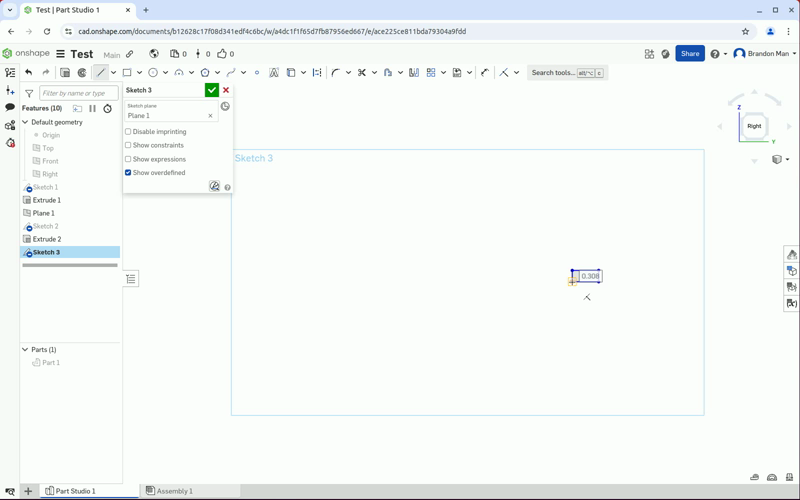
scroll(-6)
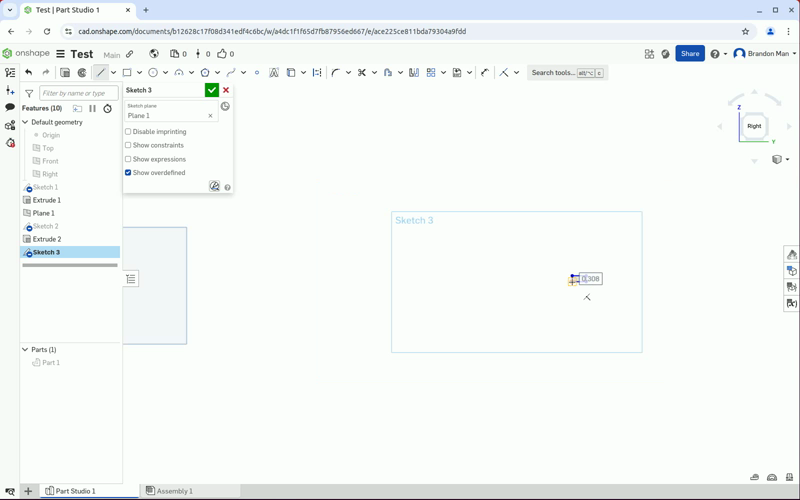
scroll(-6)
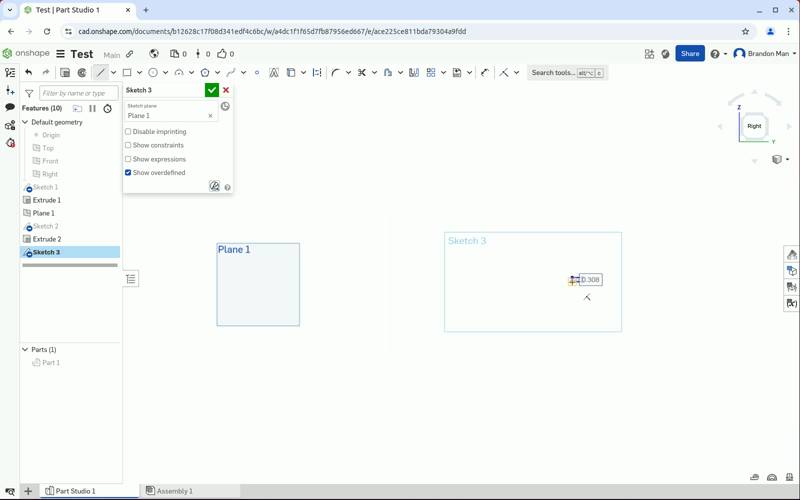
scroll(-6)
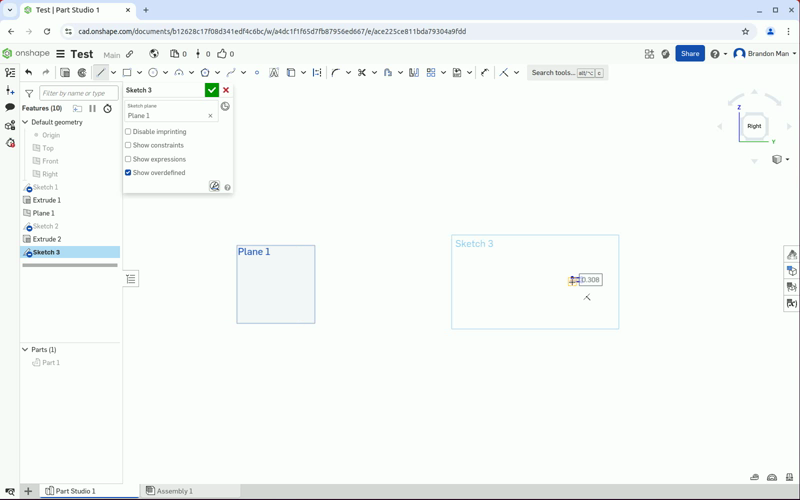
scroll(-6)
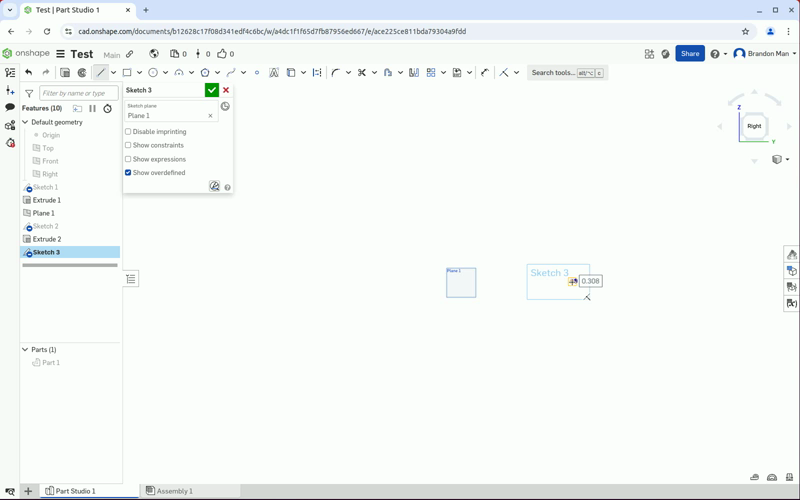
key(esc)
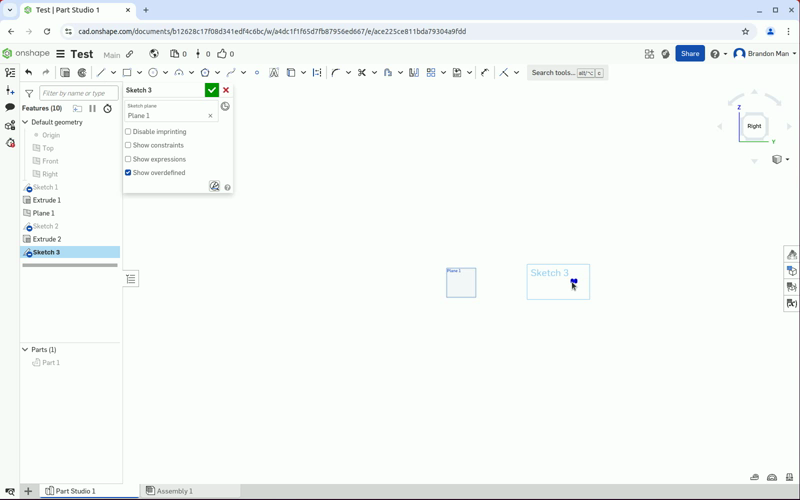
mouse_move(572, 280)
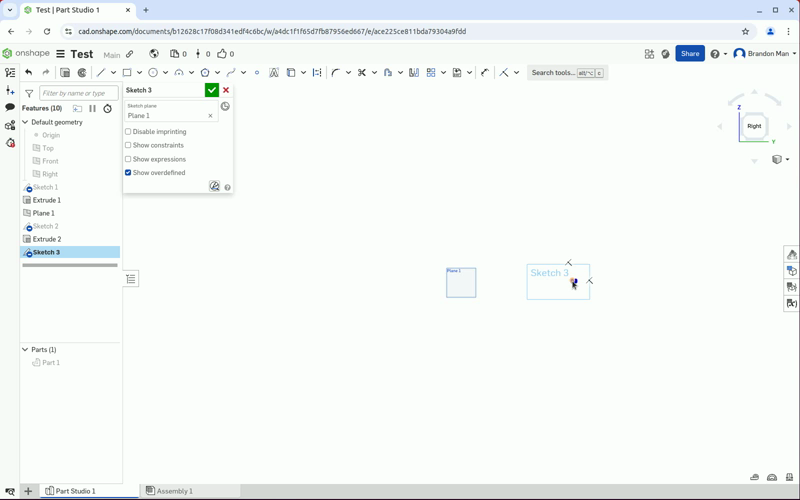
scroll(6)
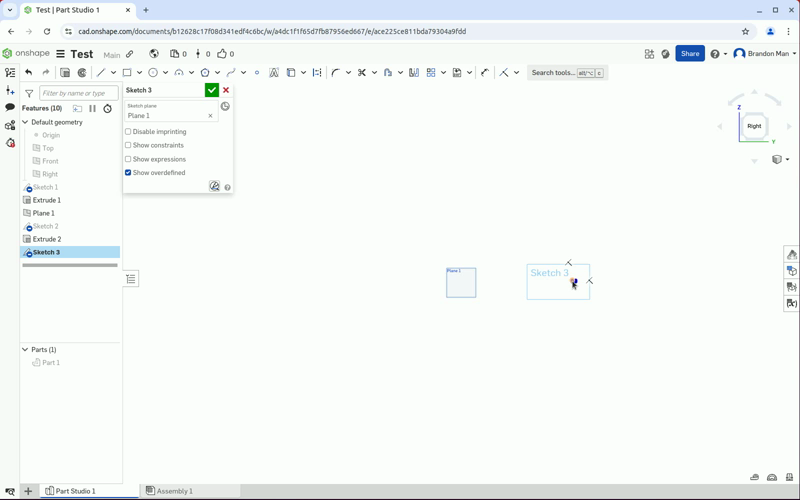
scroll(6)
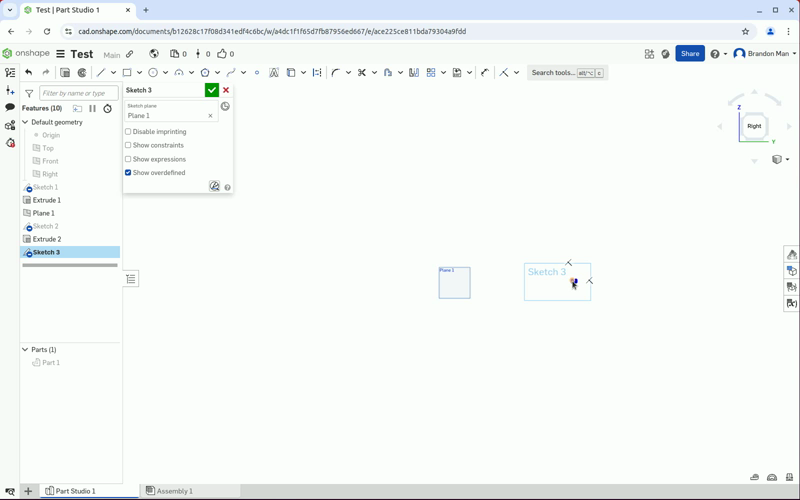
scroll(6)
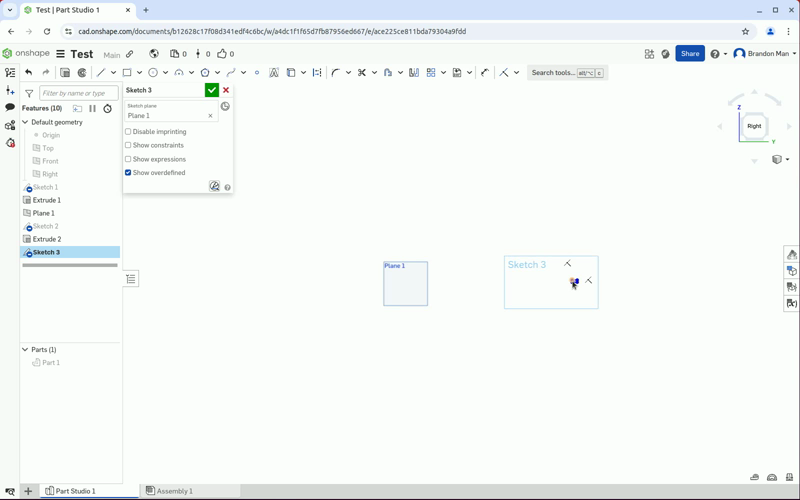
scroll(6)
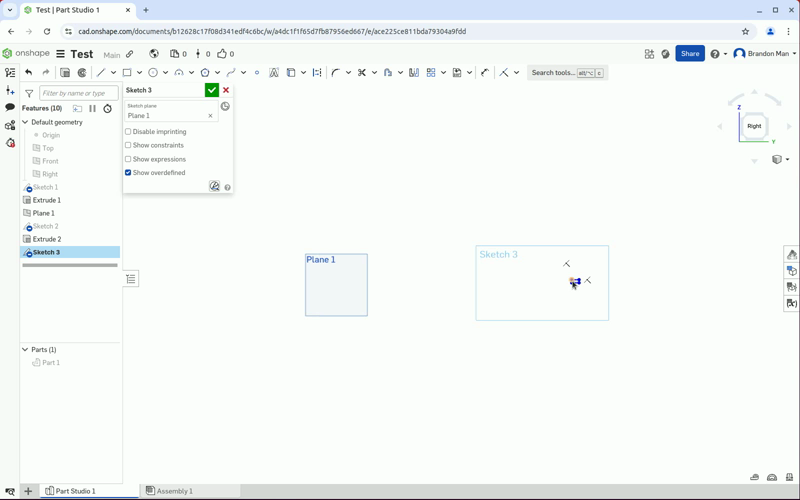
scroll(6)
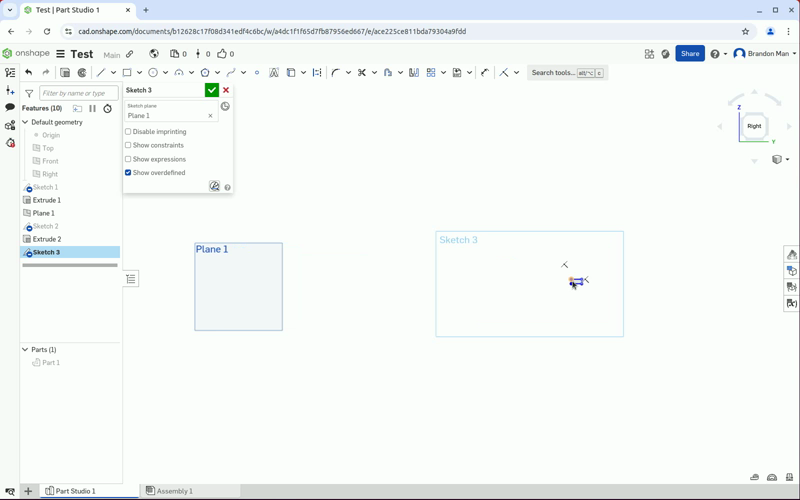
scroll(6)
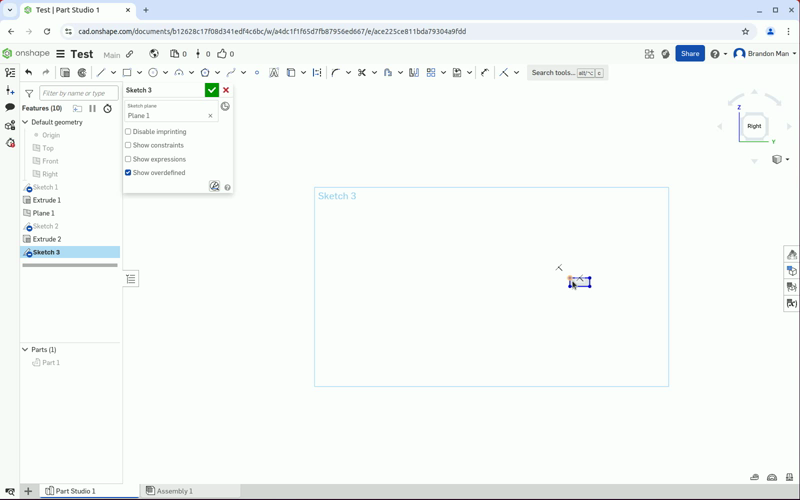
scroll(6)
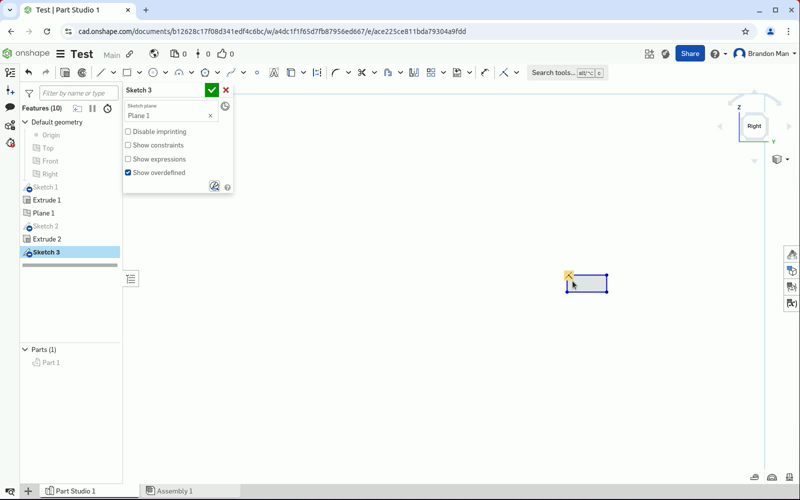
click(572, 280)
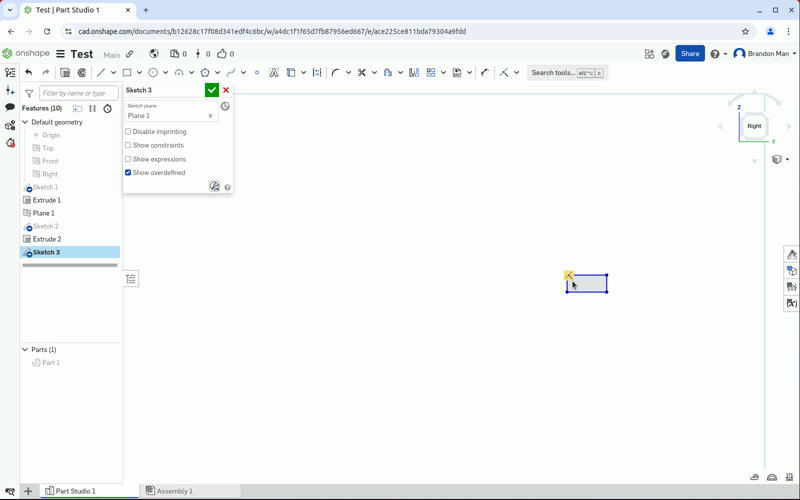
scroll(-6)
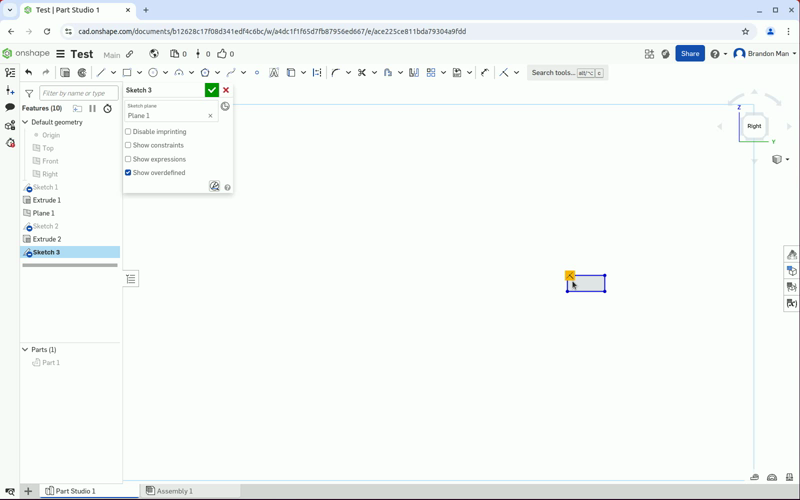
scroll(-6)
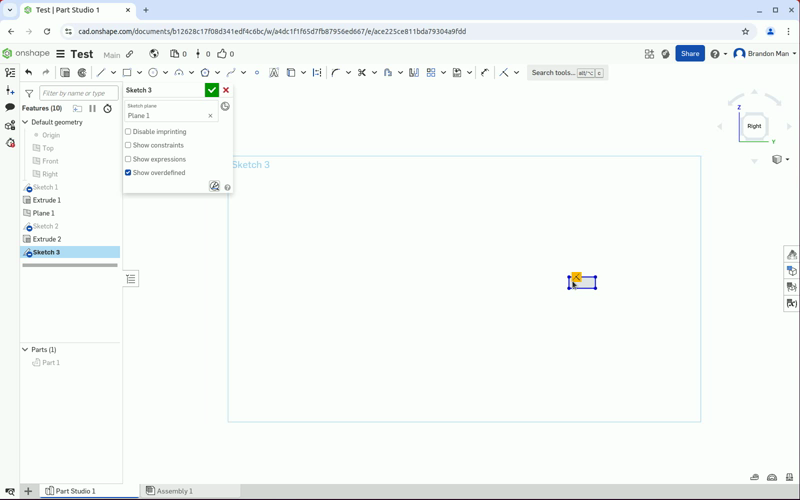
scroll(-6)
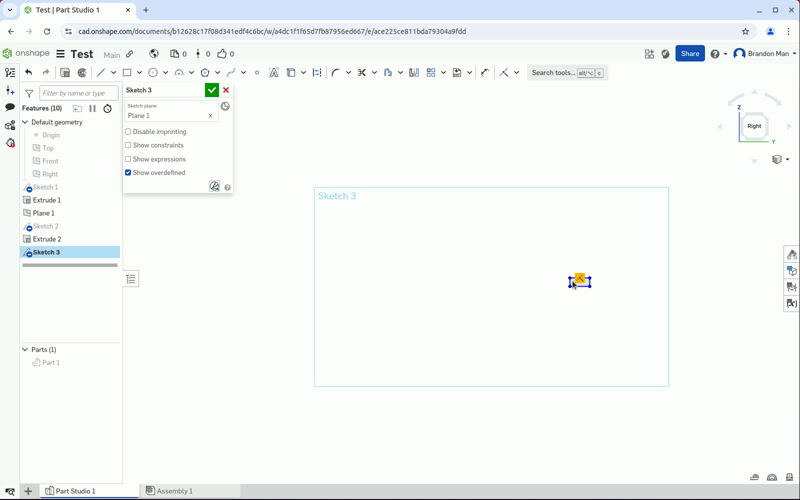
scroll(-6)
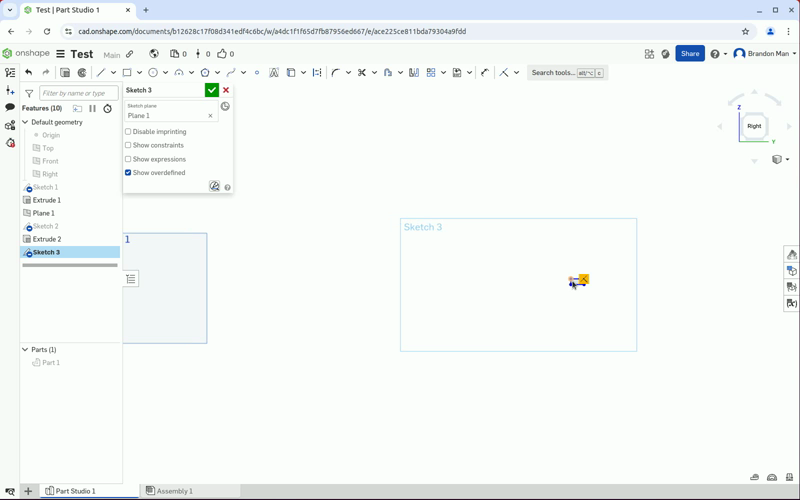
scroll(-6)
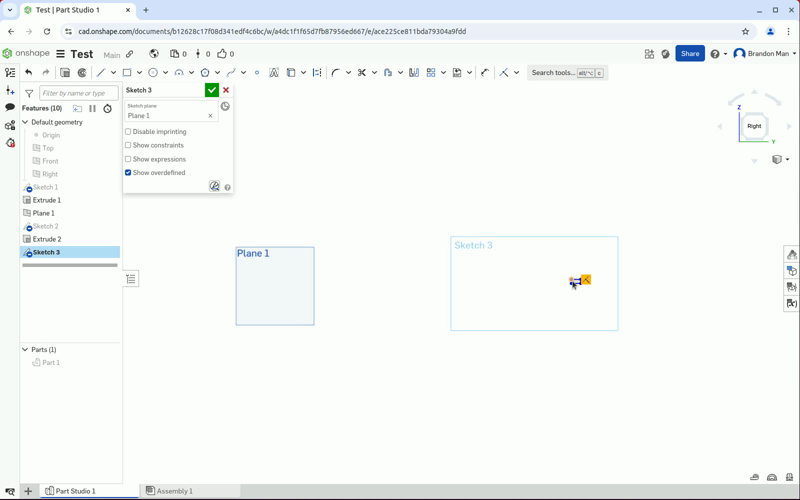
scroll(-6)
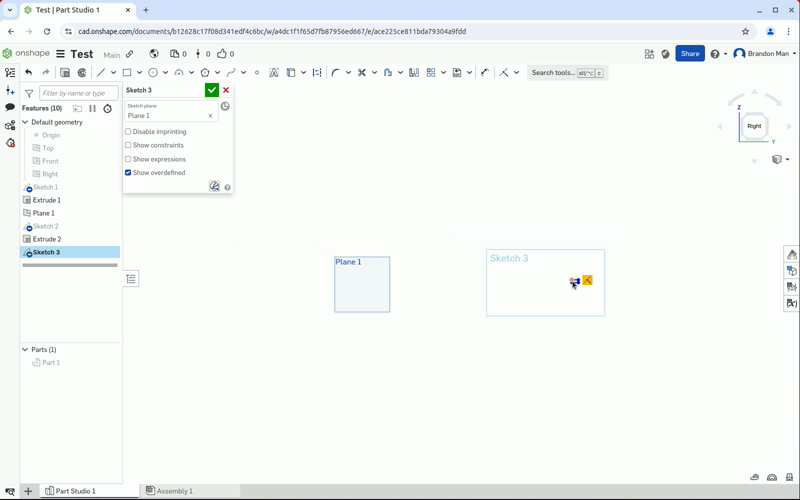
scroll(-6)
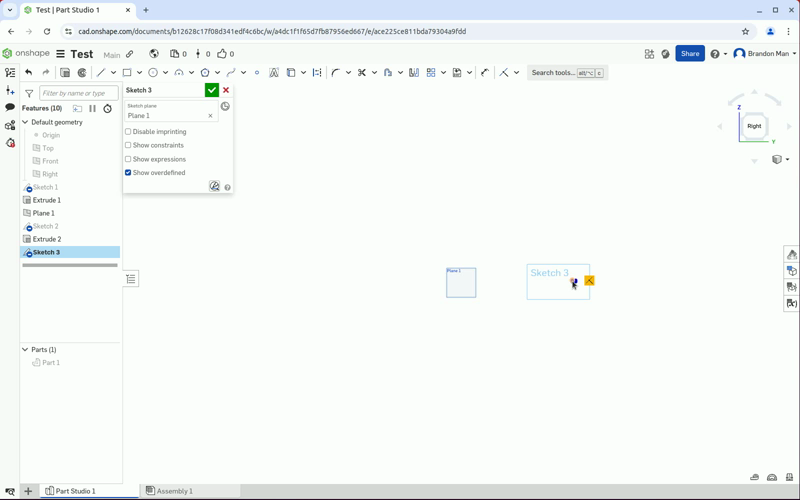
mouse_move(73, 352)
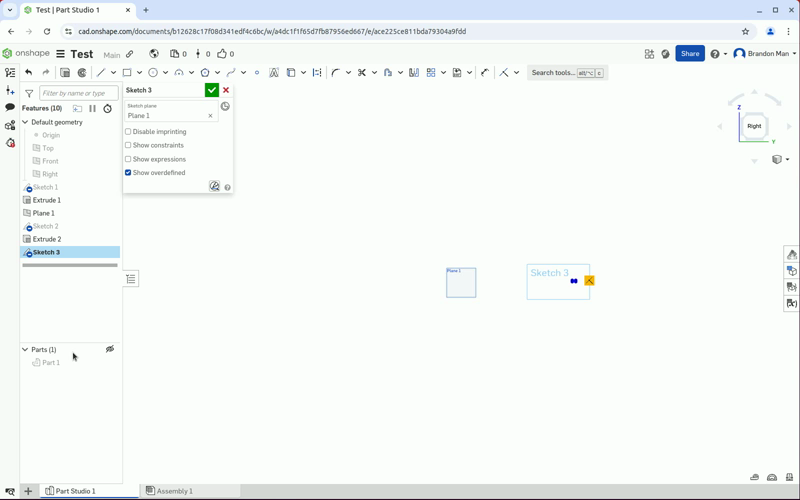
key(shift+y)
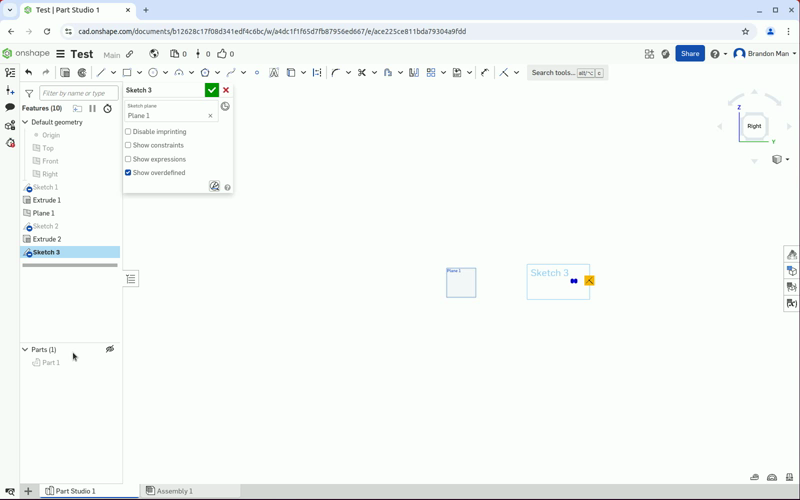
key(shift+e)
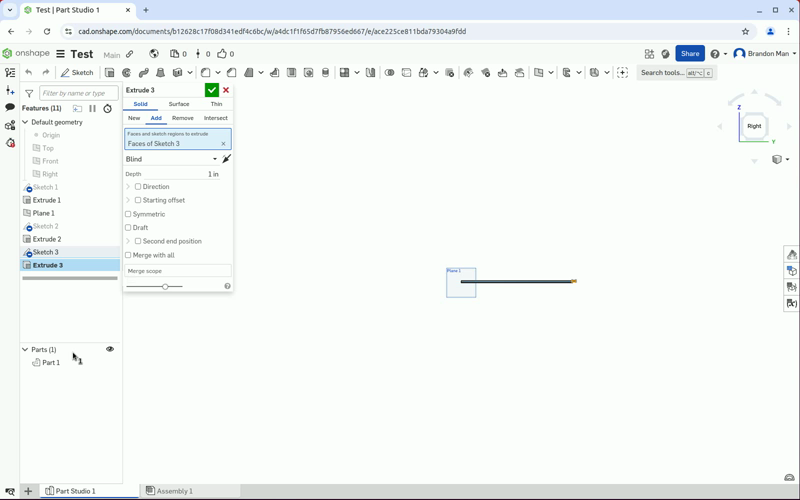
mouse_move(143, 106)
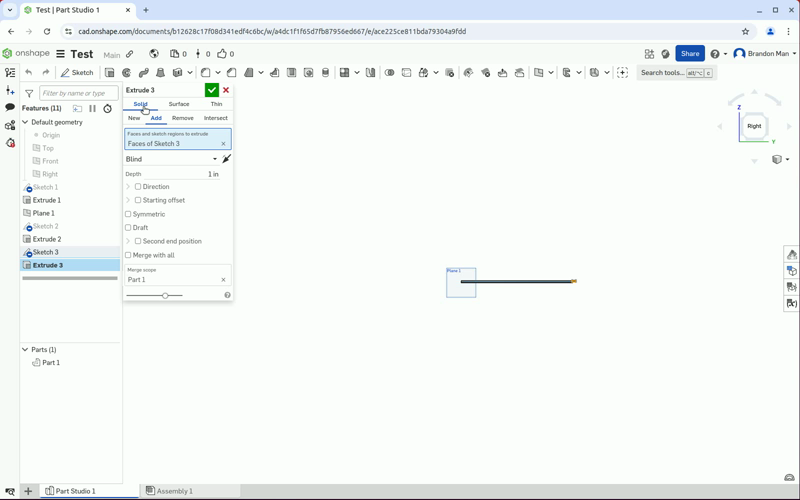
click(143, 106)
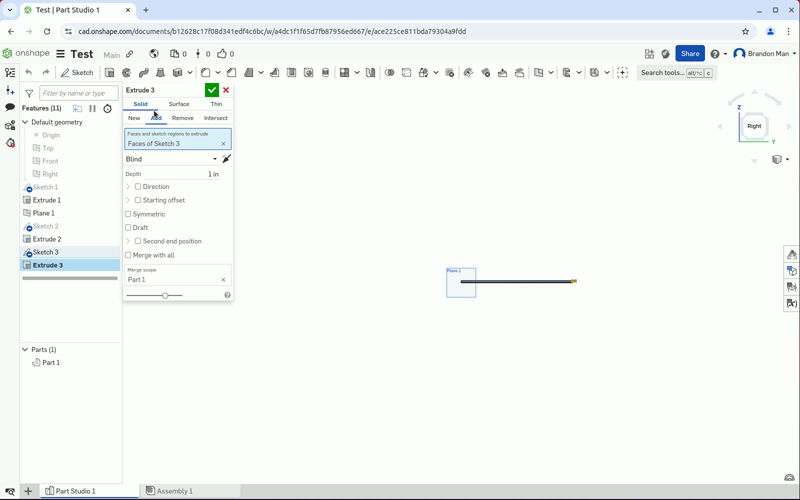
mouse_move(186, 120)
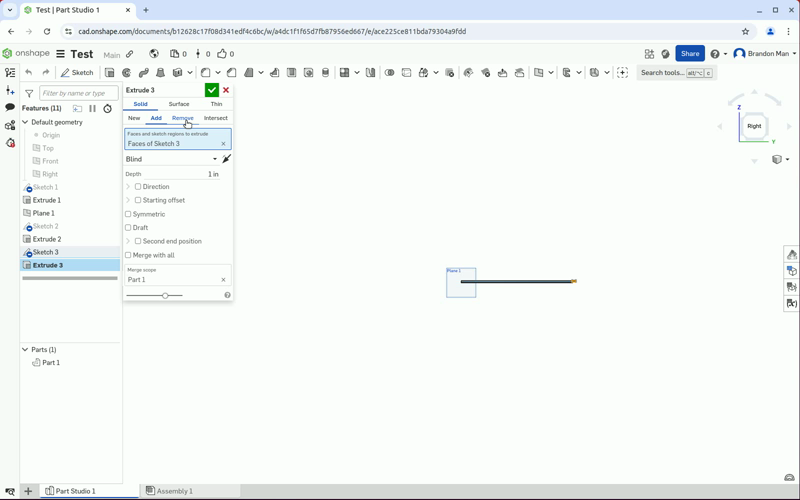
click(186, 120)
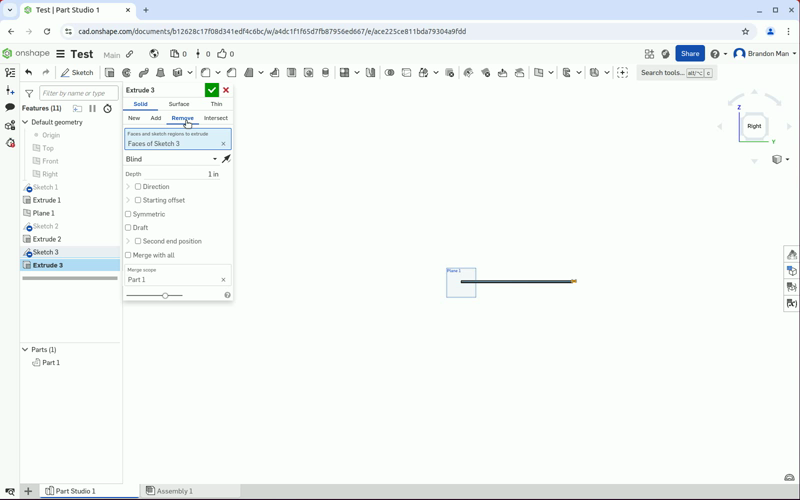
key(tab, 4)
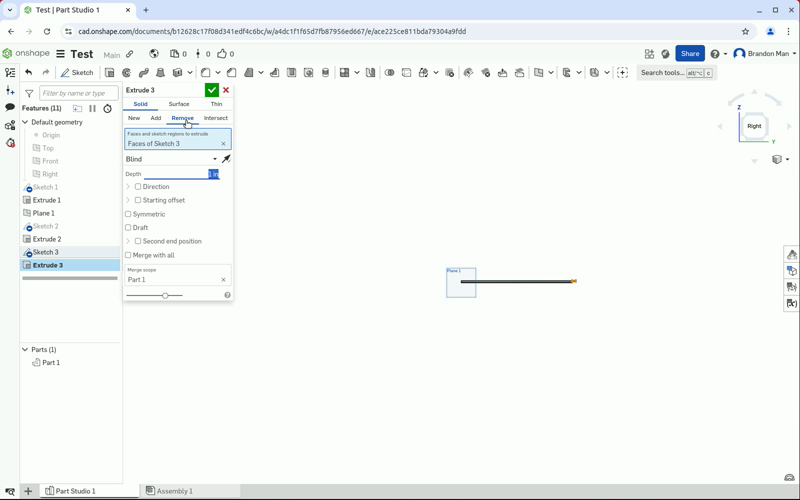
text(34.18)
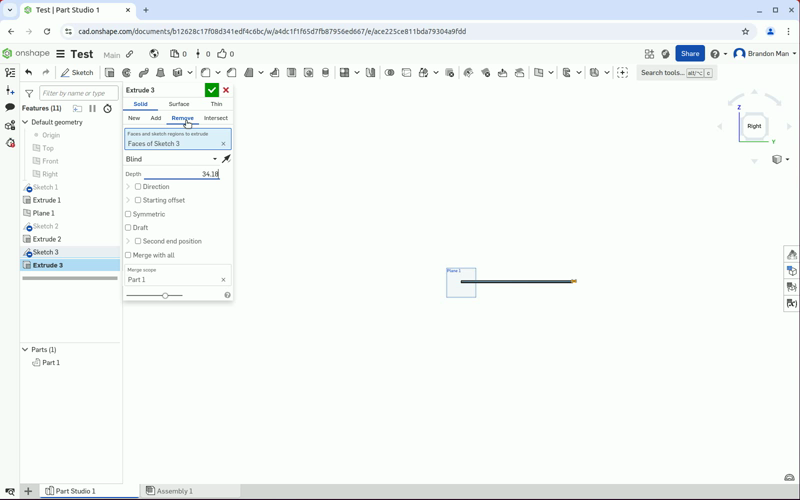
key(tab, 3)
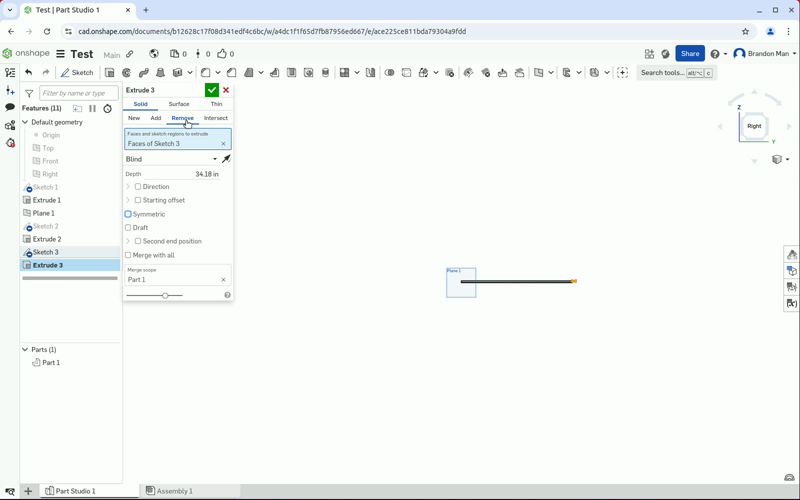
key(space)
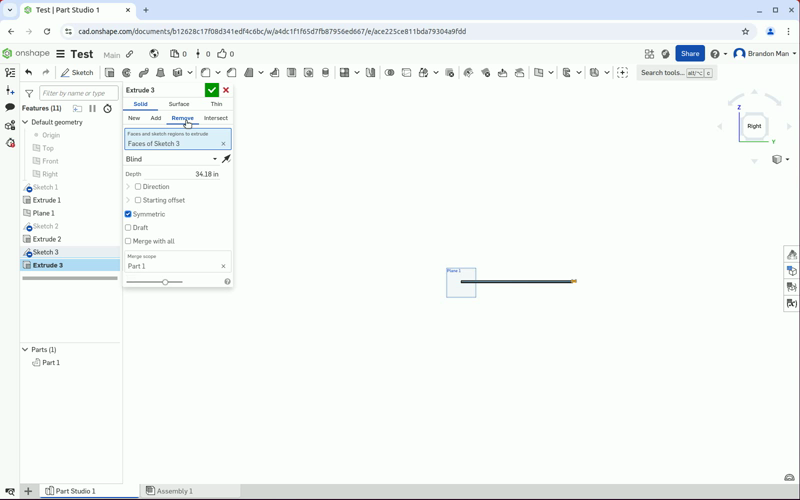
key(tab, 2)
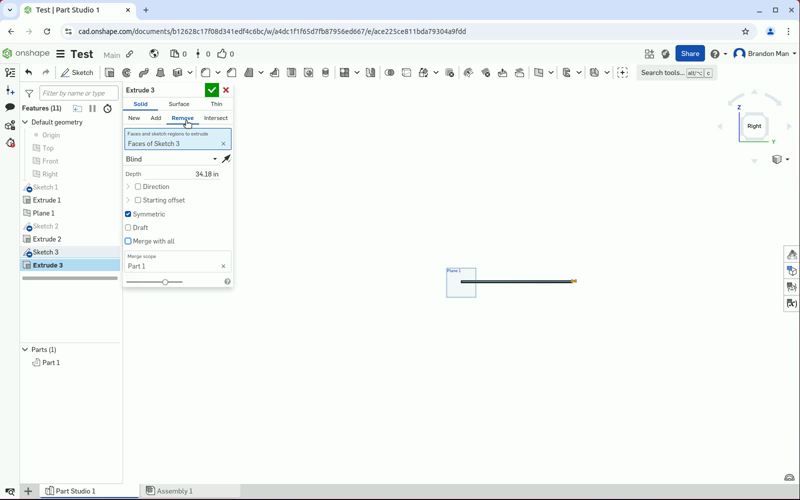
key(space)
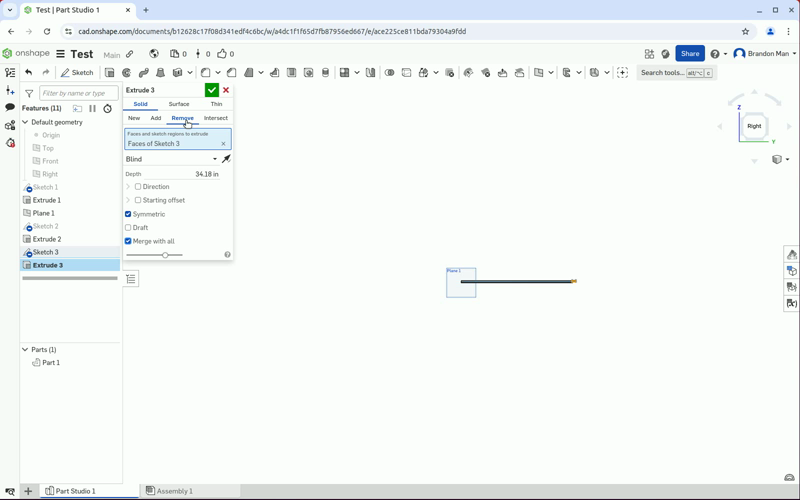
key(enter)
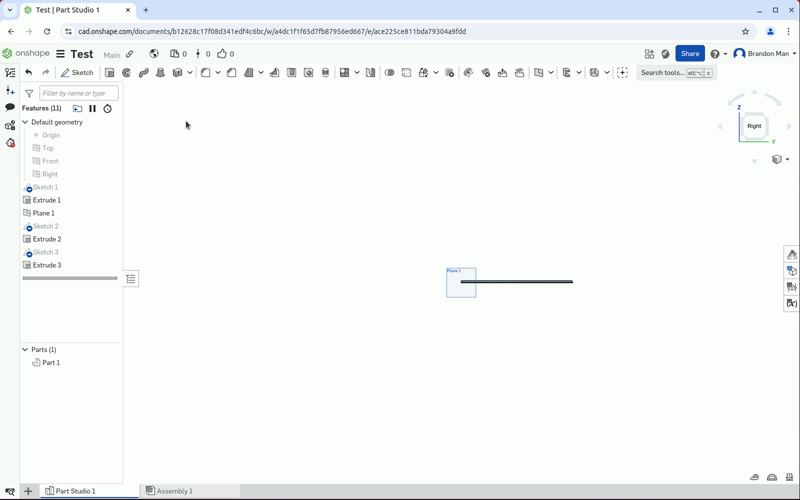
key(shift+h)
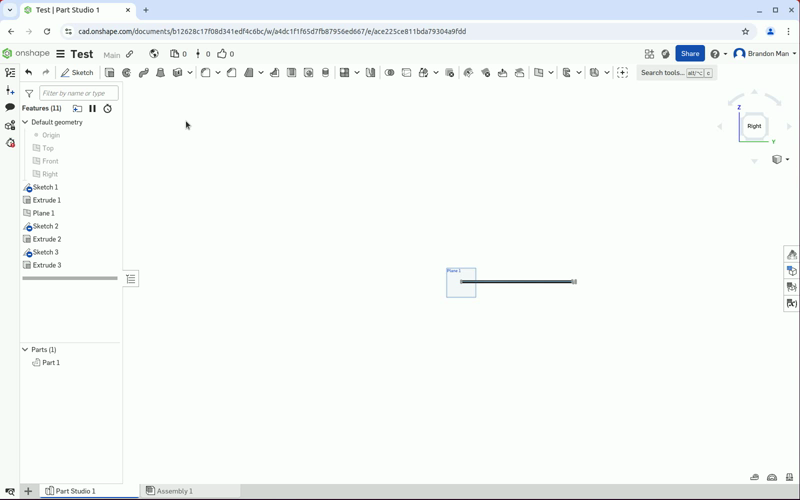
key(shift+h)
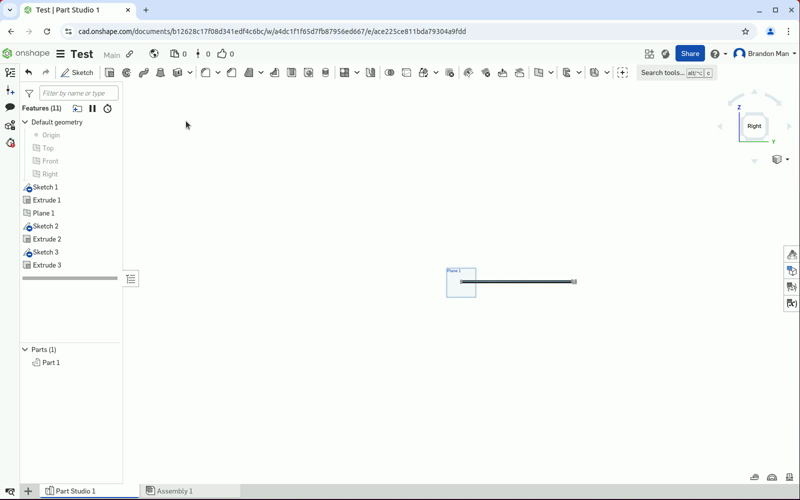
key(shift+7)
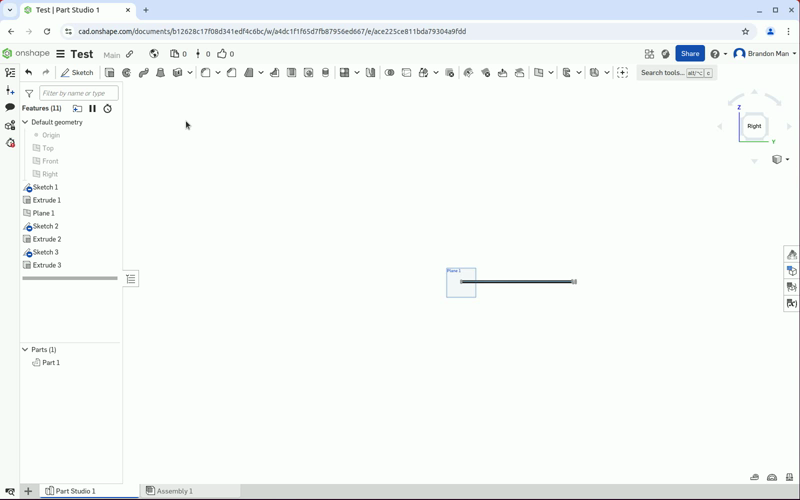
key(right, 2)
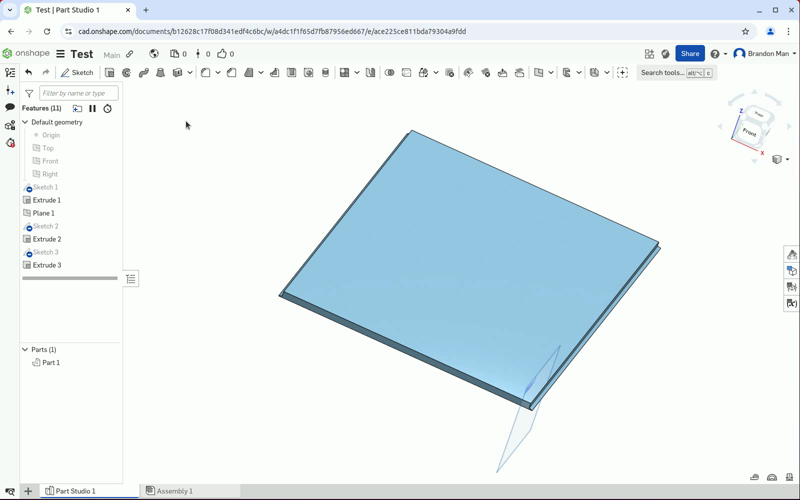
key(down, 2)
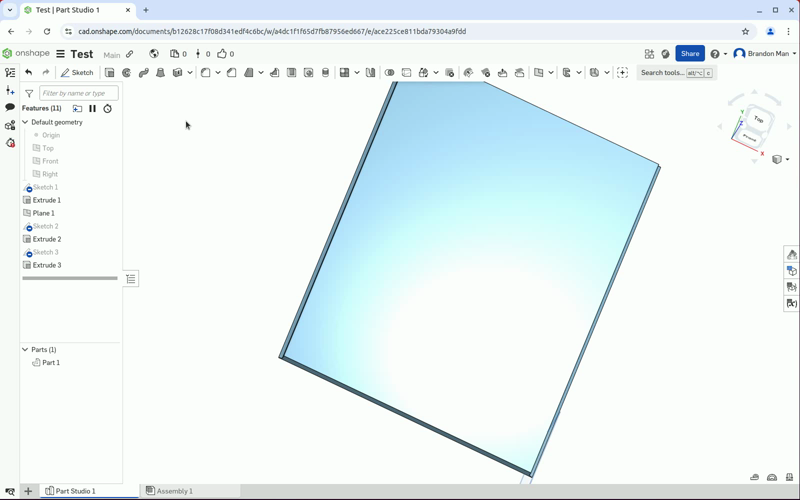
key(up, 2)
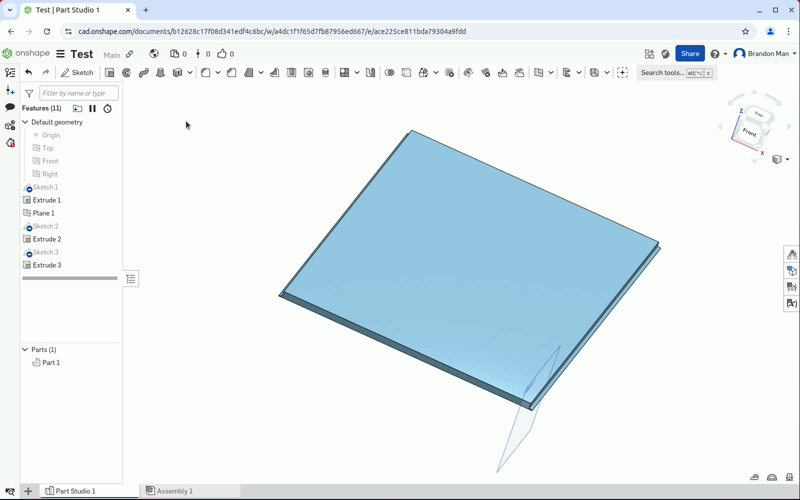
key(left, 2)
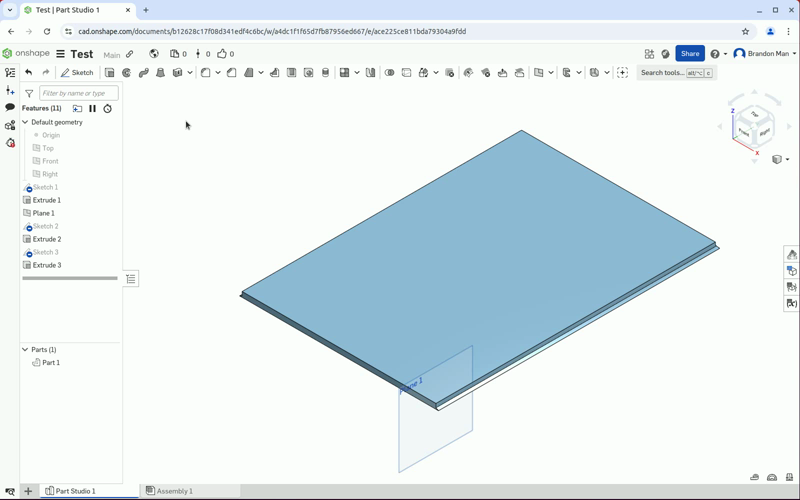
mouse_move(73, 189)
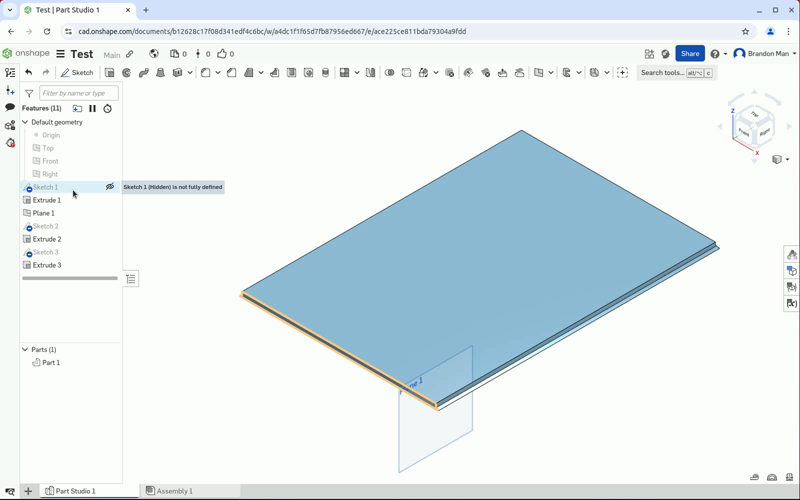
click(73, 189)